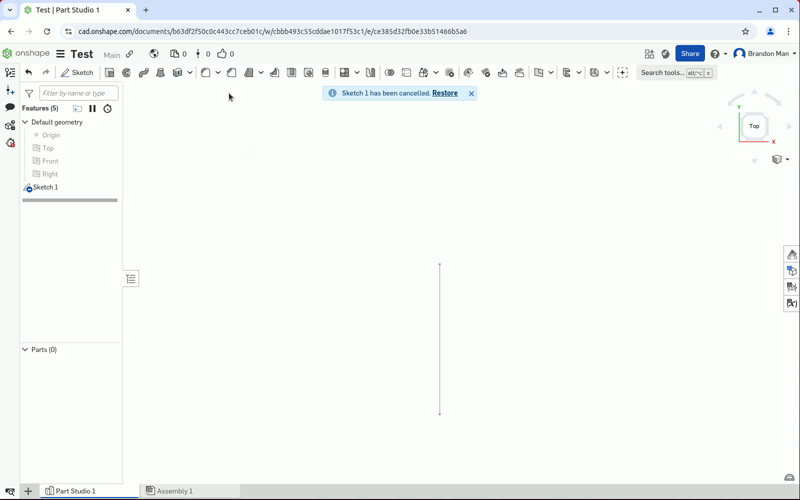
key(shift+h)
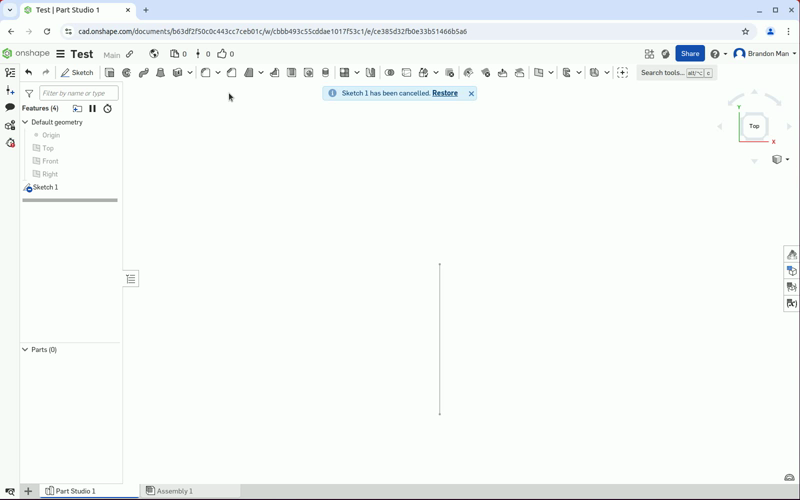
key(shift+s)
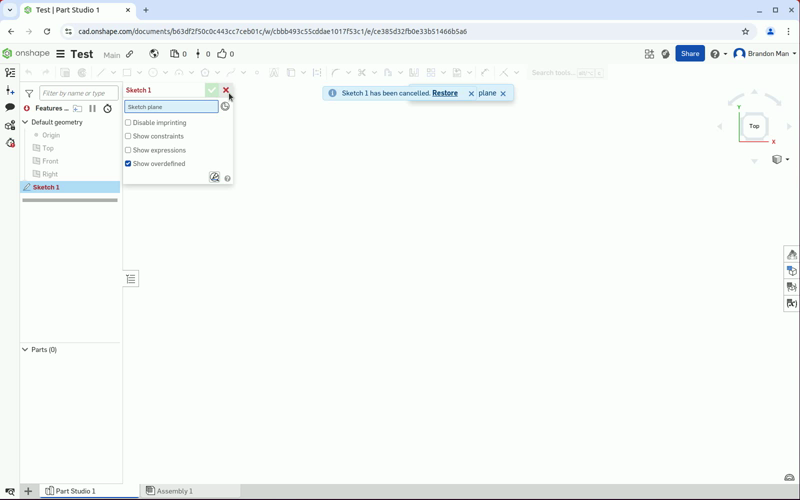
mouse_move(73, 150)
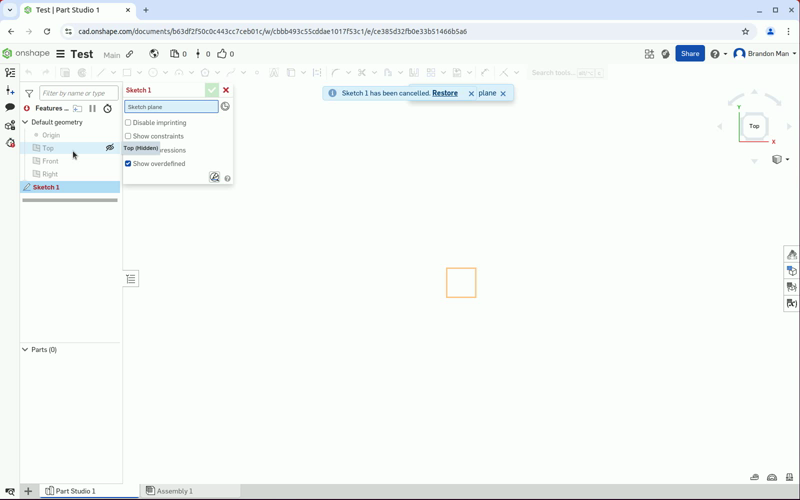
click(73, 150)
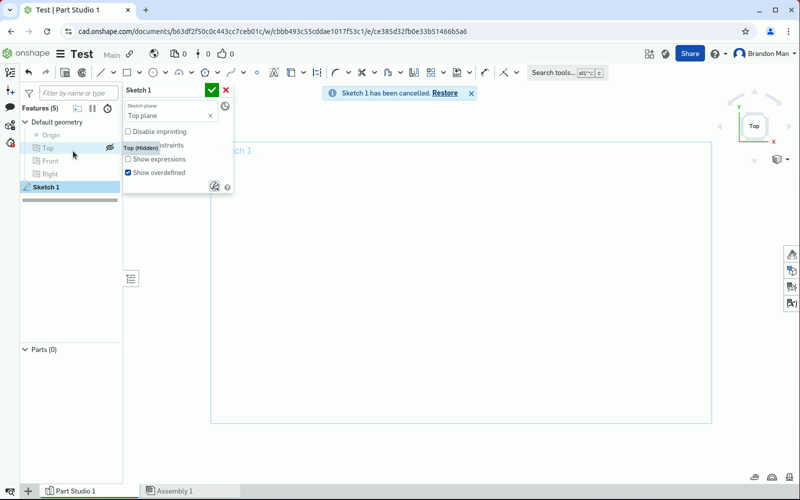
mouse_move(73, 352)
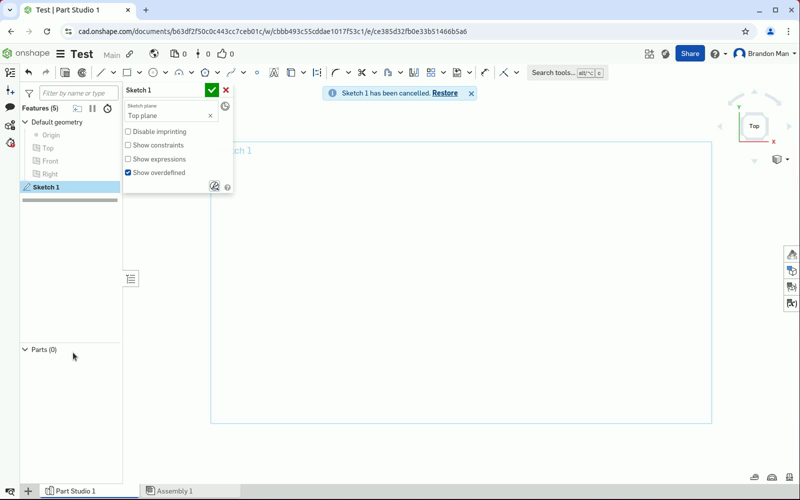
key(y)
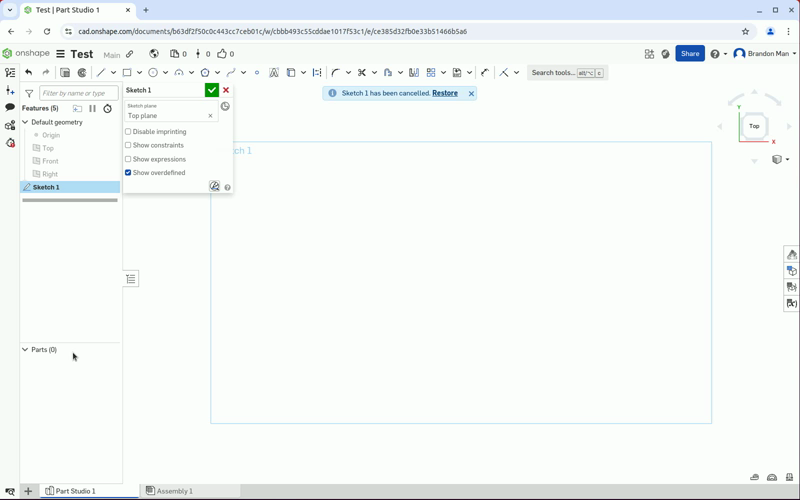
key(a)
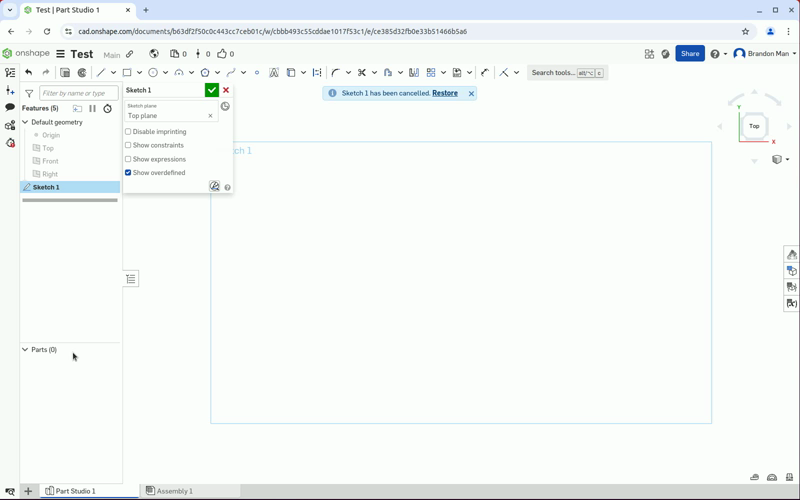
key_down(shift)
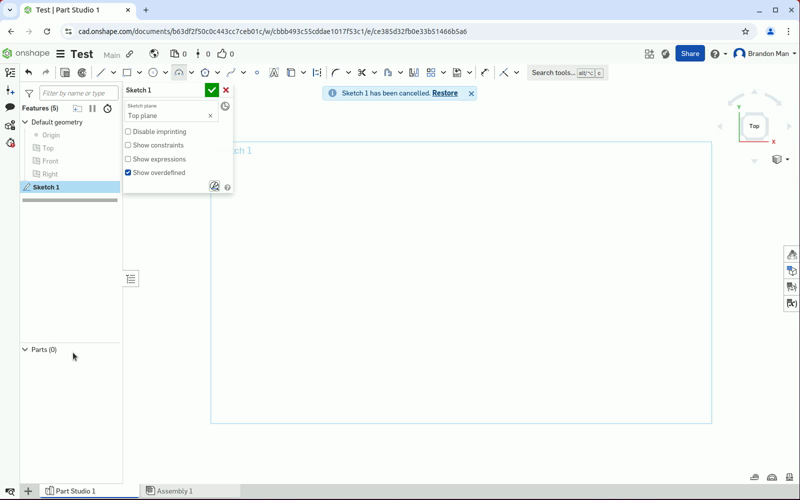
mouse_move(508, 220)
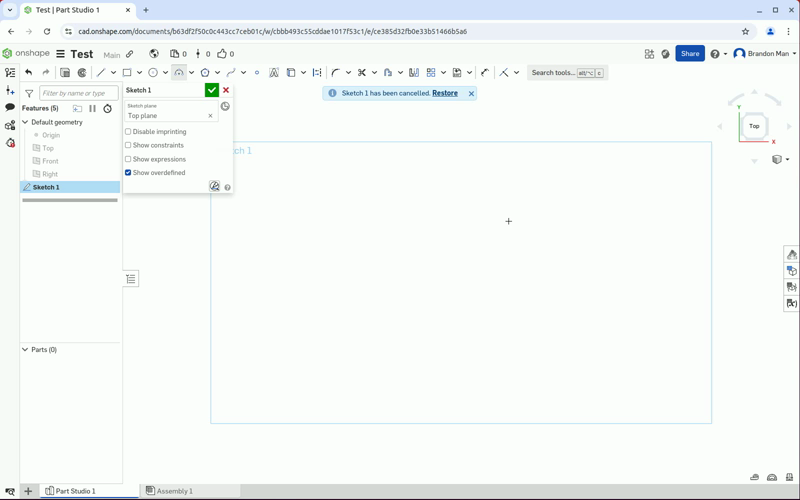
click(508, 220)
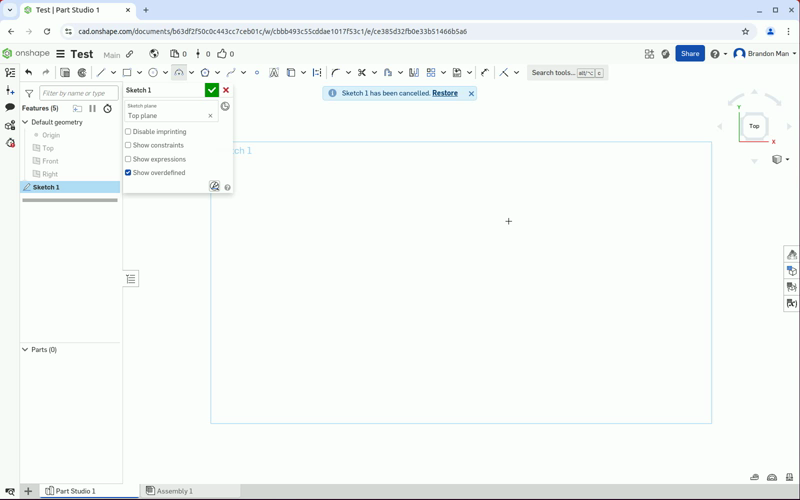
key_up(shift)
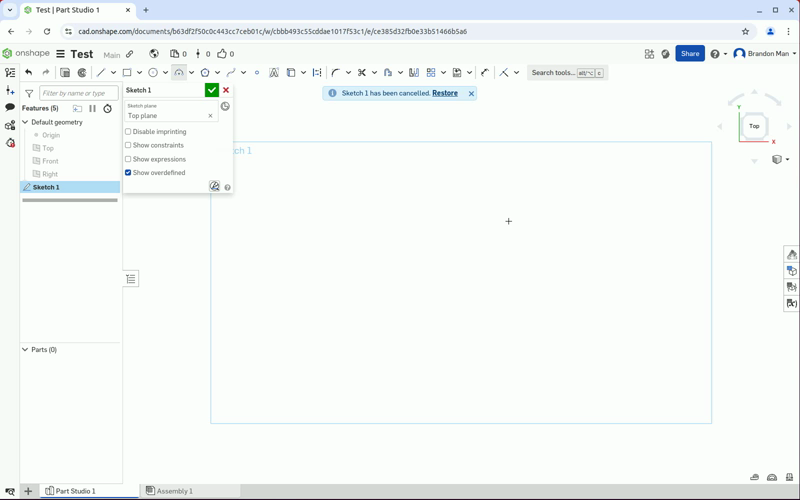
key_down(shift)
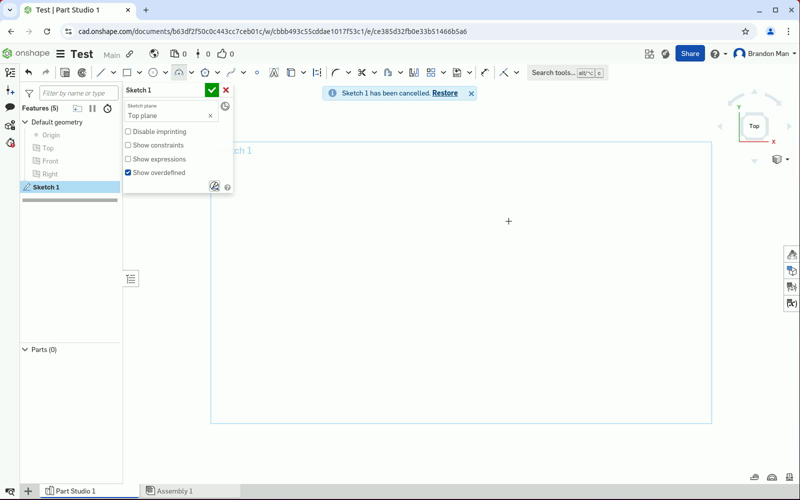
mouse_move(523, 289)
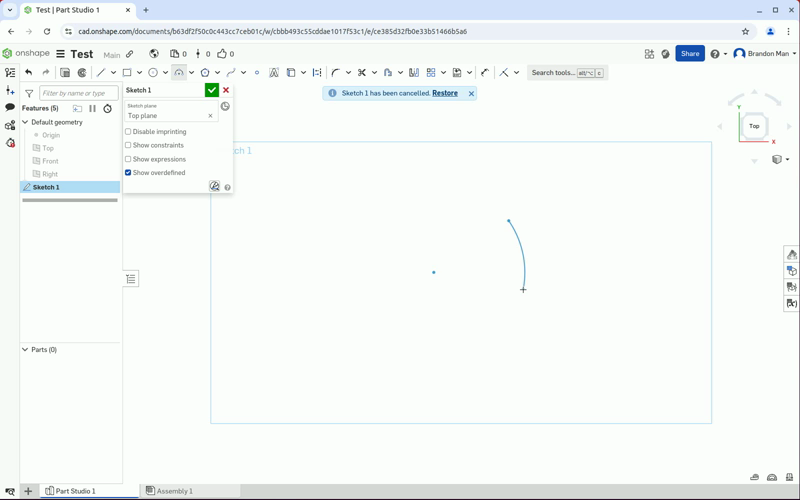
click(523, 289)
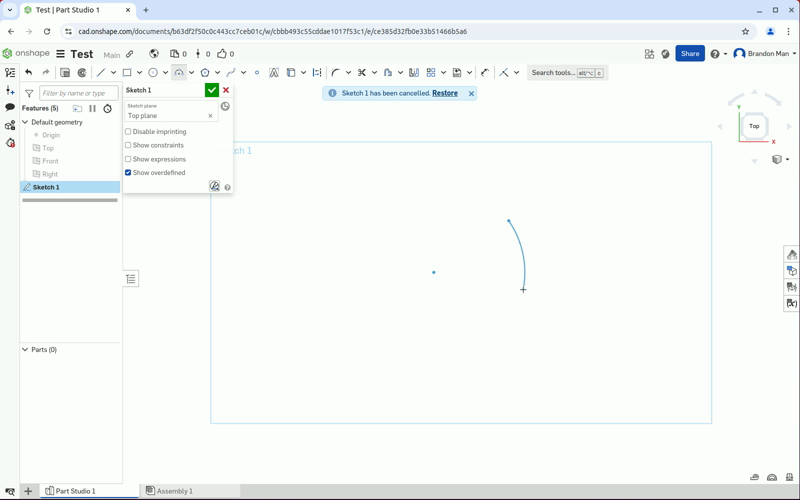
mouse_move(505, 257)
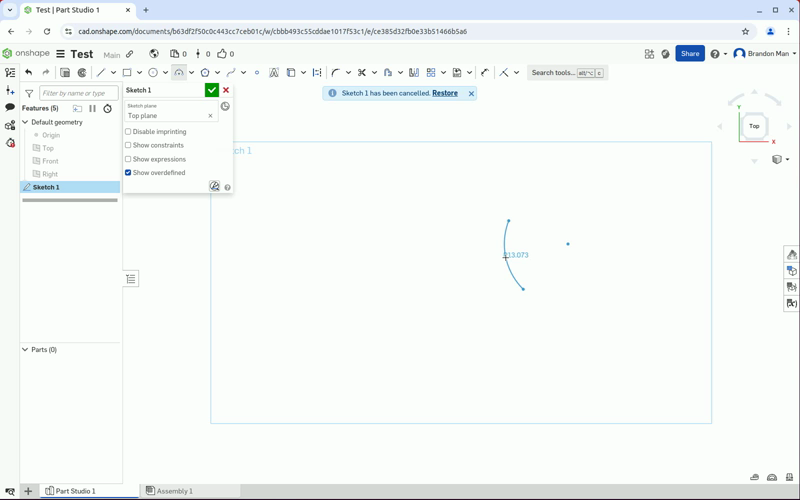
click(505, 257)
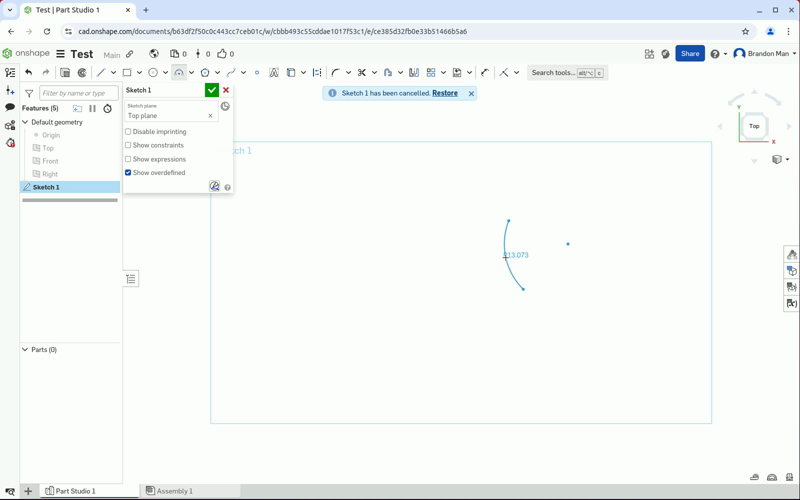
key_up(shift)
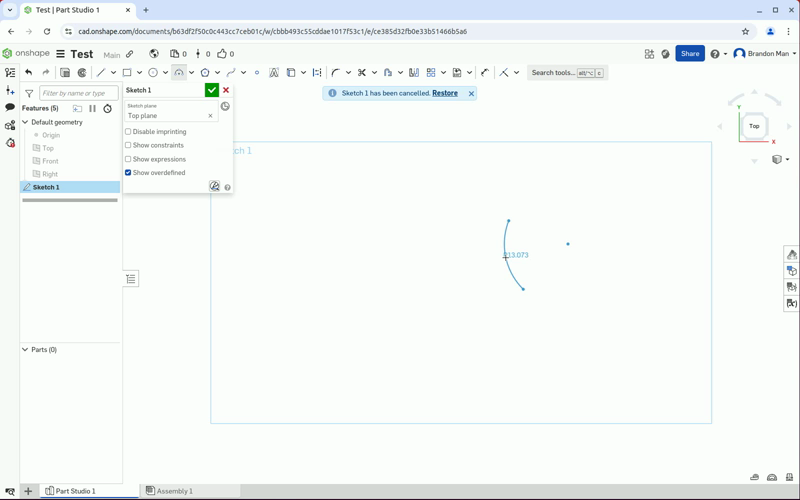
key(esc)
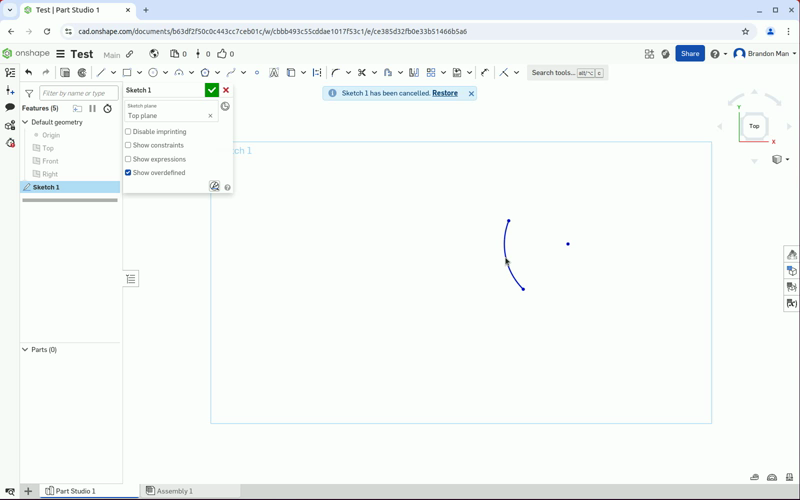
key(l)
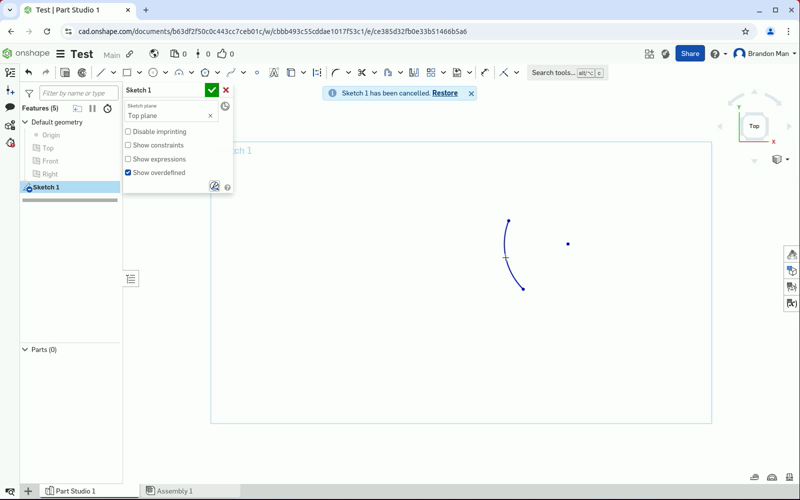
mouse_move(523, 289)
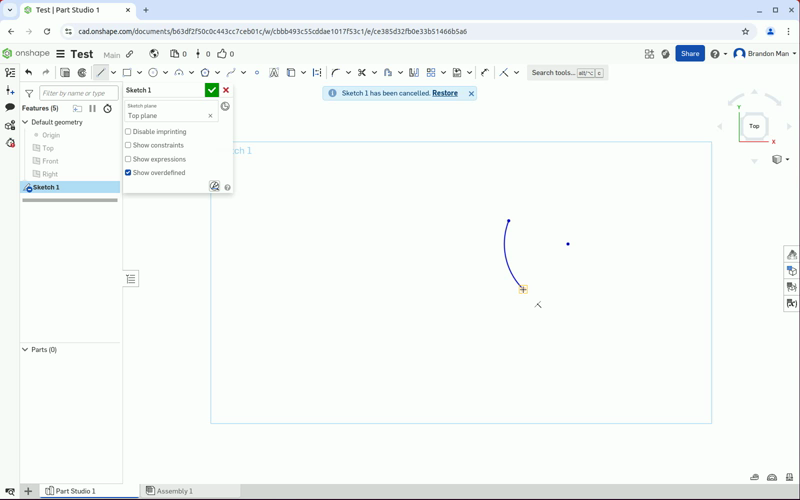
click(523, 289)
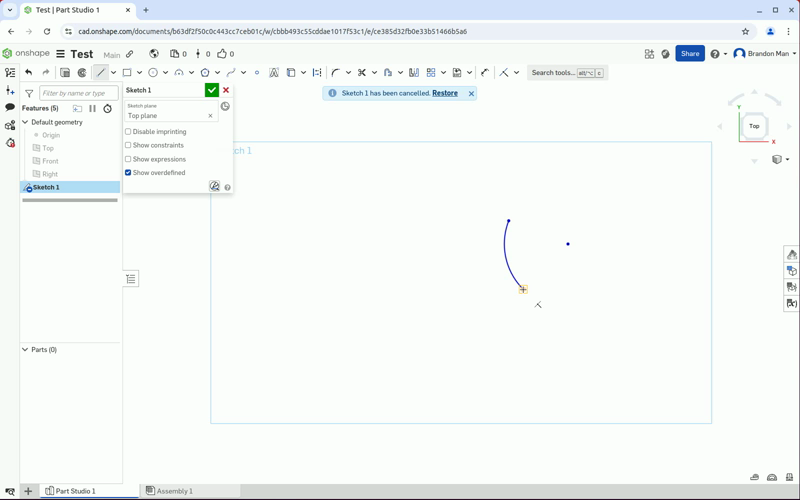
key_down(shift)
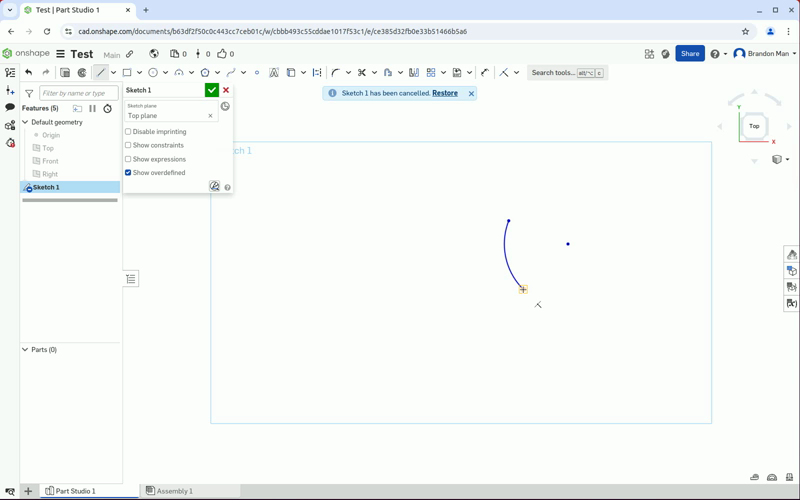
mouse_move(553, 289)
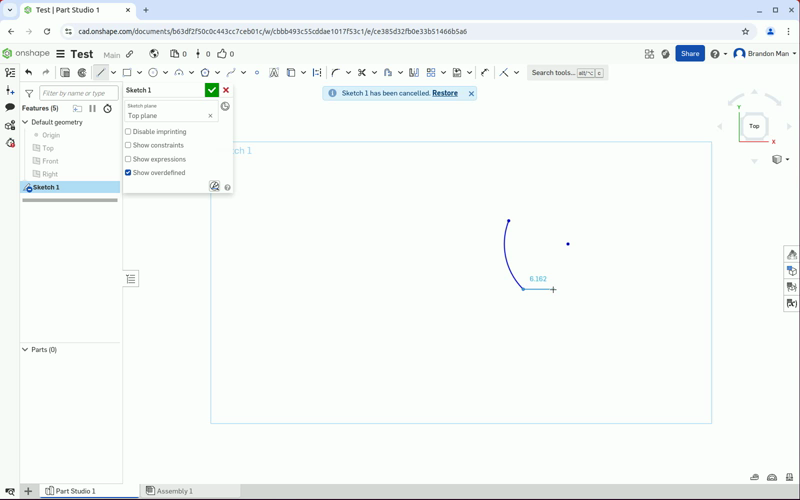
mouse_move(523, 284)
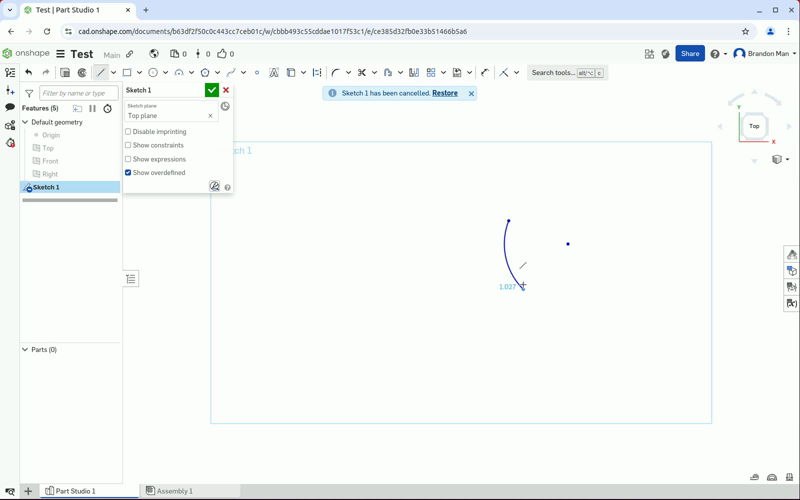
scroll(6)
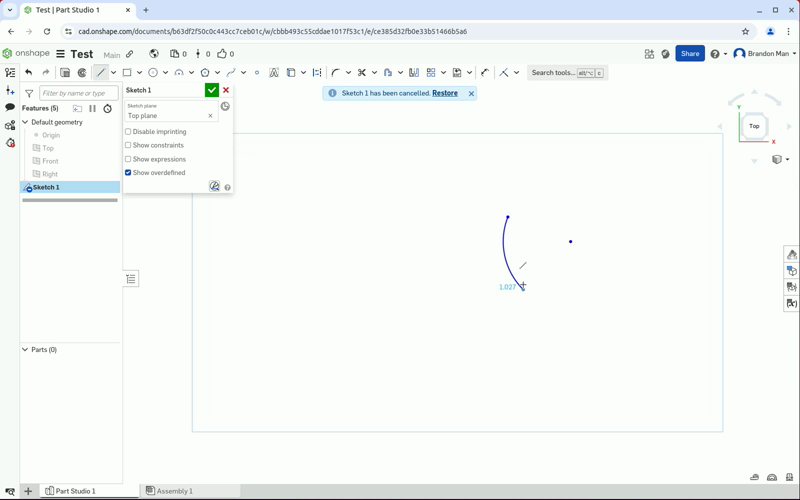
scroll(6)
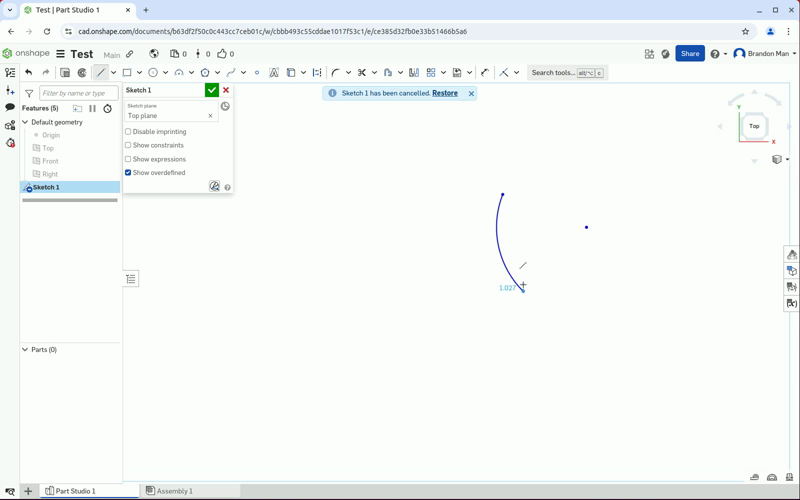
scroll(6)
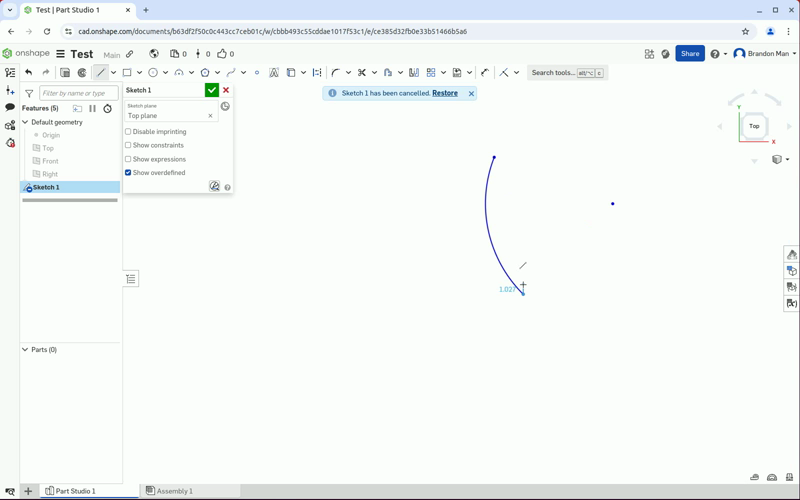
scroll(6)
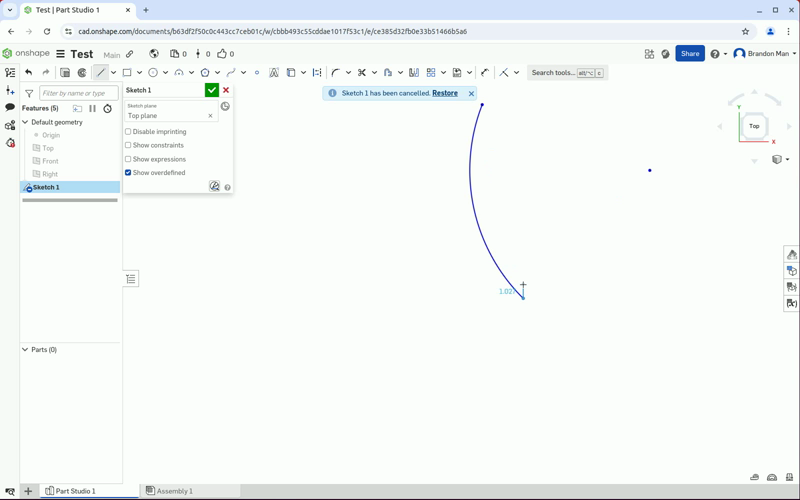
scroll(6)
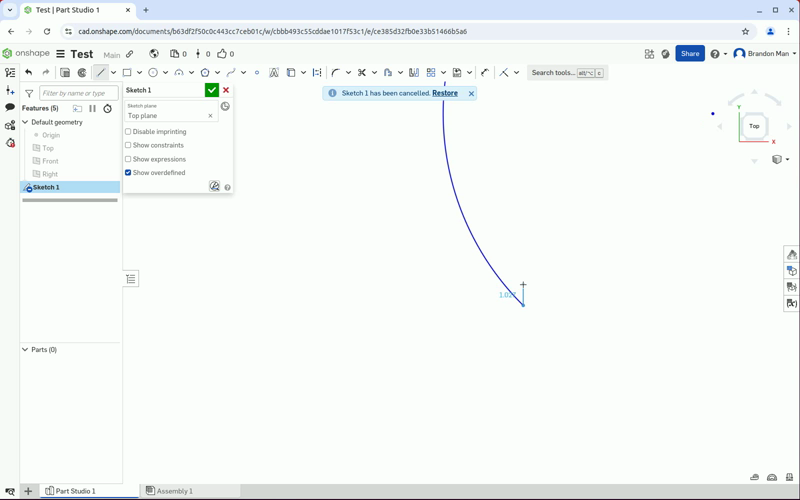
scroll(6)
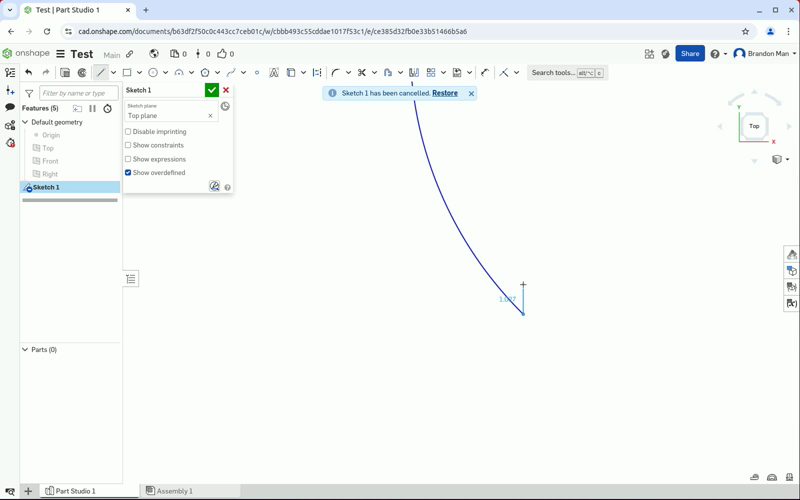
scroll(6)
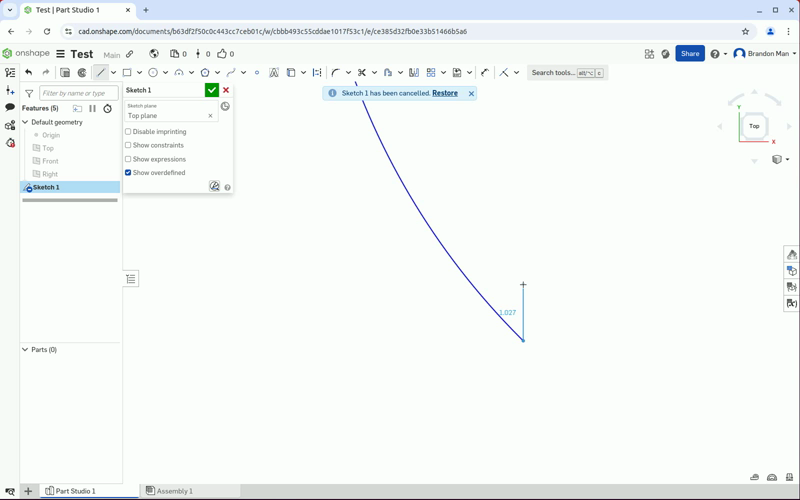
click(523, 284)
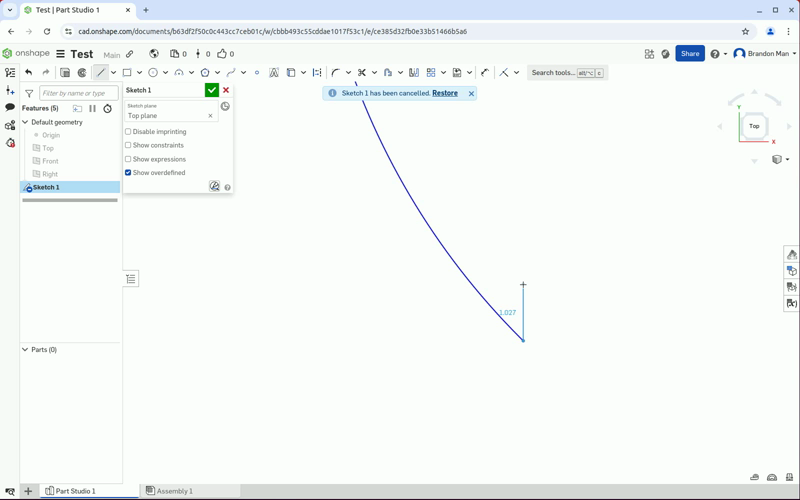
scroll(-6)
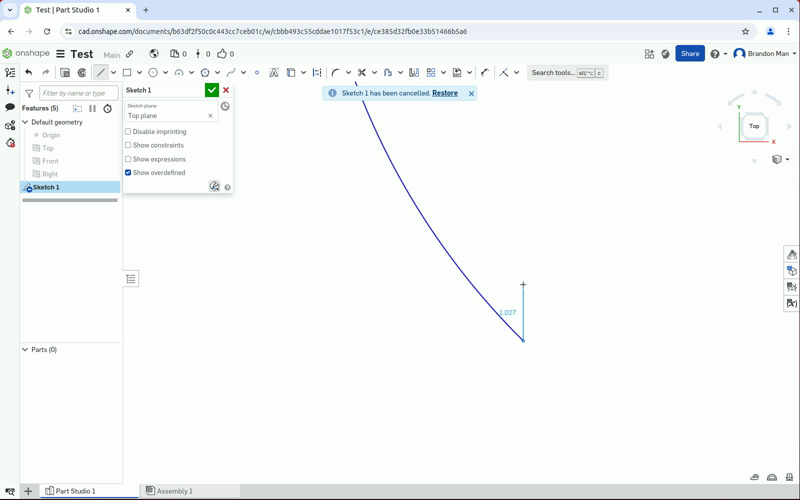
scroll(-6)
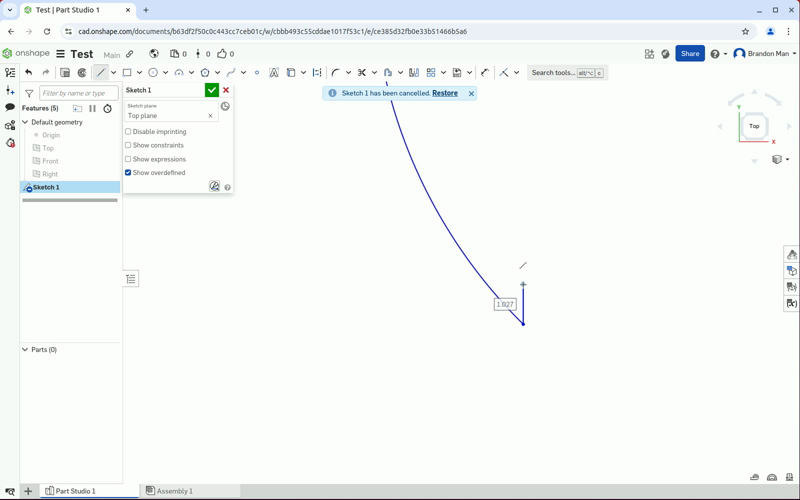
scroll(-6)
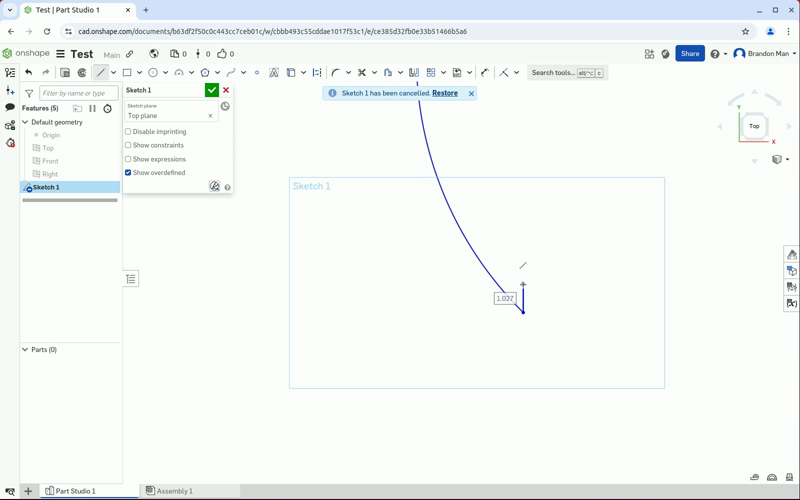
scroll(-6)
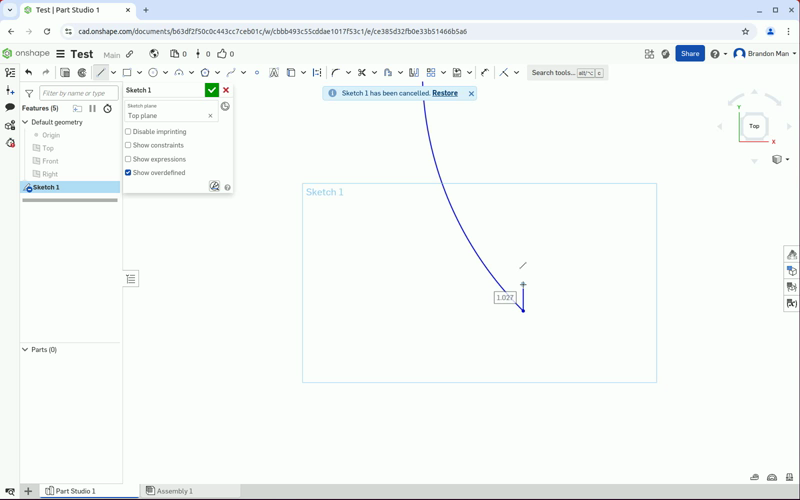
scroll(-6)
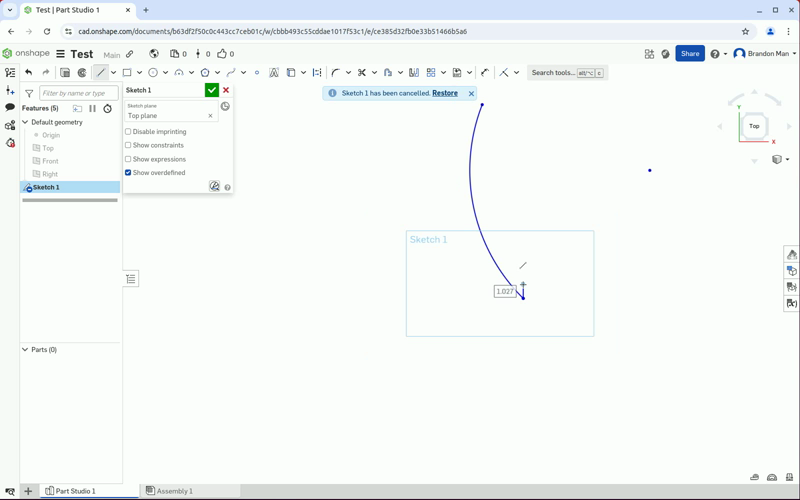
scroll(-6)
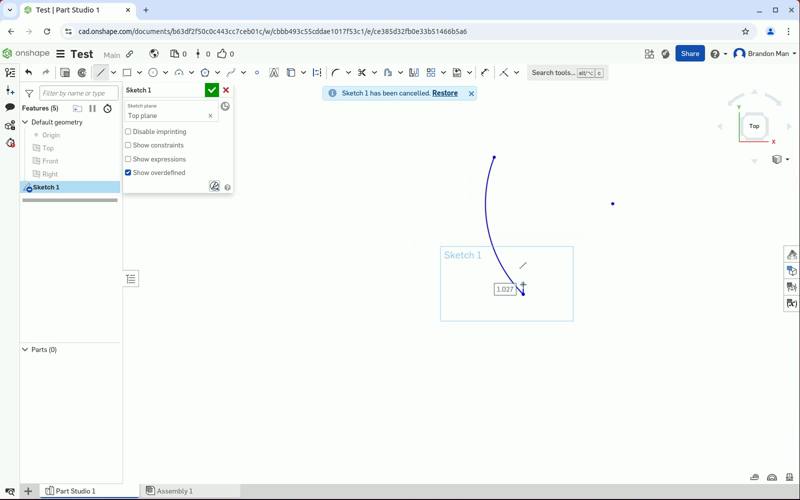
scroll(-6)
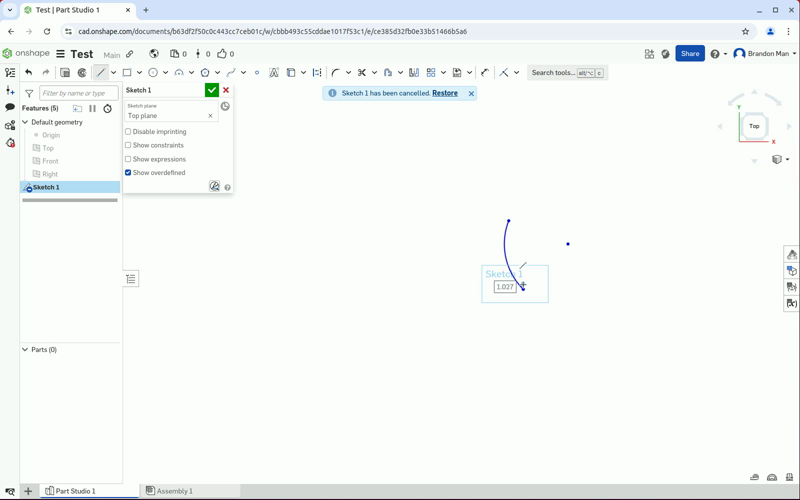
key_up(shift)
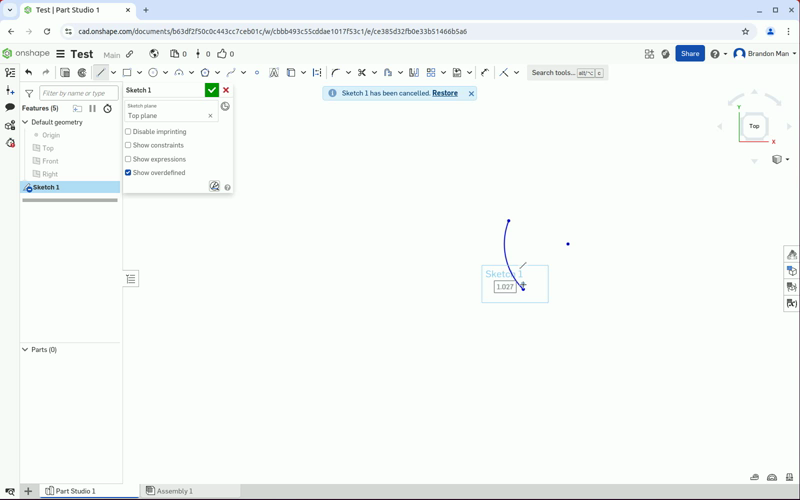
key(esc)
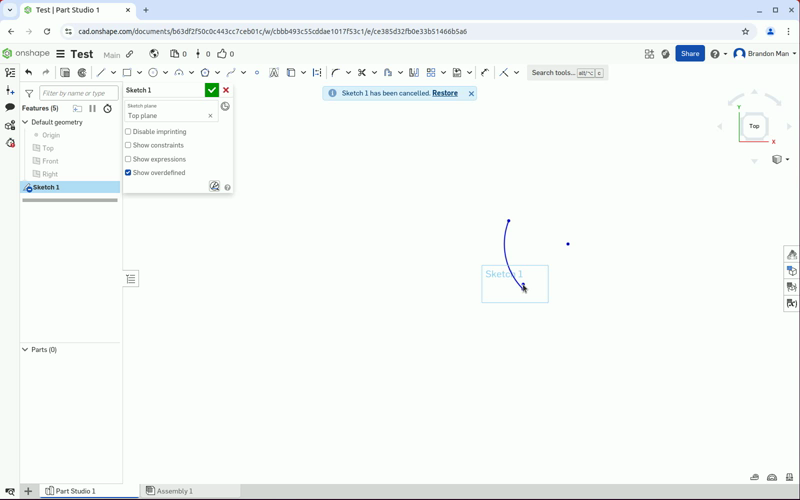
key(a)
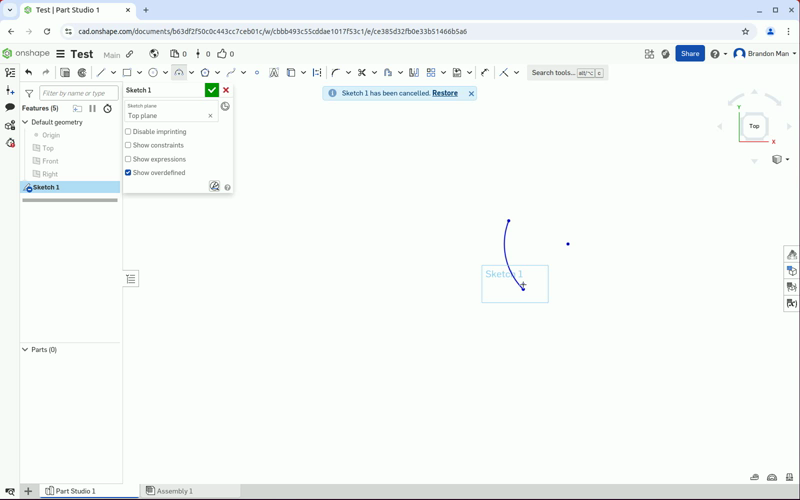
mouse_move(523, 284)
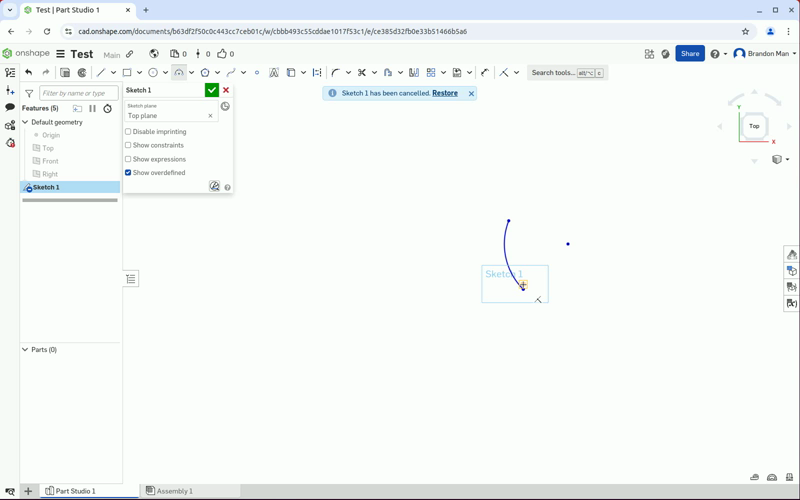
click(523, 284)
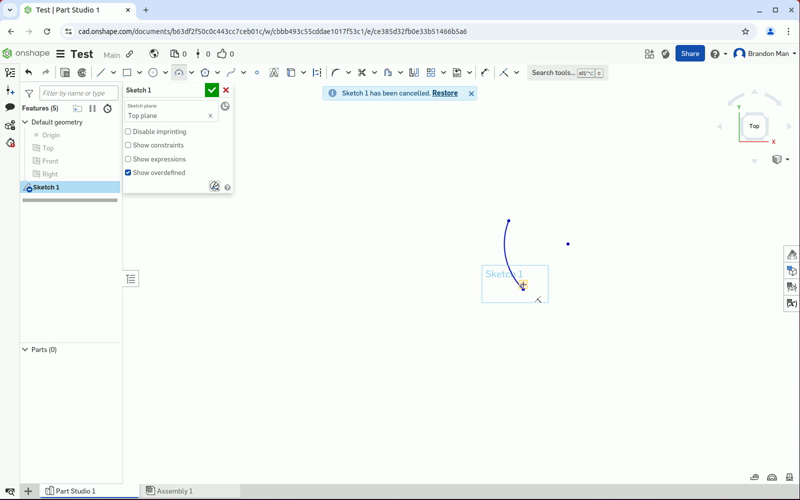
key_down(shift)
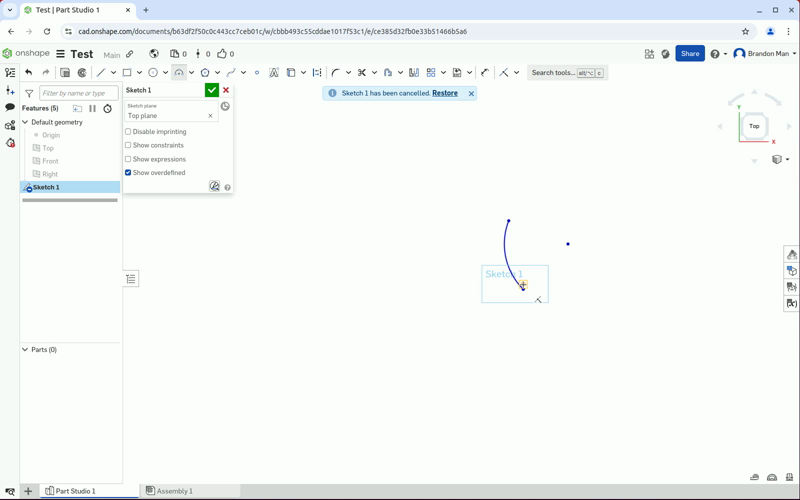
mouse_move(513, 220)
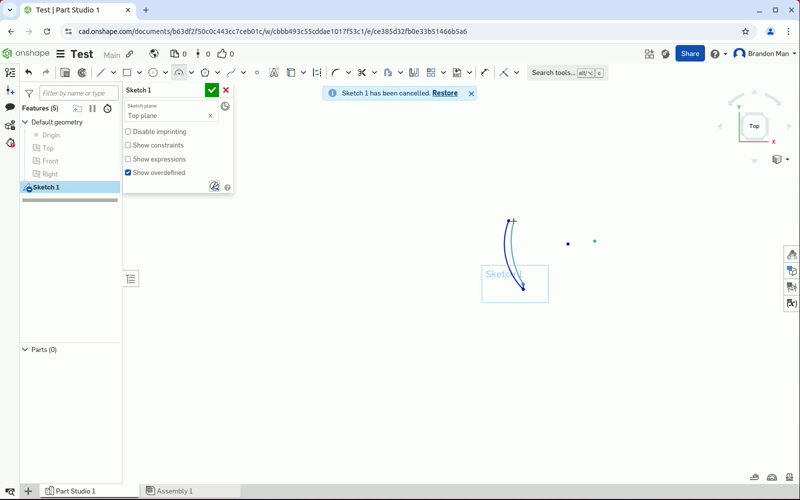
click(513, 220)
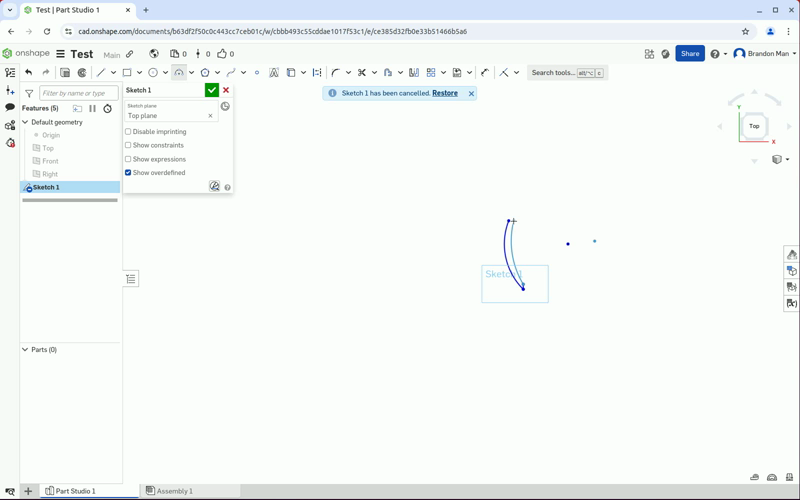
mouse_move(510, 253)
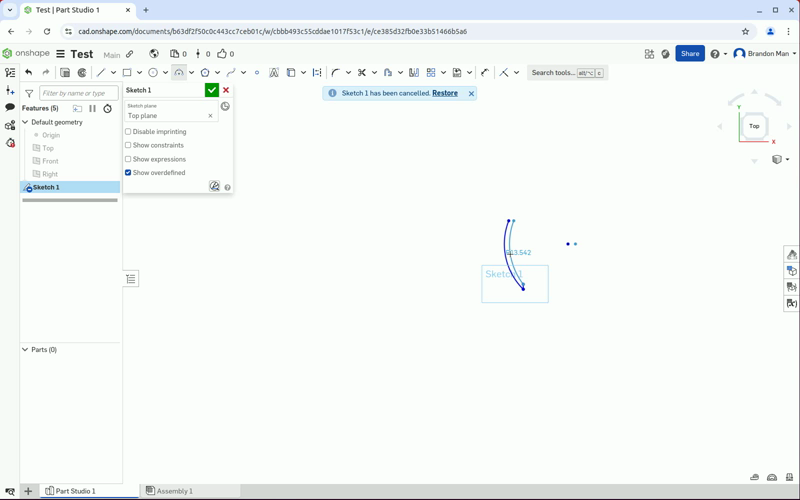
click(510, 253)
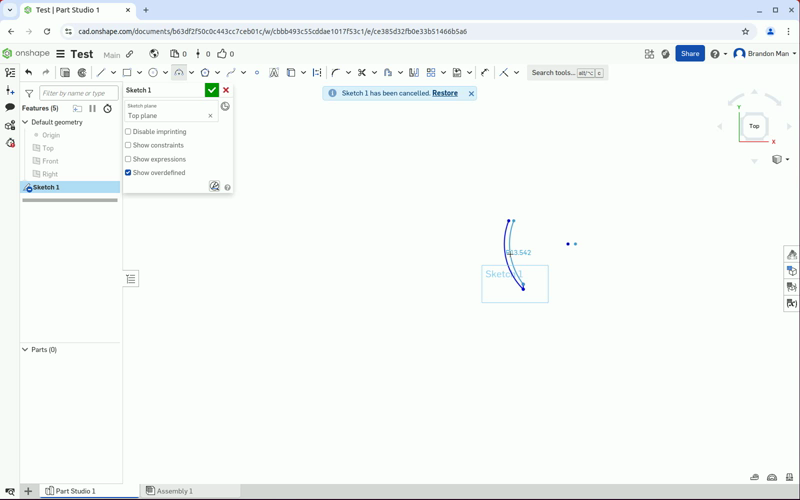
key_up(shift)
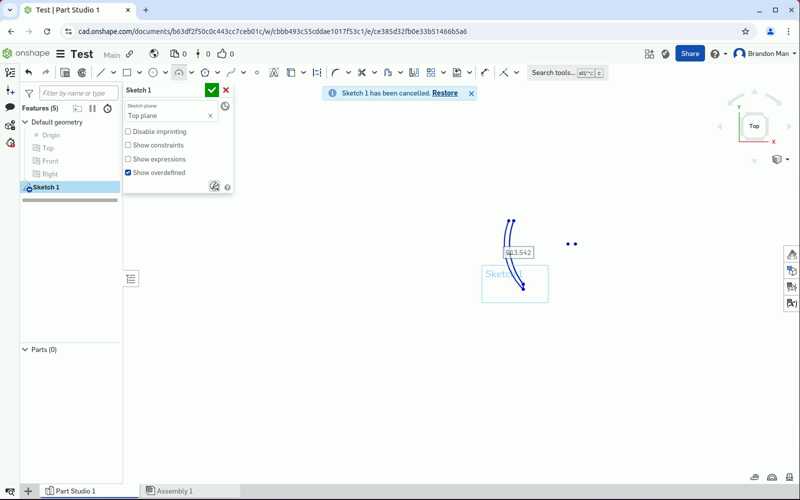
key(esc)
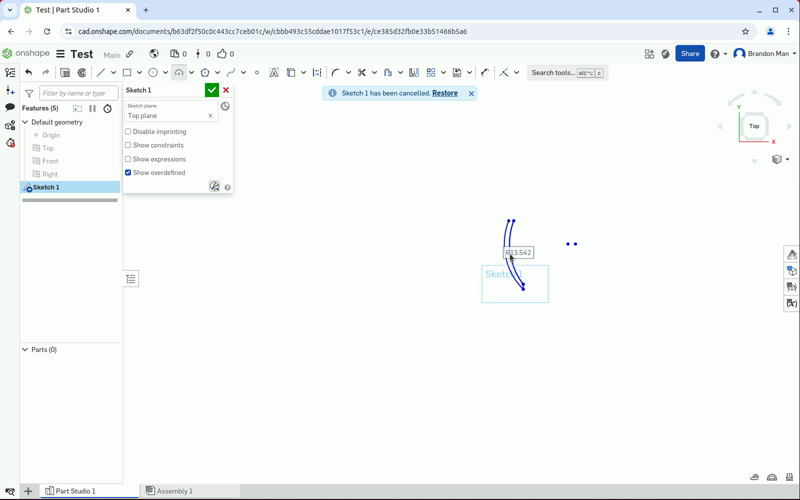
key(l)
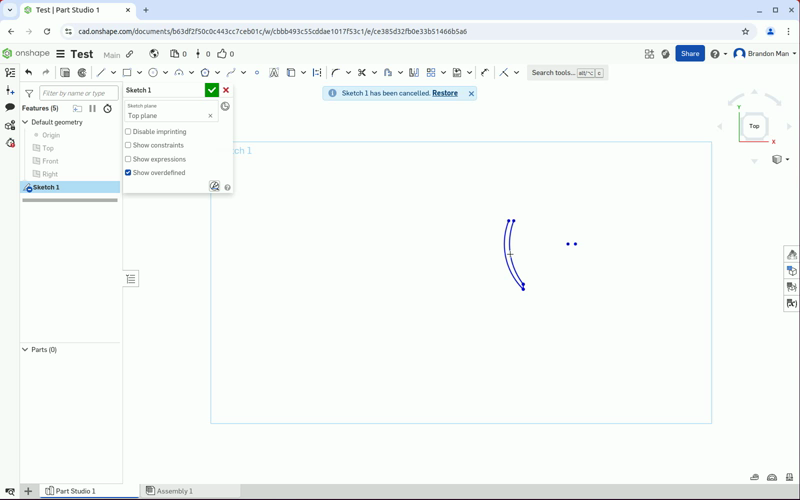
mouse_move(513, 220)
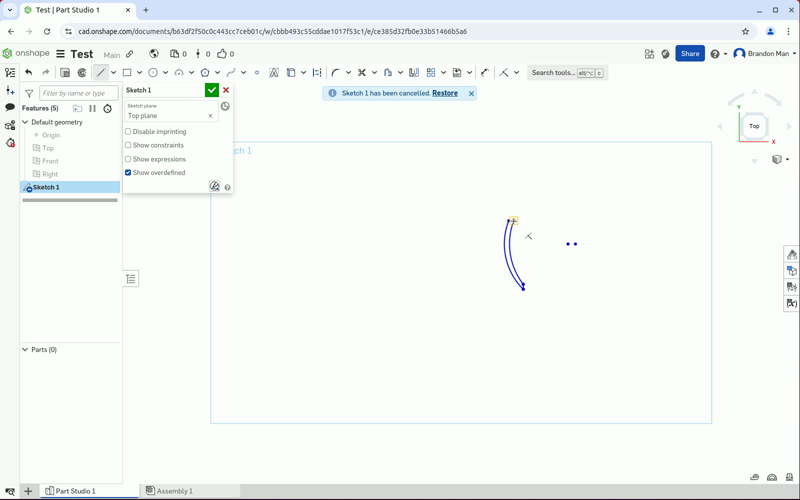
click(513, 220)
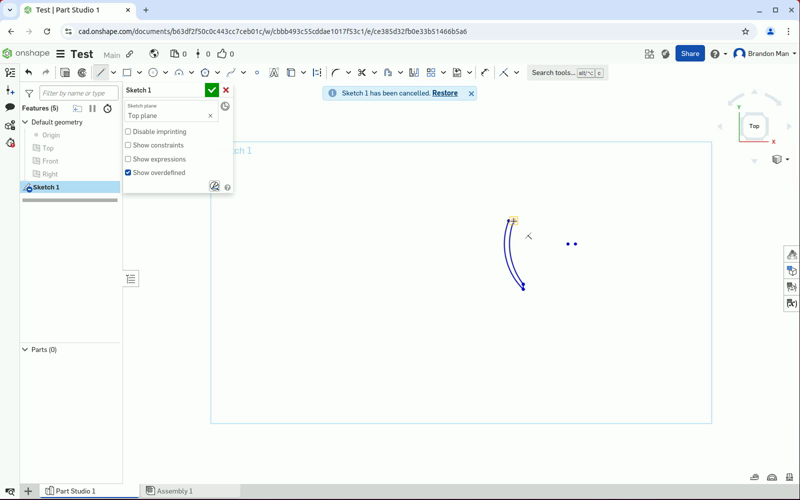
mouse_move(543, 220)
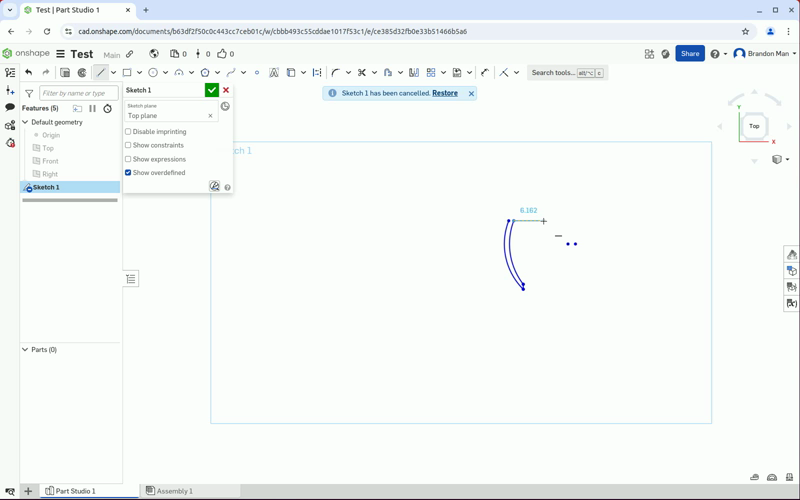
key_down(shift)
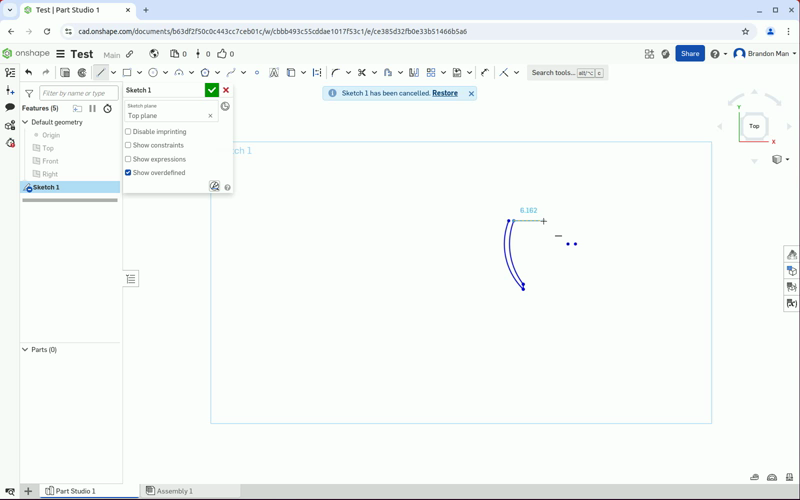
mouse_move(508, 220)
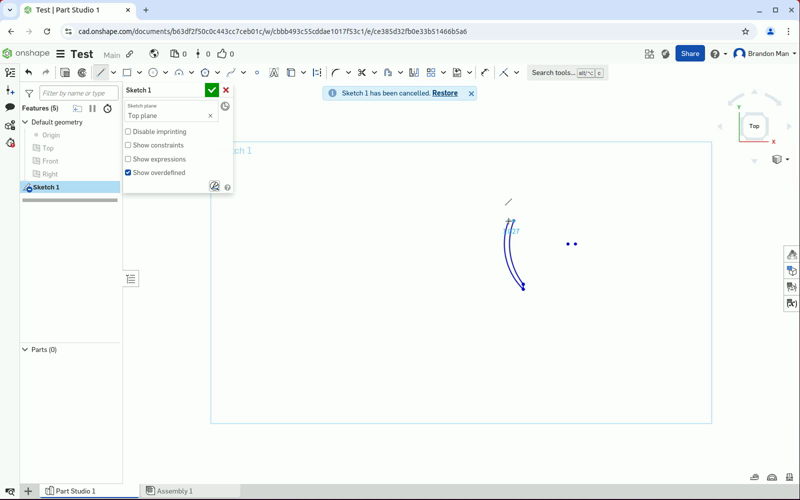
scroll(6)
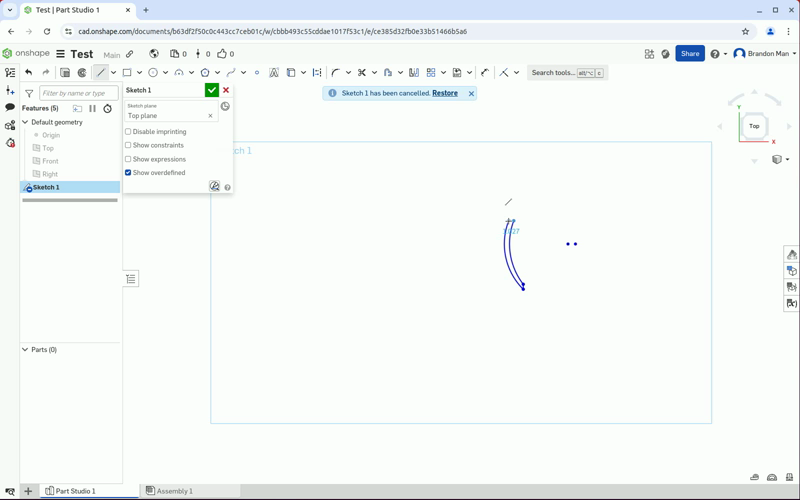
scroll(6)
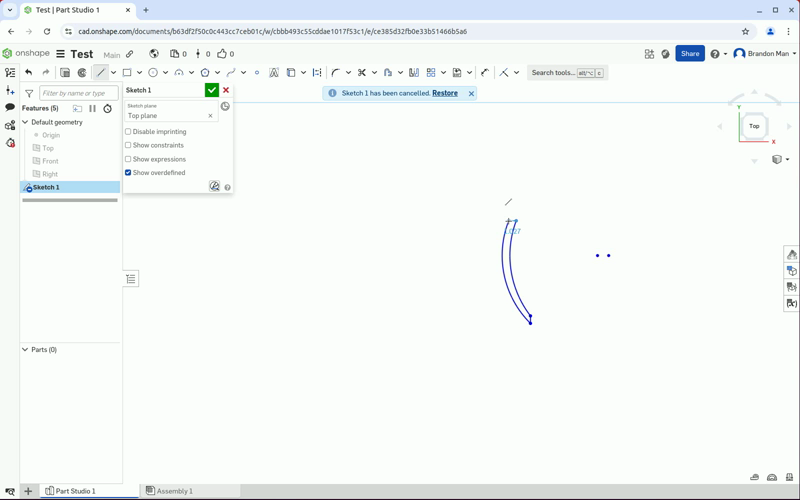
scroll(6)
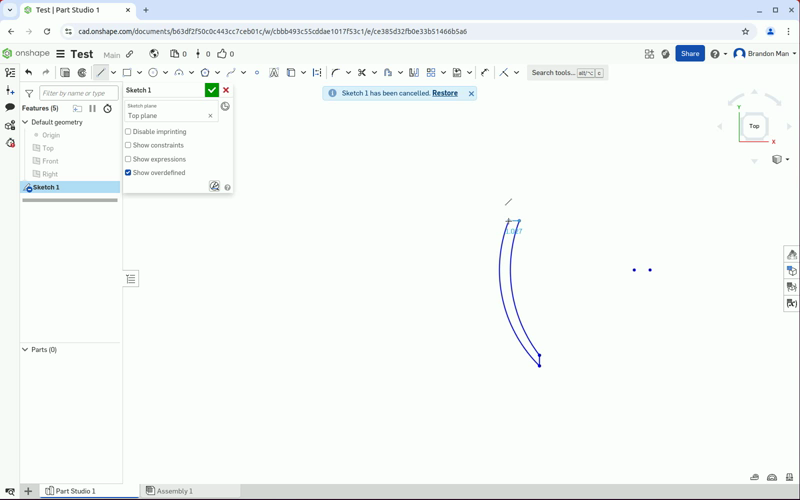
scroll(6)
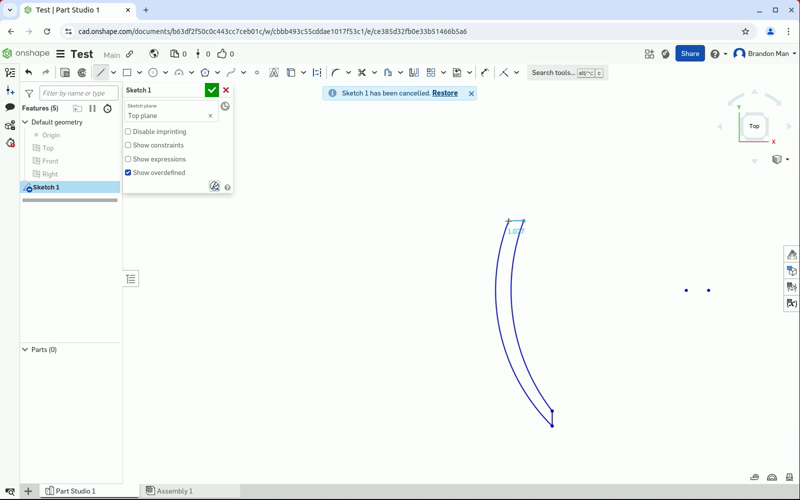
scroll(6)
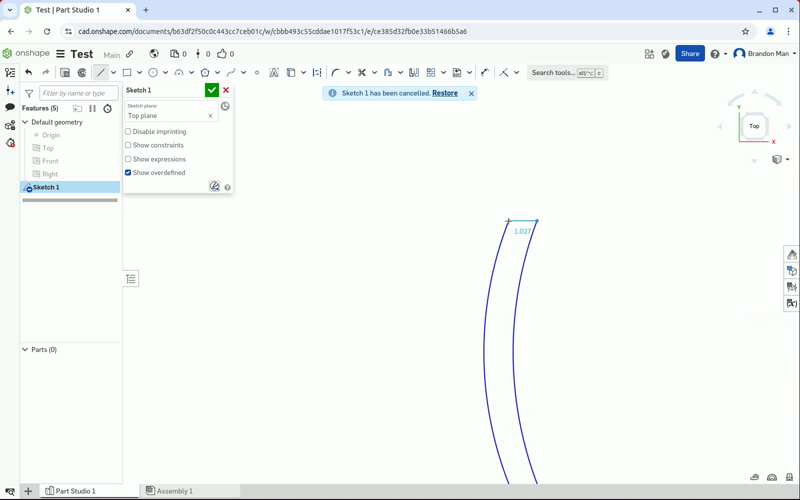
scroll(6)
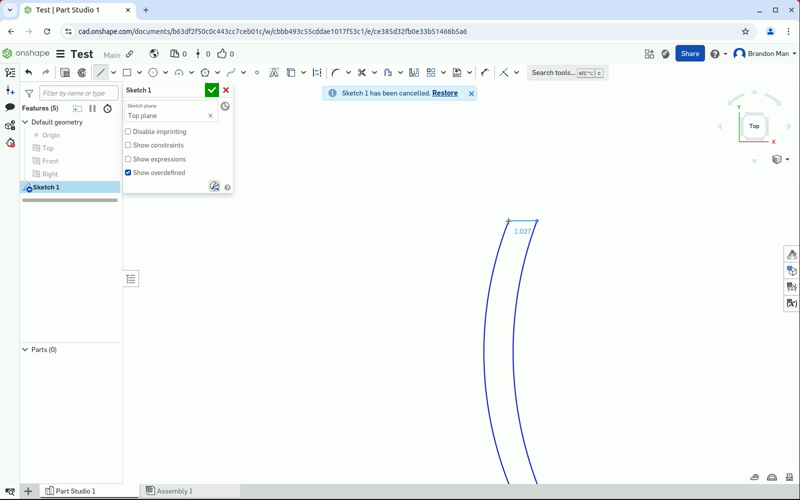
scroll(6)
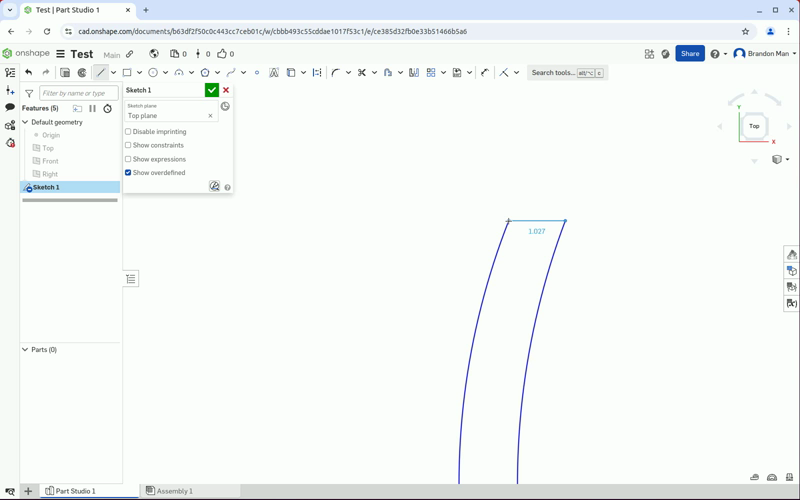
key_up(shift)
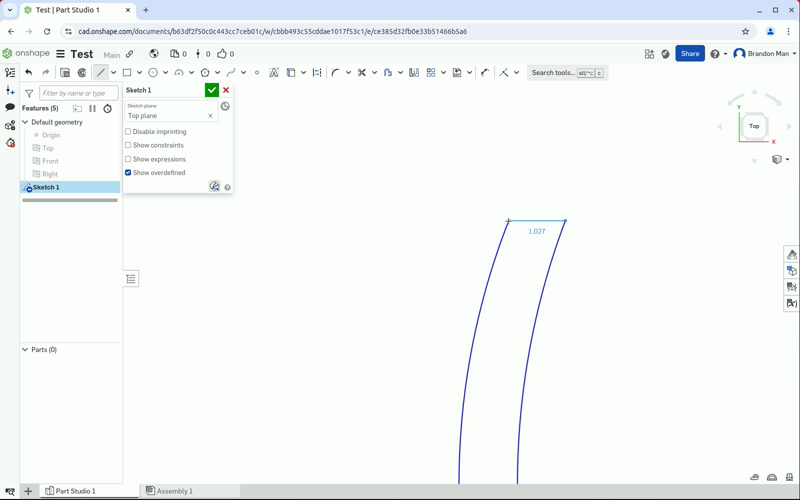
click(508, 220)
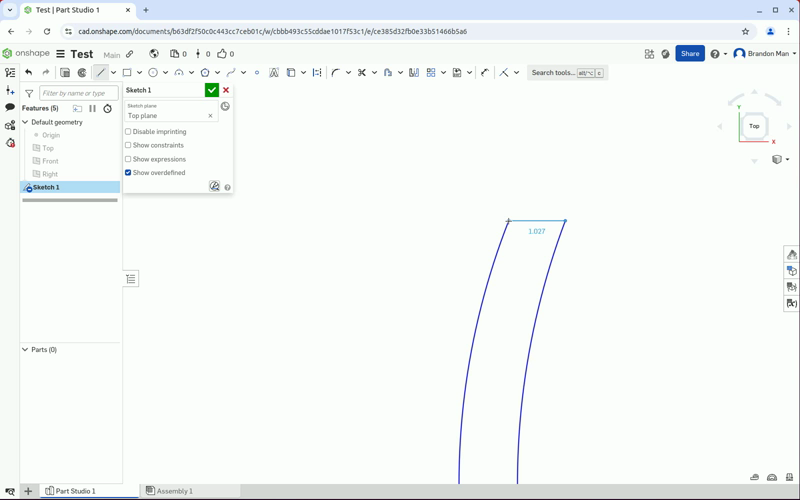
scroll(-6)
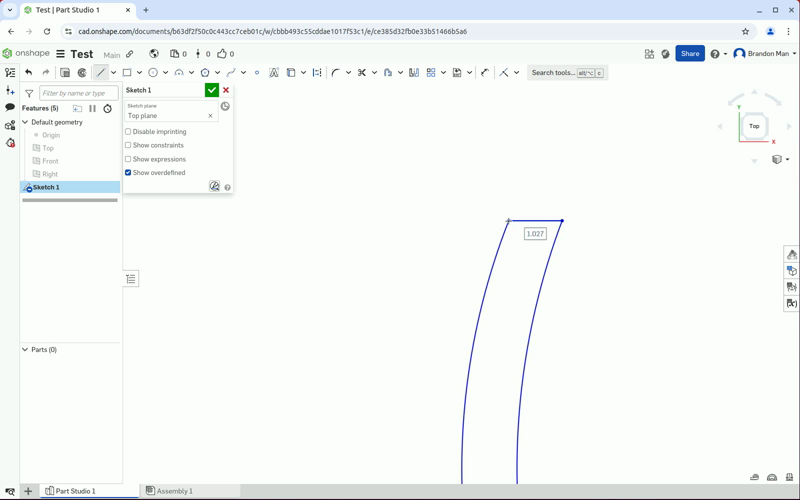
scroll(-6)
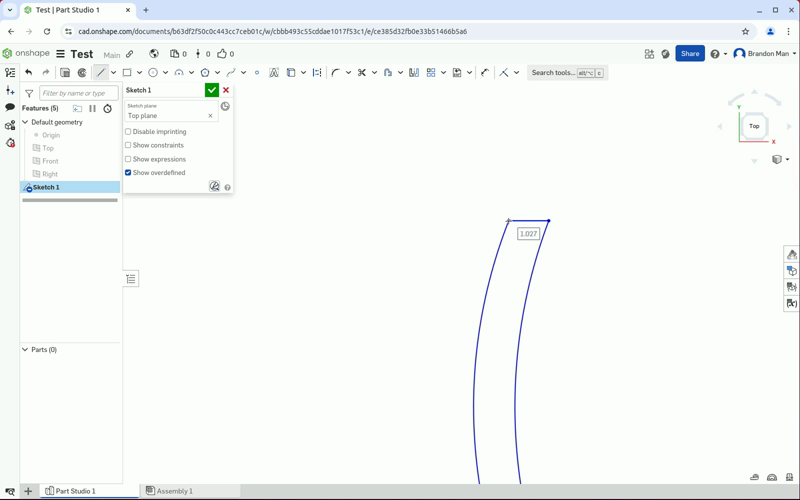
scroll(-6)
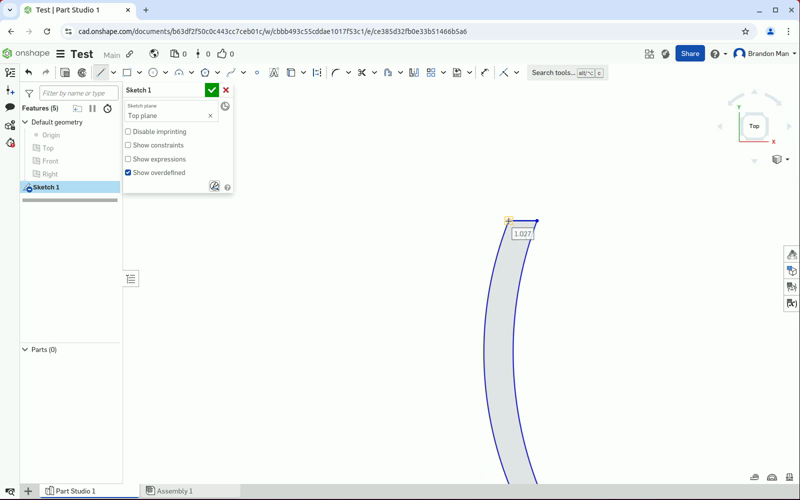
scroll(-6)
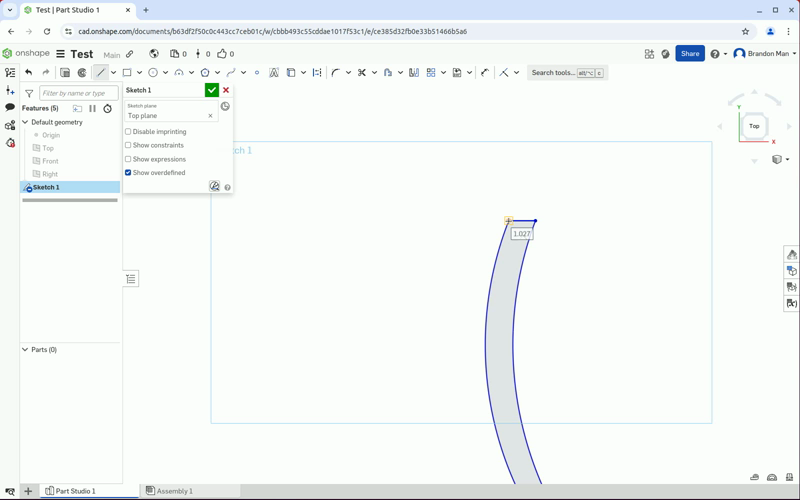
scroll(-6)
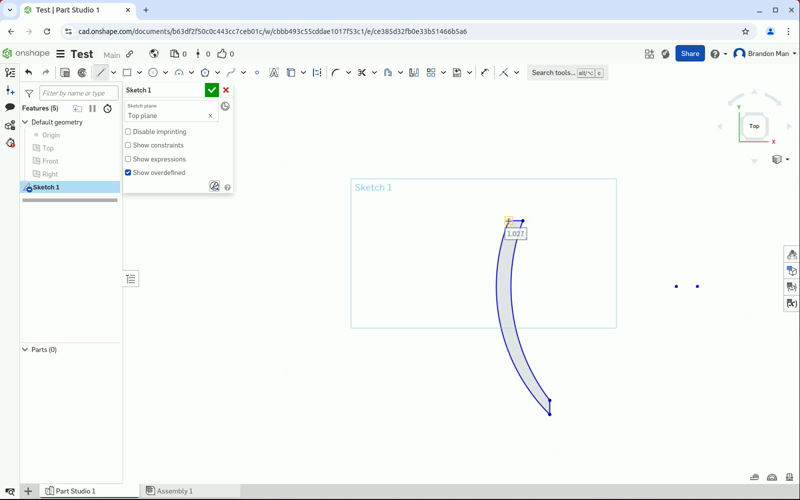
scroll(-6)
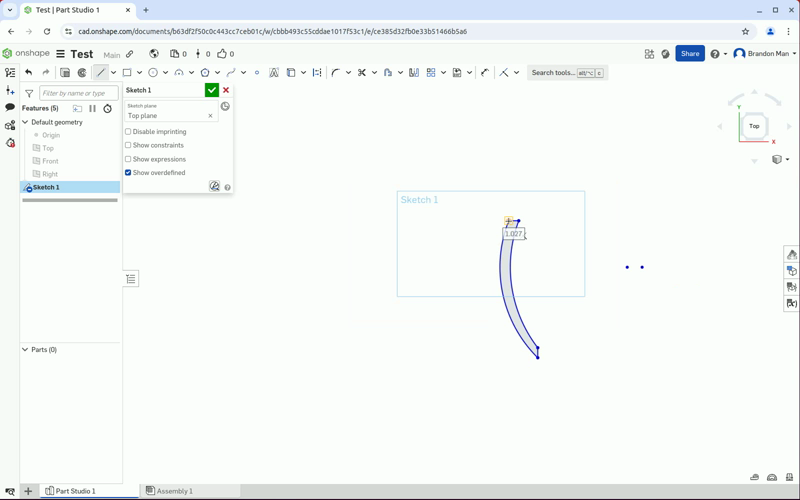
scroll(-6)
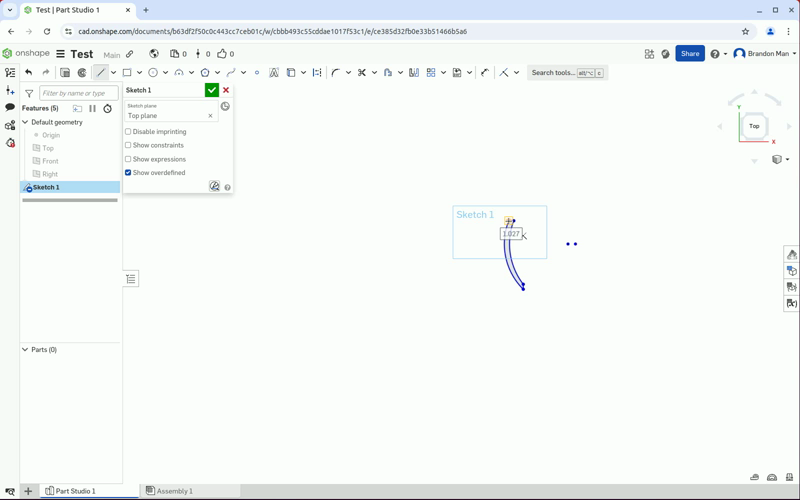
key(esc)
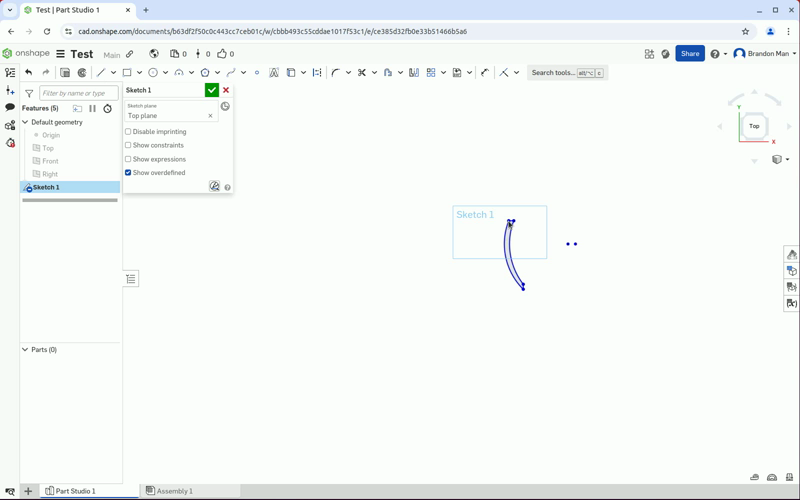
mouse_move(506, 242)
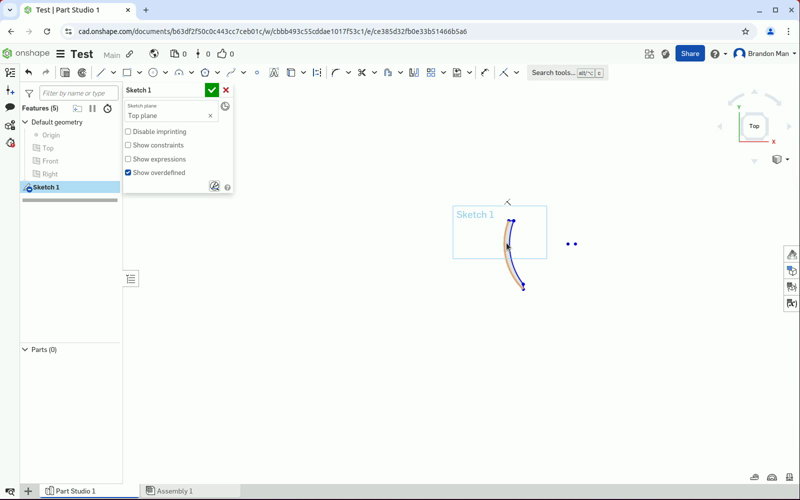
scroll(6)
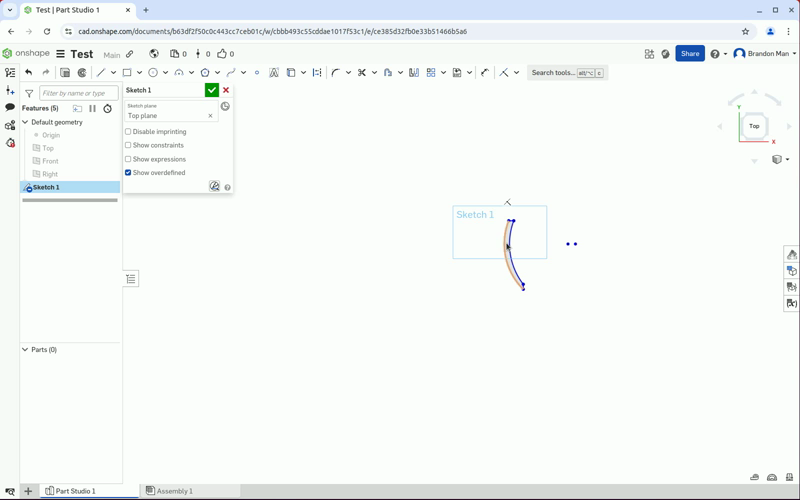
scroll(6)
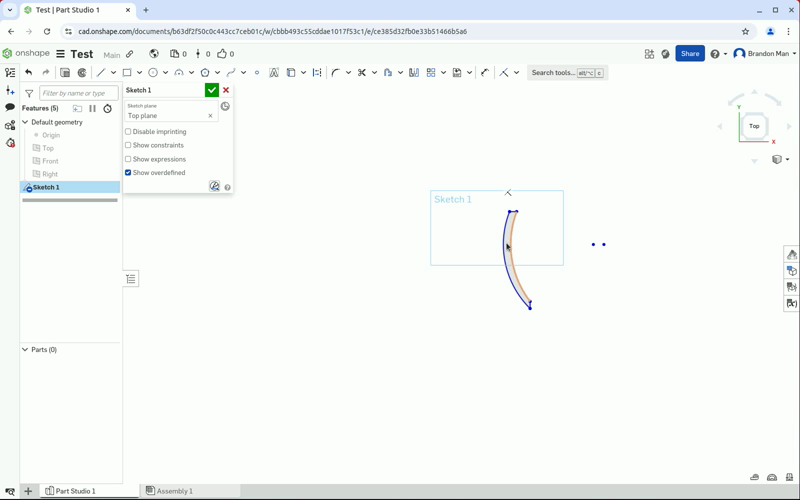
scroll(6)
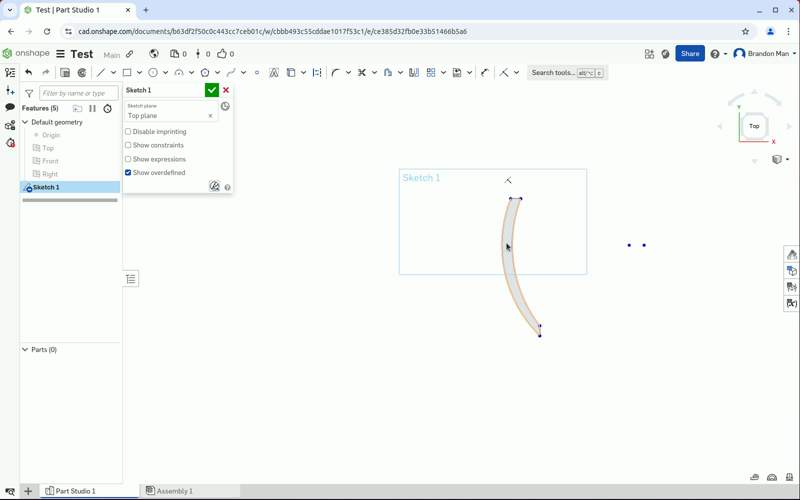
scroll(6)
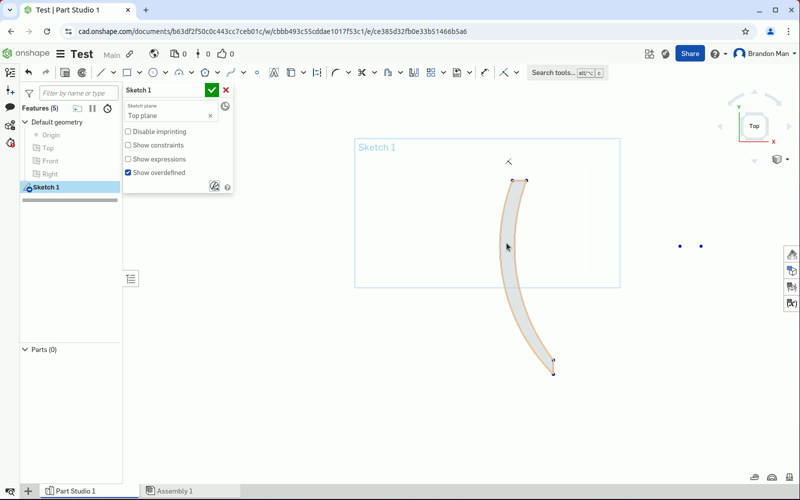
scroll(6)
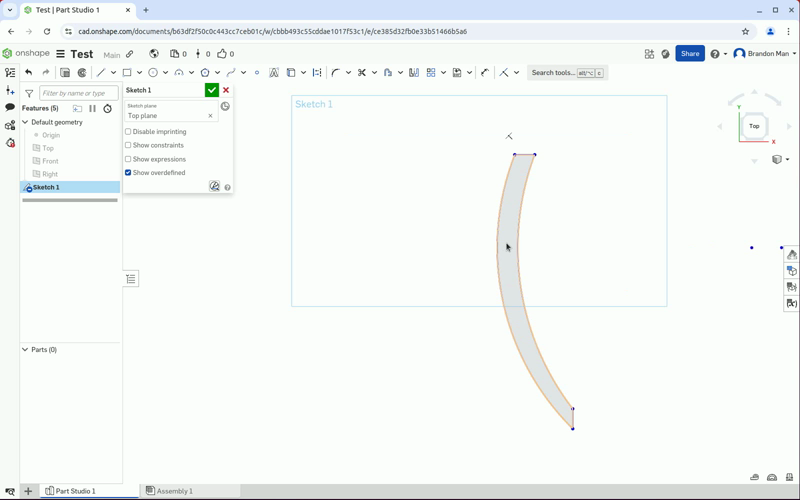
scroll(6)
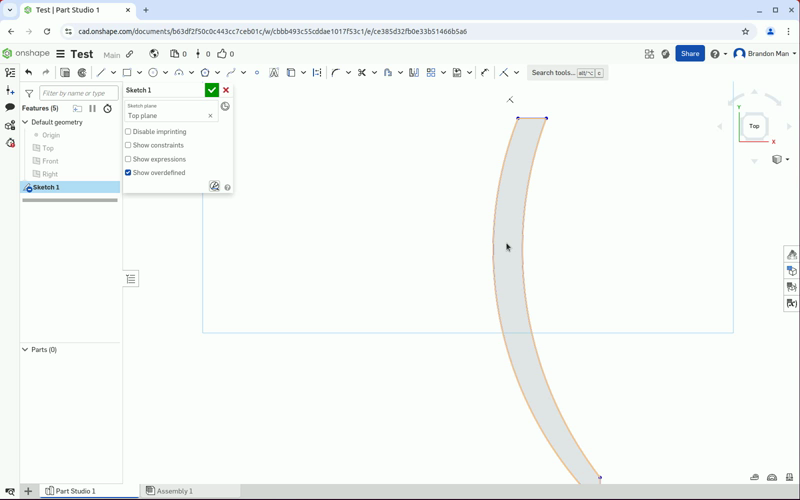
scroll(6)
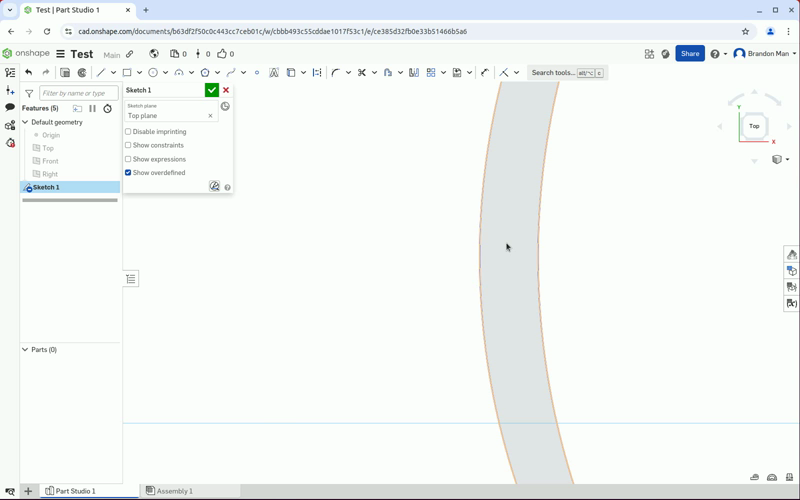
click(506, 242)
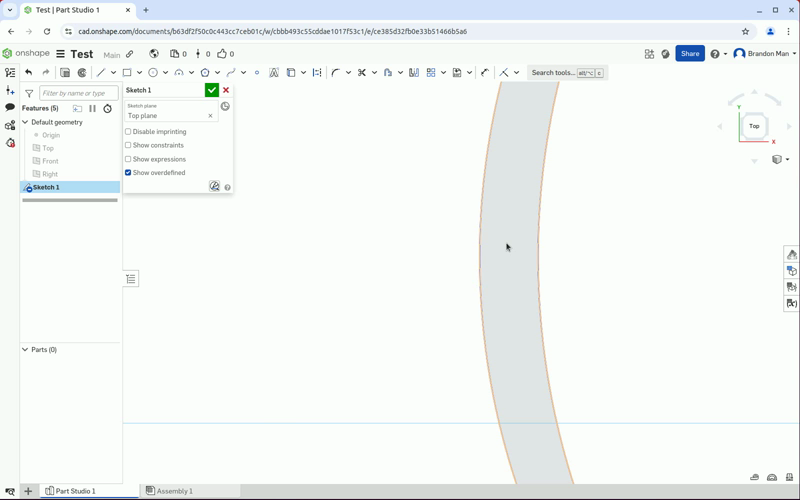
scroll(-6)
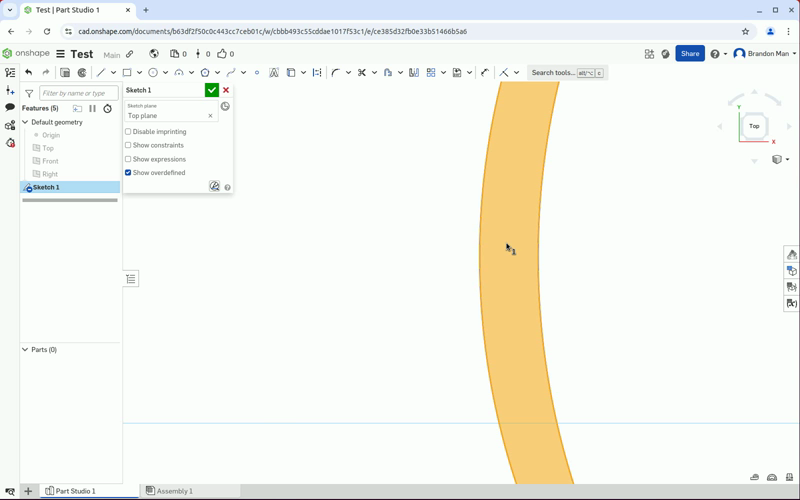
scroll(-6)
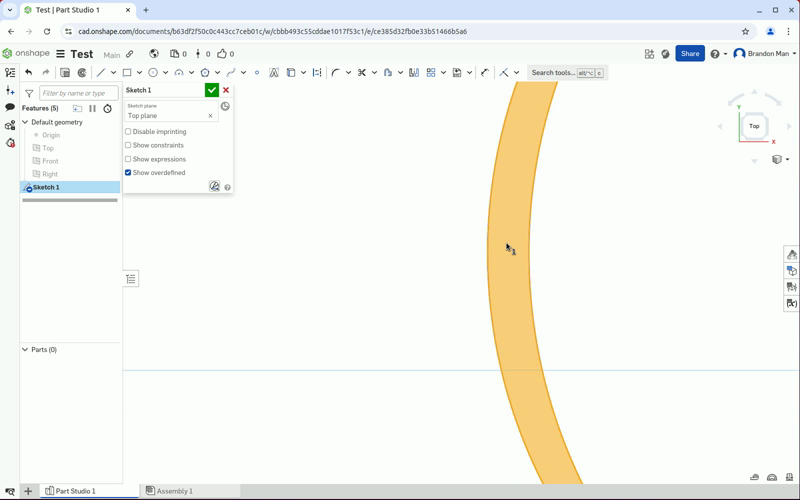
scroll(-6)
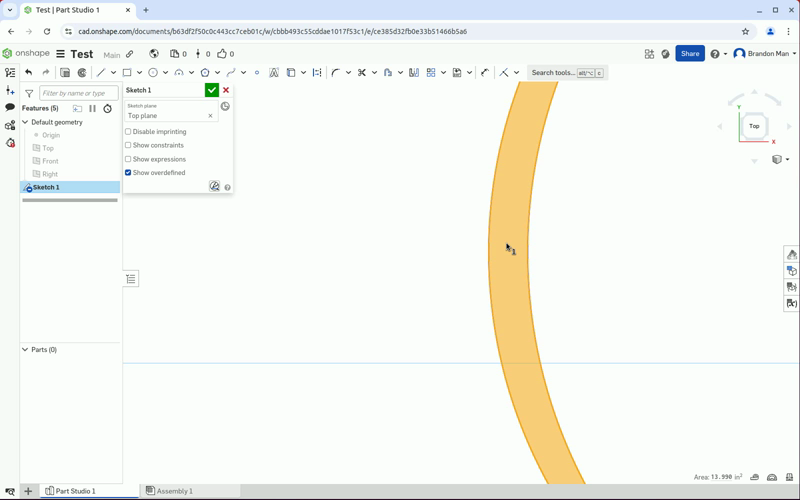
scroll(-6)
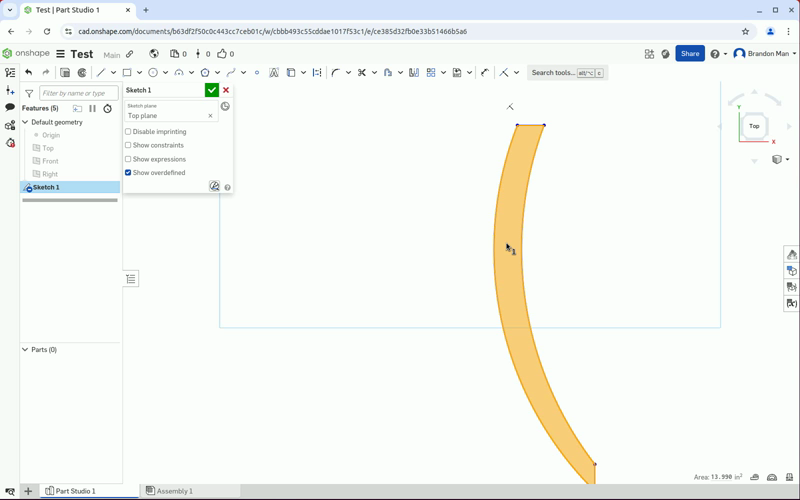
scroll(-6)
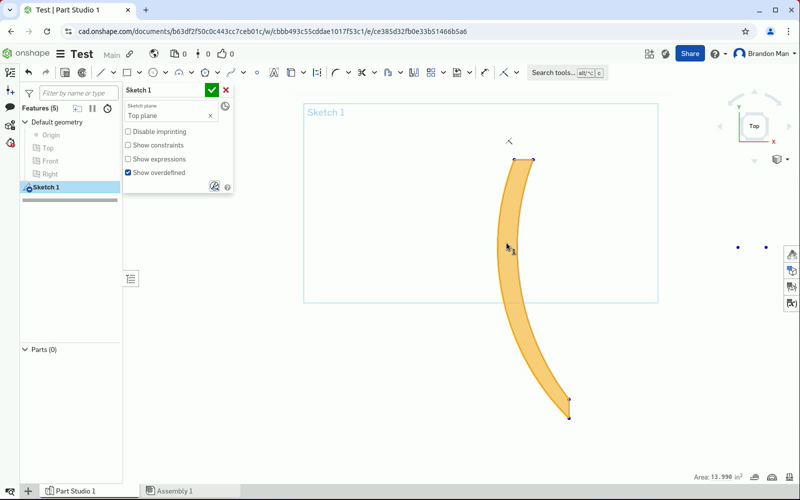
scroll(-6)
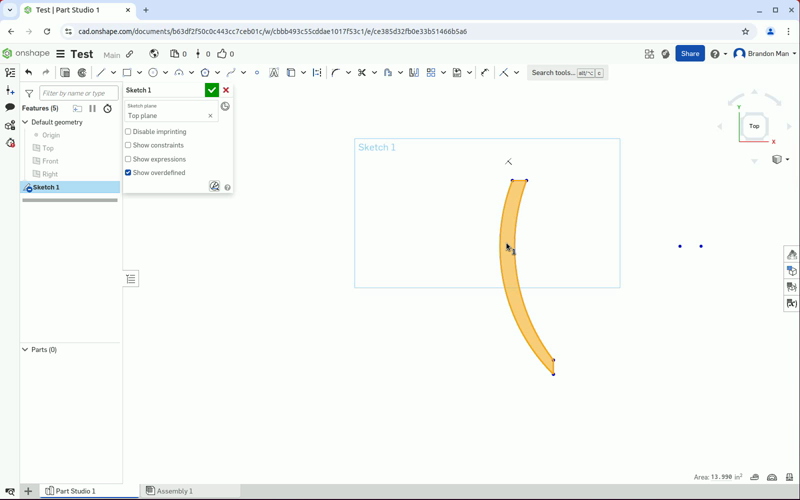
scroll(-6)
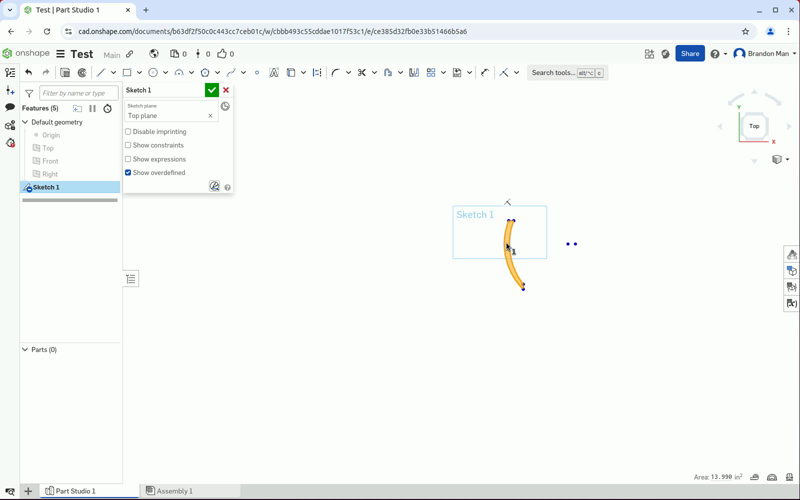
mouse_move(73, 352)
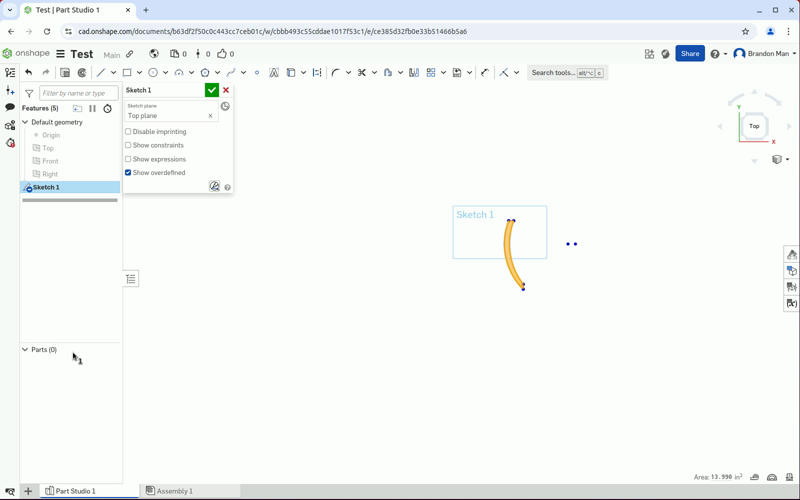
key(shift+y)
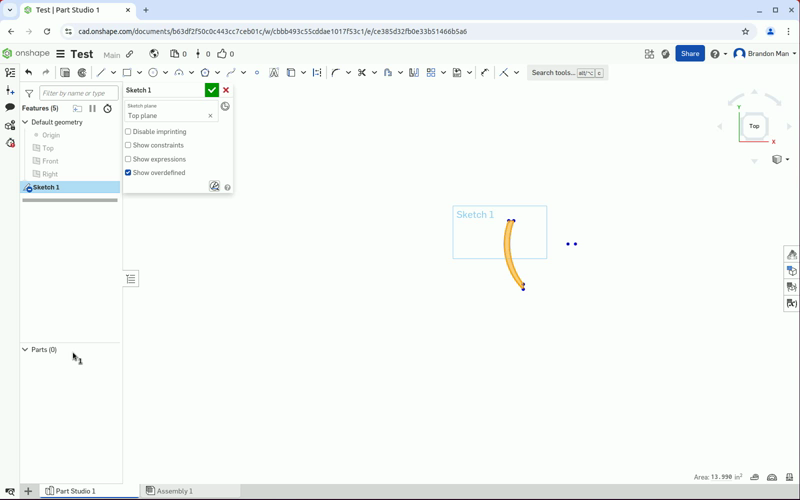
key(shift+e)
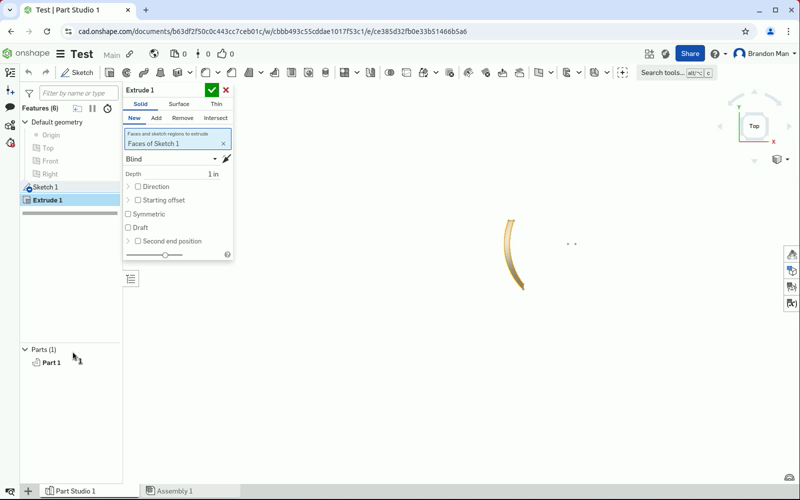
mouse_move(143, 106)
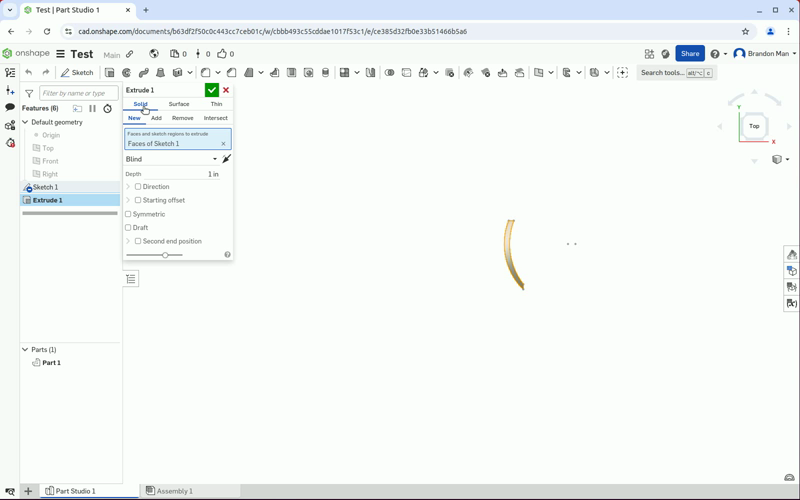
click(143, 106)
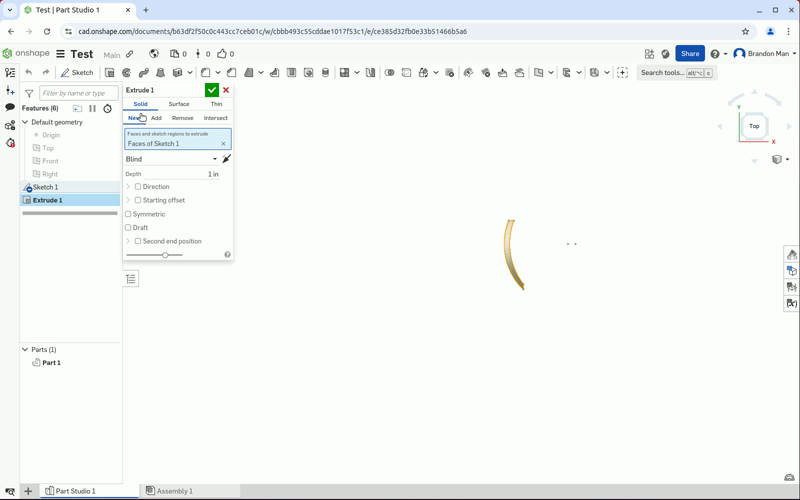
mouse_move(137, 120)
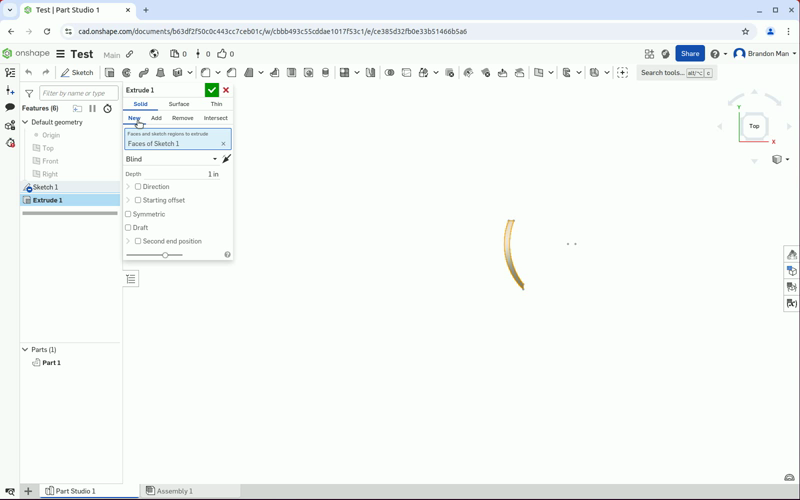
click(137, 120)
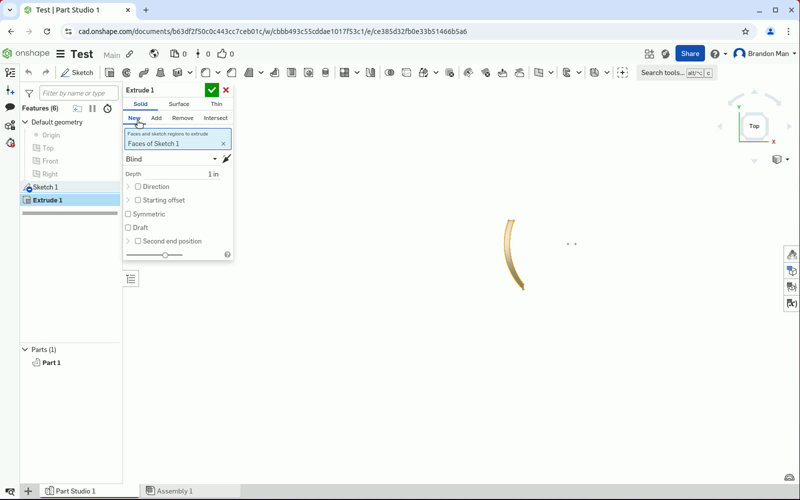
key(tab, 4)
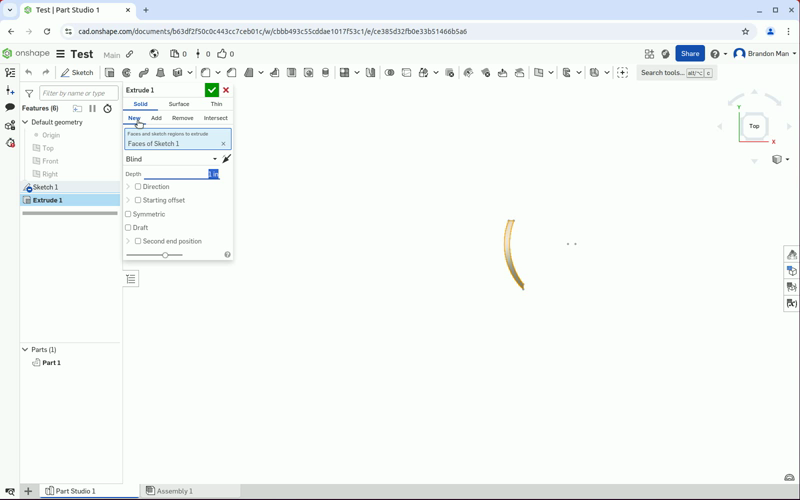
text(4.333)
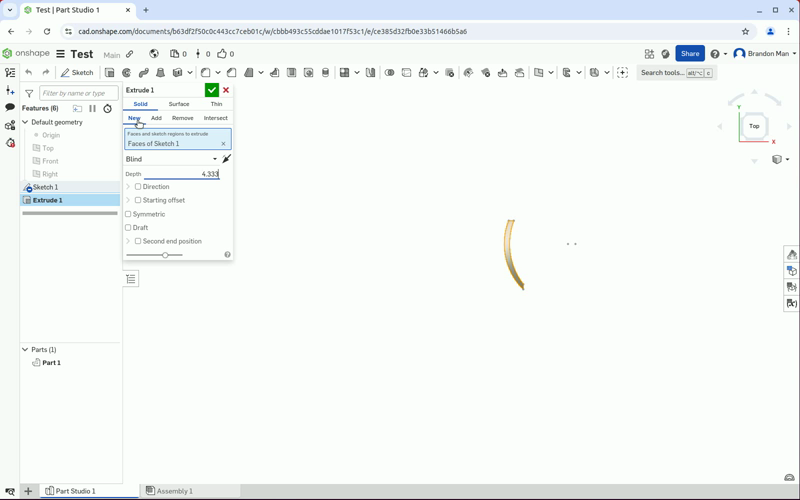
key(enter)
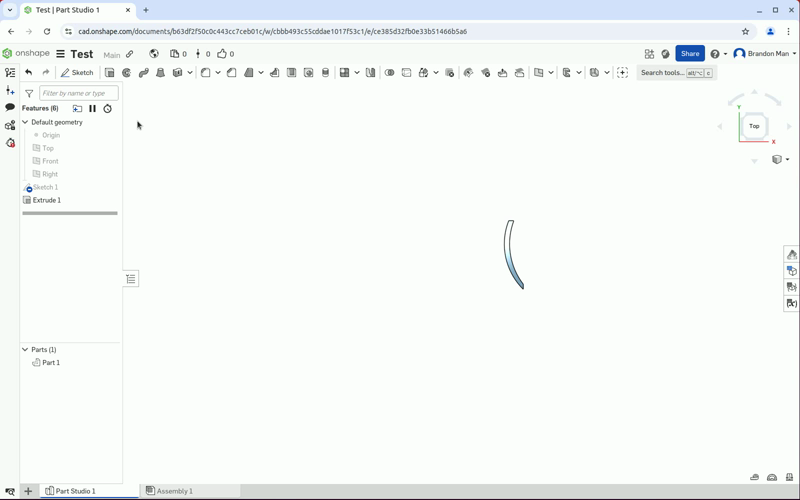
key(shift+h)
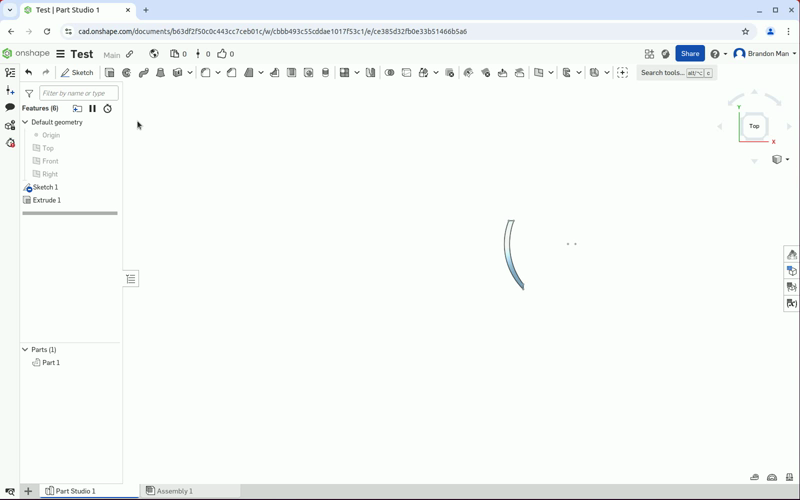
key(shift+h)
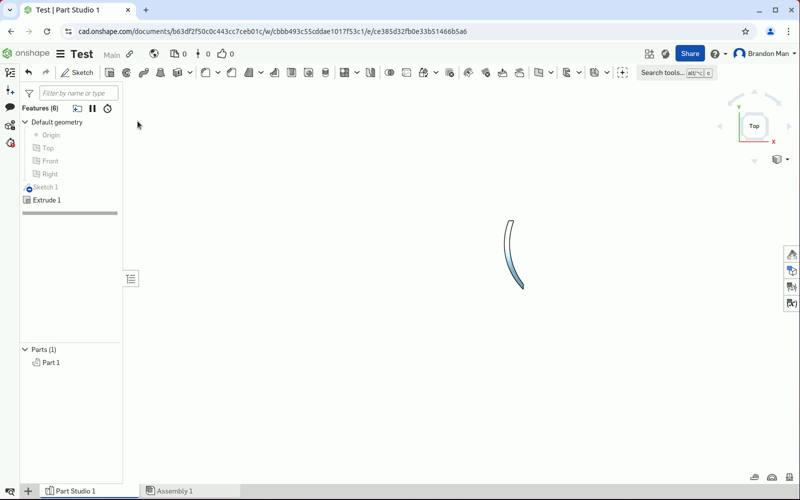
mouse_move(73, 189)
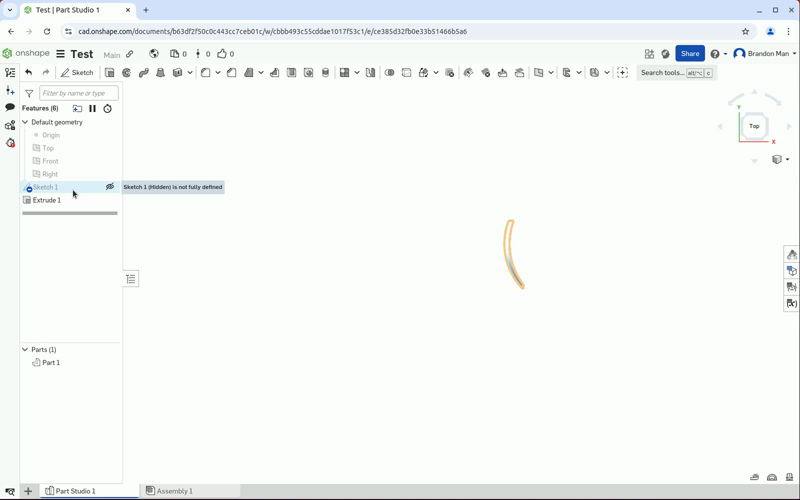
click(73, 189)
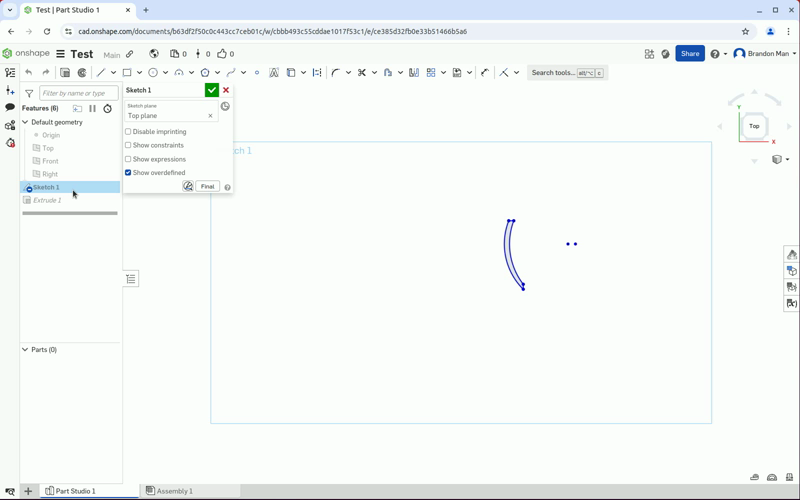
mouse_move(229, 92)
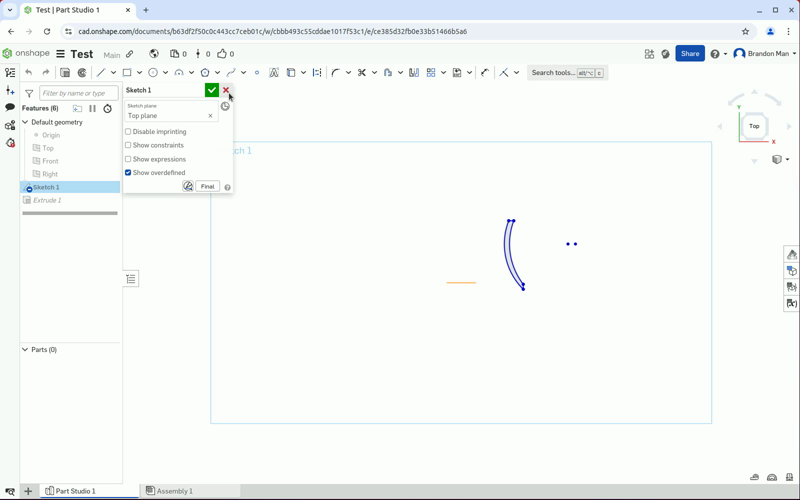
click(229, 92)
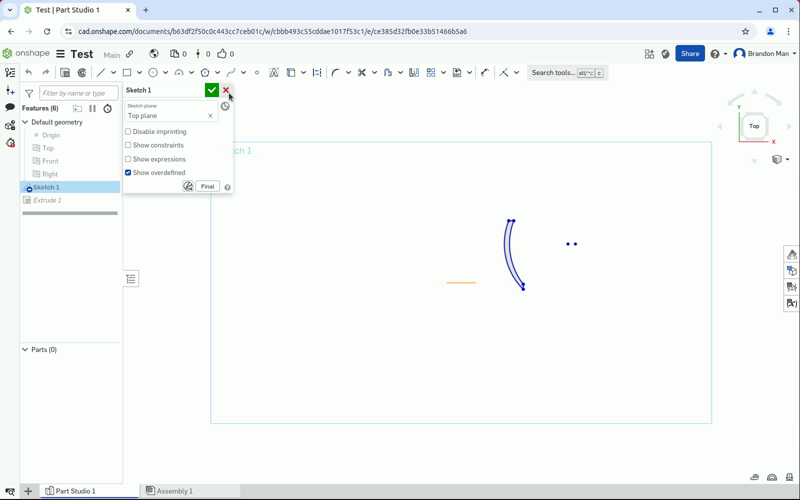
key(shift+s)
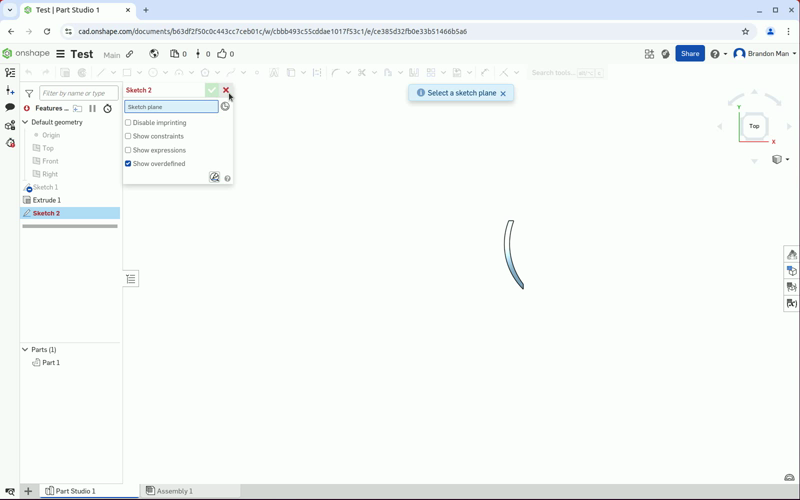
mouse_move(73, 150)
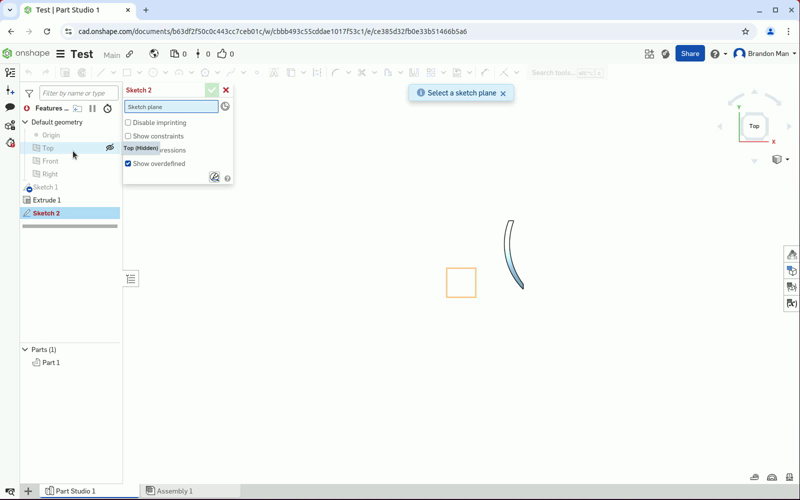
click(73, 150)
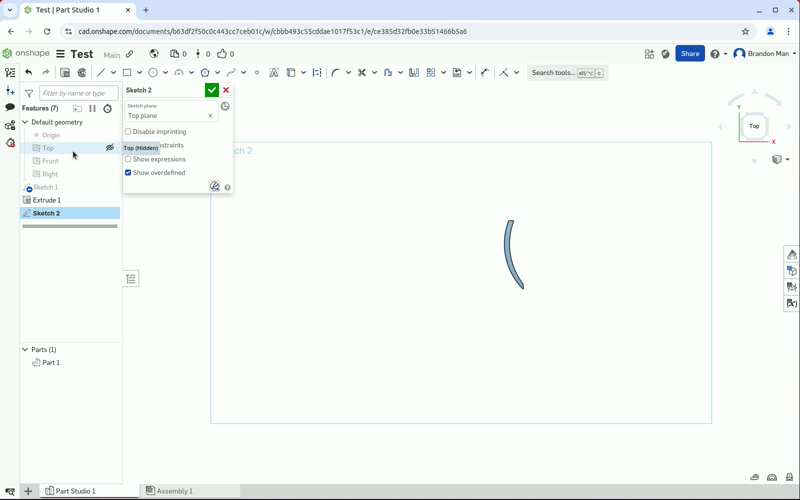
mouse_move(73, 352)
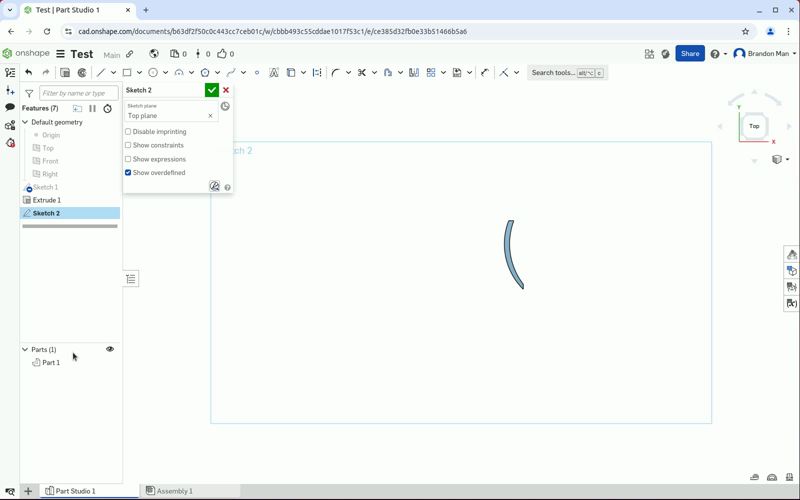
key(y)
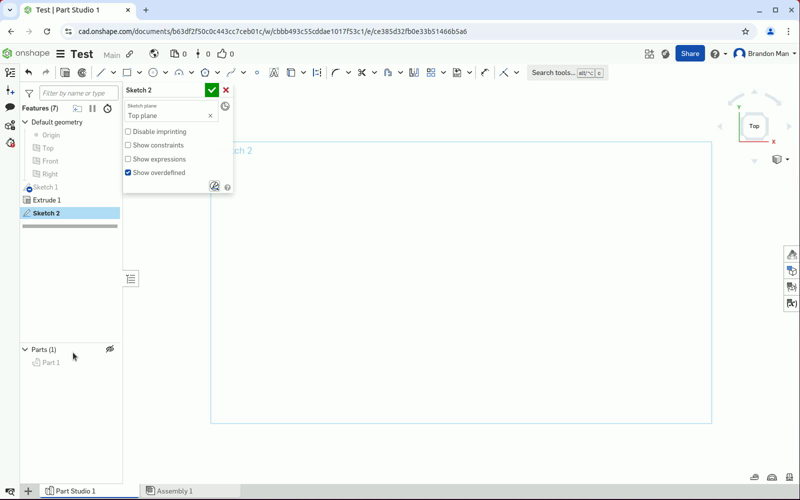
key(a)
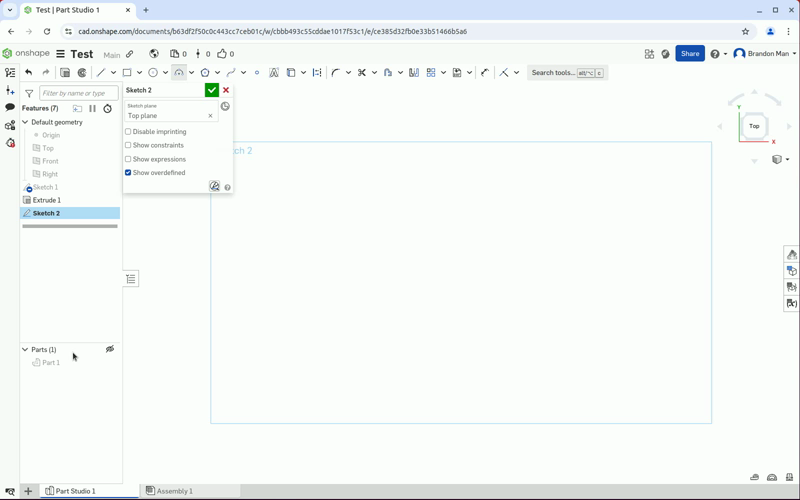
key_down(shift)
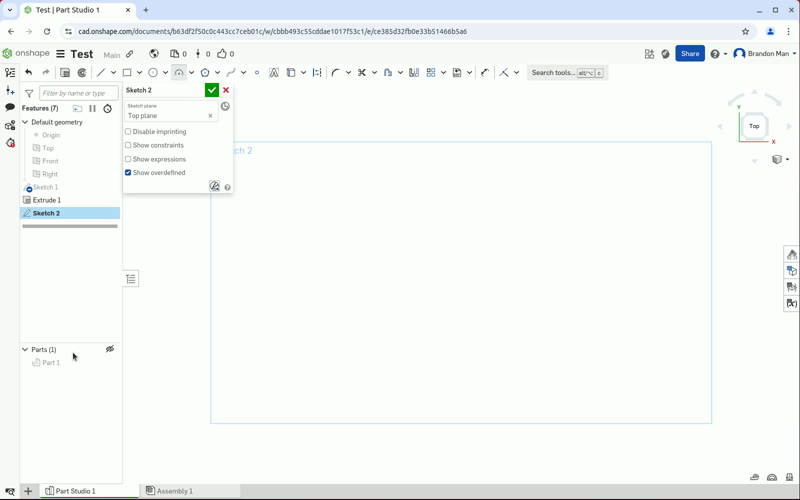
mouse_move(398, 287)
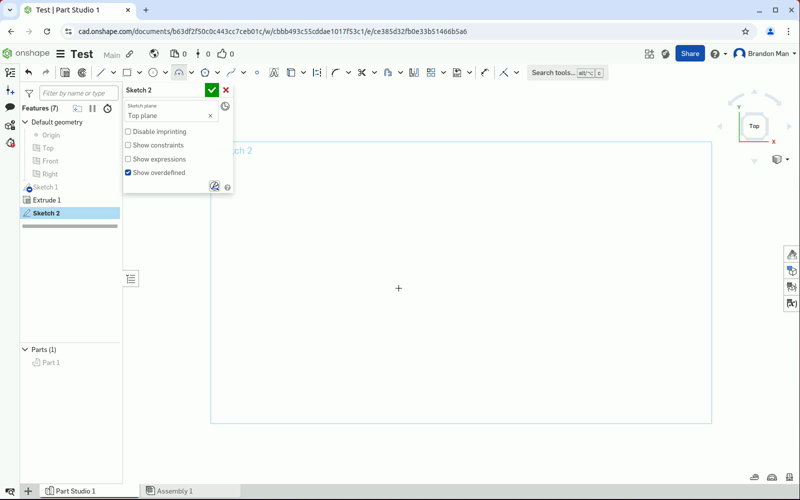
click(398, 287)
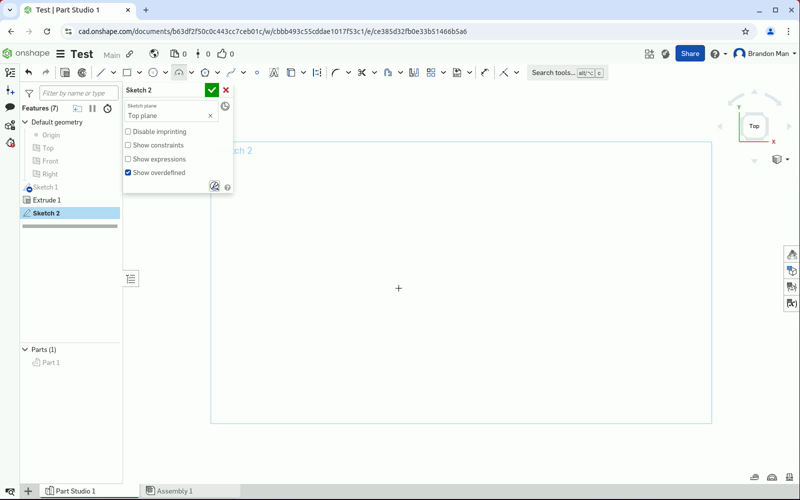
key_up(shift)
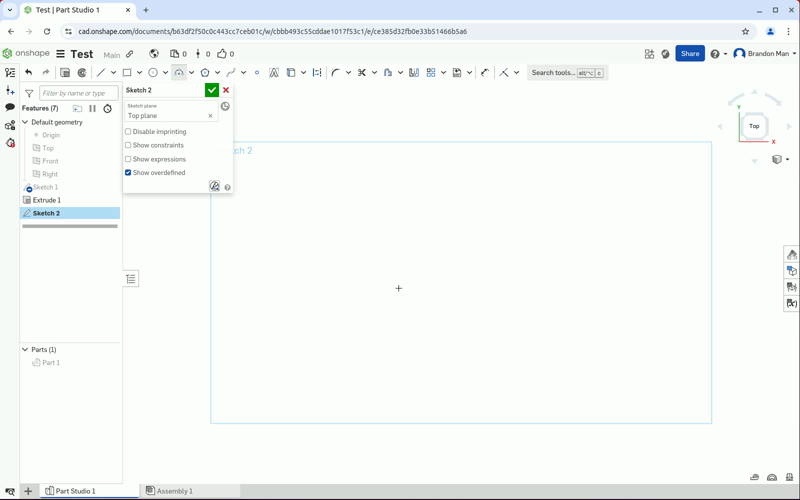
key_down(shift)
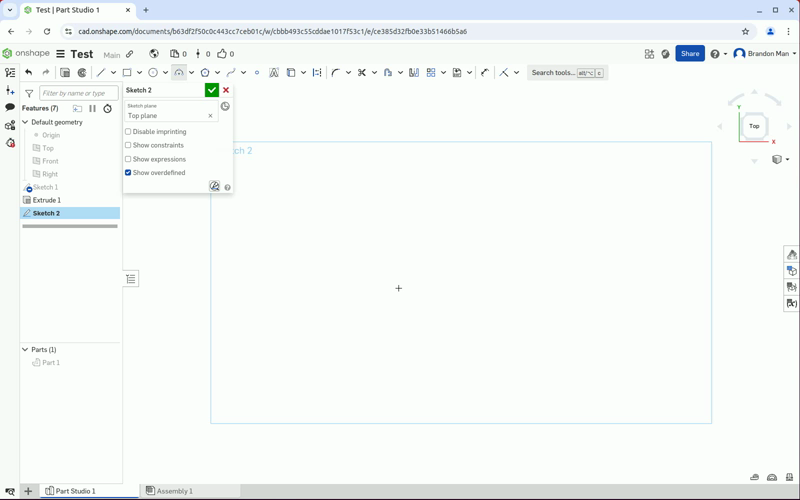
mouse_move(413, 219)
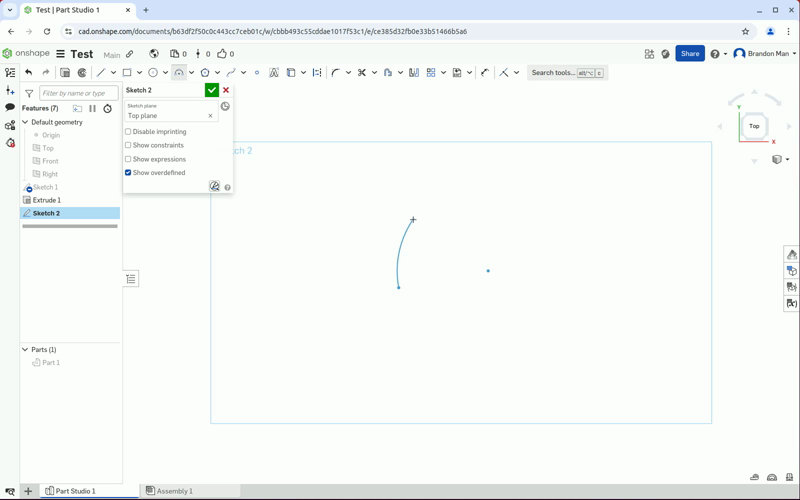
click(413, 219)
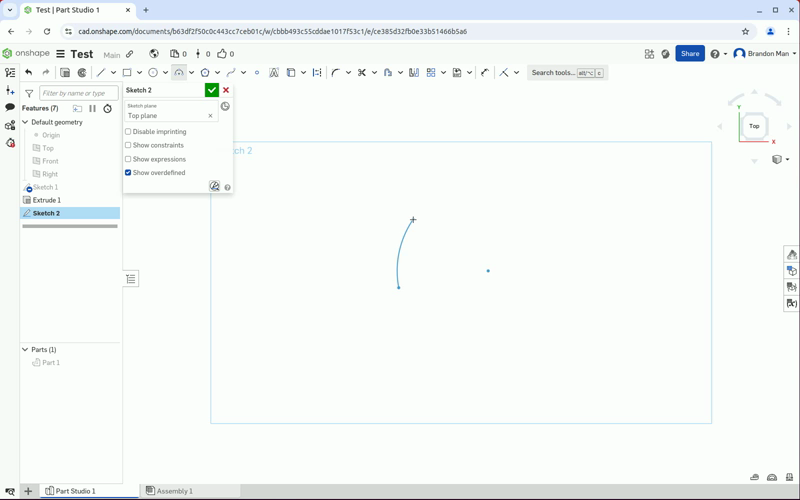
mouse_move(416, 255)
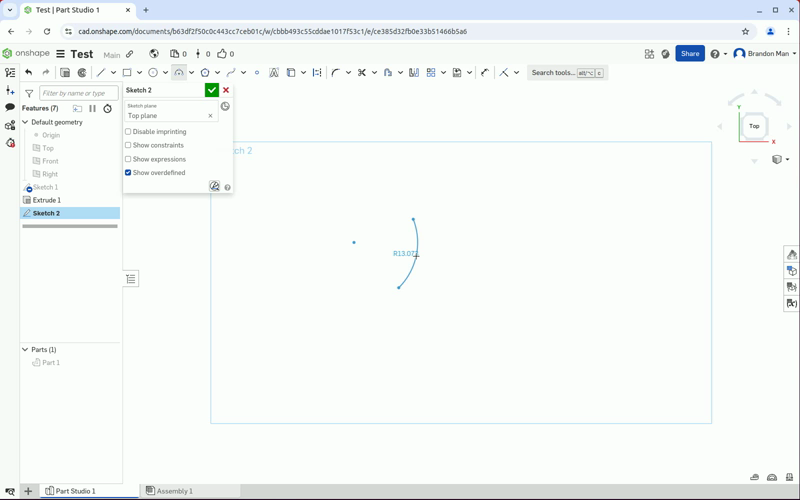
click(416, 255)
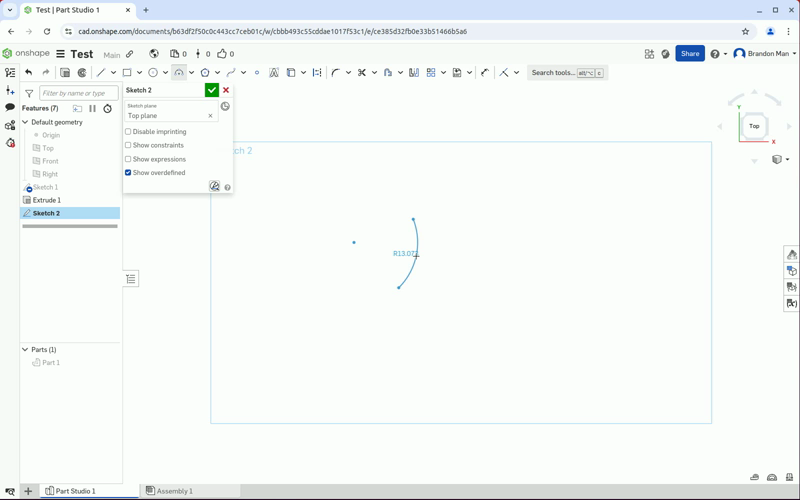
key_up(shift)
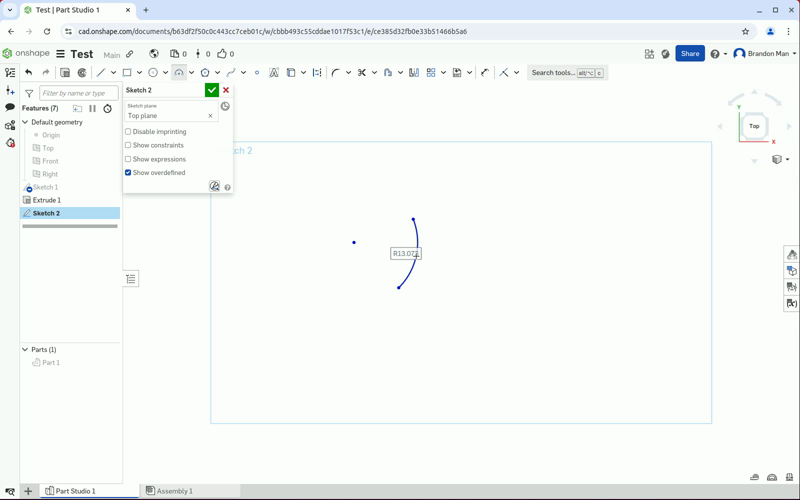
key(esc)
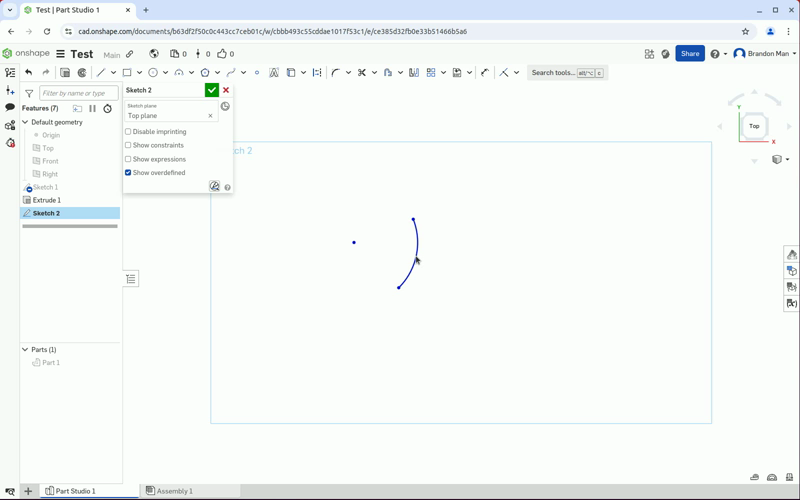
key(l)
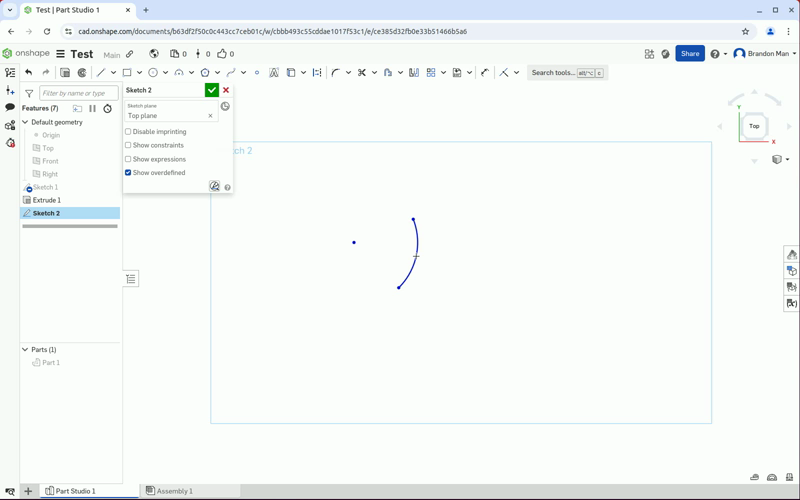
mouse_move(413, 219)
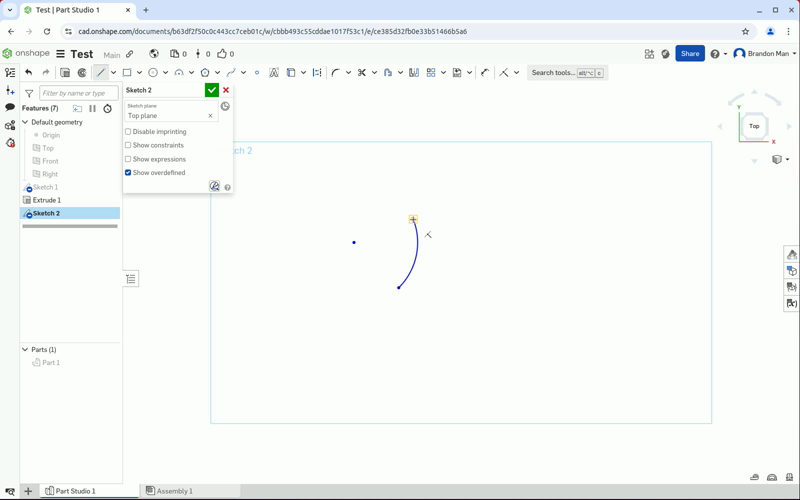
click(413, 219)
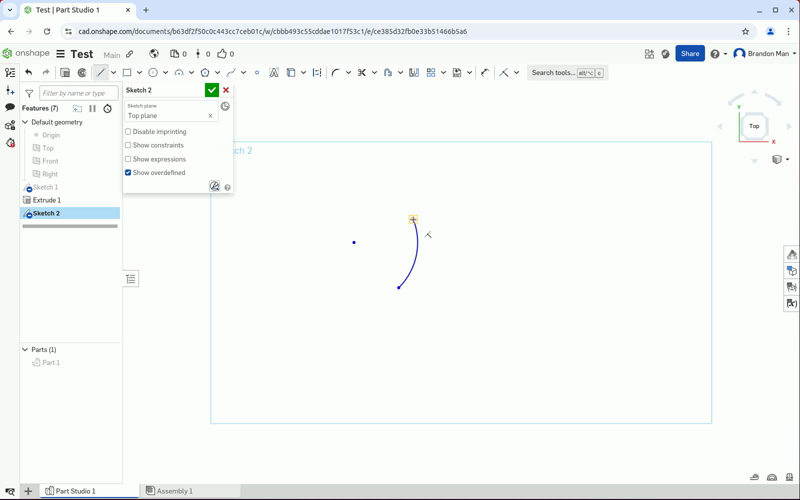
key_down(shift)
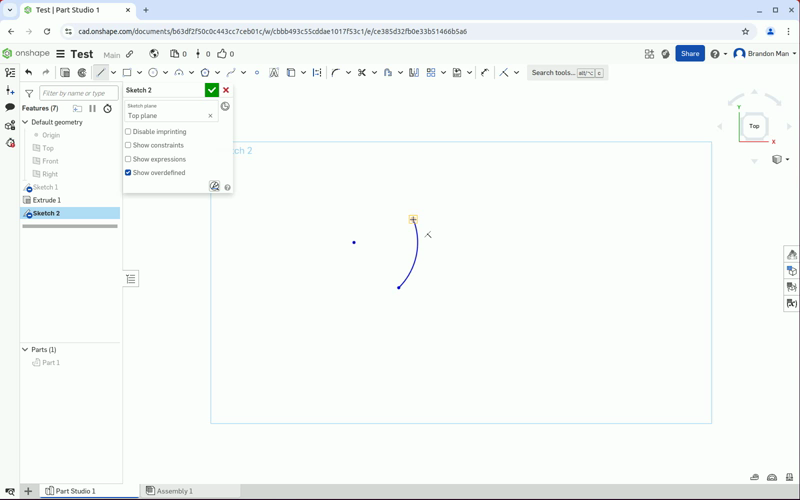
mouse_move(443, 219)
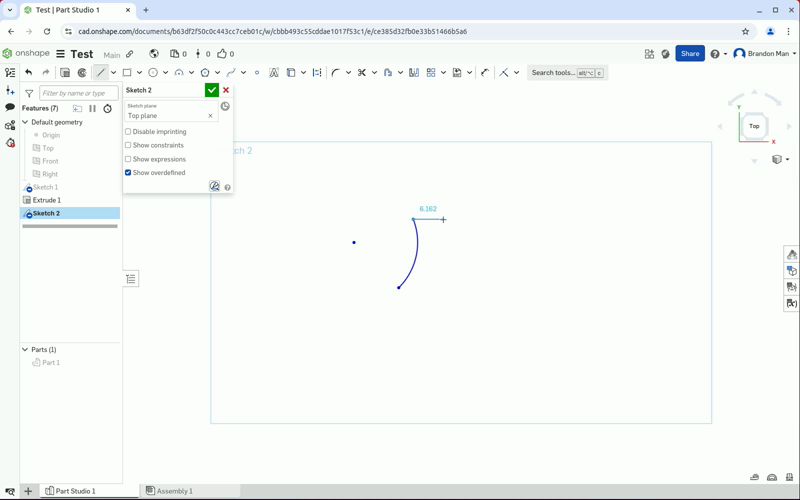
mouse_move(407, 219)
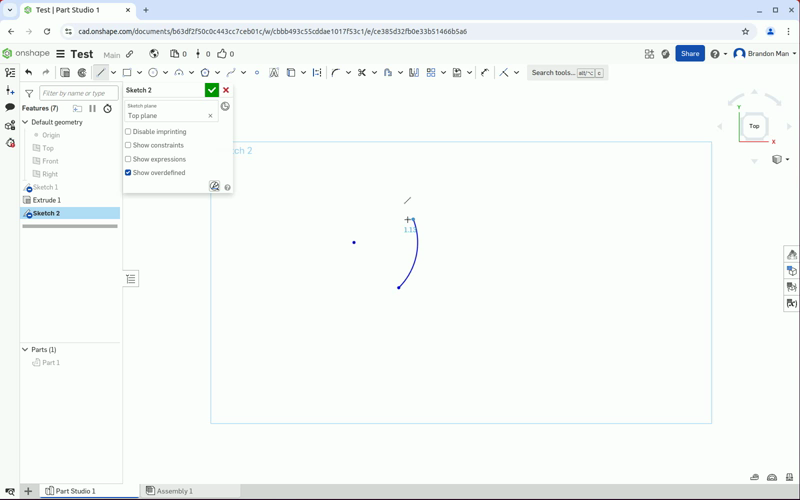
scroll(6)
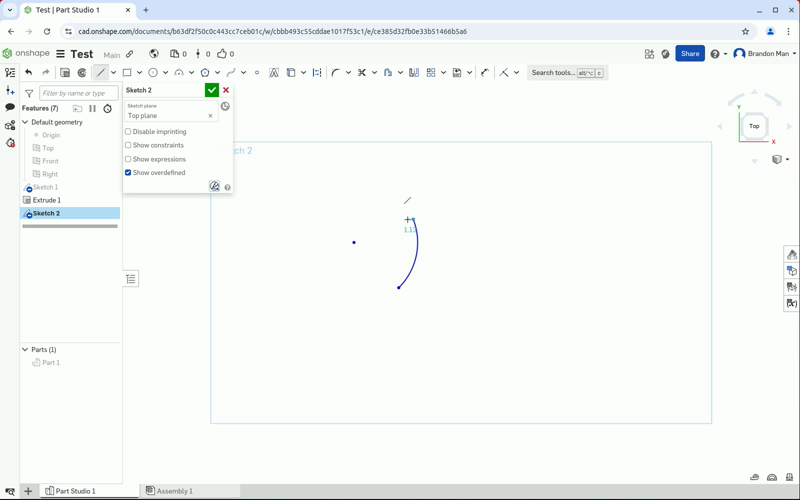
scroll(6)
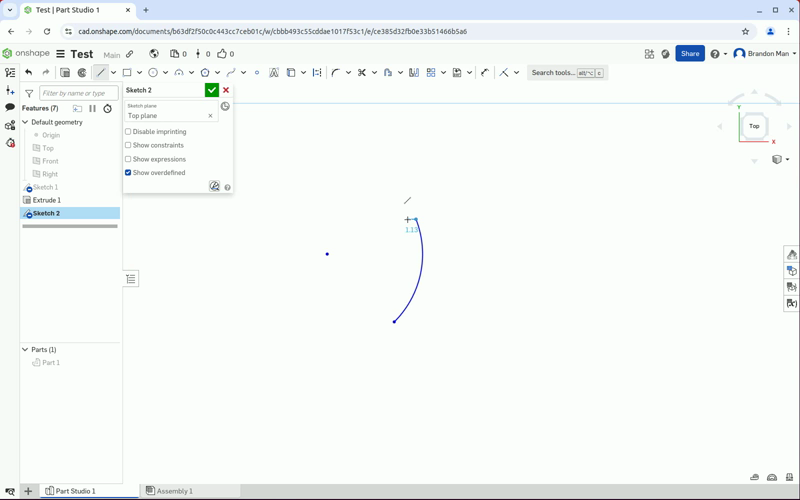
scroll(6)
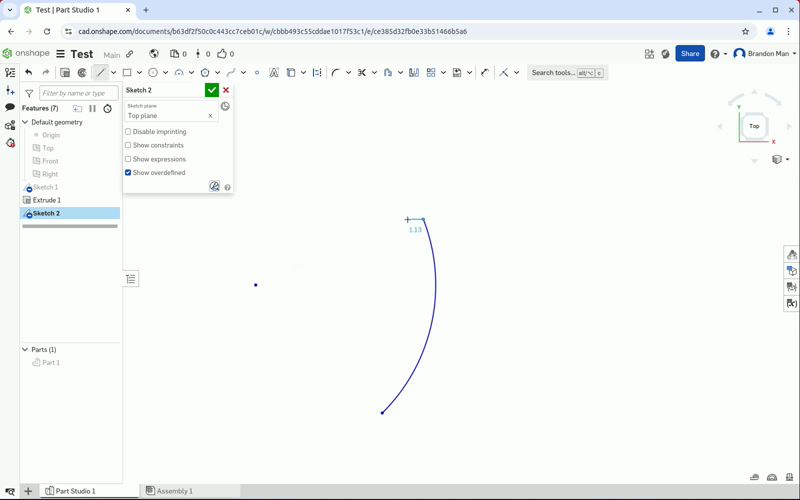
scroll(6)
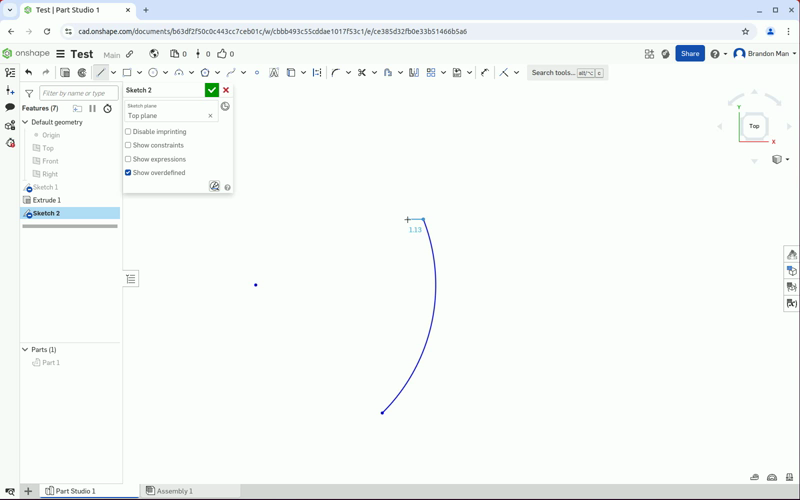
scroll(6)
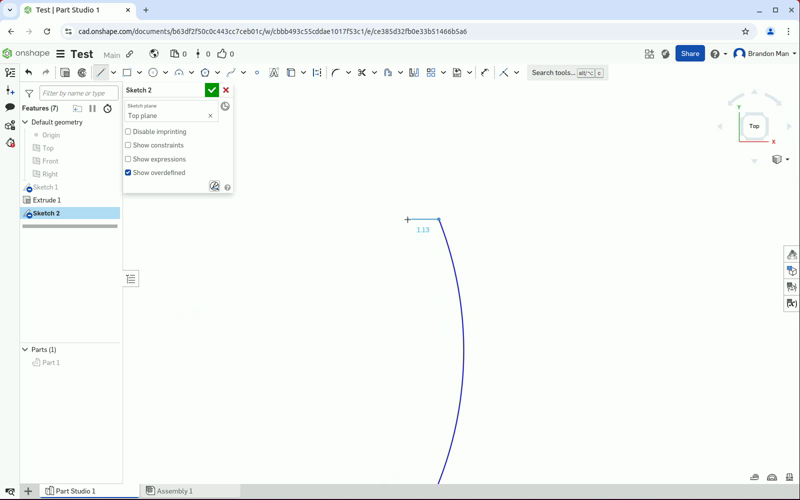
scroll(6)
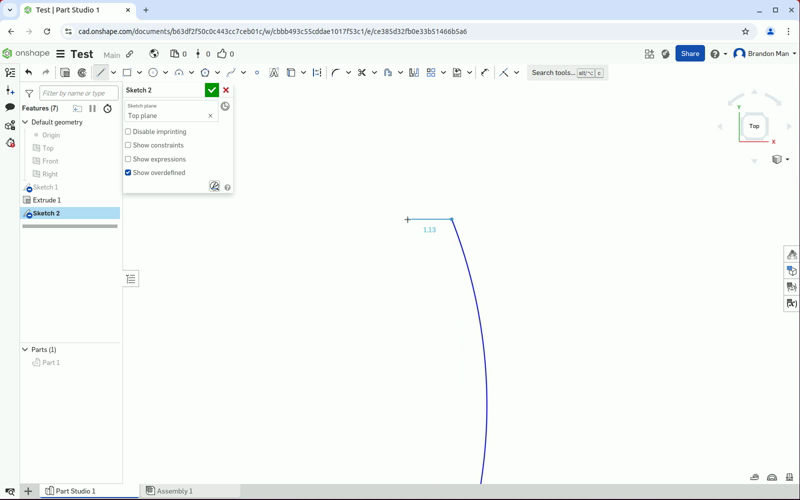
scroll(6)
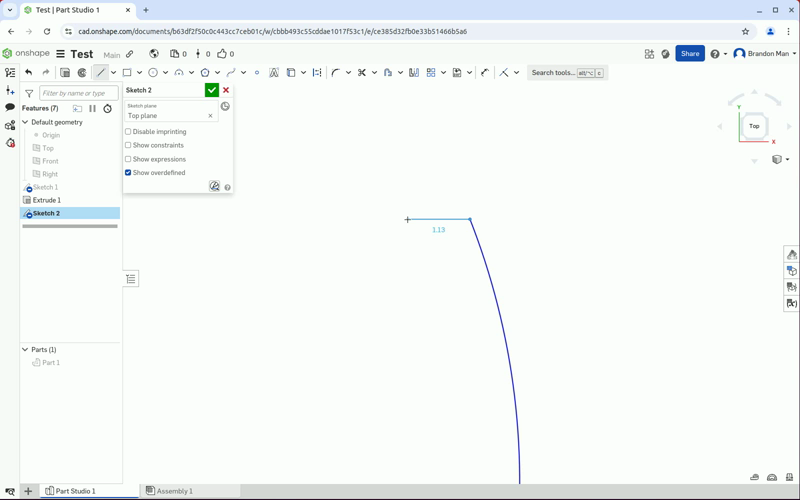
click(407, 219)
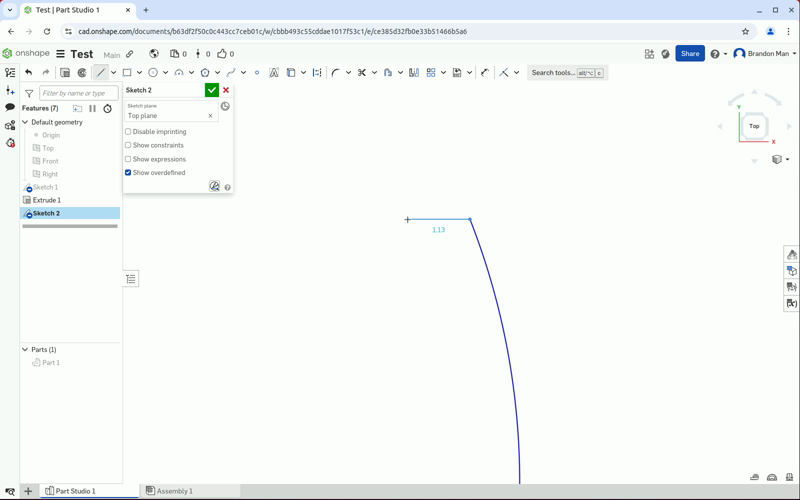
scroll(-6)
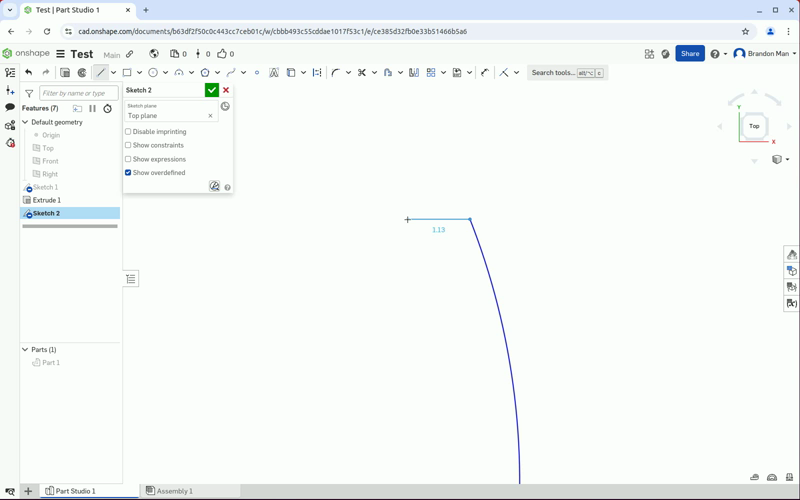
scroll(-6)
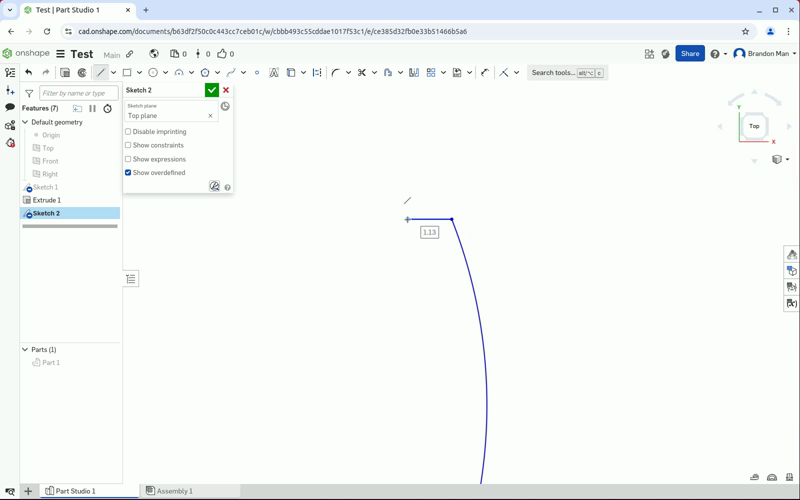
scroll(-6)
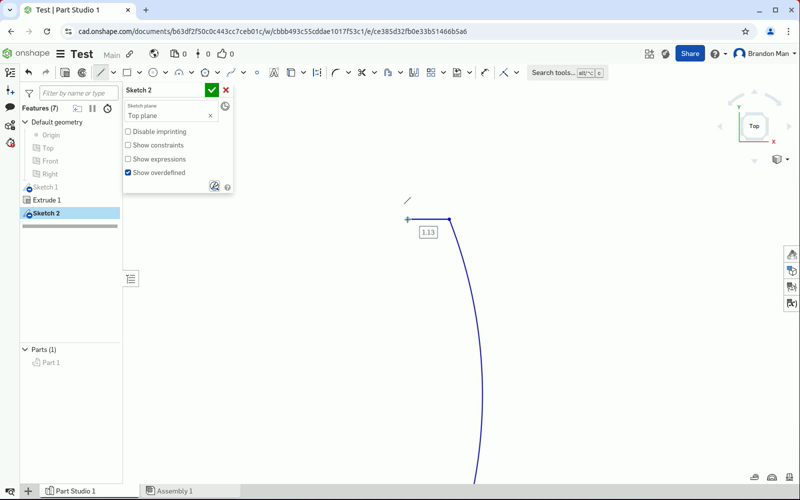
scroll(-6)
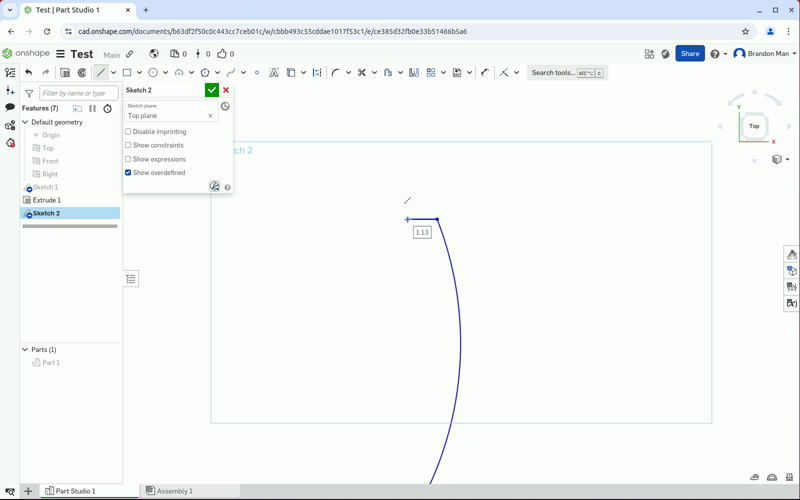
scroll(-6)
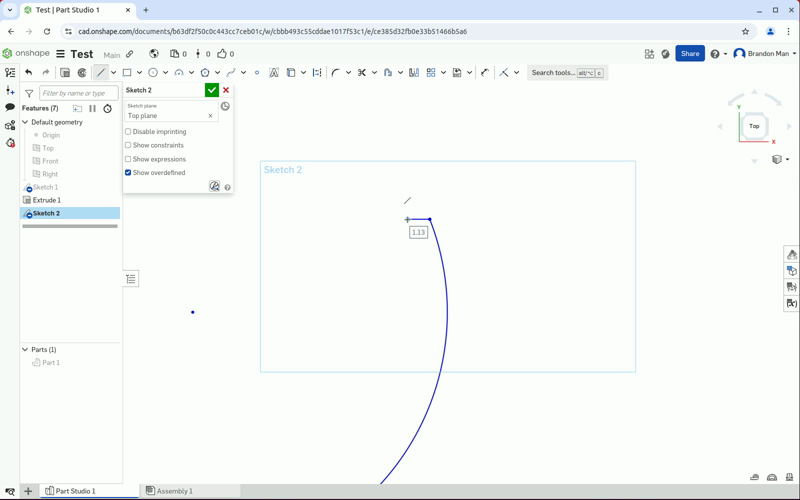
scroll(-6)
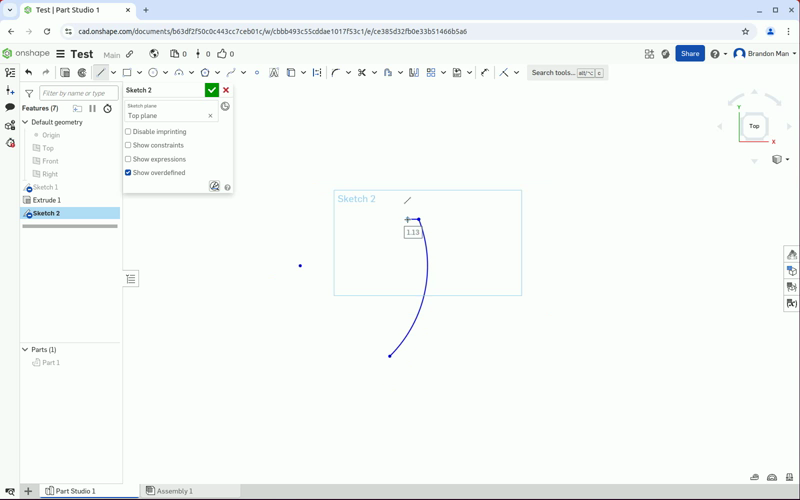
scroll(-6)
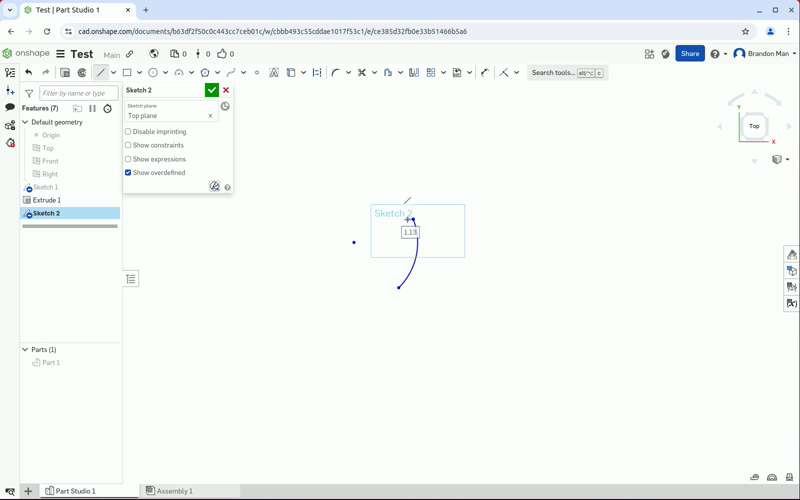
key_up(shift)
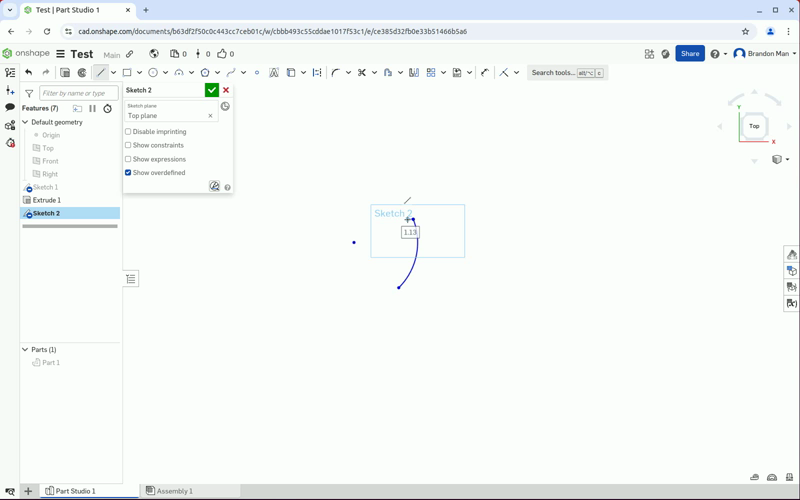
key(esc)
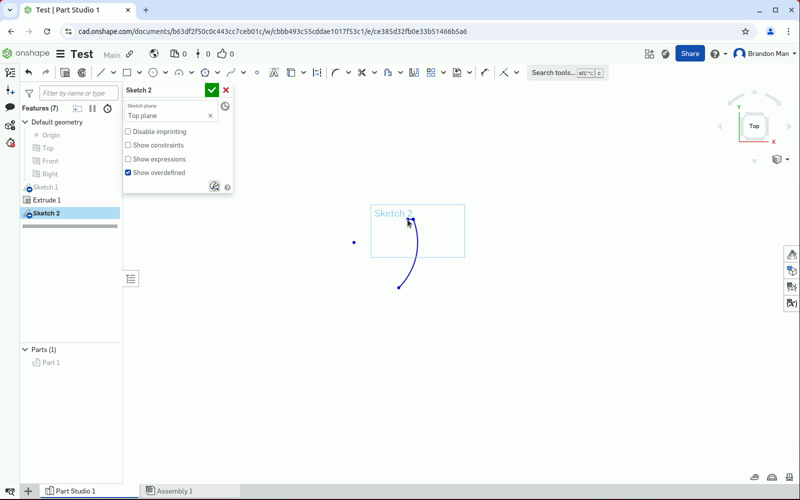
key(a)
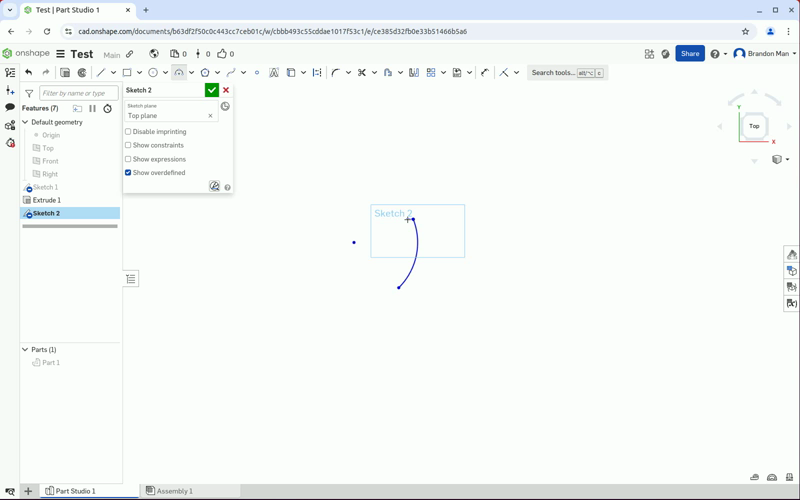
mouse_move(407, 219)
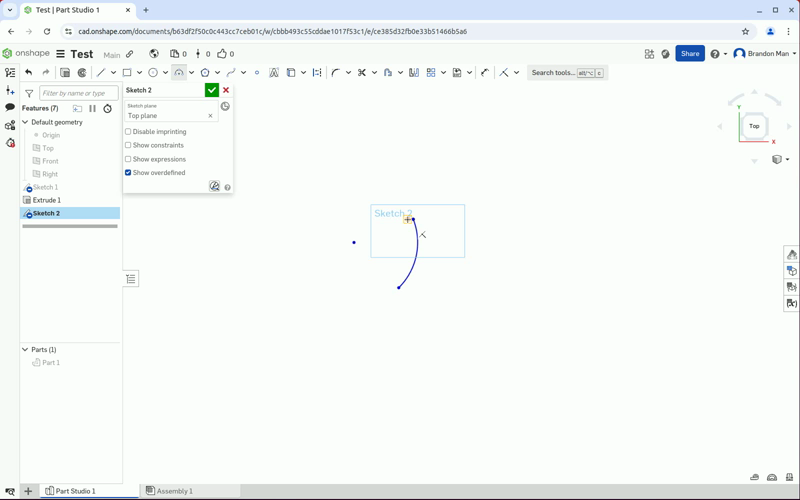
click(407, 219)
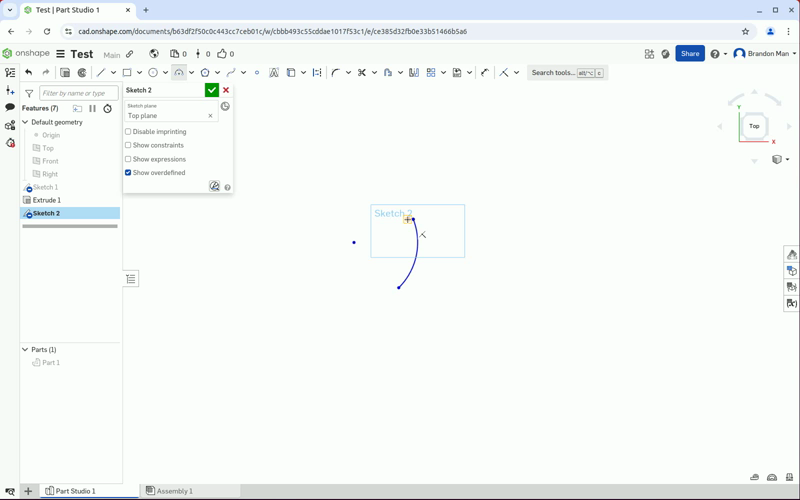
key_down(shift)
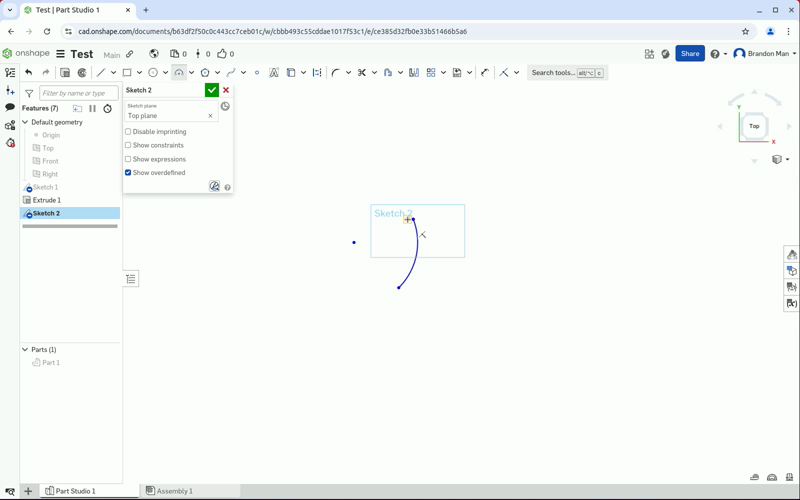
mouse_move(398, 282)
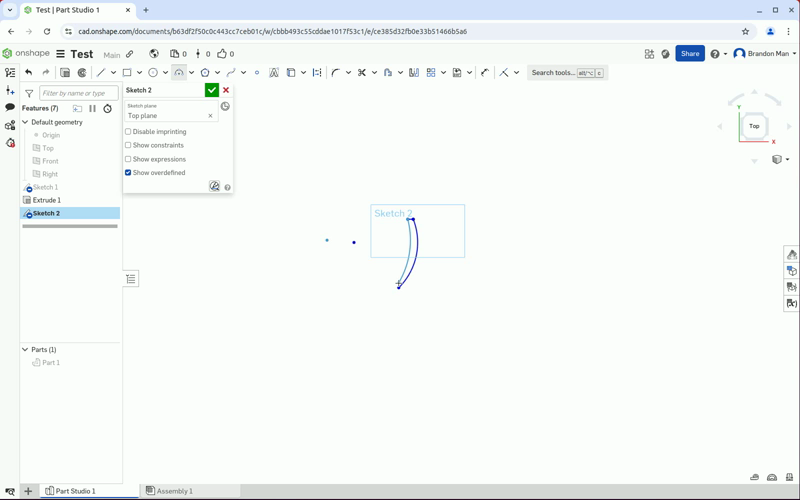
click(398, 282)
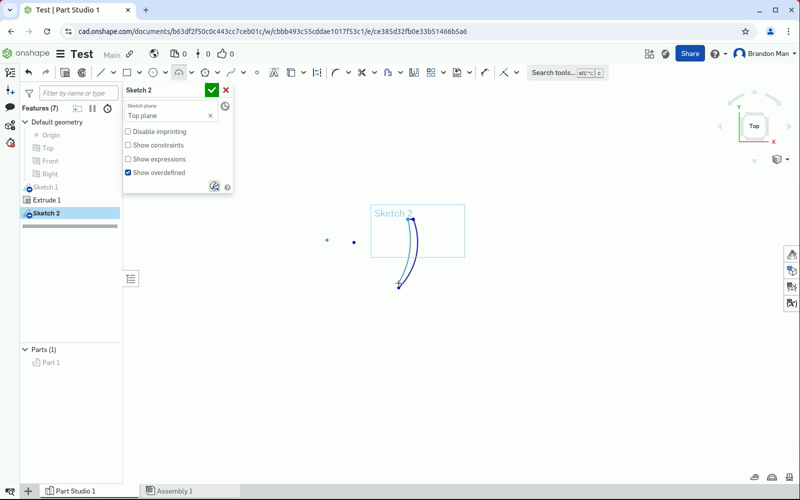
mouse_move(411, 252)
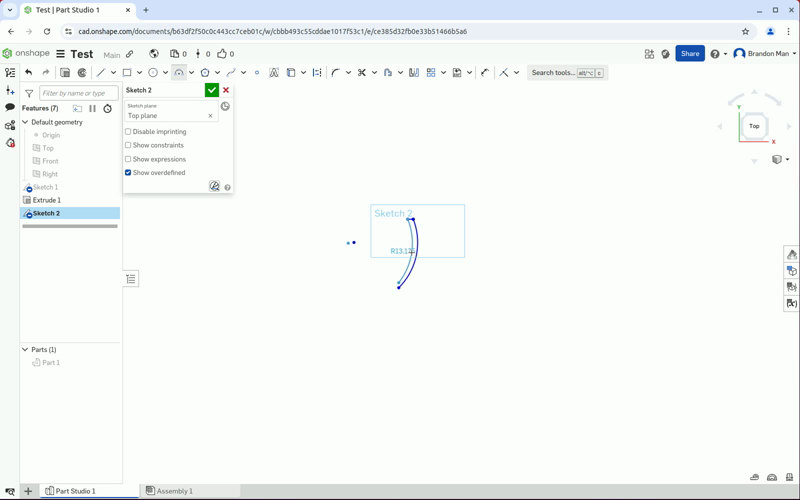
click(411, 252)
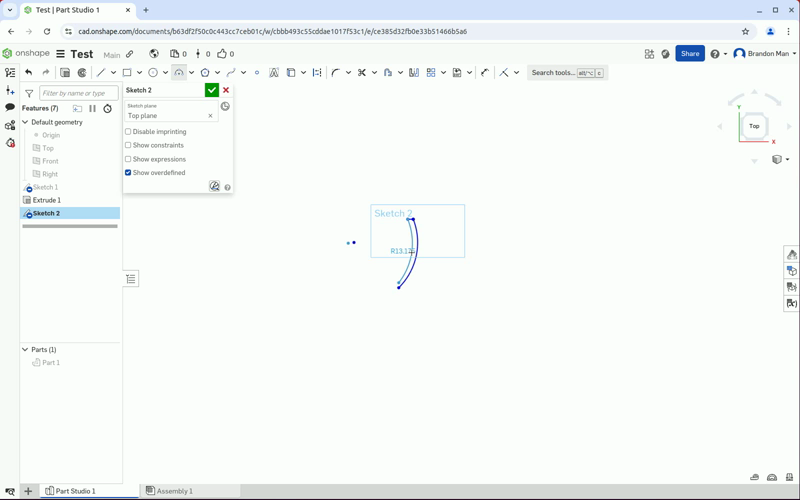
key_up(shift)
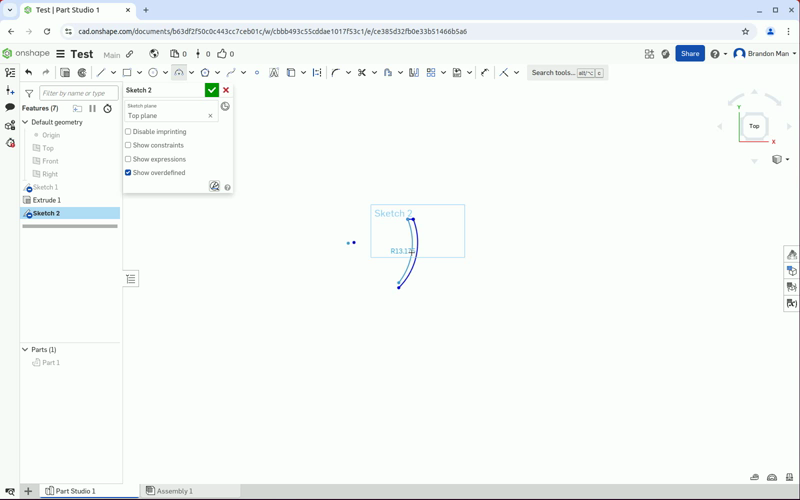
key(esc)
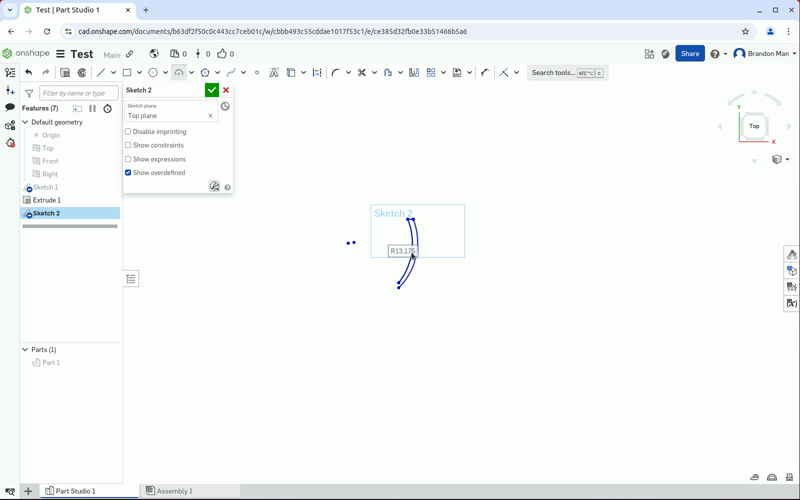
key(l)
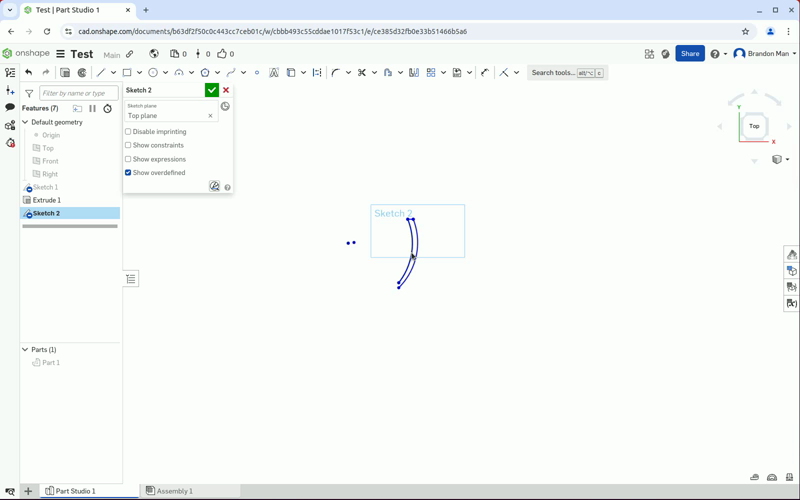
mouse_move(398, 282)
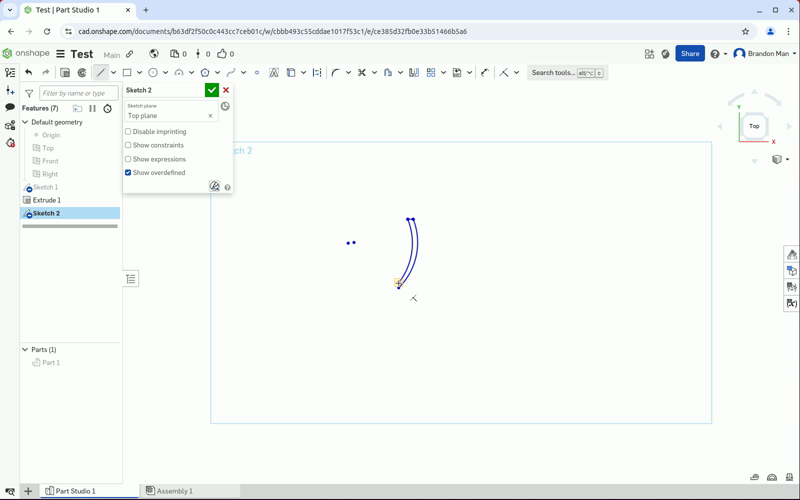
click(398, 282)
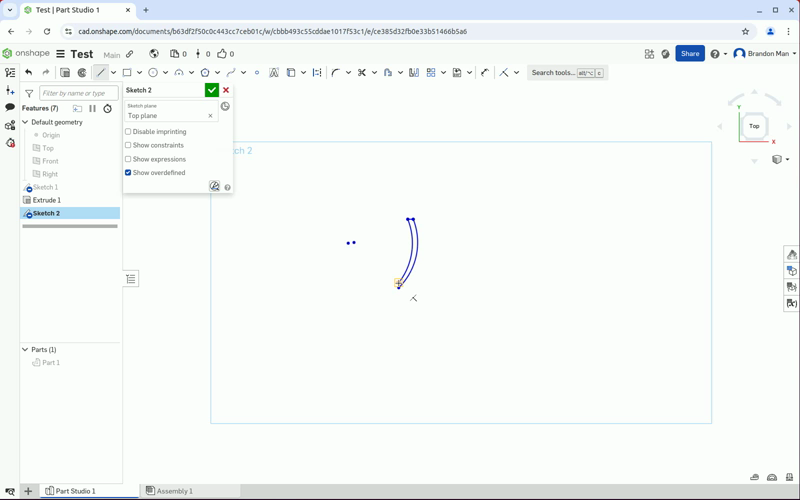
mouse_move(428, 282)
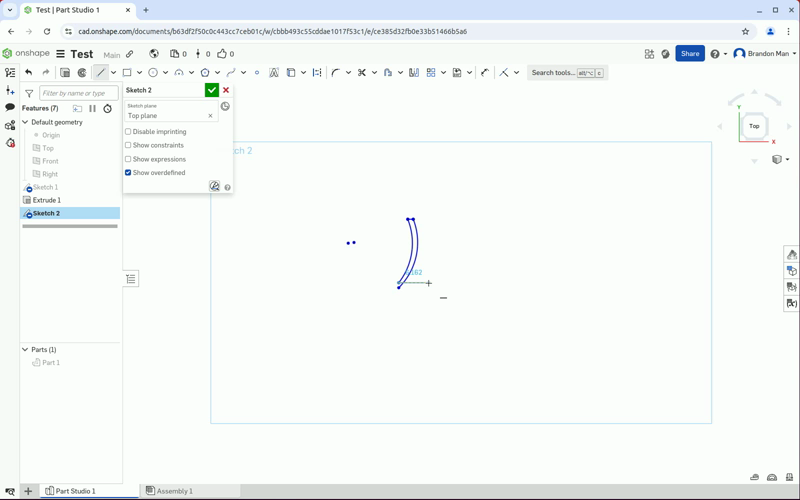
key_down(shift)
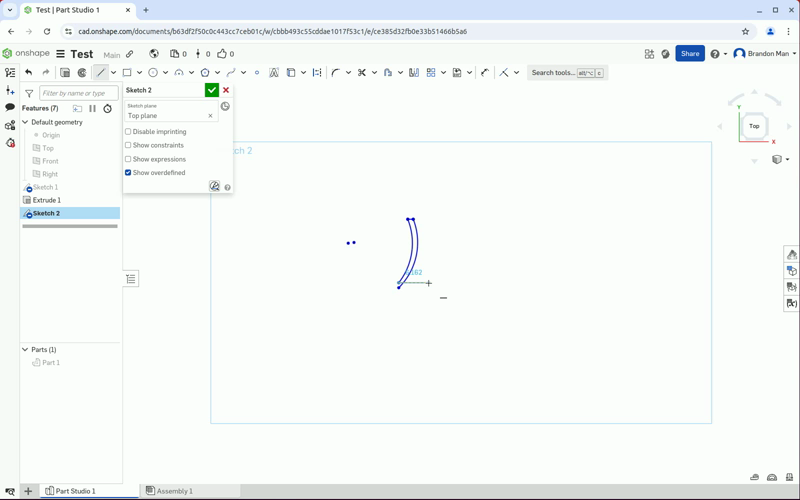
mouse_move(398, 287)
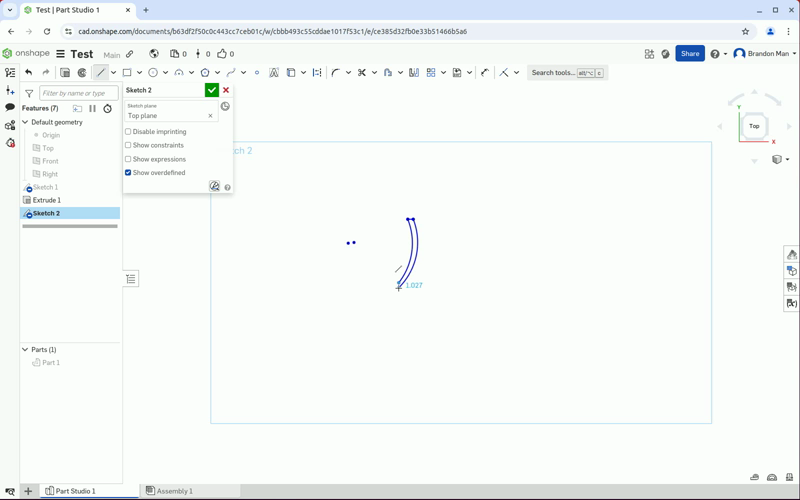
scroll(6)
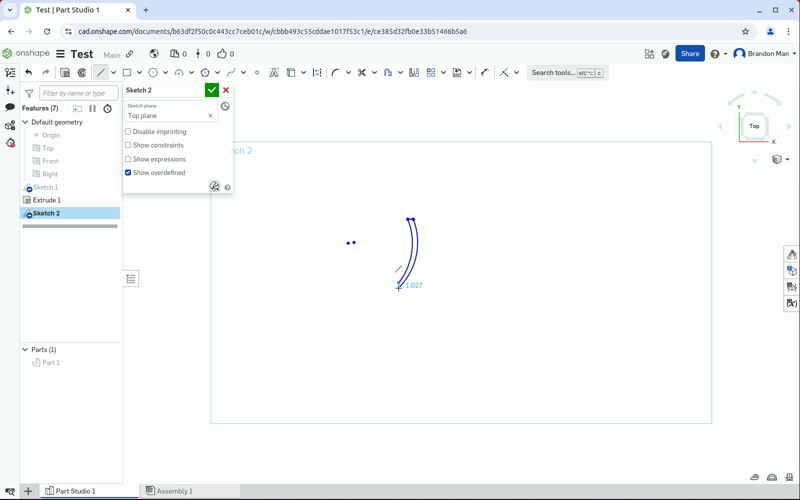
scroll(6)
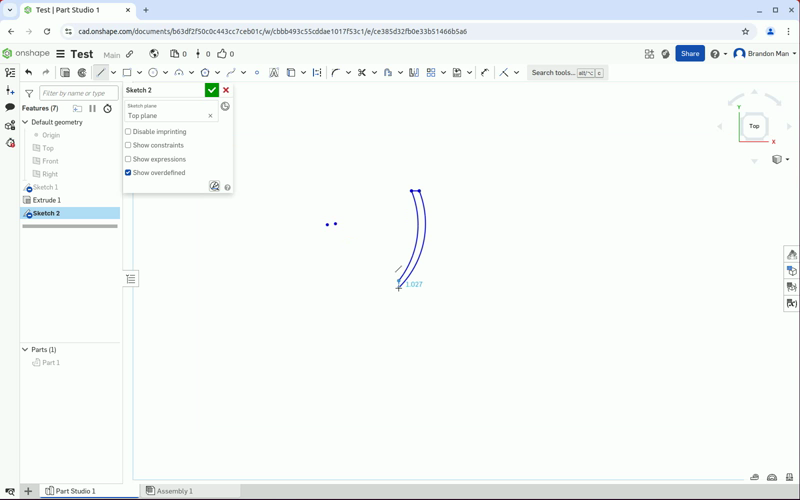
scroll(6)
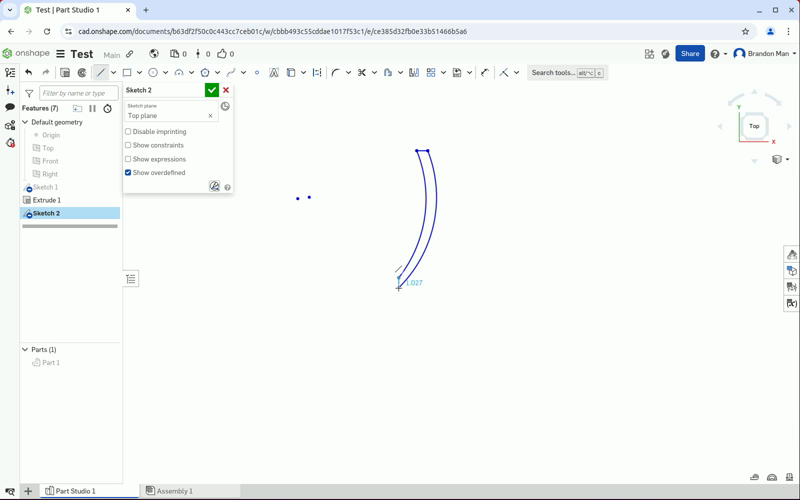
scroll(6)
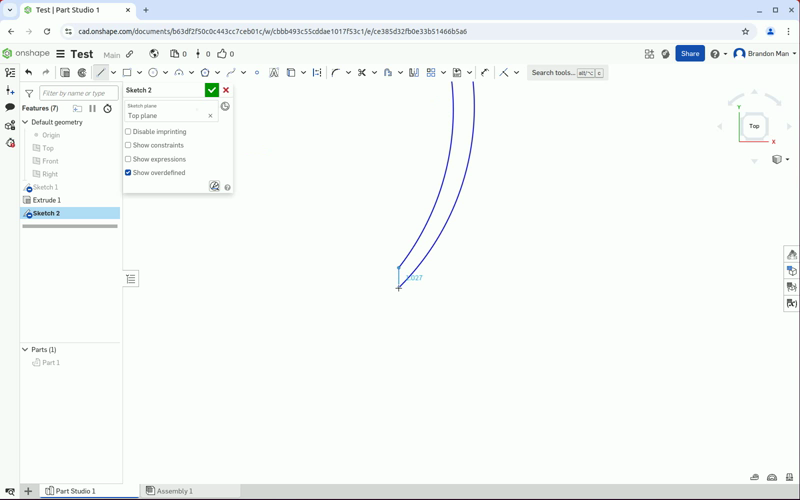
scroll(6)
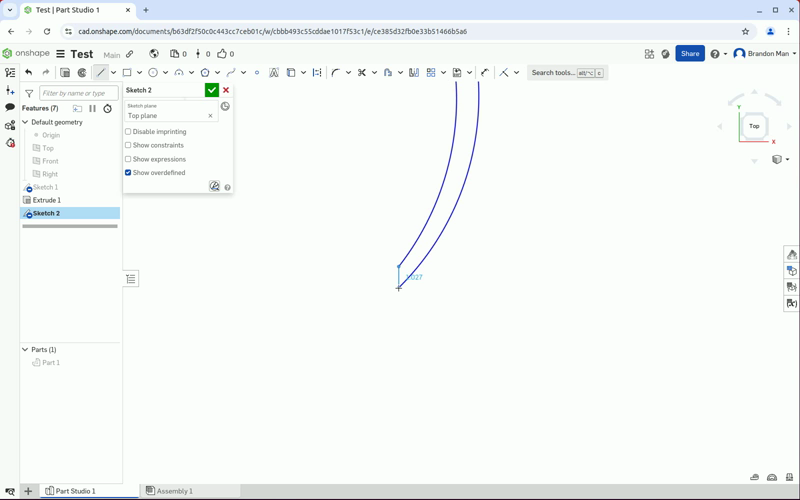
scroll(6)
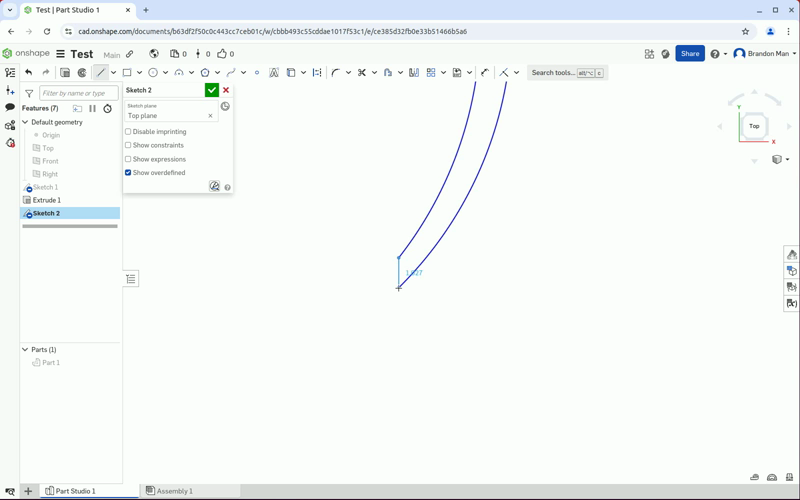
scroll(6)
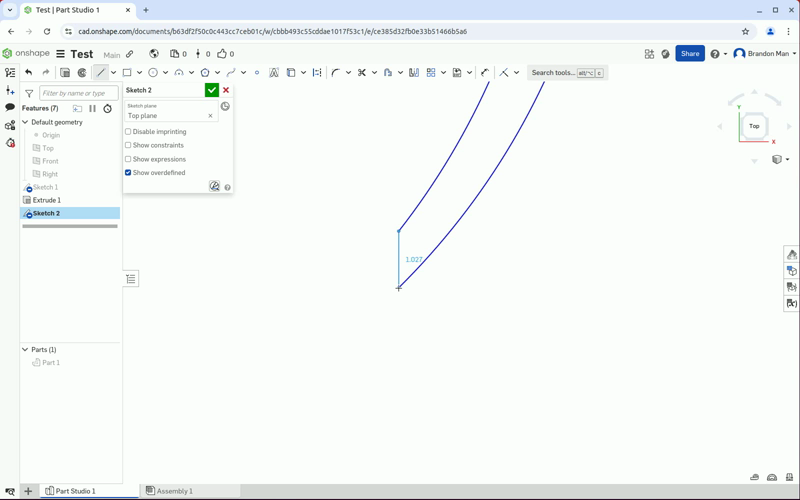
key_up(shift)
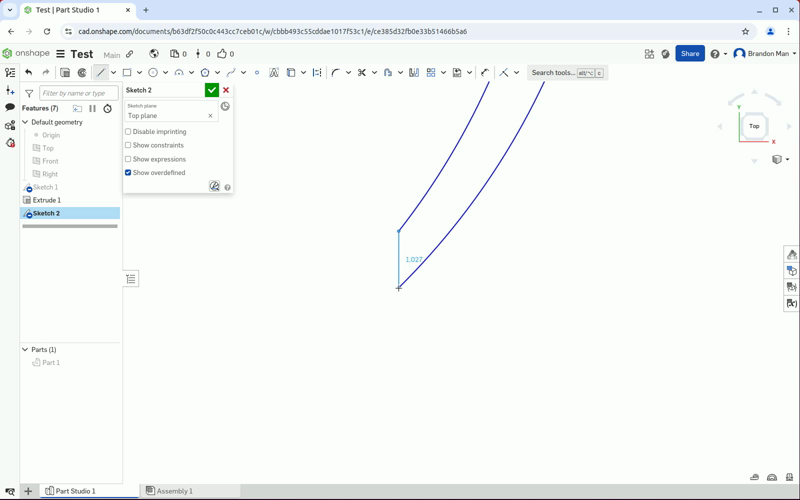
click(398, 287)
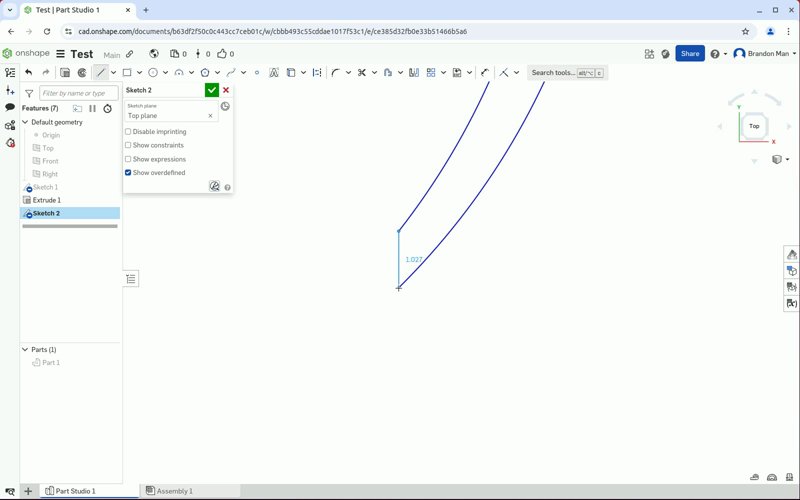
scroll(-6)
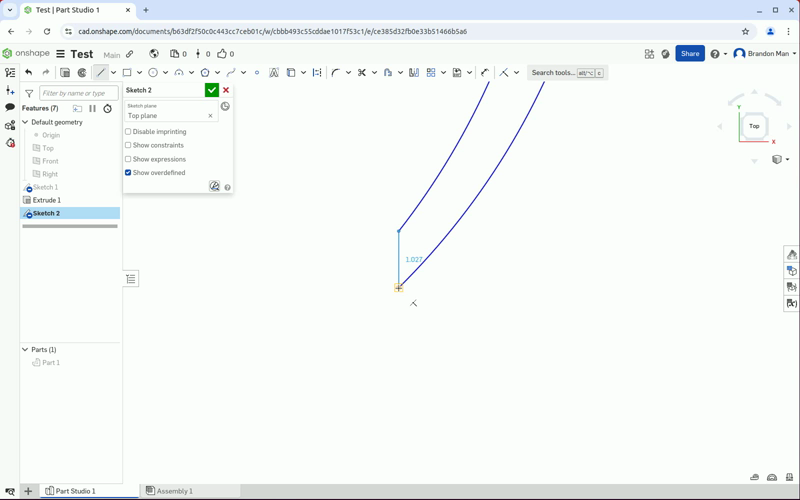
scroll(-6)
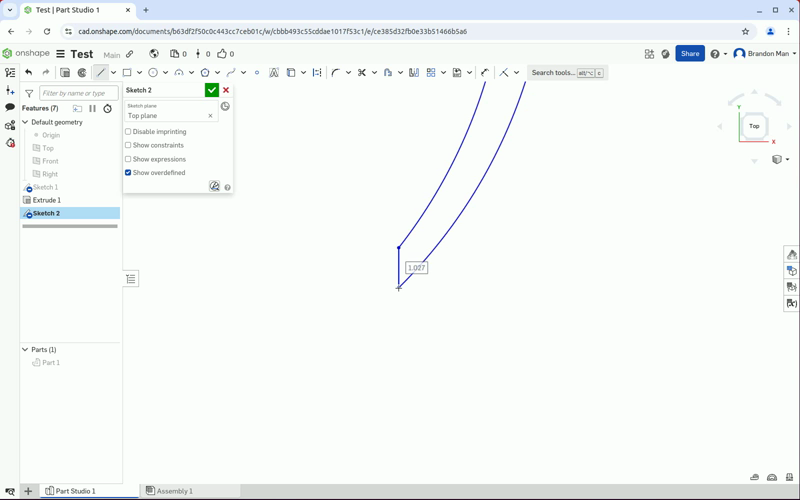
scroll(-6)
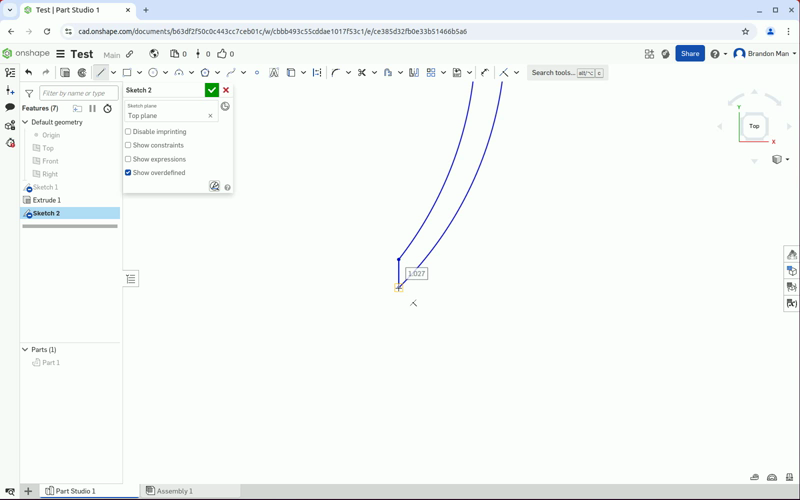
scroll(-6)
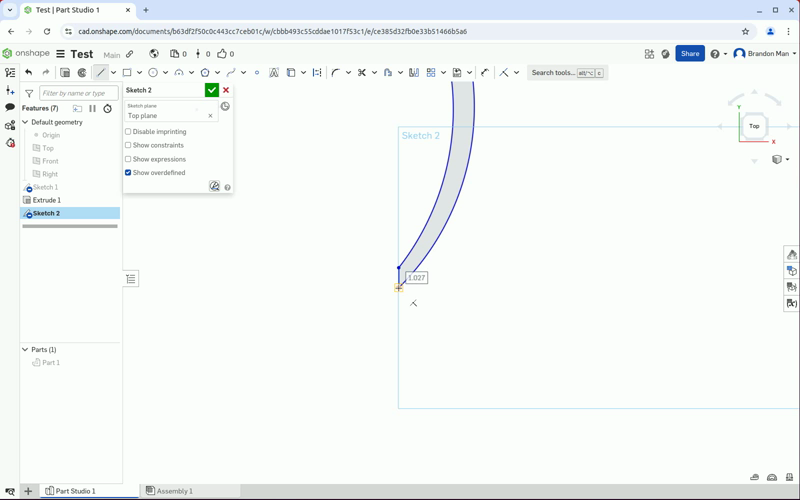
scroll(-6)
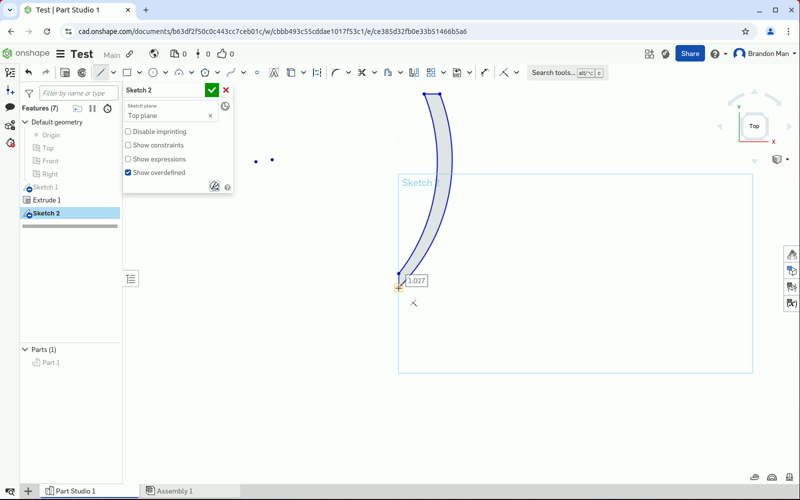
scroll(-6)
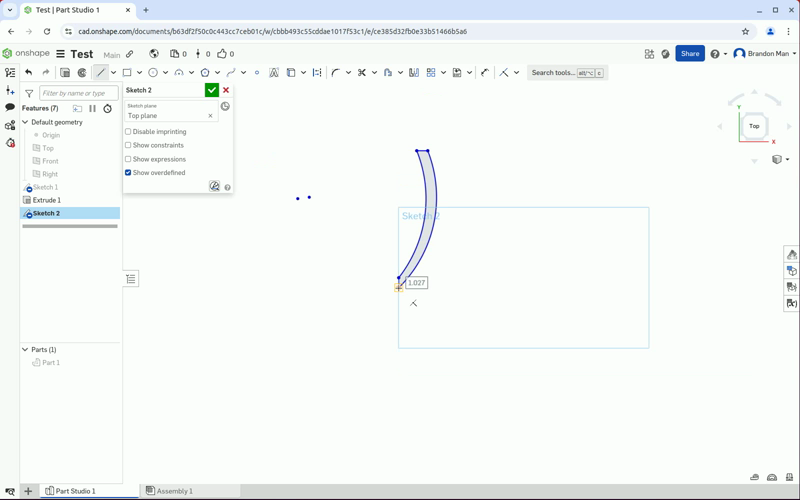
scroll(-6)
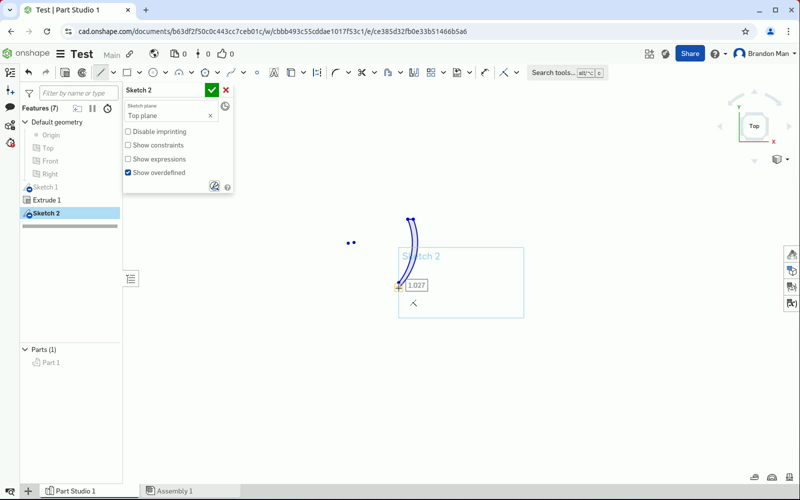
key(esc)
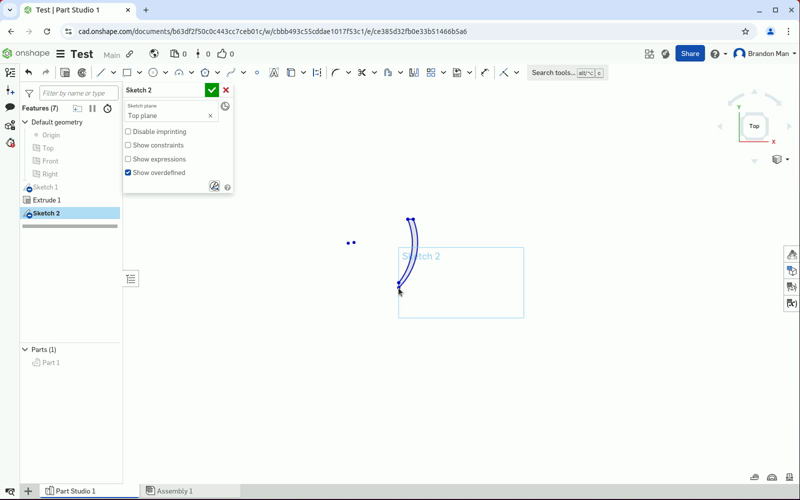
mouse_move(416, 248)
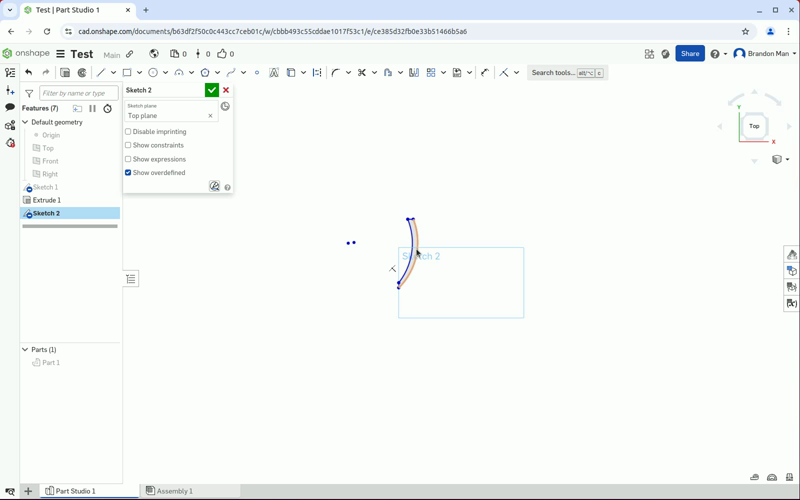
scroll(6)
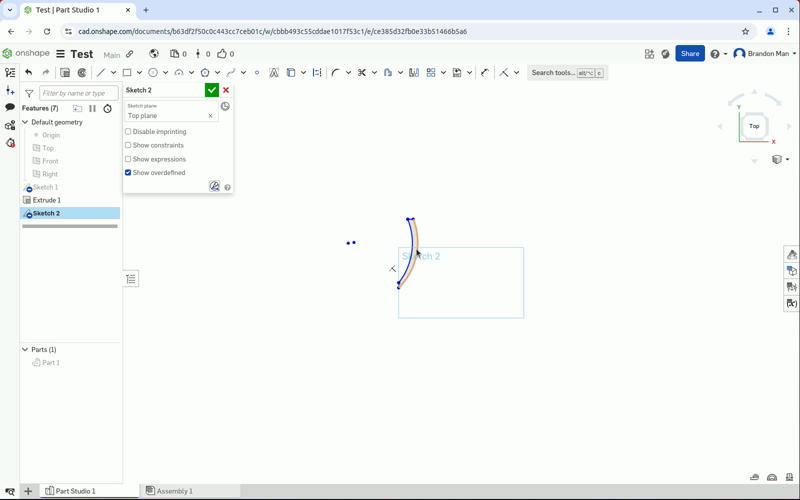
scroll(6)
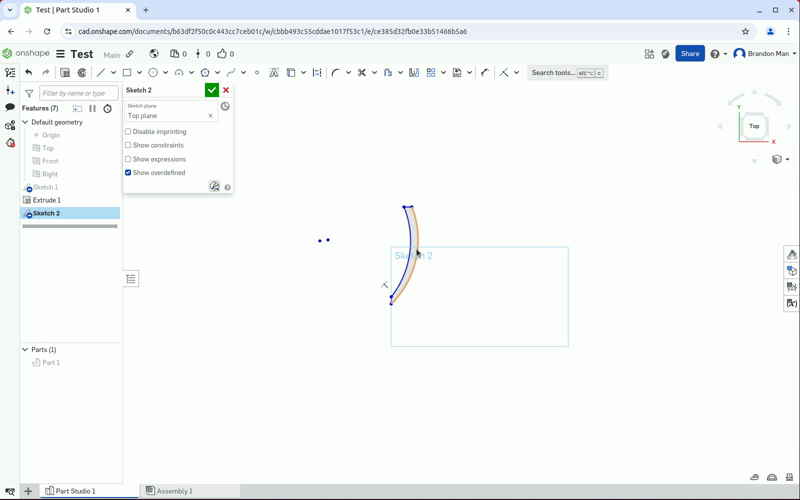
scroll(6)
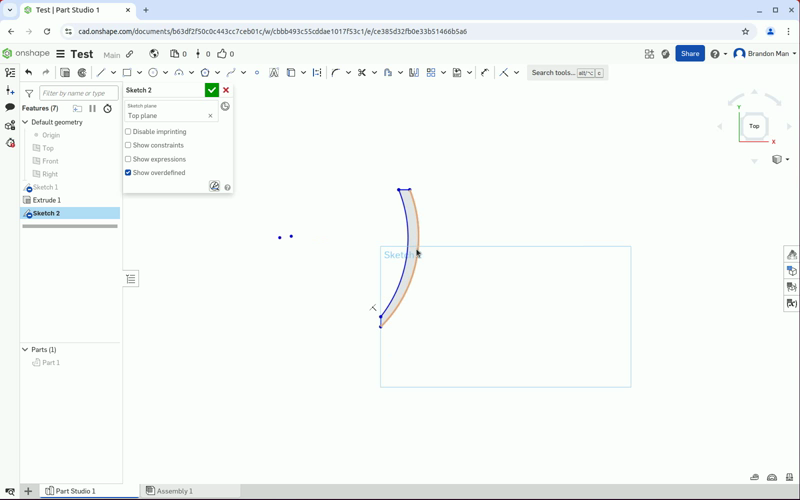
scroll(6)
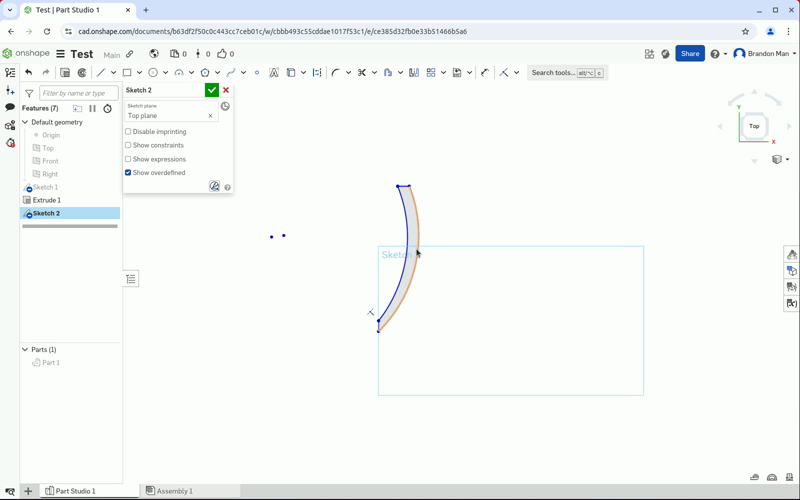
scroll(6)
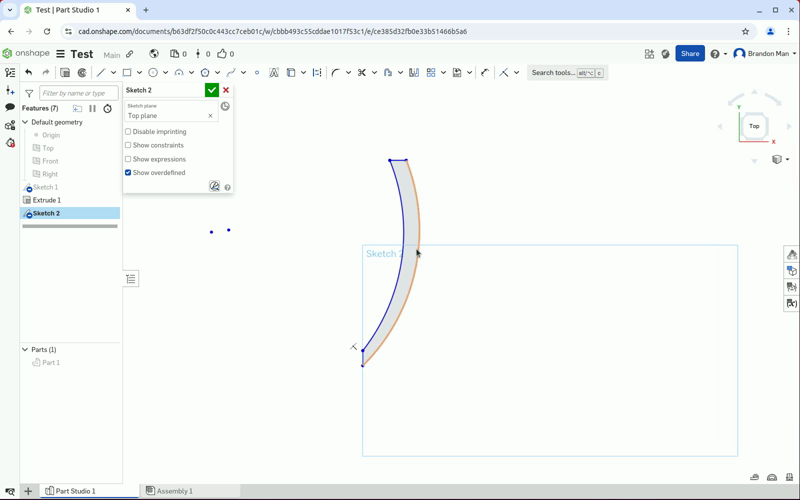
scroll(6)
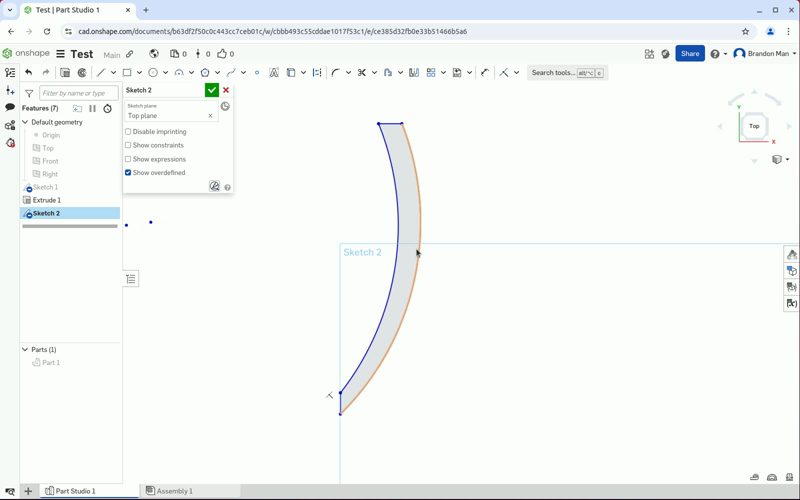
scroll(6)
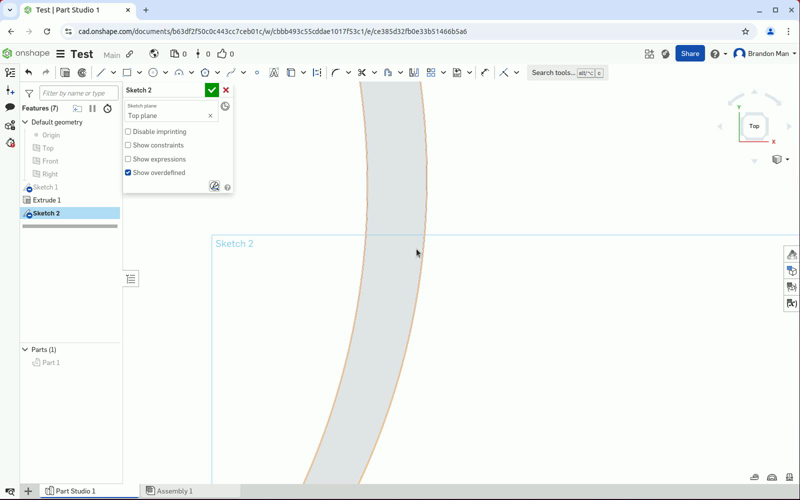
click(416, 248)
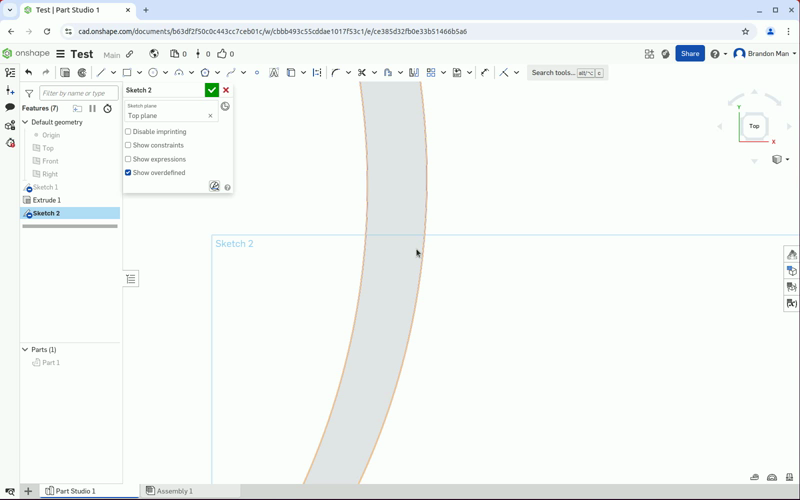
scroll(-6)
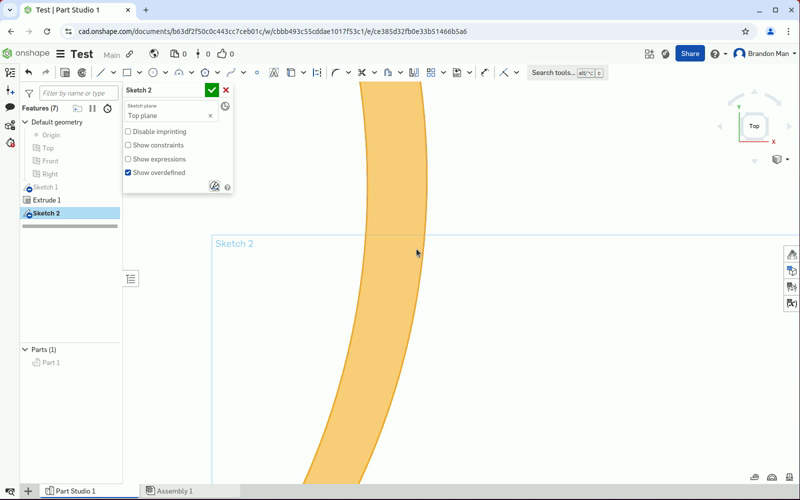
scroll(-6)
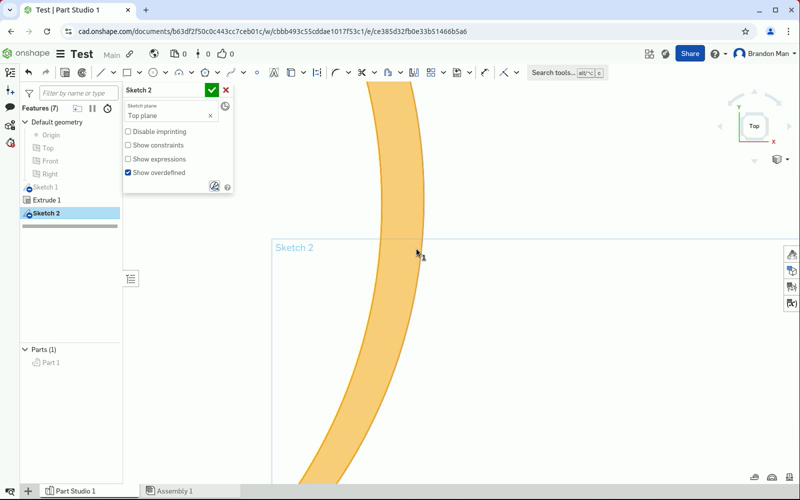
scroll(-6)
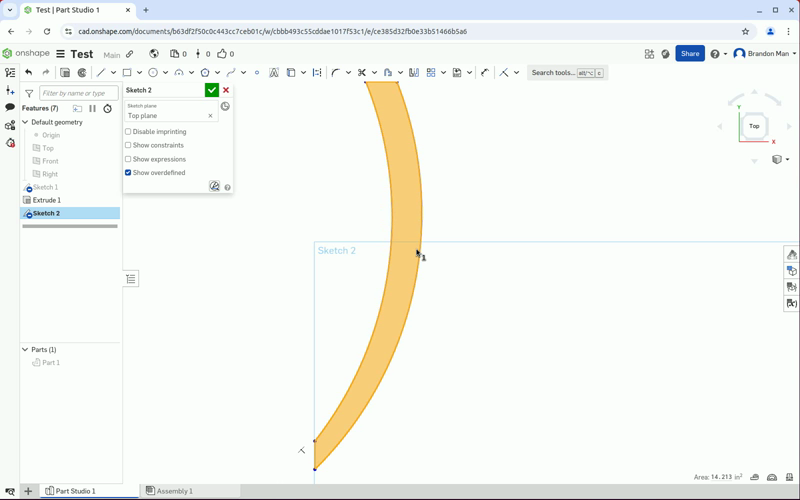
scroll(-6)
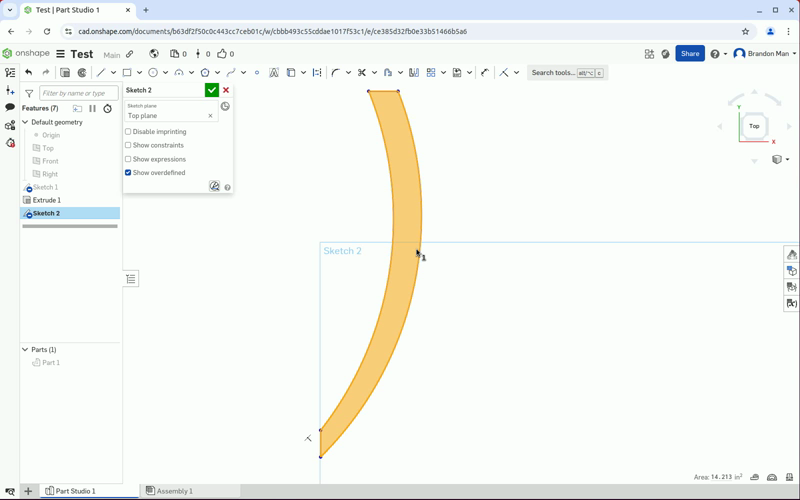
scroll(-6)
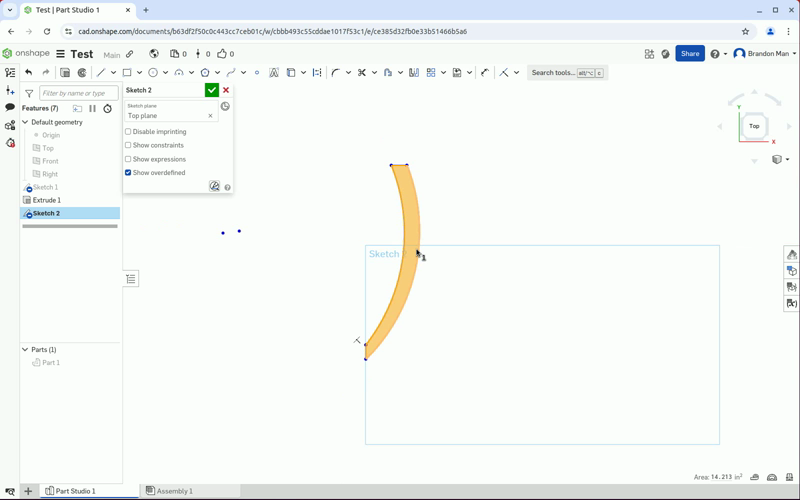
scroll(-6)
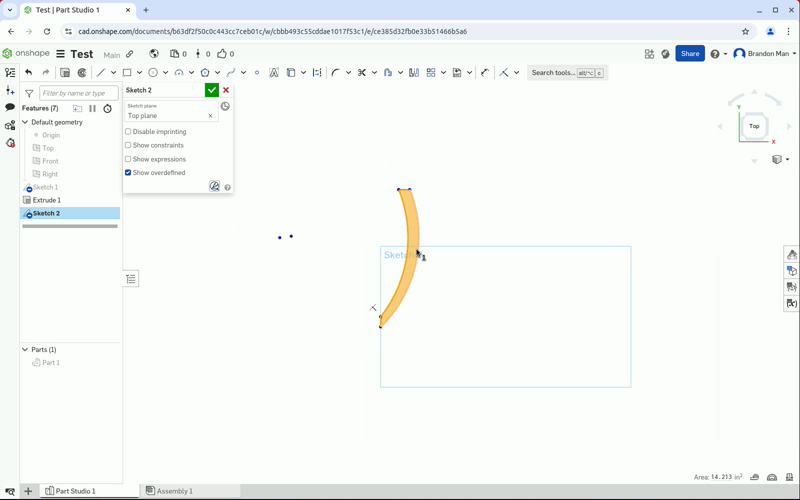
scroll(-6)
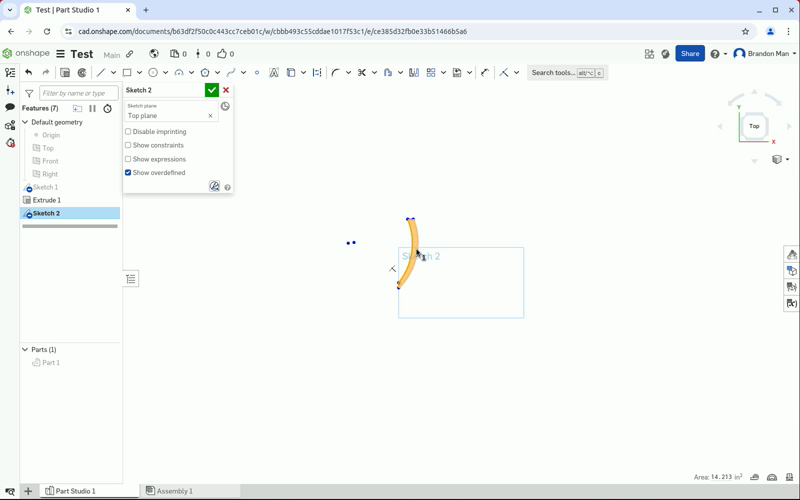
mouse_move(73, 352)
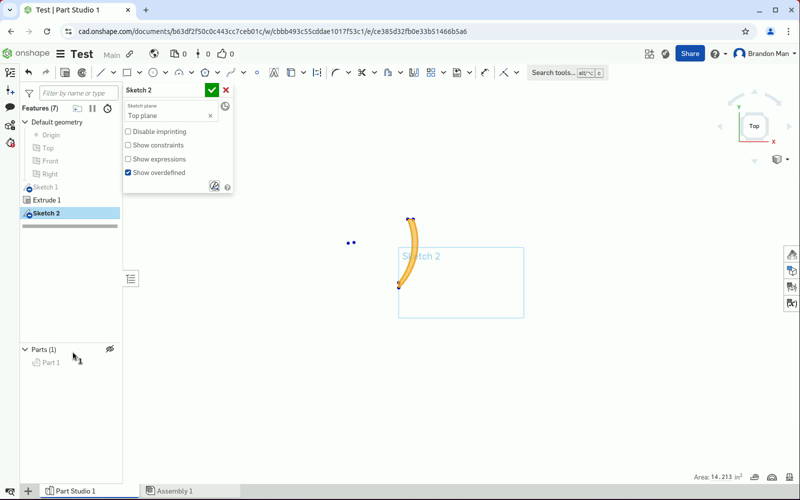
key(shift+y)
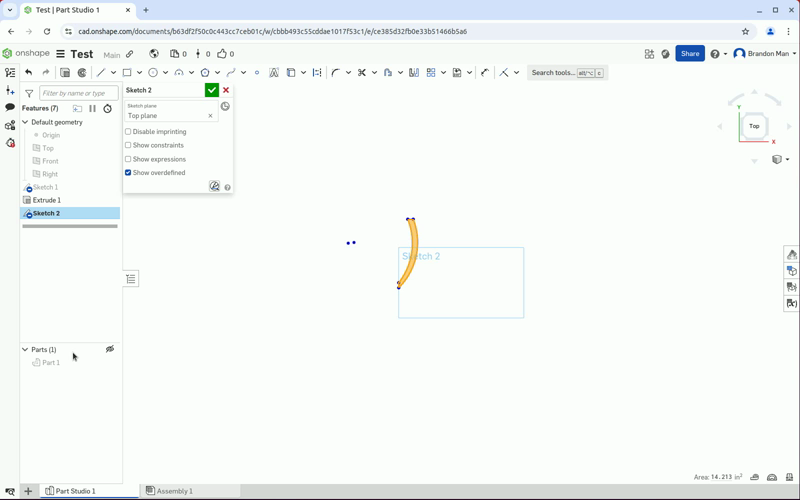
key(shift+e)
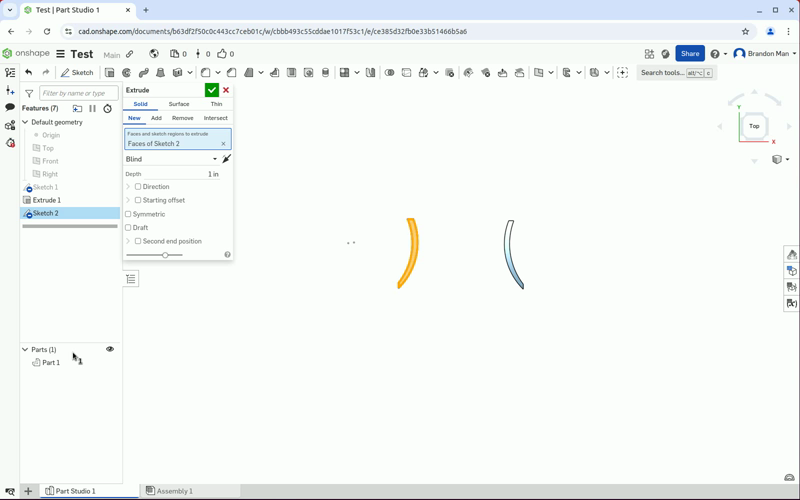
mouse_move(143, 106)
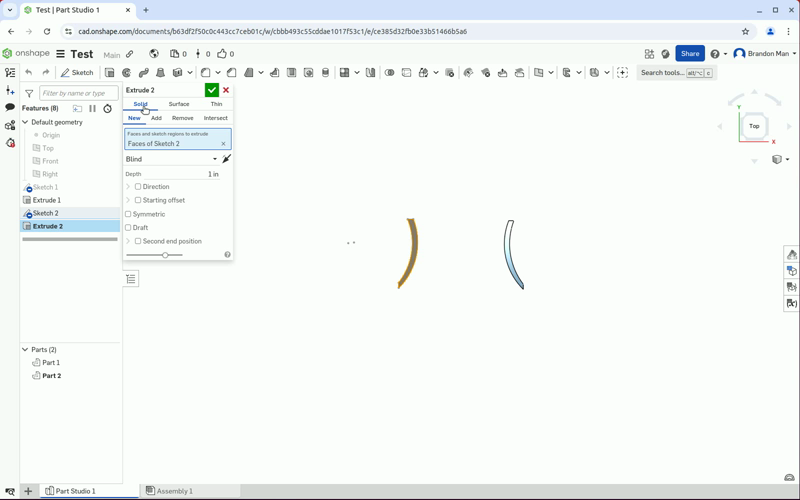
click(143, 106)
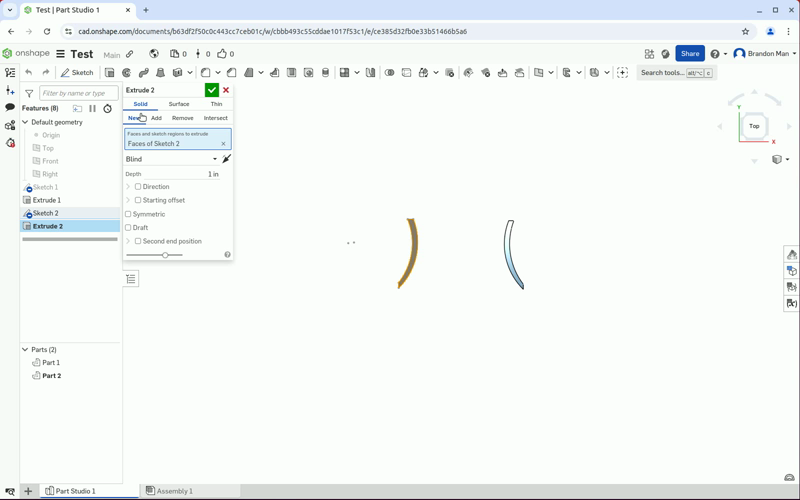
mouse_move(137, 120)
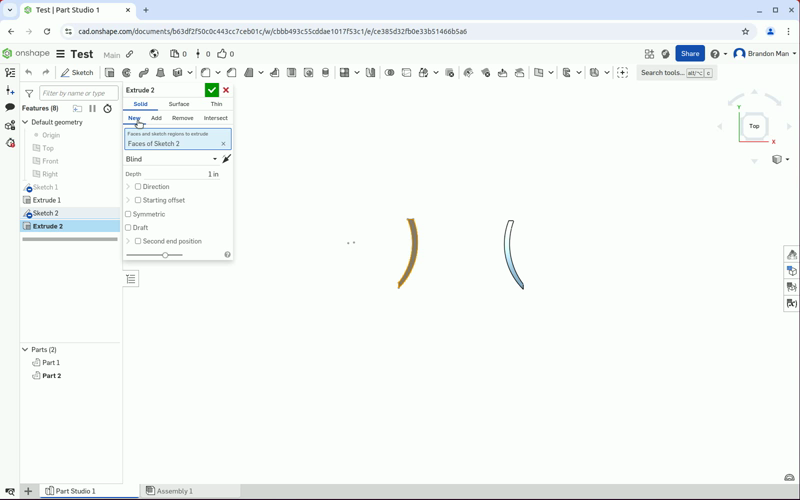
click(137, 120)
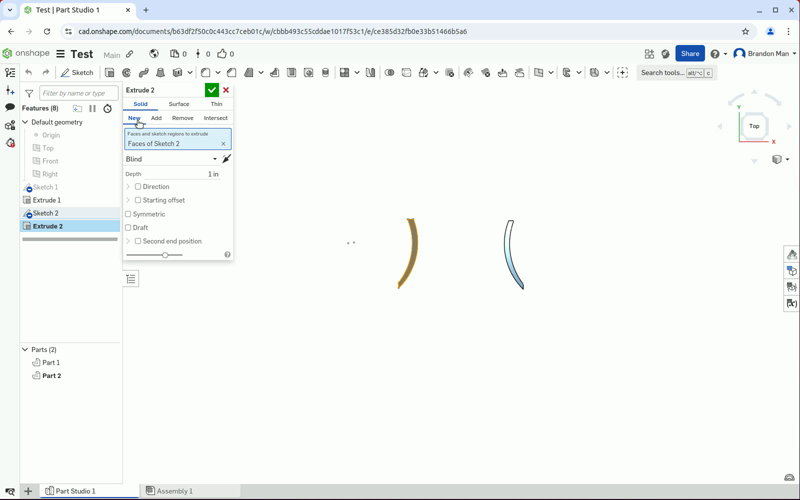
key(tab, 4)
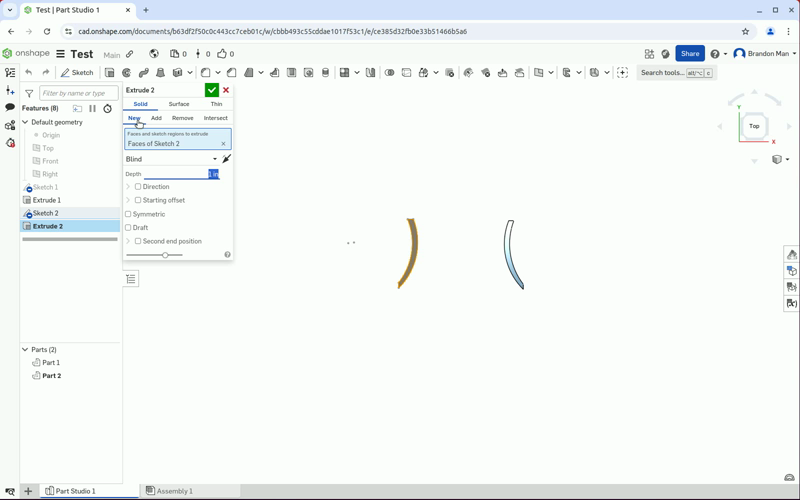
text(4.333)
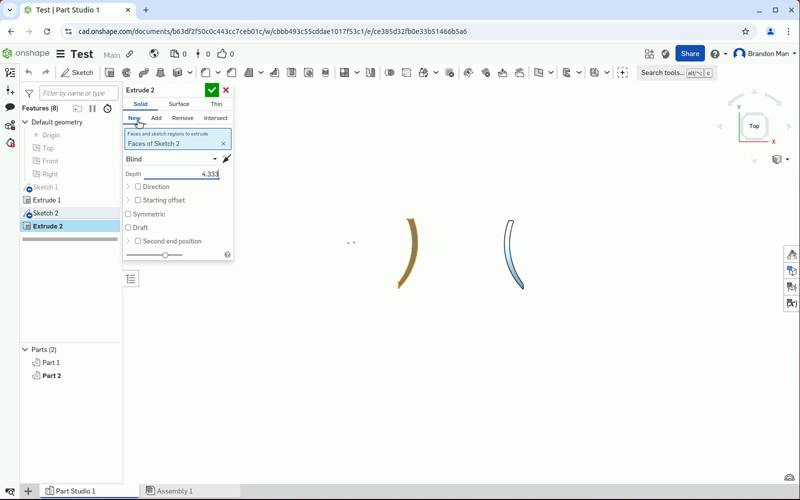
key(enter)
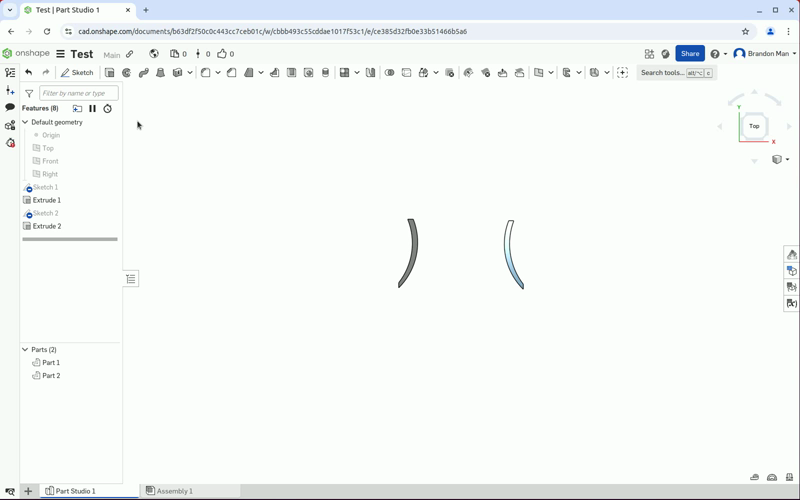
key(shift+h)
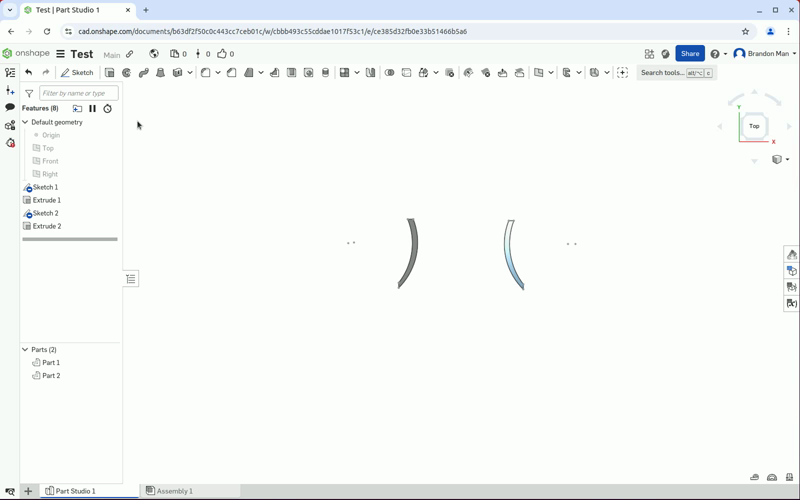
key(shift+h)
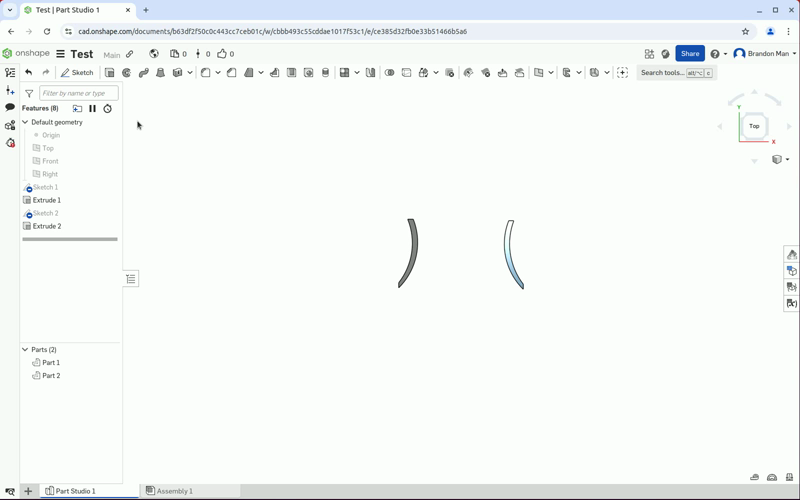
mouse_move(73, 189)
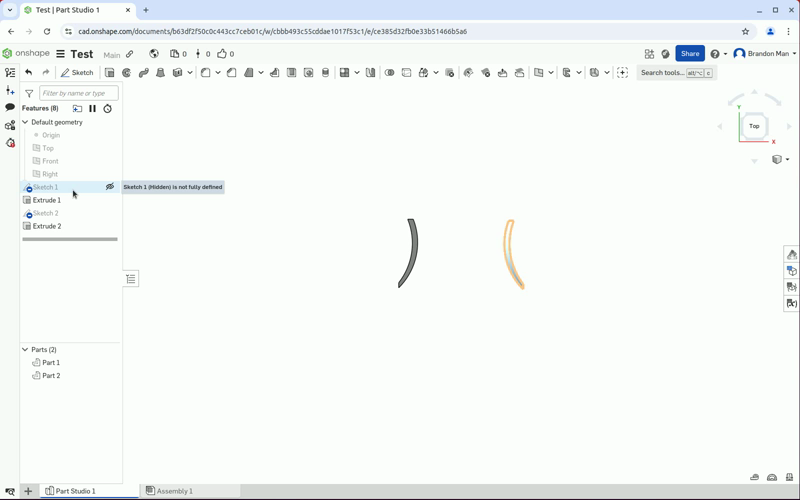
click(73, 189)
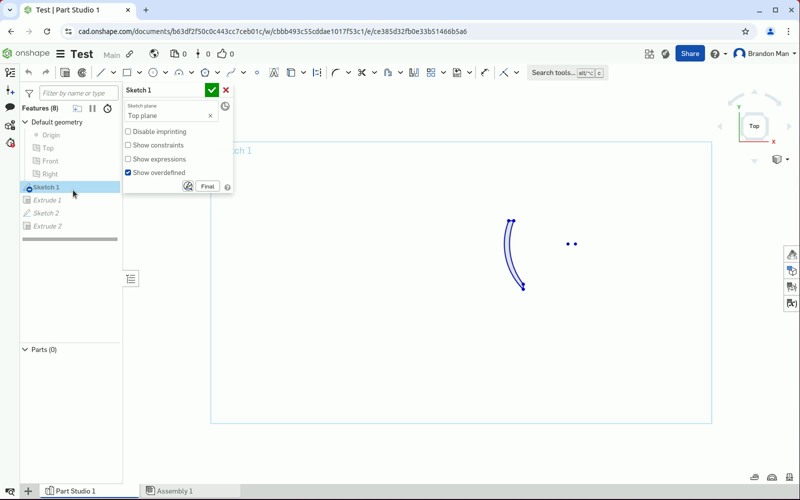
mouse_move(229, 92)
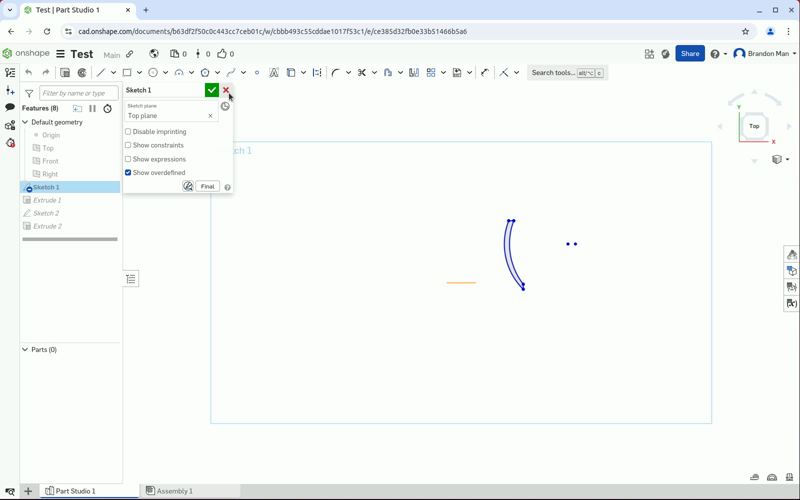
click(229, 92)
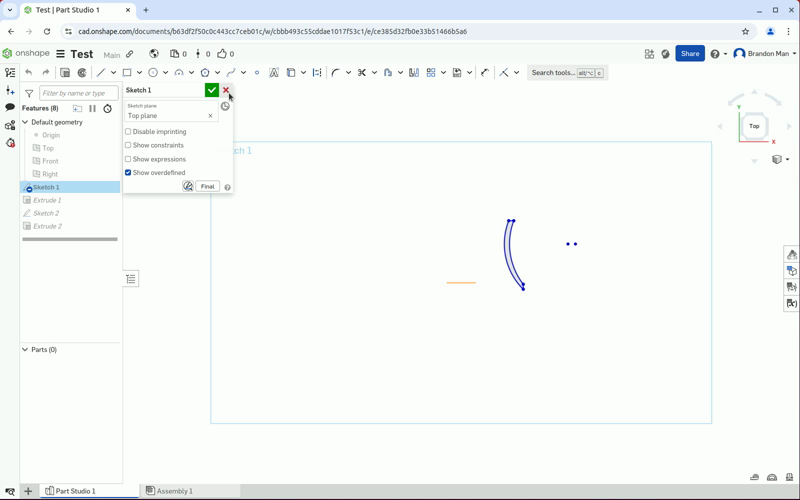
key(shift+s)
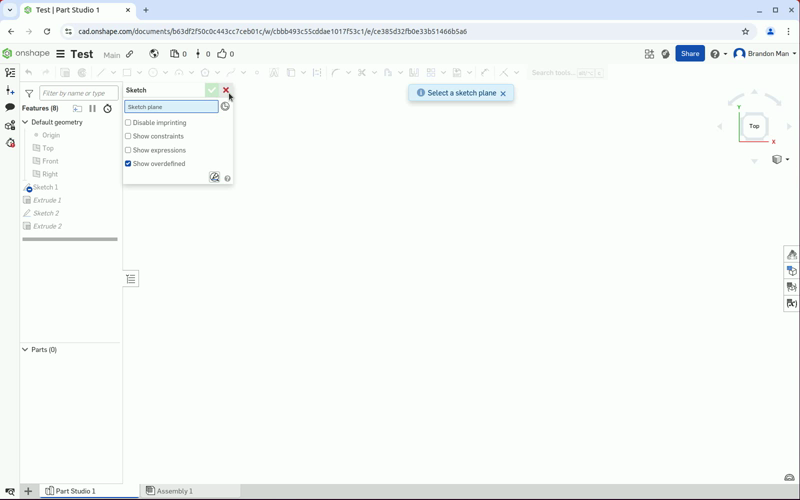
mouse_move(73, 150)
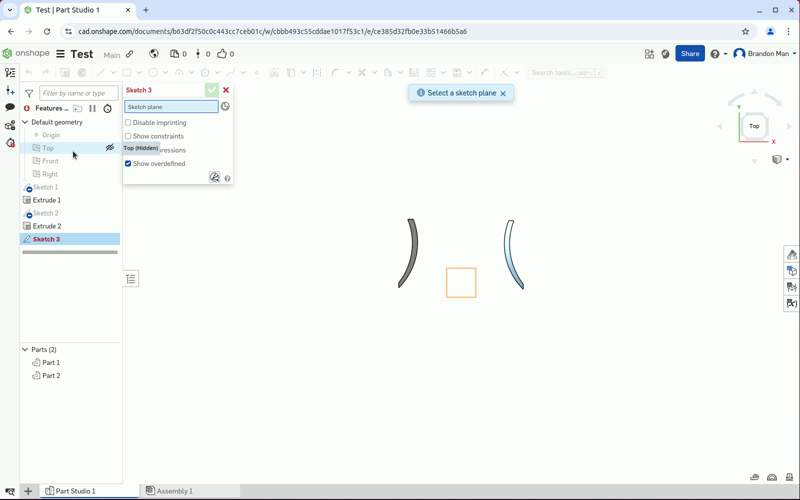
click(73, 150)
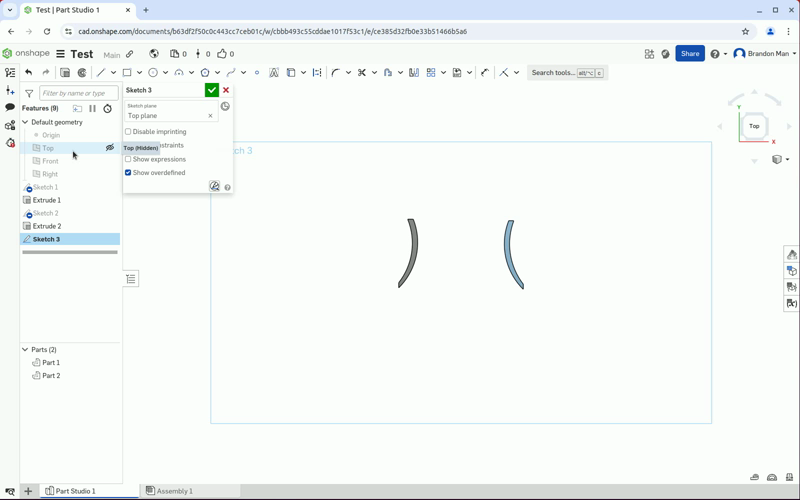
mouse_move(73, 352)
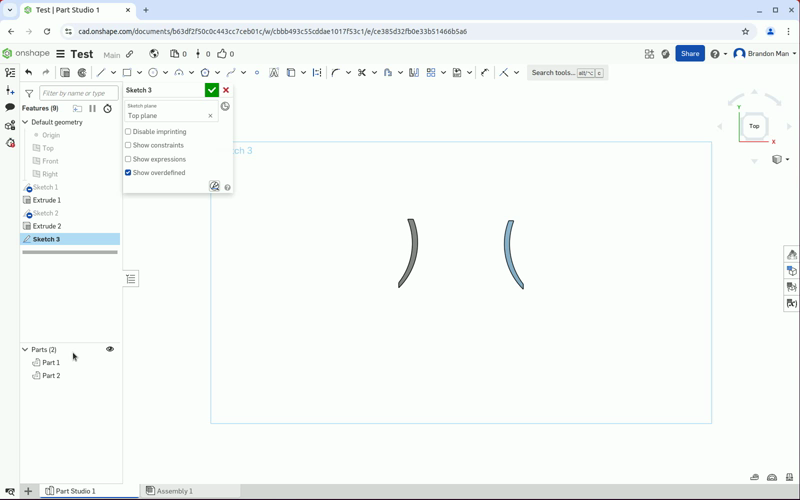
key(y)
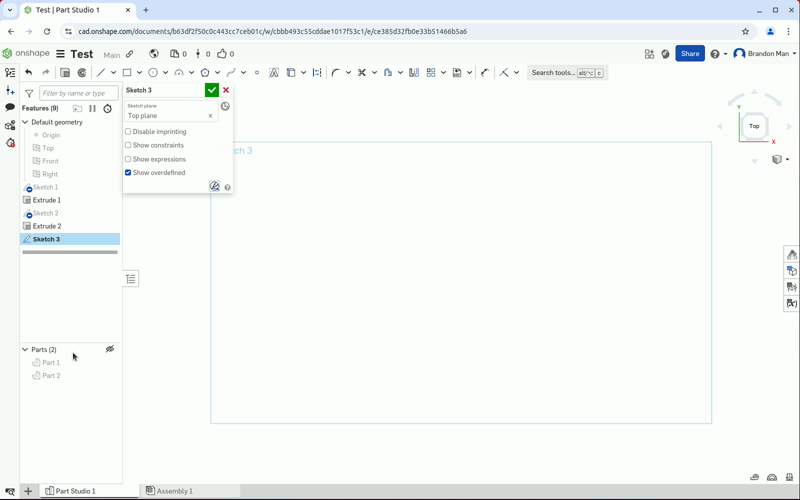
key(l)
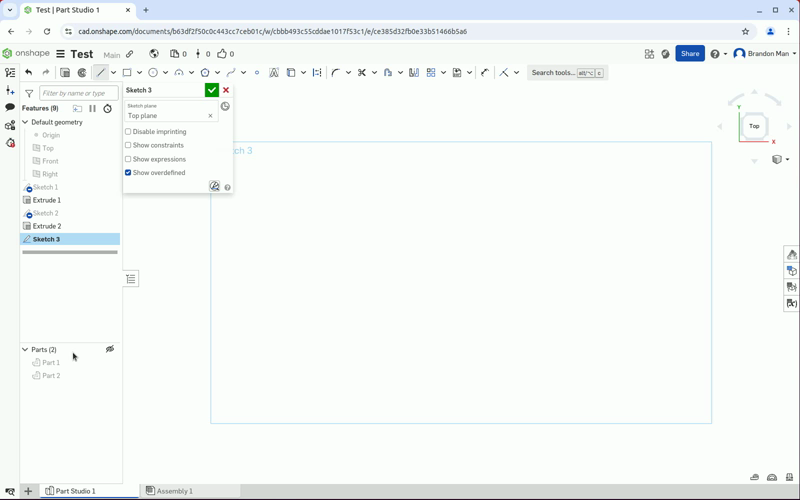
key_down(shift)
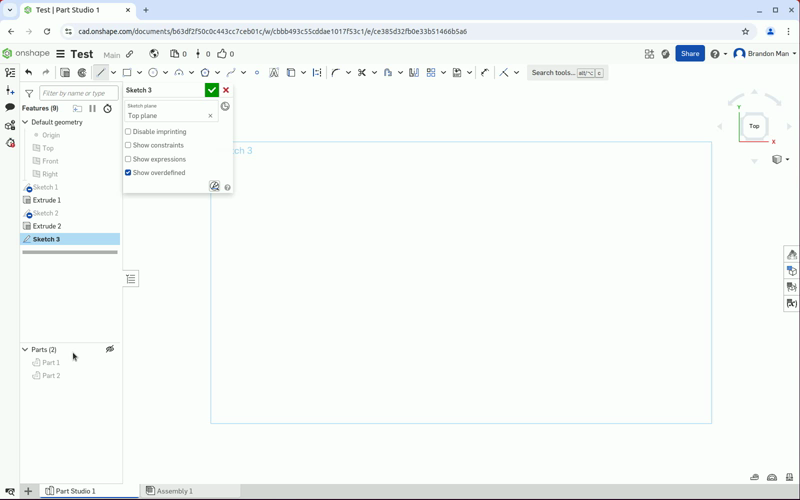
mouse_move(430, 220)
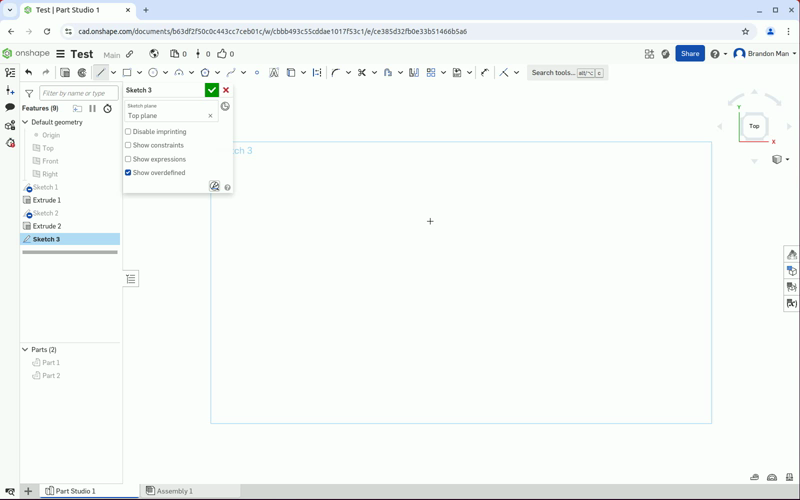
click(430, 220)
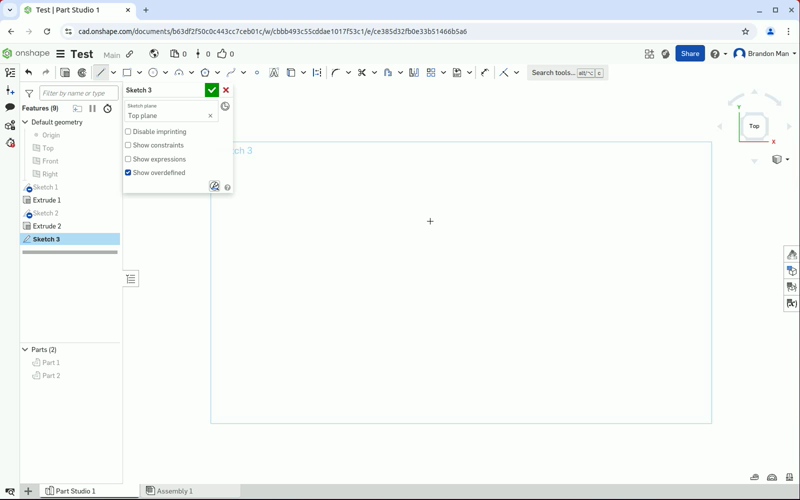
key_up(shift)
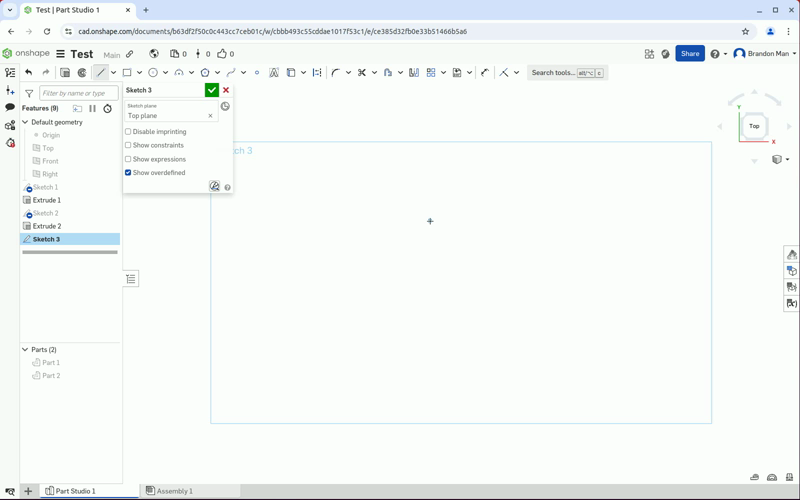
key_down(shift)
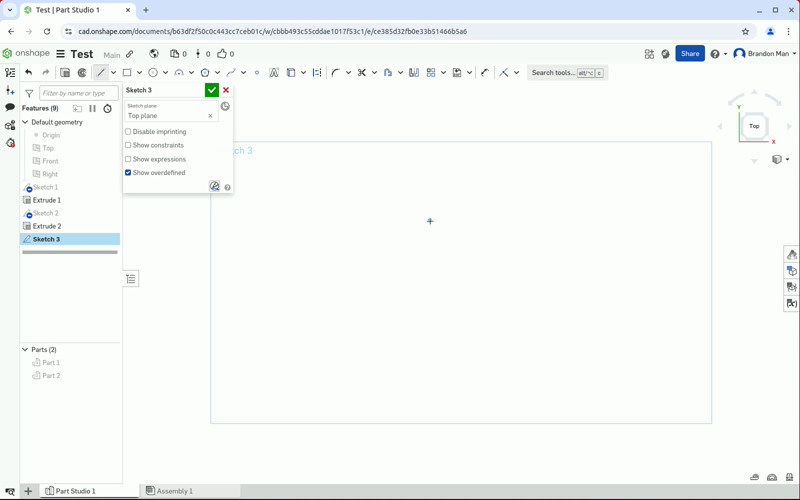
mouse_move(460, 220)
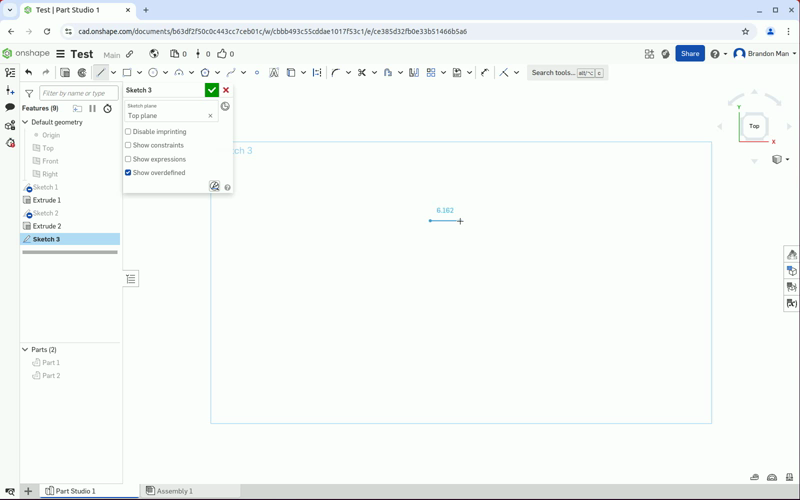
mouse_move(461, 251)
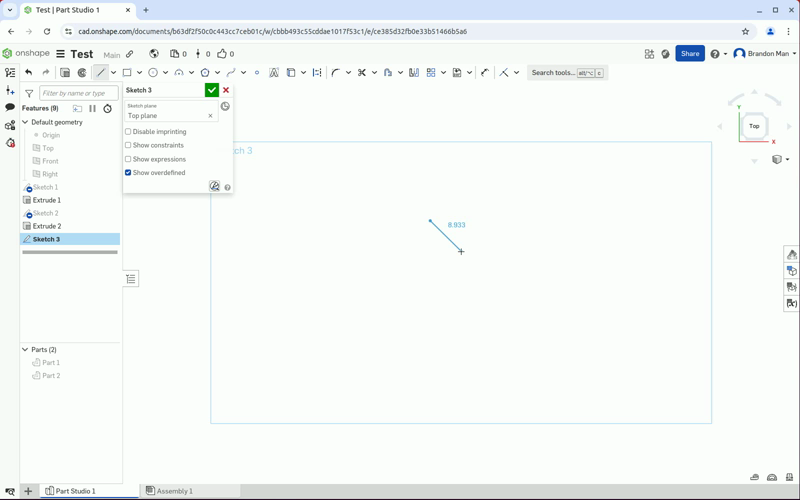
click(461, 251)
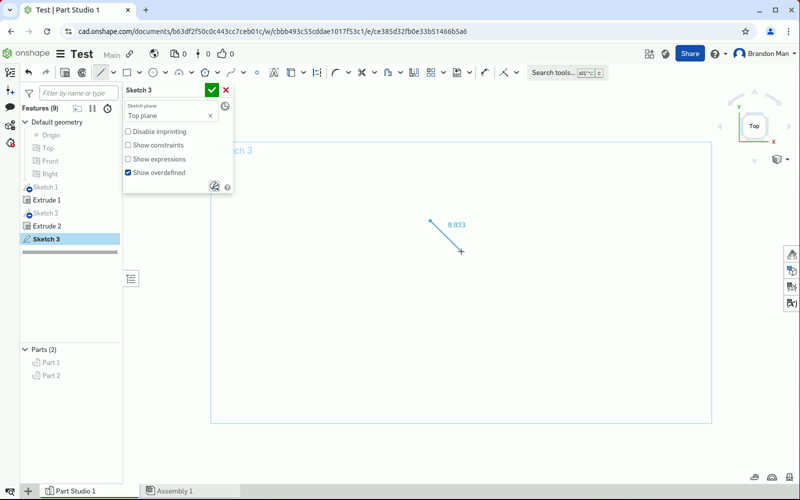
key_up(shift)
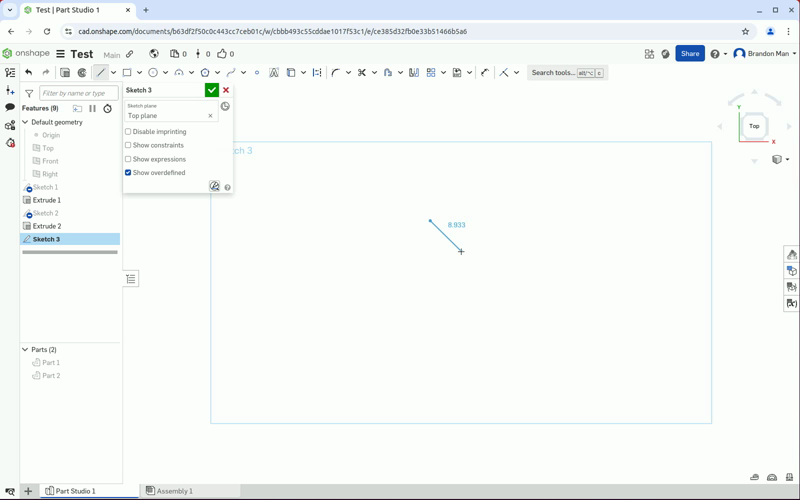
key_down(shift)
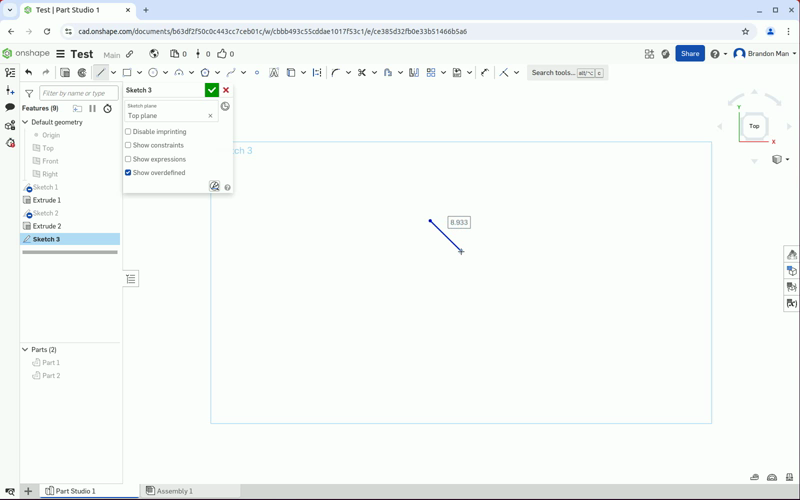
mouse_move(491, 251)
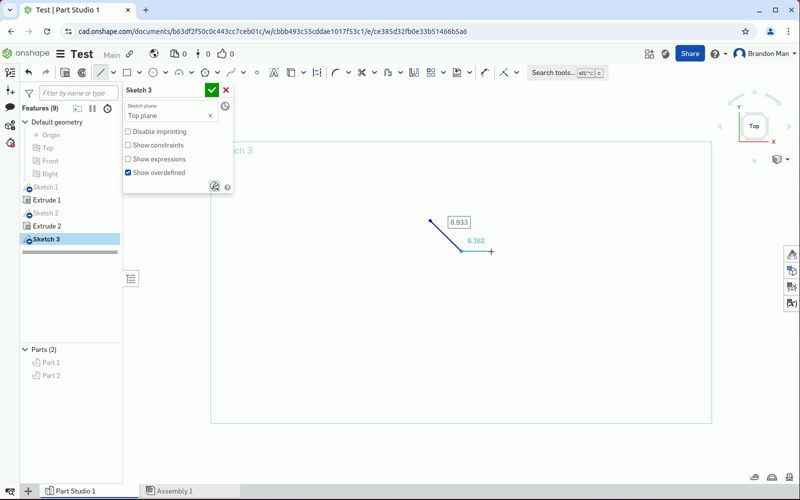
mouse_move(491, 220)
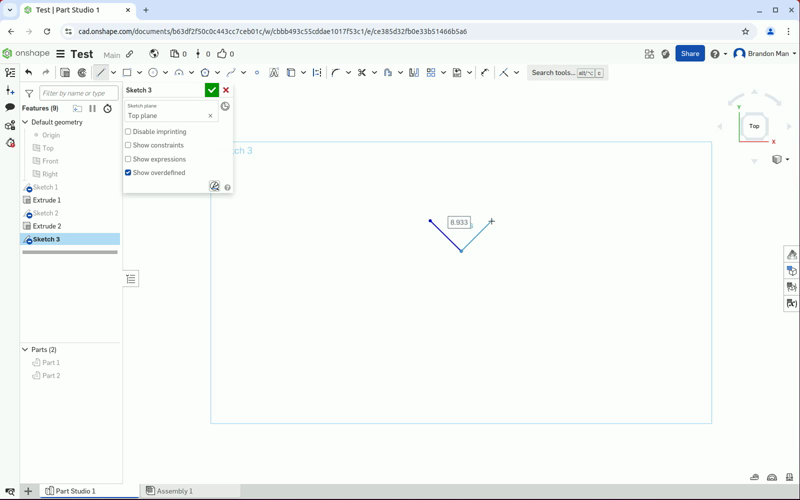
click(491, 220)
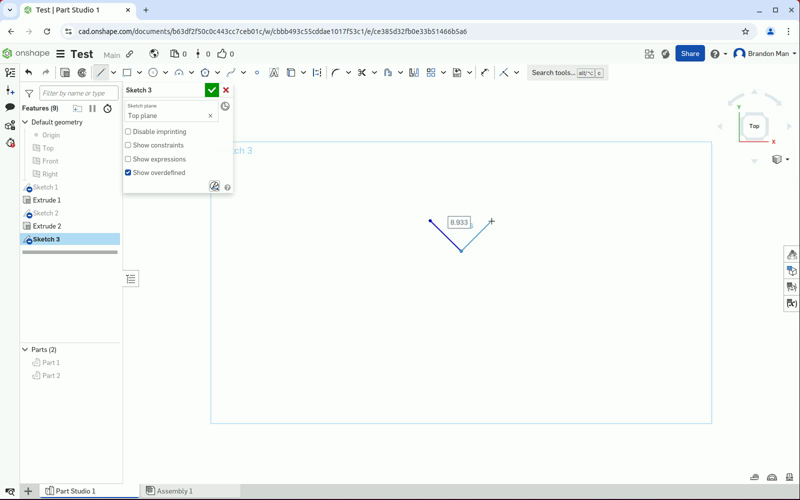
key_up(shift)
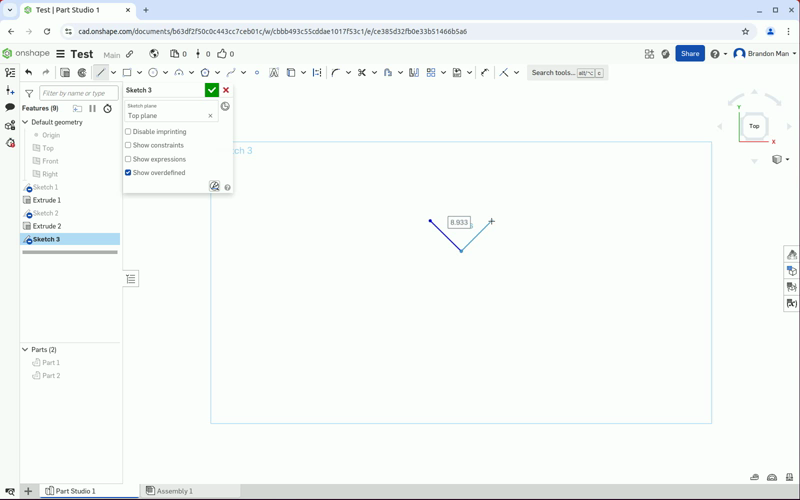
key_down(shift)
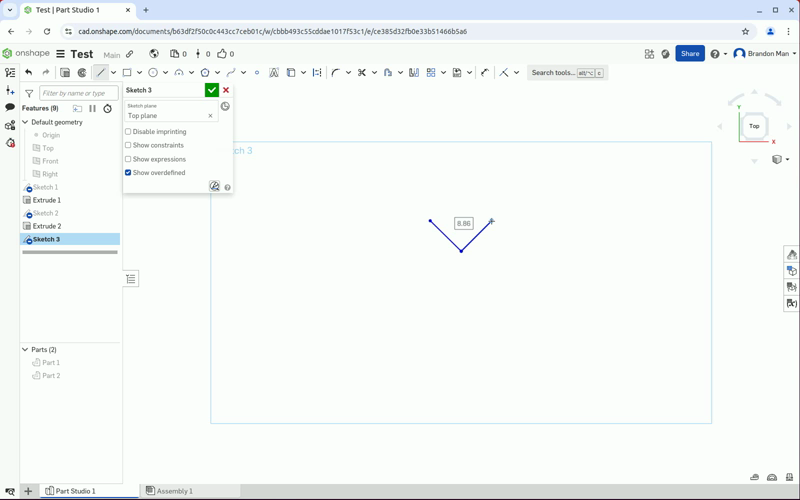
mouse_move(521, 220)
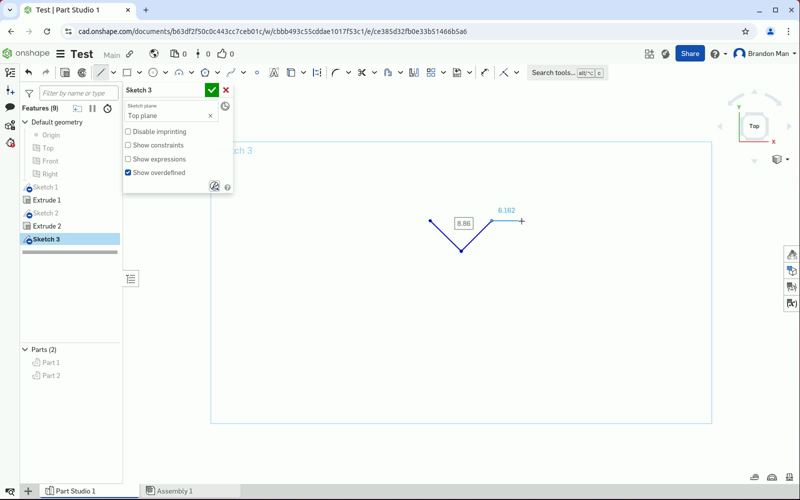
mouse_move(484, 220)
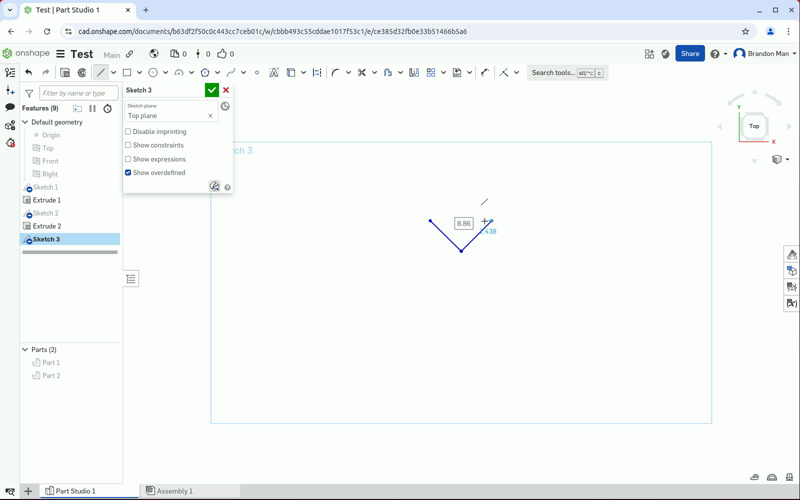
scroll(6)
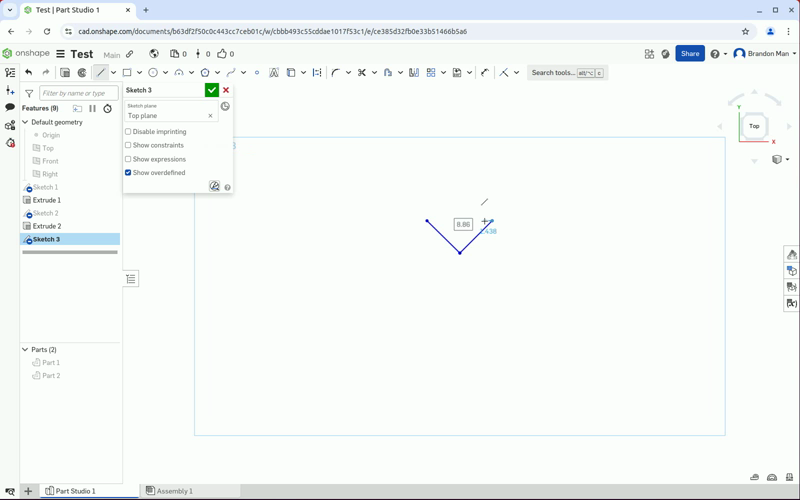
scroll(6)
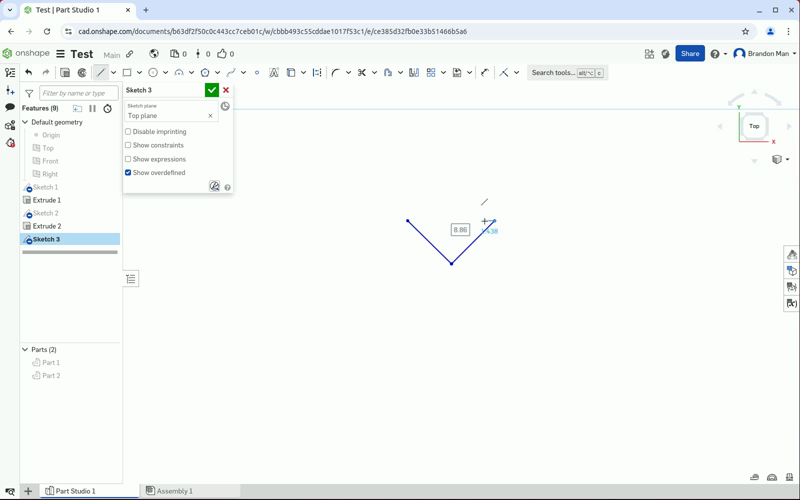
scroll(6)
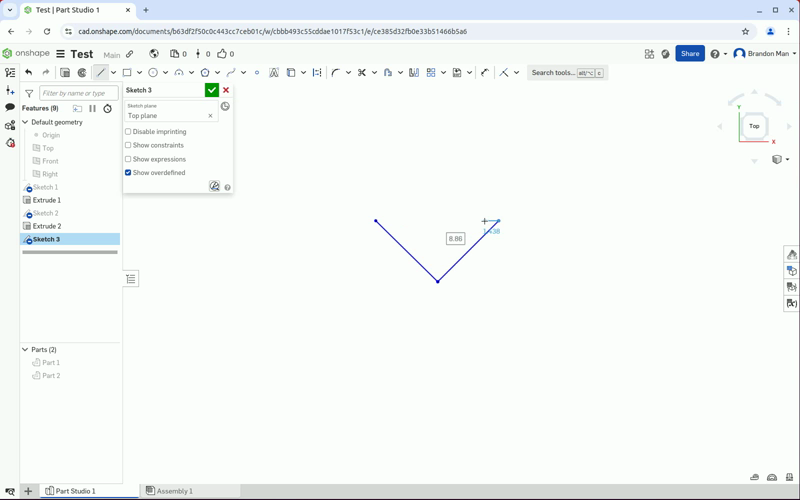
scroll(6)
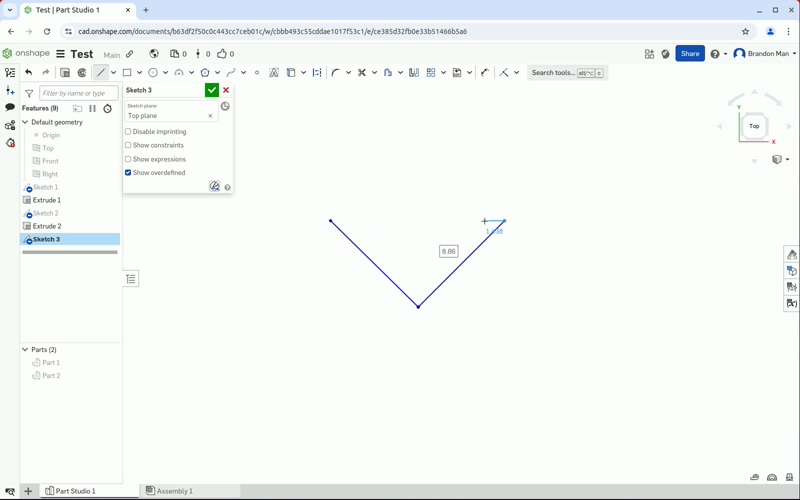
scroll(6)
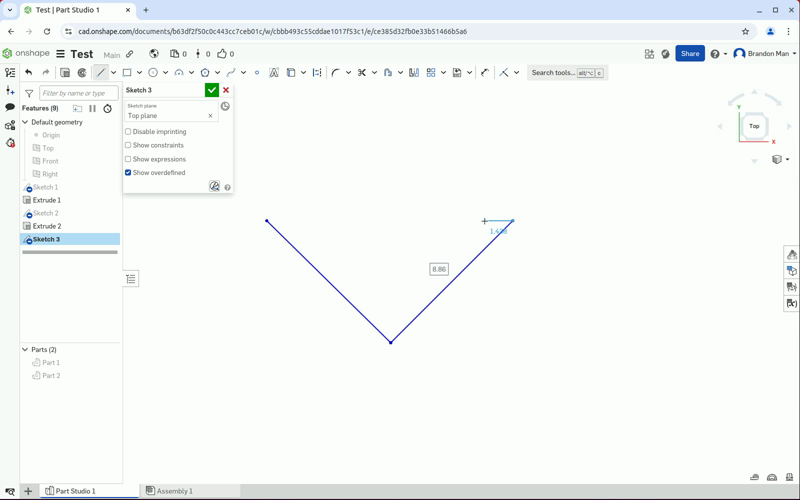
scroll(6)
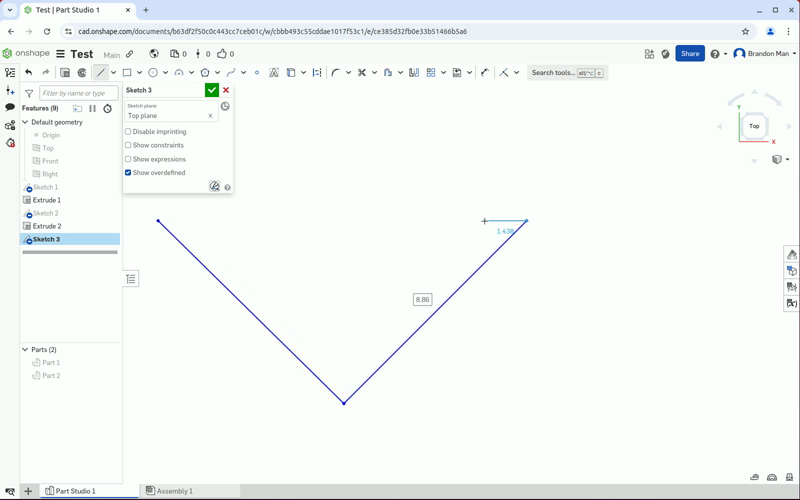
scroll(6)
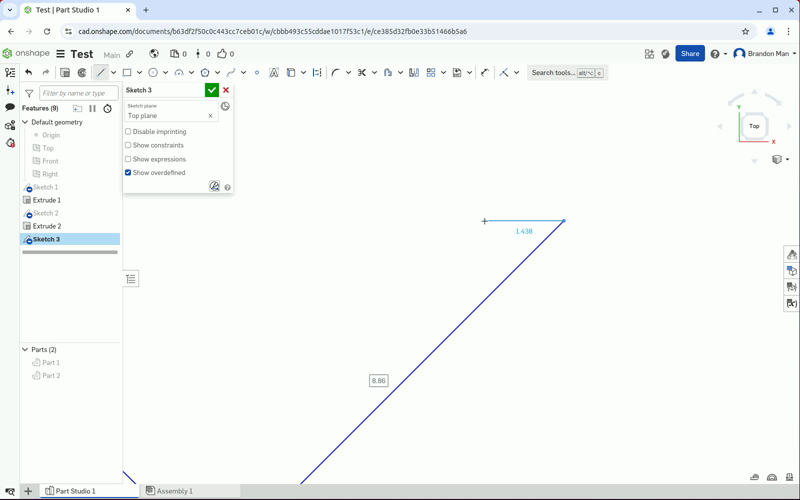
click(484, 220)
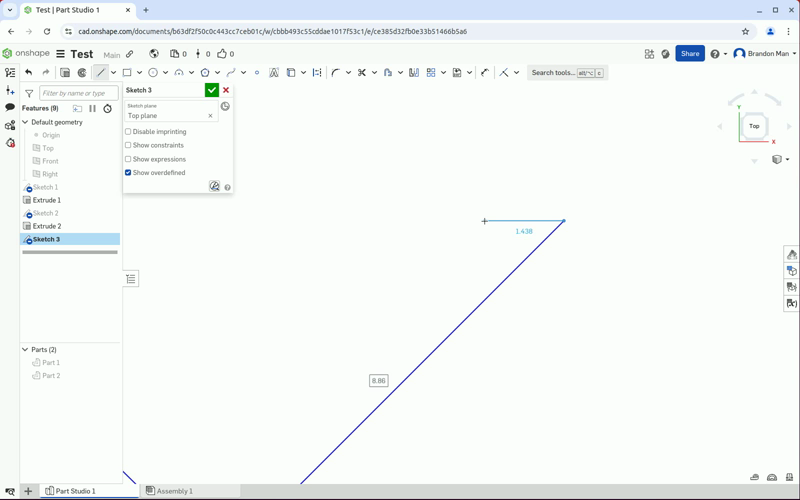
scroll(-6)
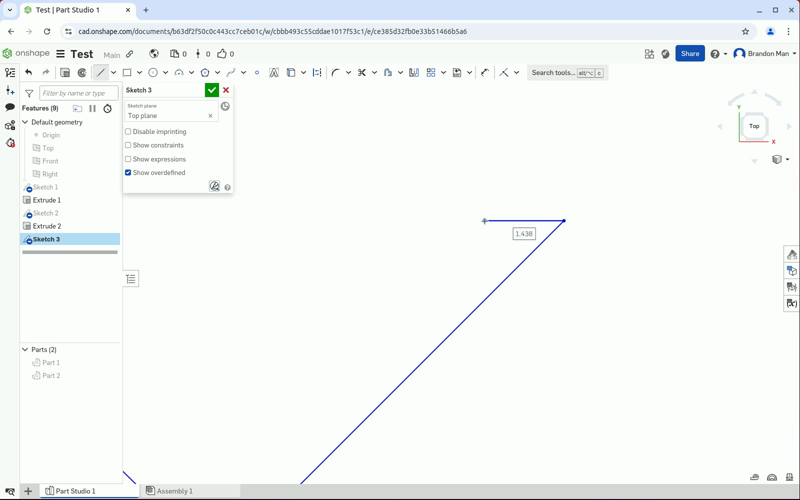
scroll(-6)
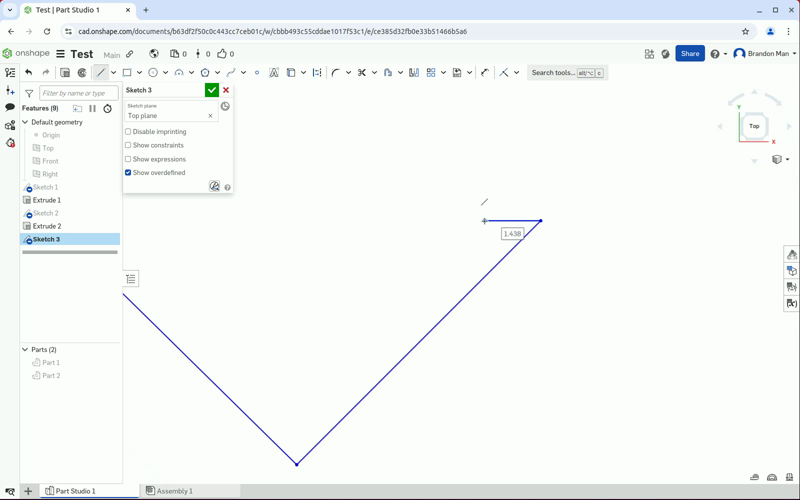
scroll(-6)
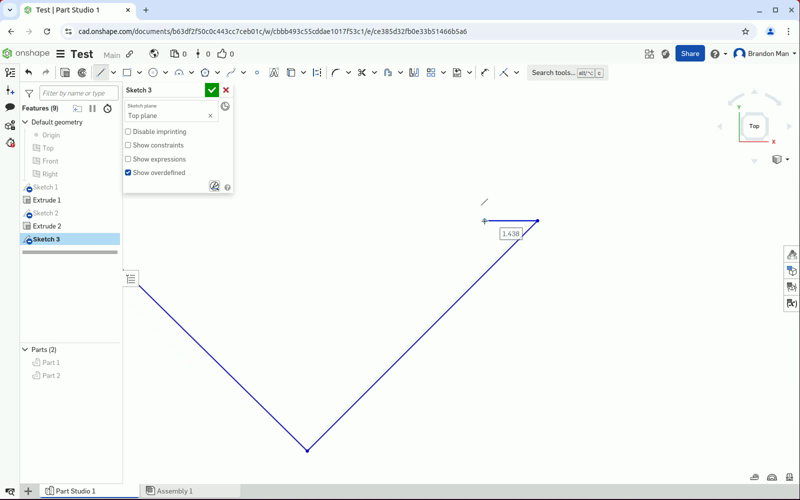
scroll(-6)
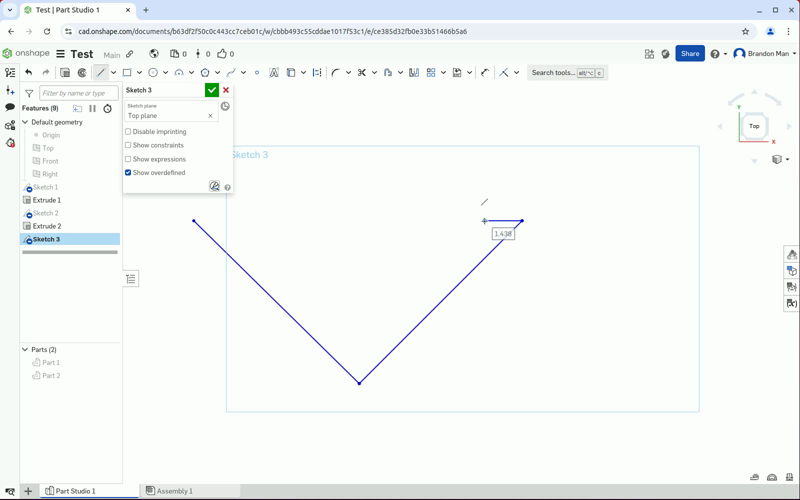
scroll(-6)
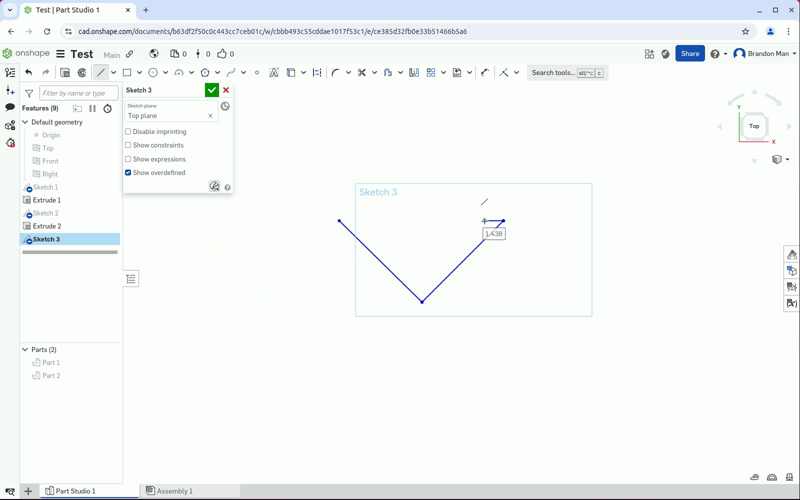
scroll(-6)
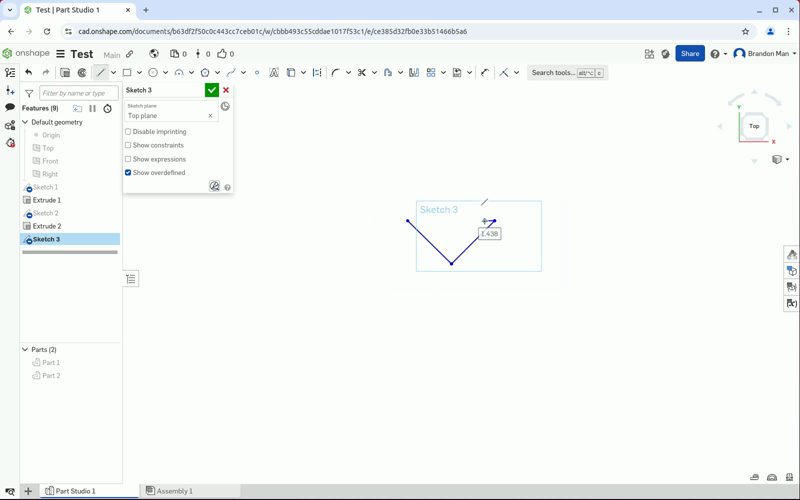
scroll(-6)
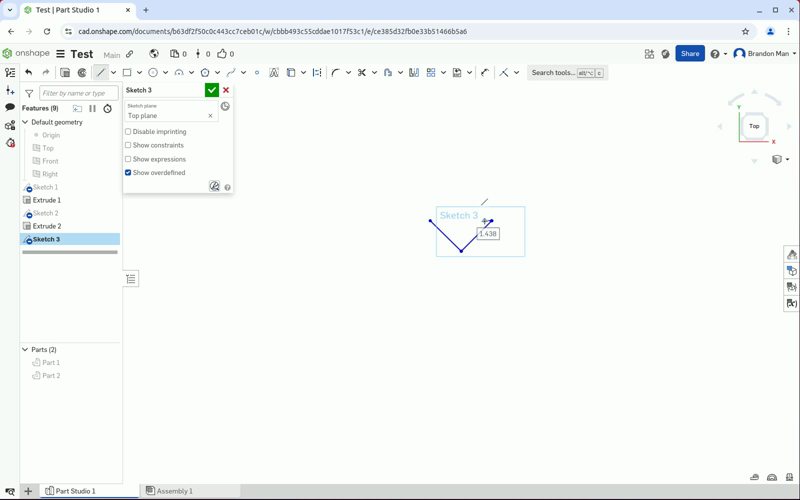
key_up(shift)
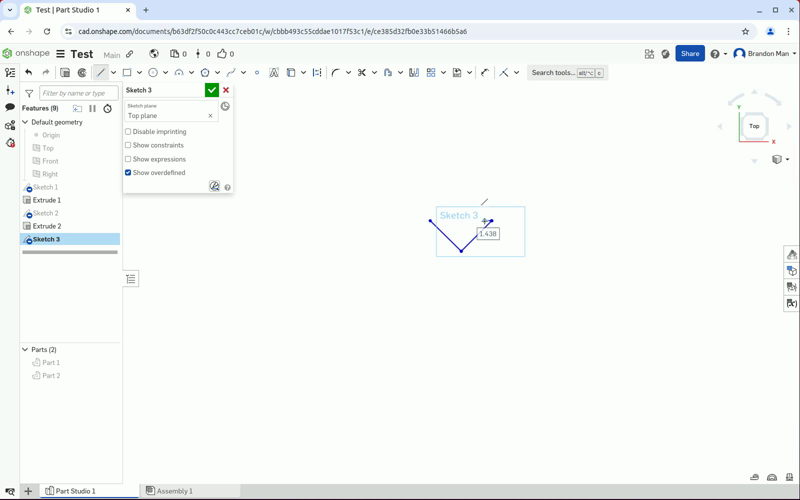
key_down(shift)
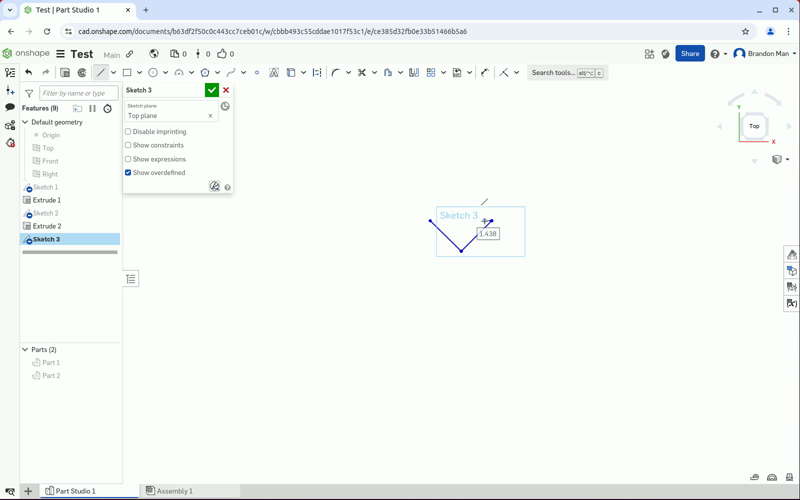
mouse_move(514, 220)
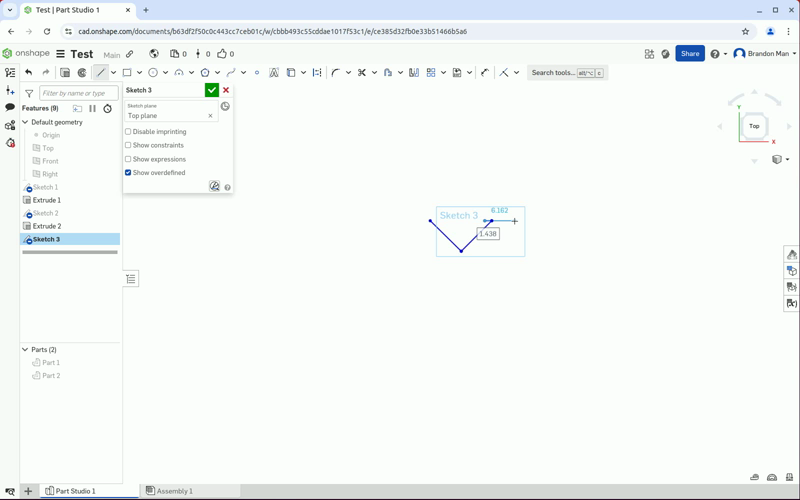
mouse_move(461, 244)
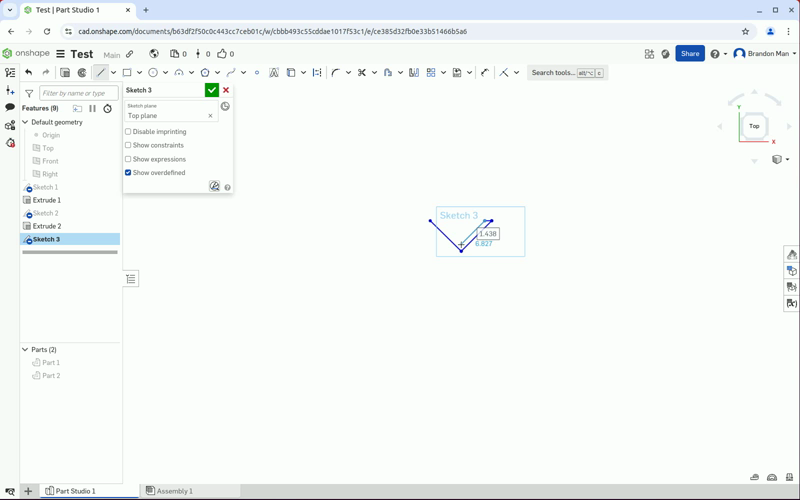
click(461, 244)
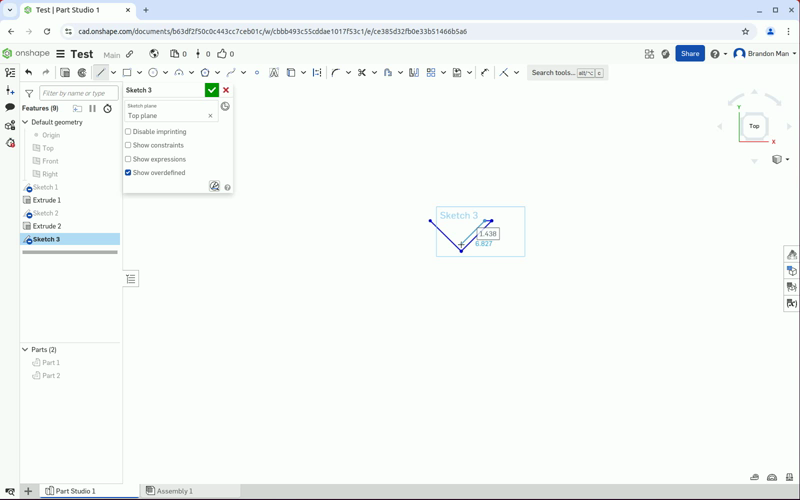
key_up(shift)
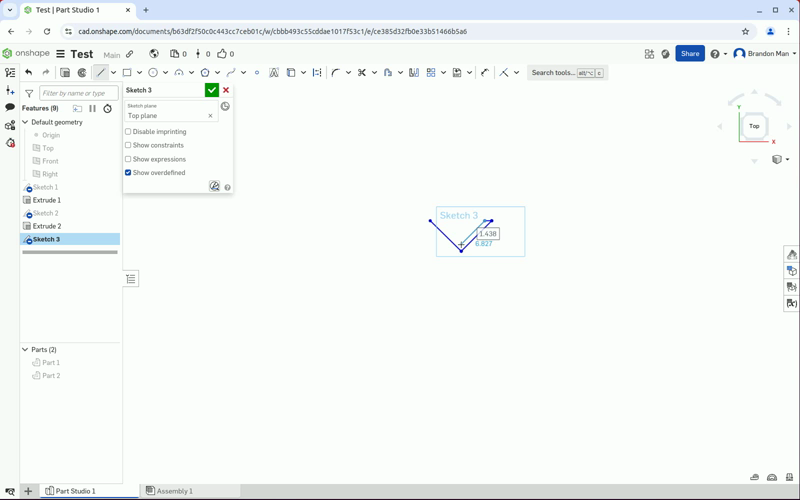
key_down(shift)
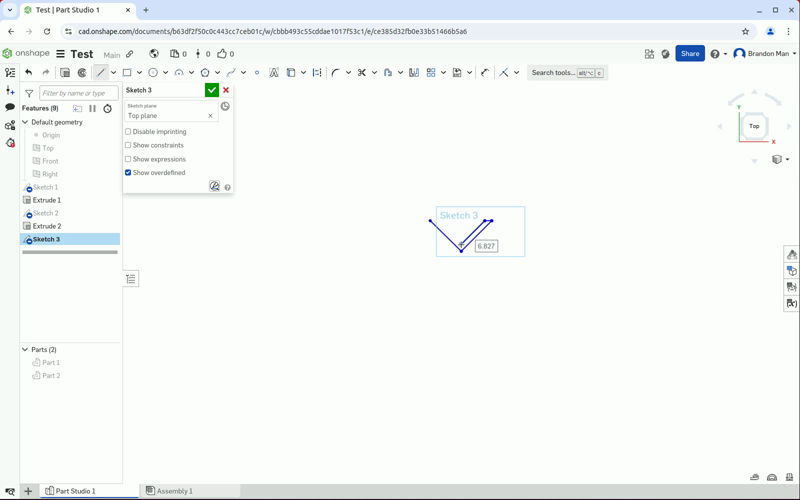
mouse_move(491, 244)
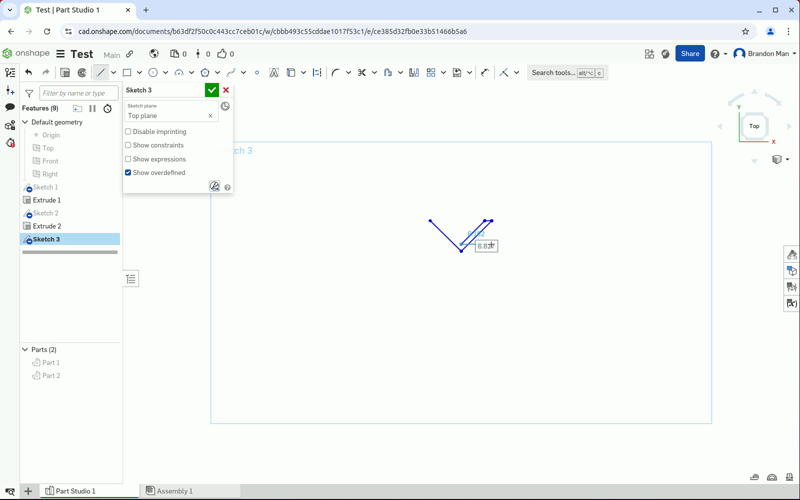
mouse_move(437, 220)
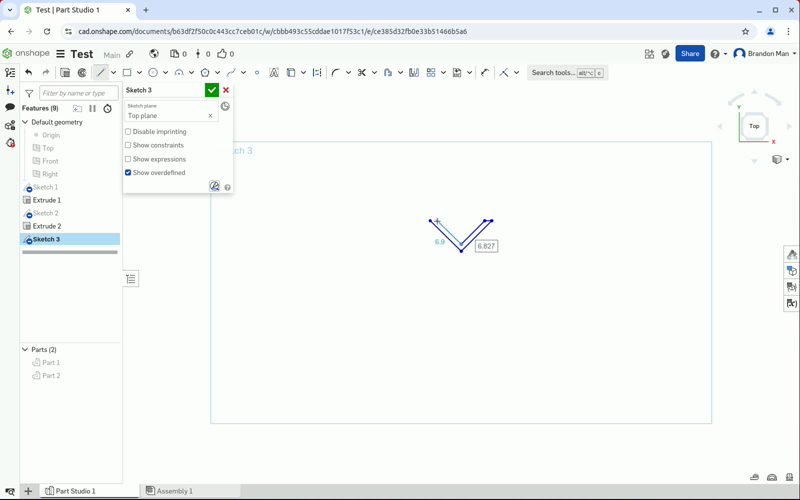
click(437, 220)
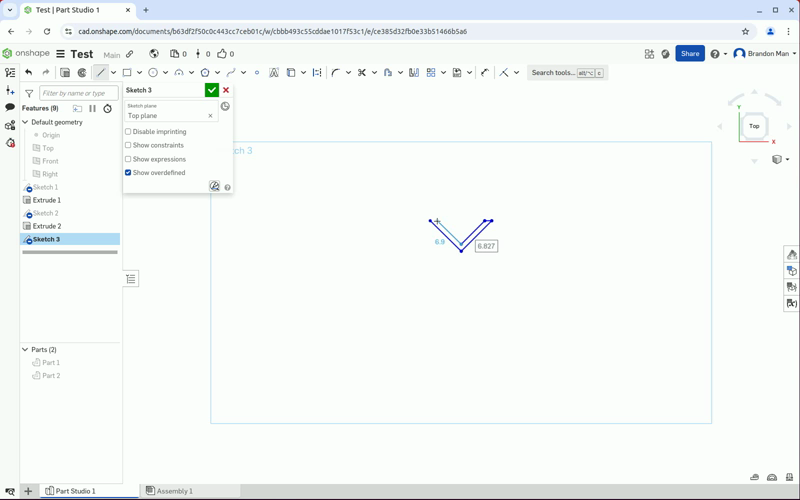
key_up(shift)
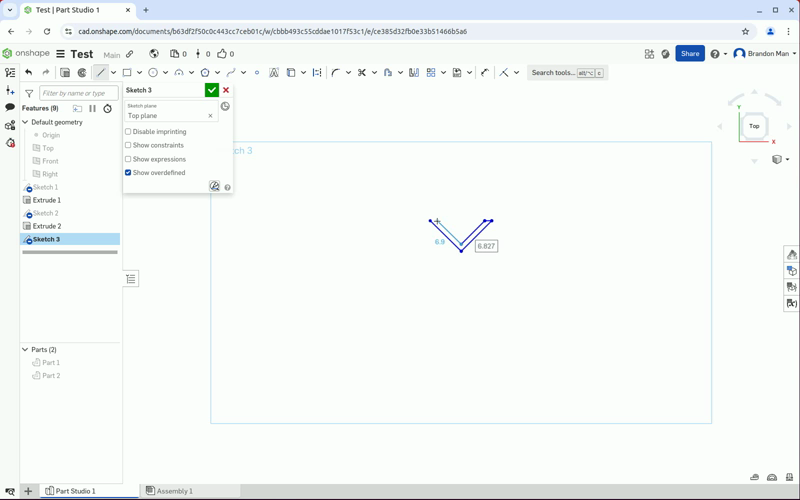
mouse_move(467, 220)
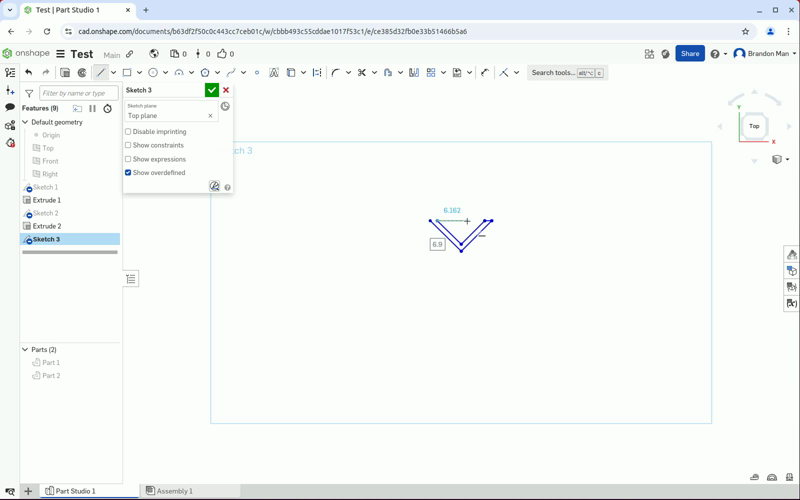
key_down(shift)
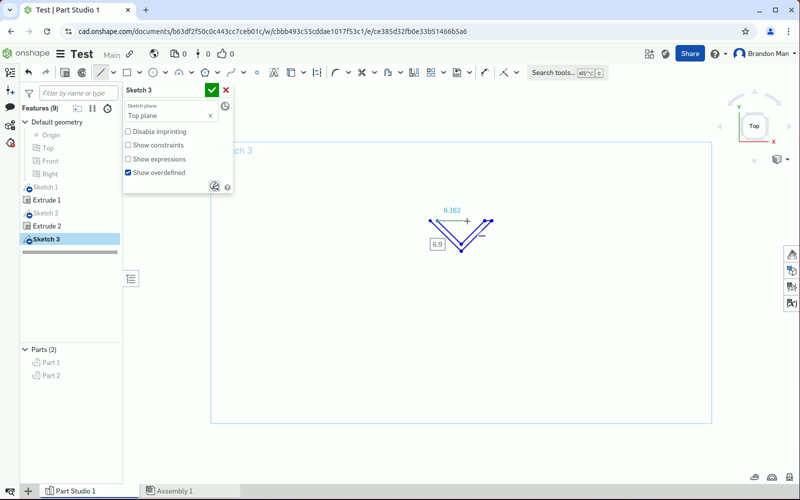
mouse_move(430, 220)
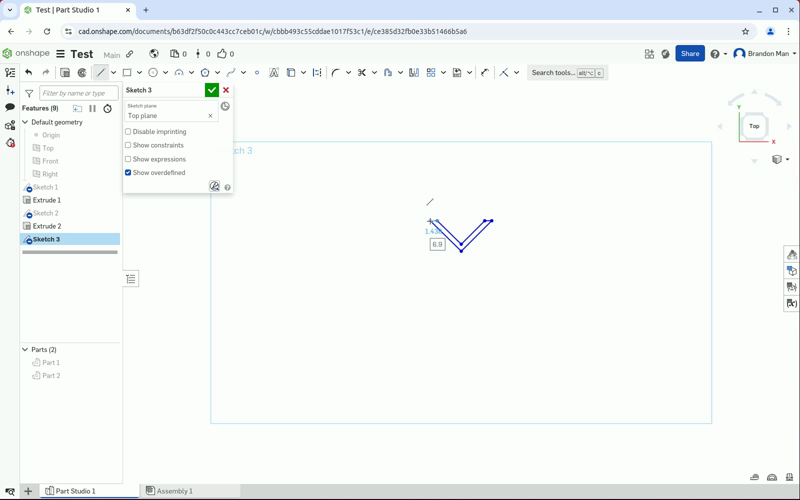
scroll(6)
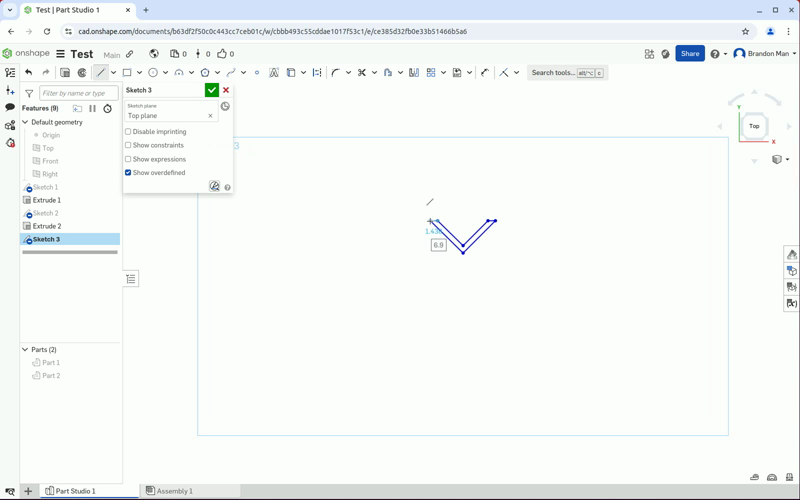
scroll(6)
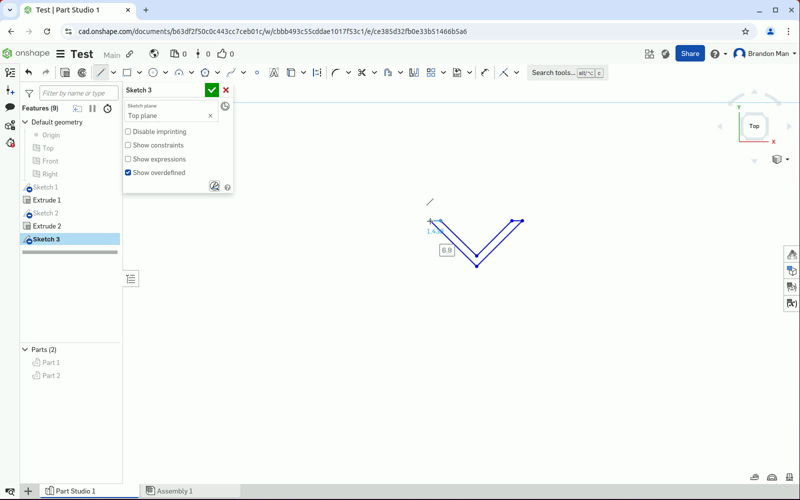
scroll(6)
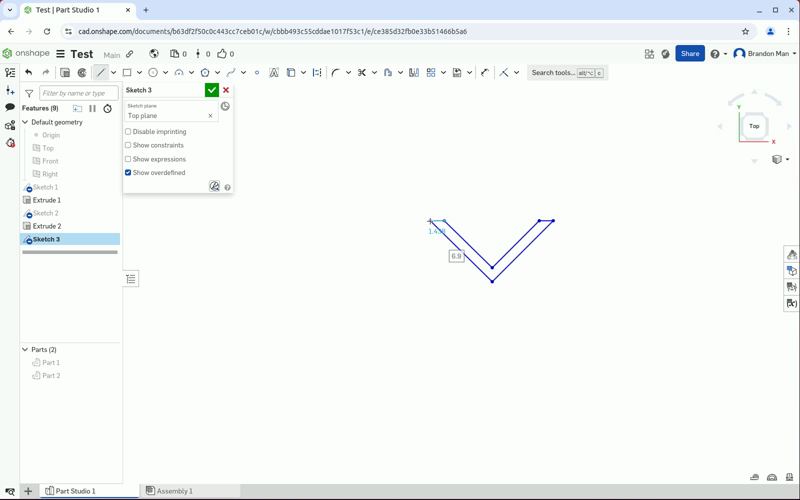
scroll(6)
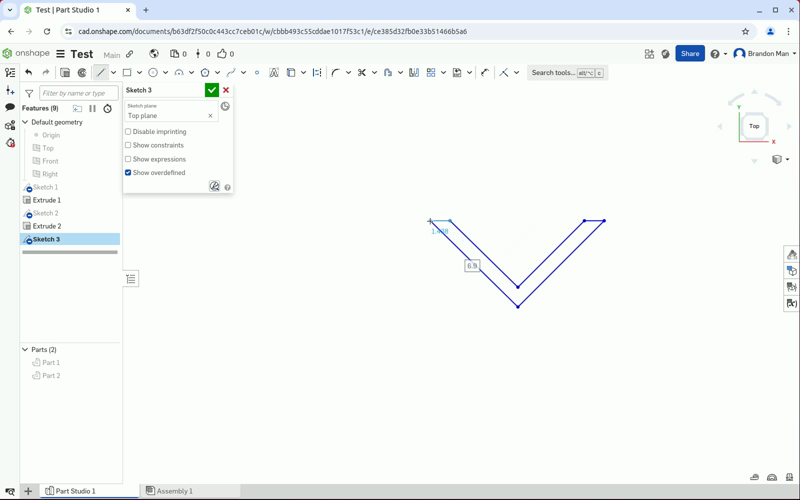
scroll(6)
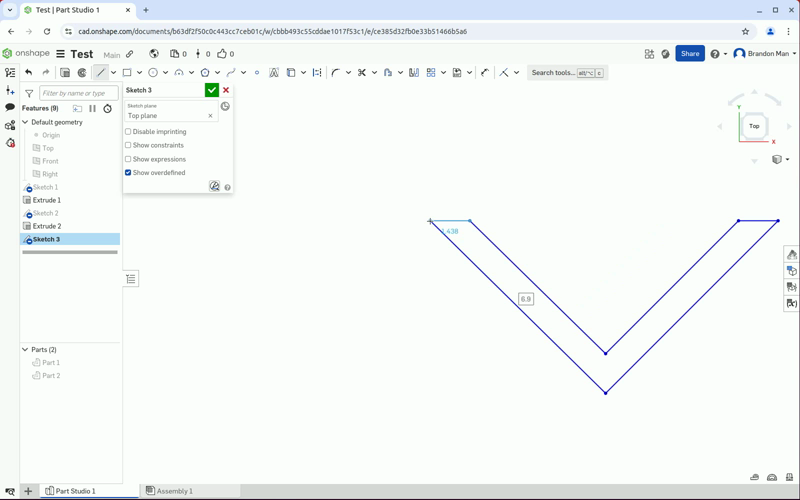
scroll(6)
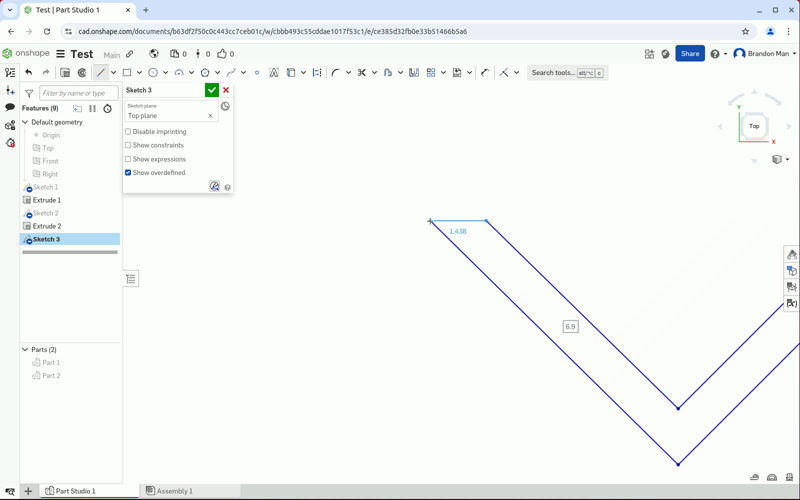
scroll(6)
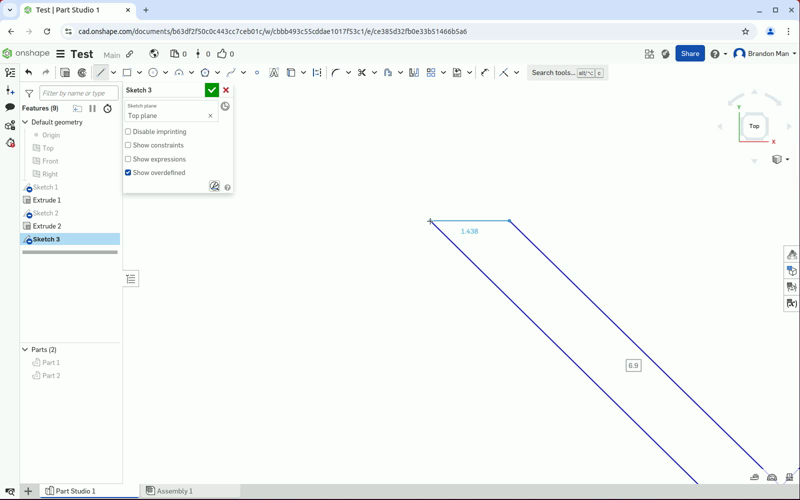
key_up(shift)
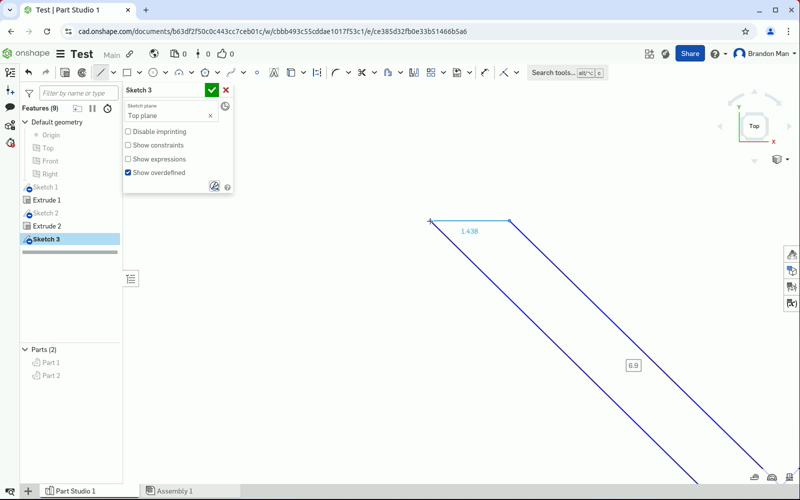
click(430, 220)
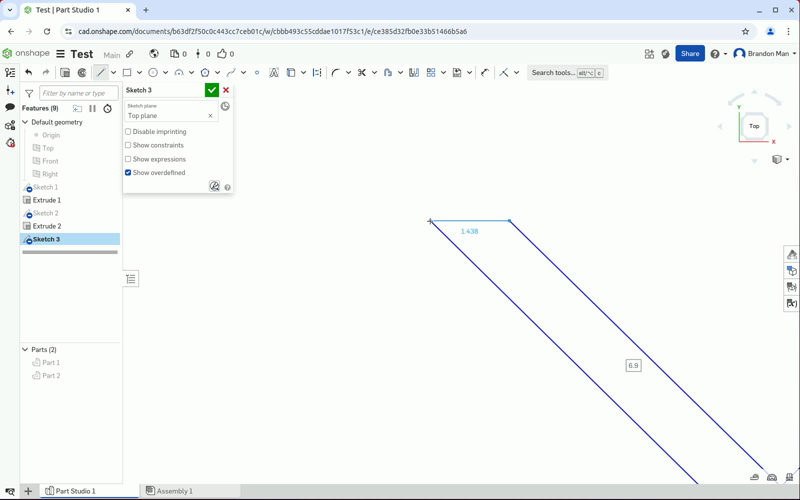
scroll(-6)
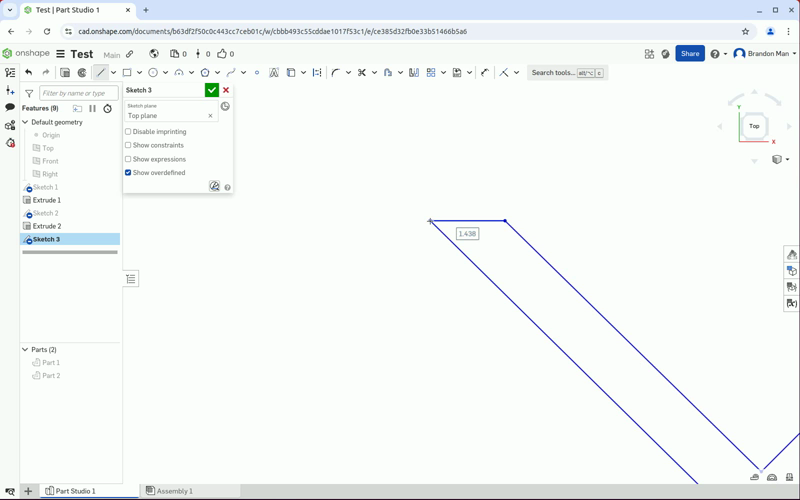
scroll(-6)
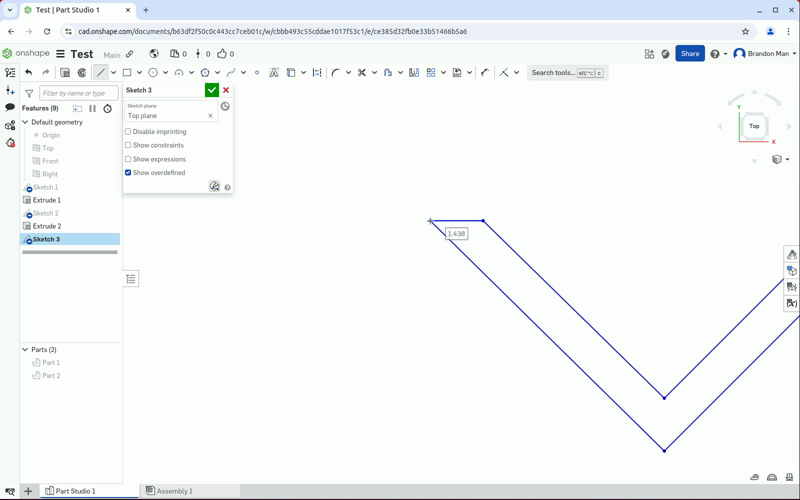
scroll(-6)
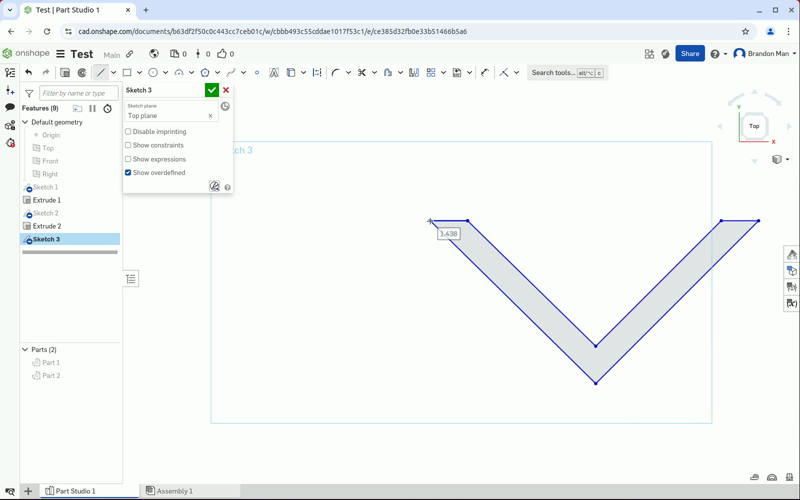
scroll(-6)
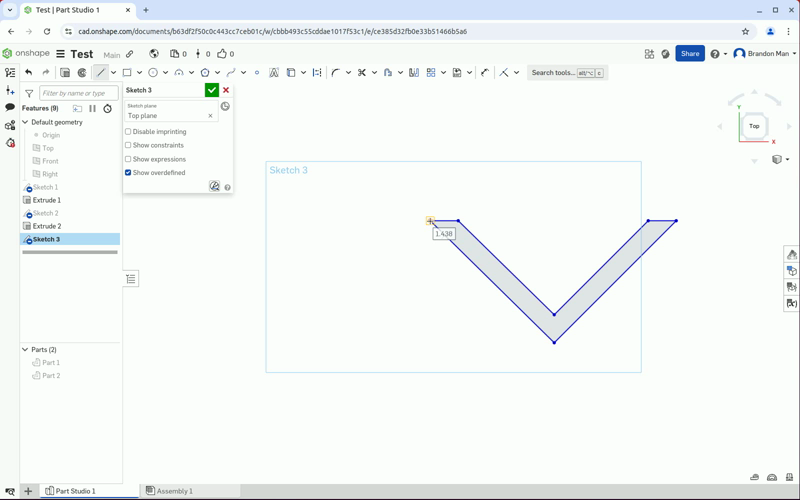
scroll(-6)
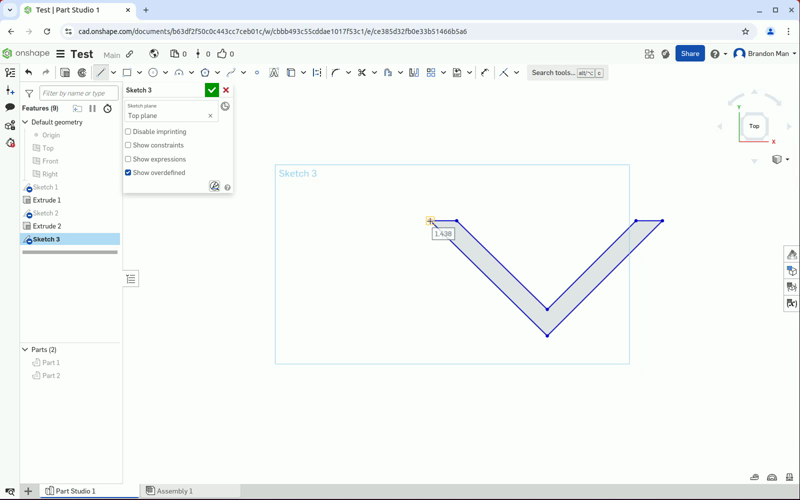
scroll(-6)
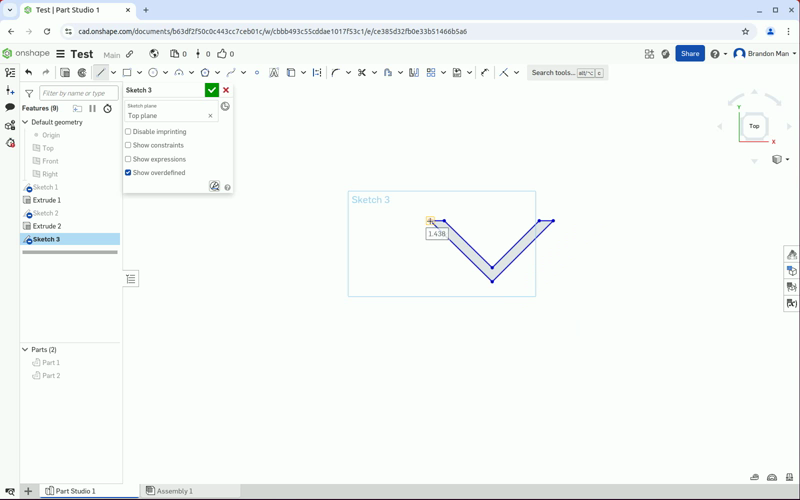
scroll(-6)
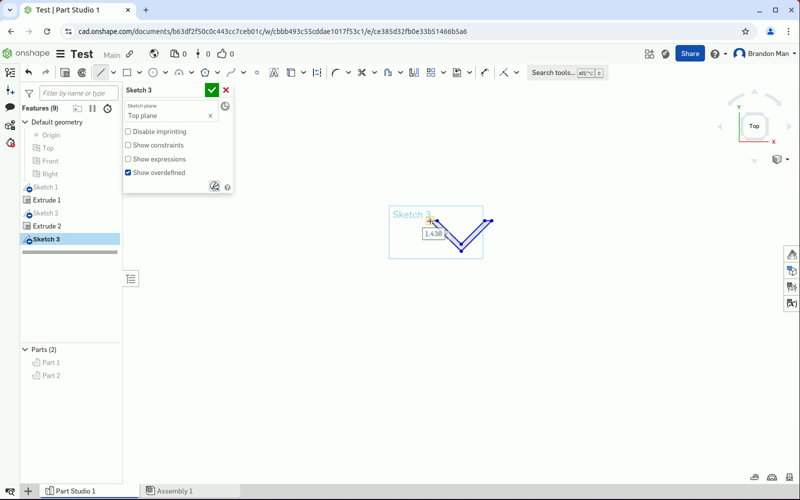
key(esc)
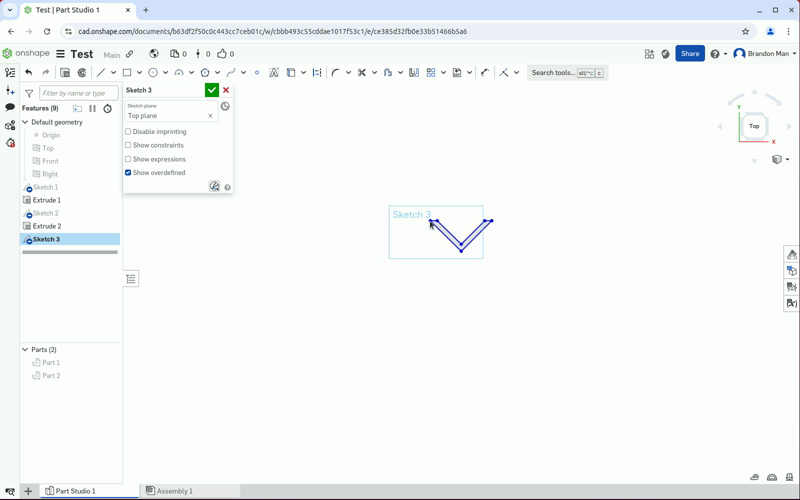
mouse_move(473, 233)
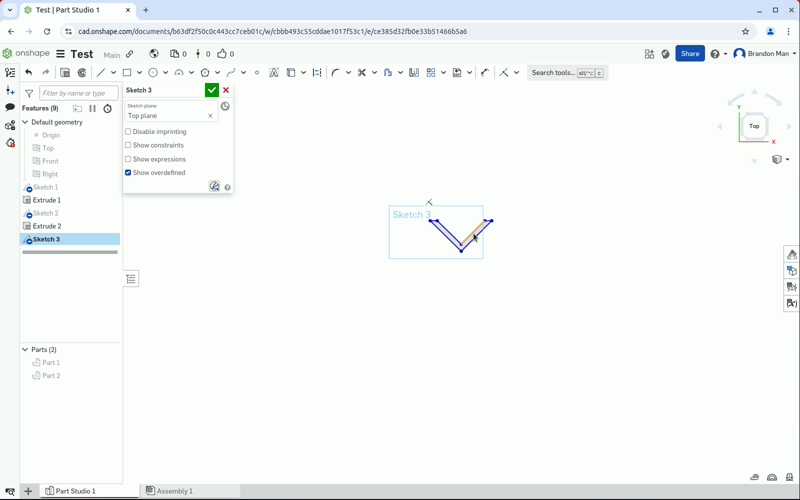
scroll(6)
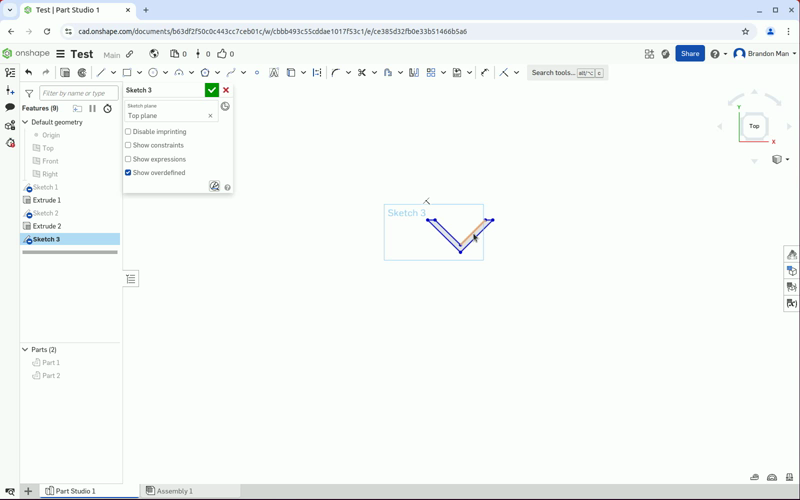
scroll(6)
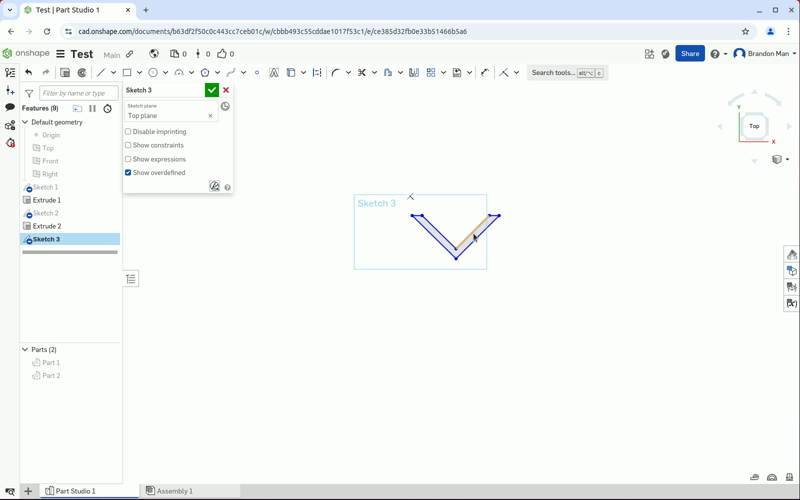
scroll(6)
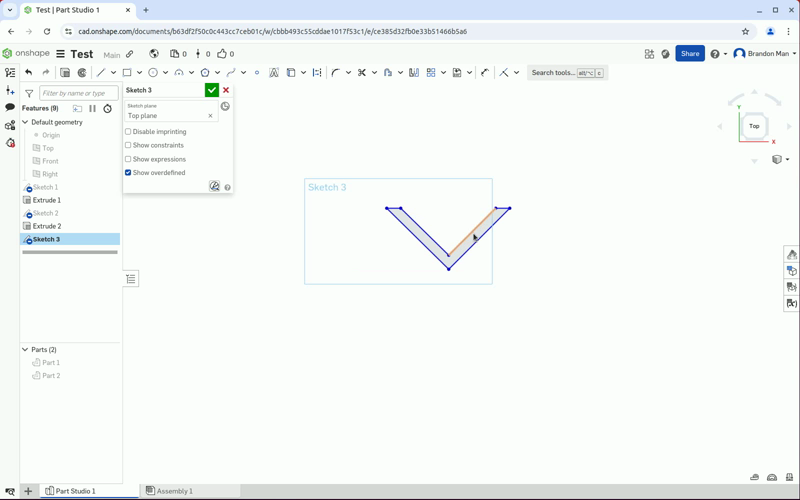
scroll(6)
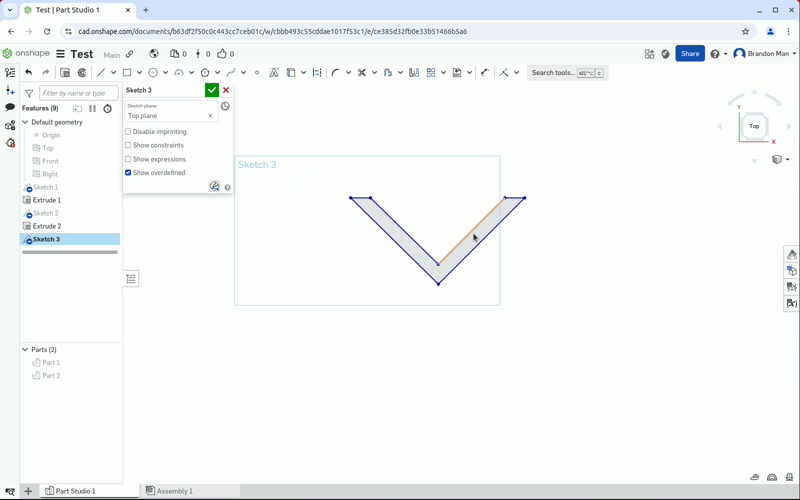
scroll(6)
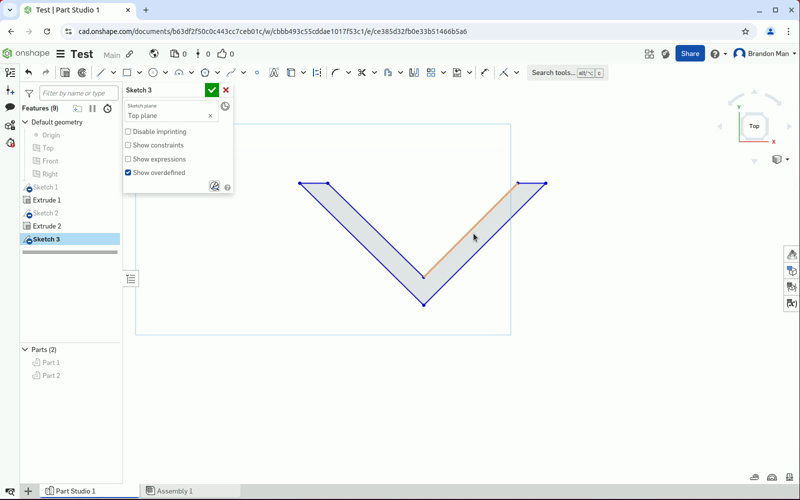
scroll(6)
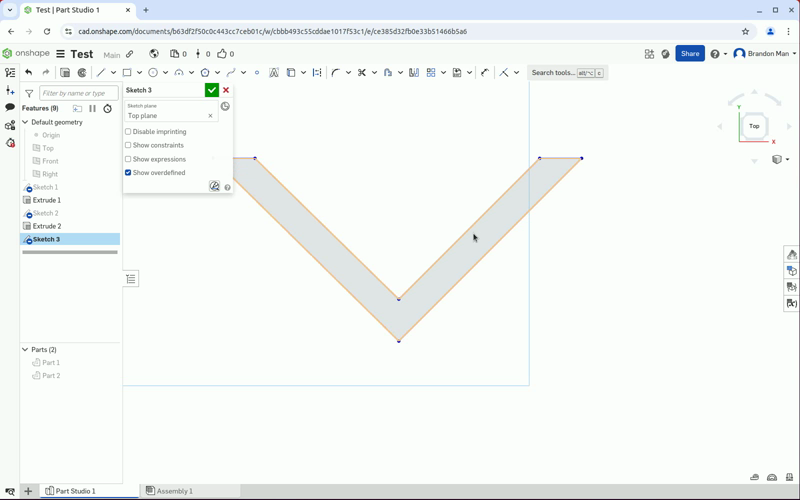
scroll(6)
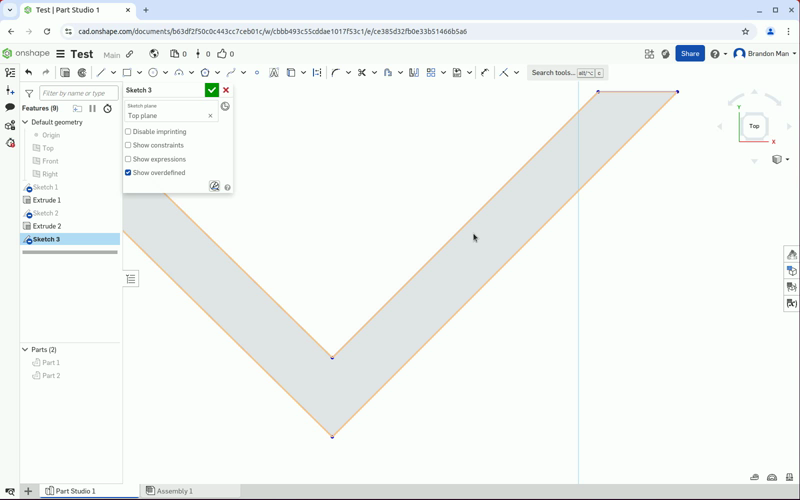
click(473, 233)
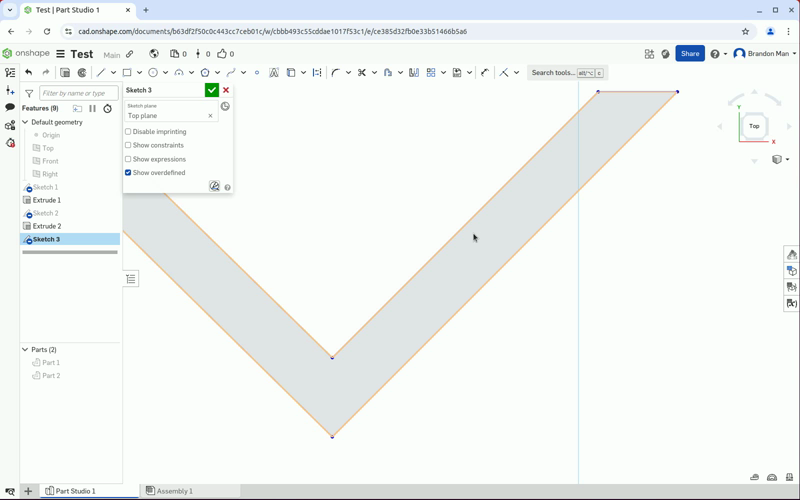
scroll(-6)
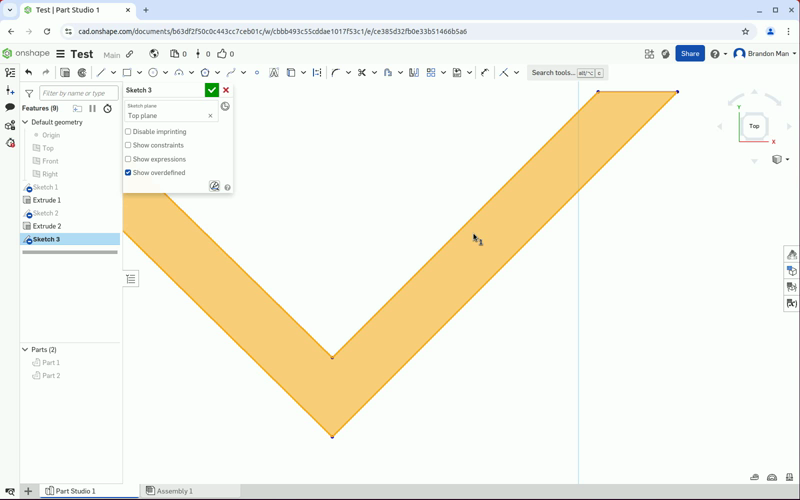
scroll(-6)
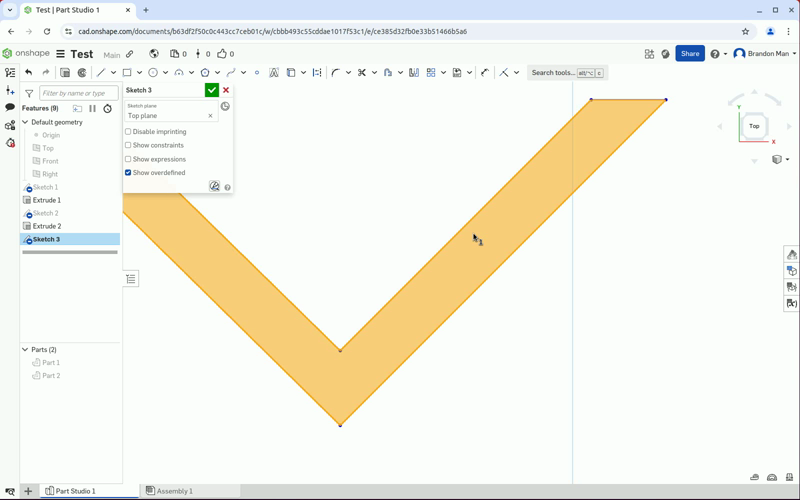
scroll(-6)
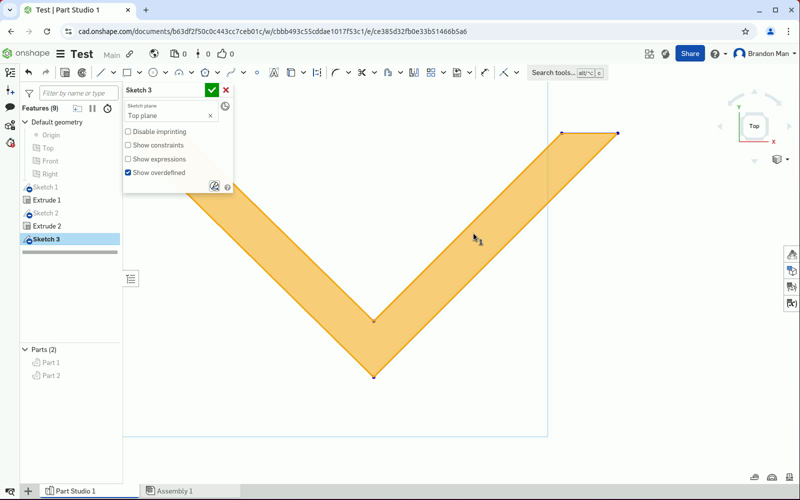
scroll(-6)
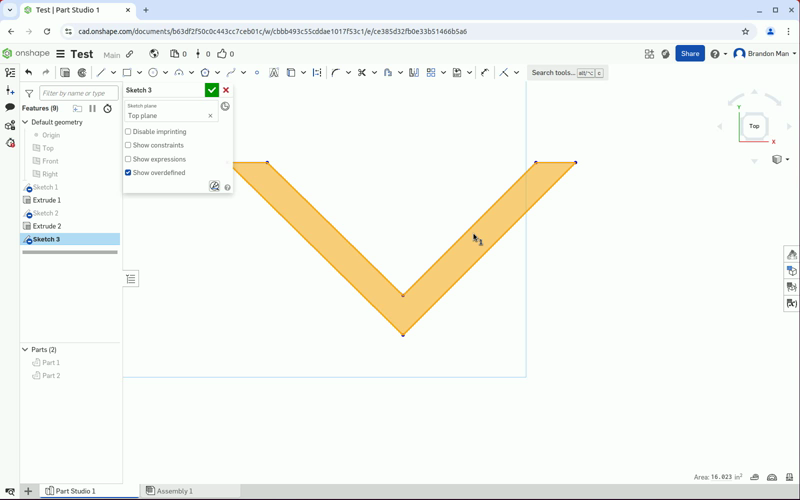
scroll(-6)
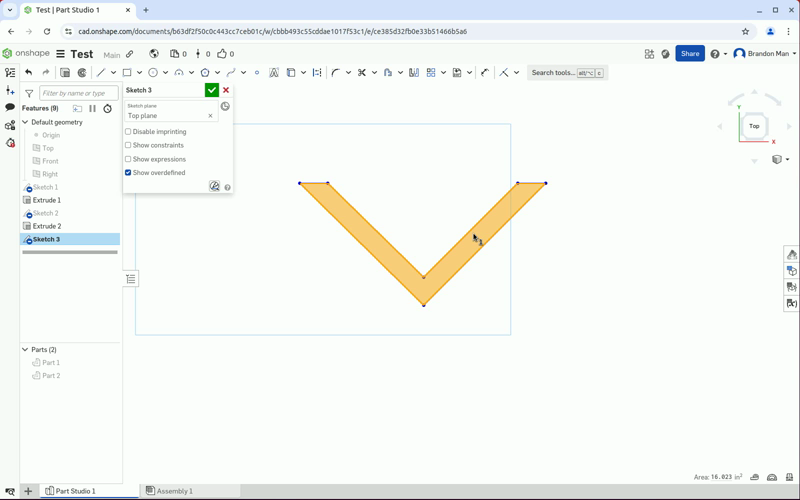
scroll(-6)
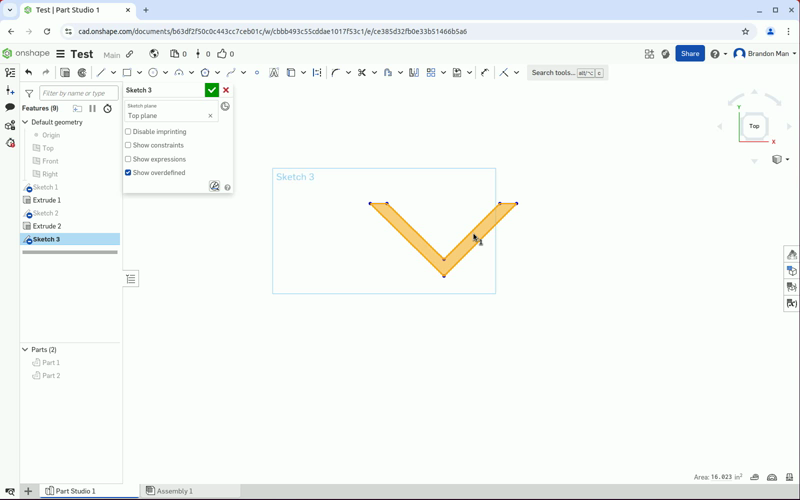
scroll(-6)
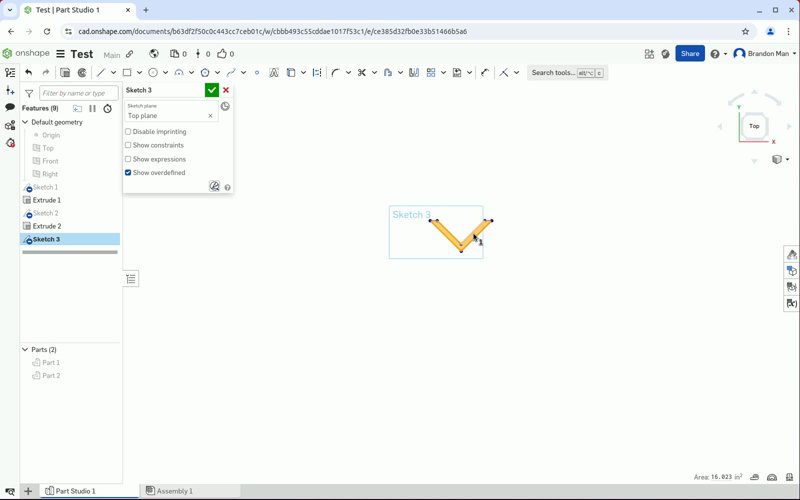
mouse_move(73, 352)
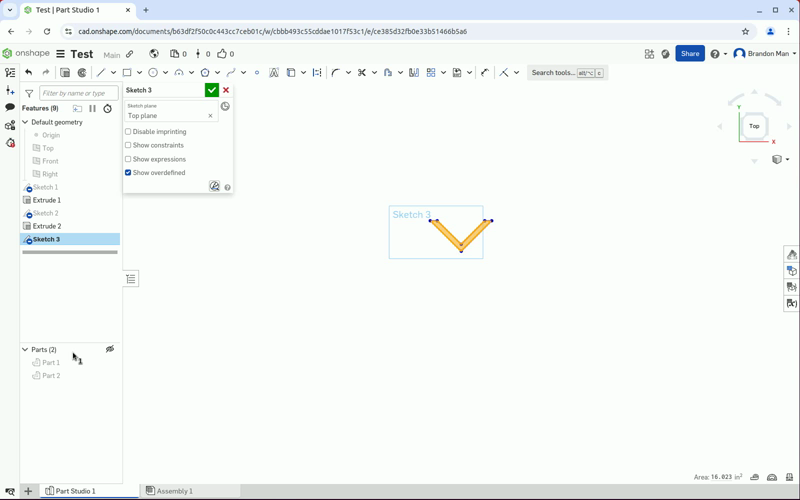
key(shift+y)
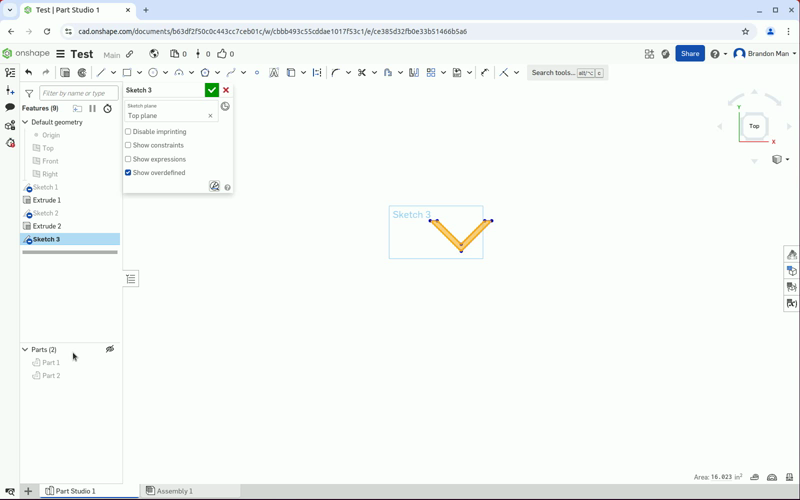
key(shift+e)
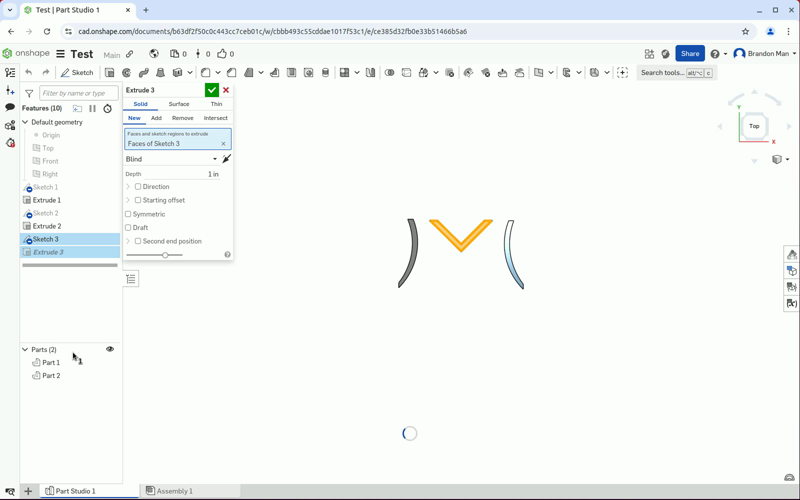
mouse_move(143, 106)
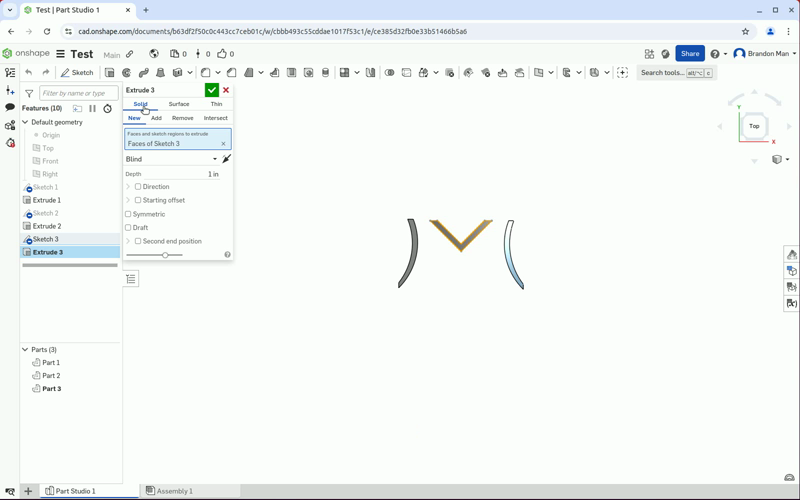
click(143, 106)
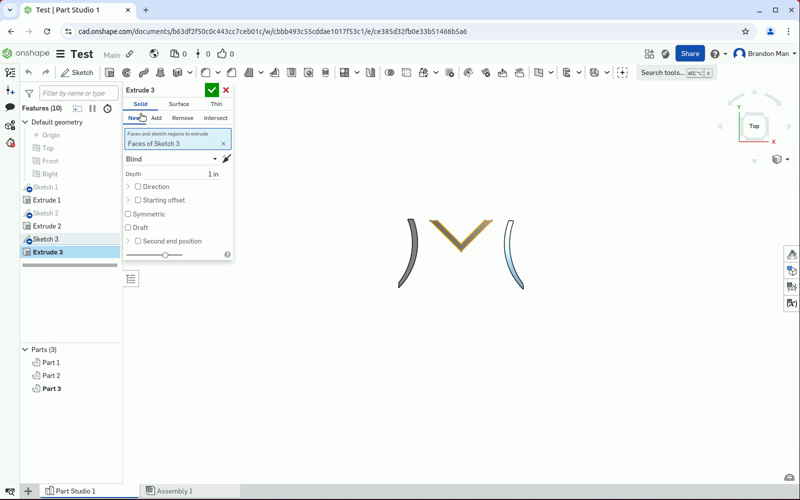
mouse_move(137, 120)
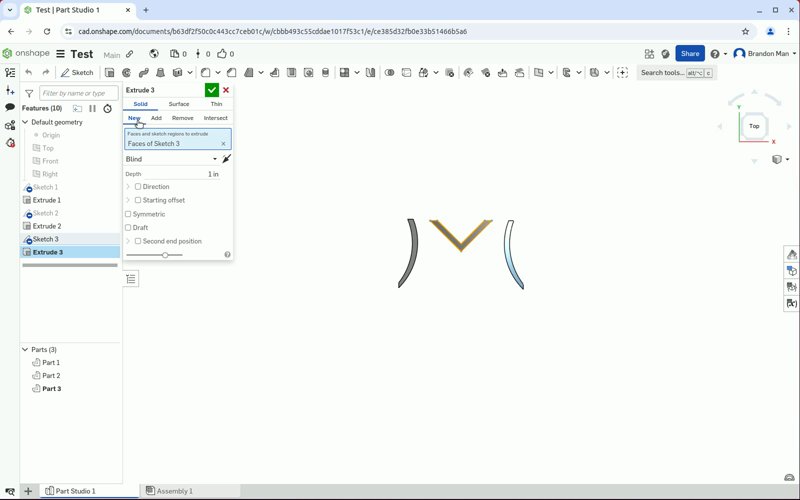
click(137, 120)
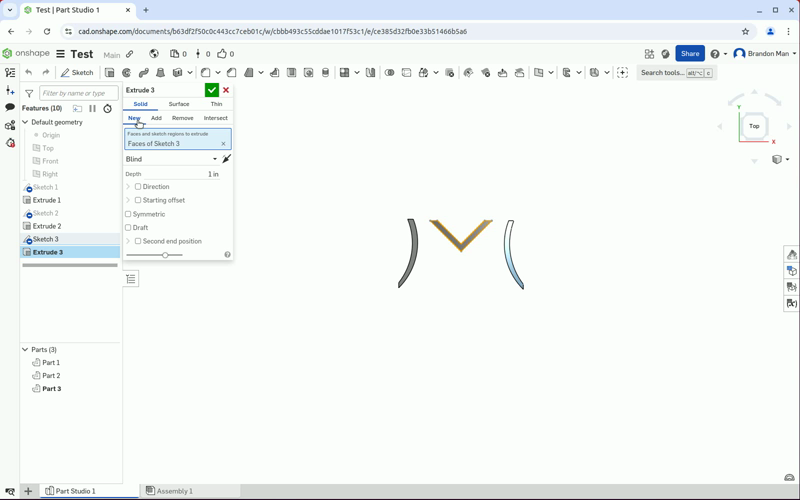
key(tab, 4)
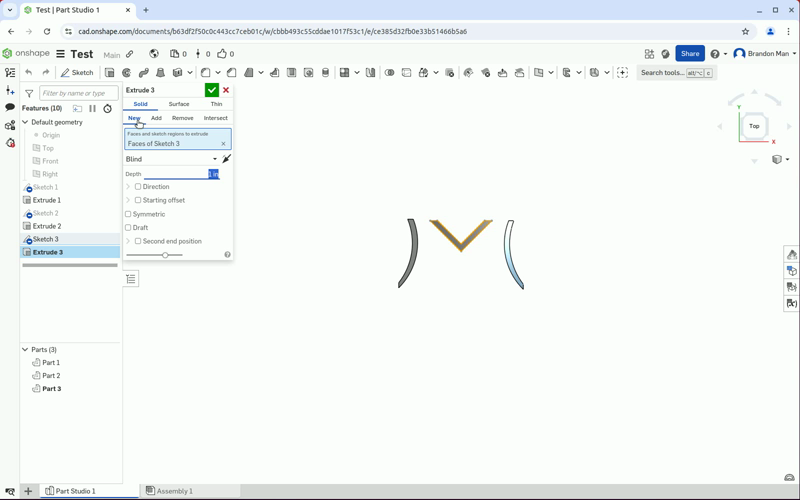
text(4.333)
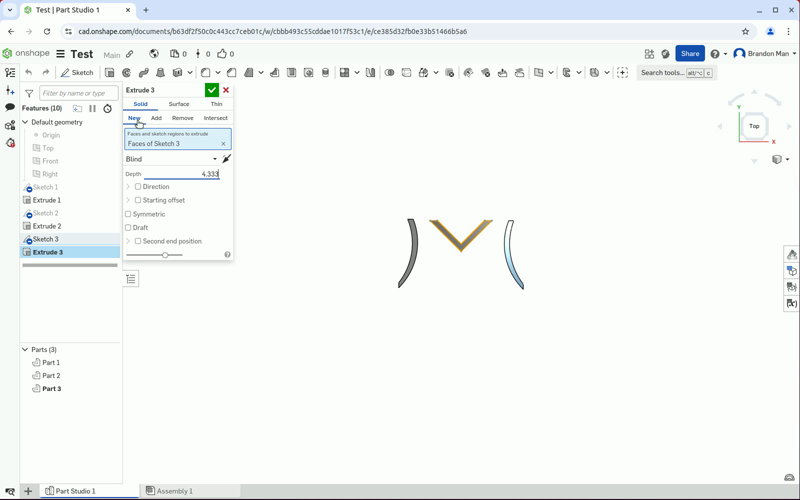
key(enter)
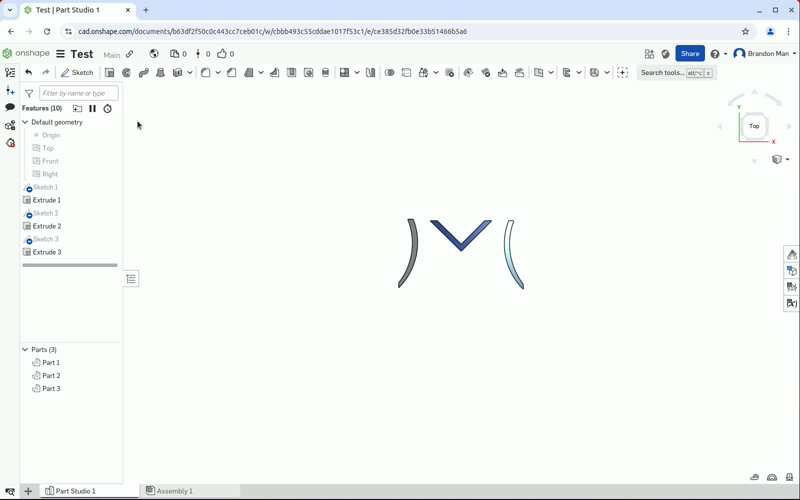
key(shift+h)
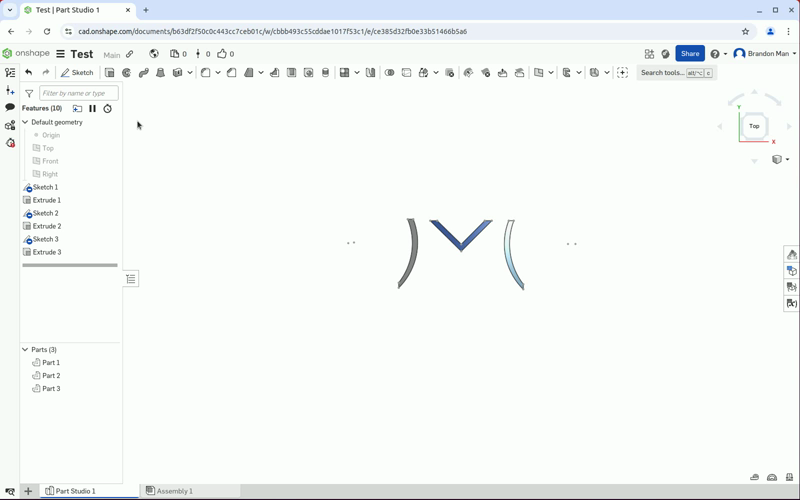
key(shift+h)
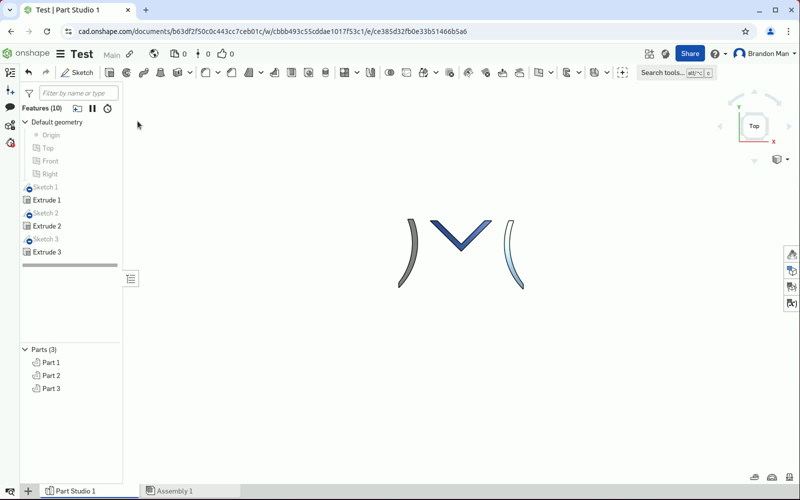
mouse_move(73, 189)
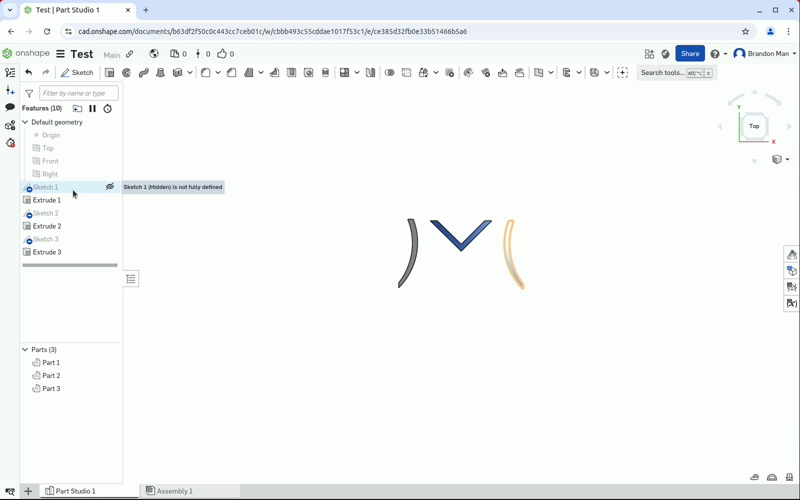
click(73, 189)
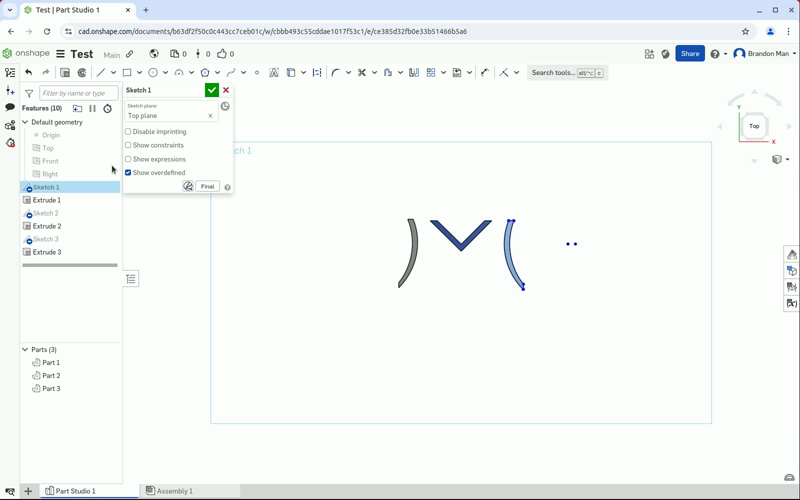
mouse_move(229, 92)
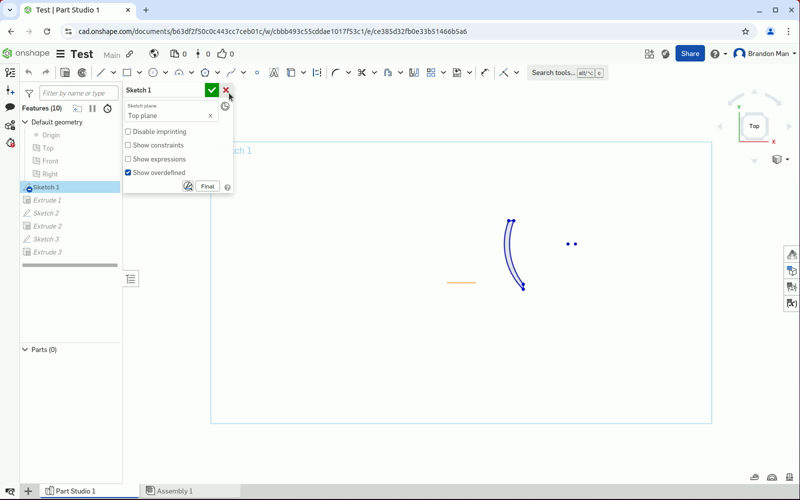
click(229, 92)
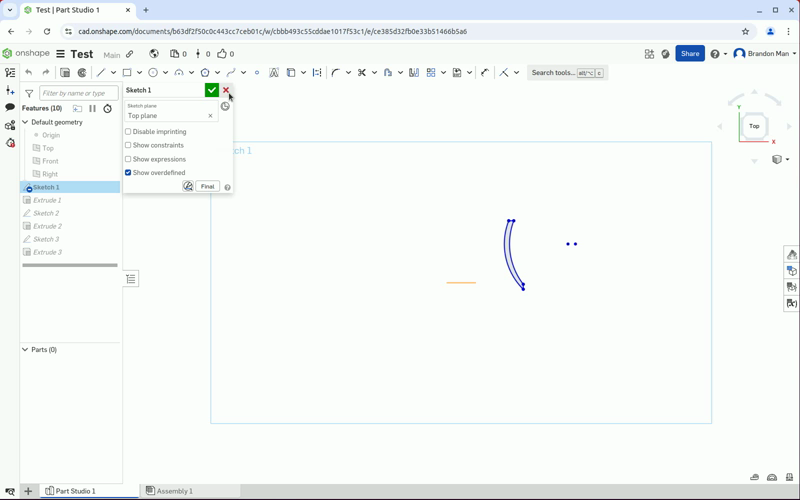
key(shift+s)
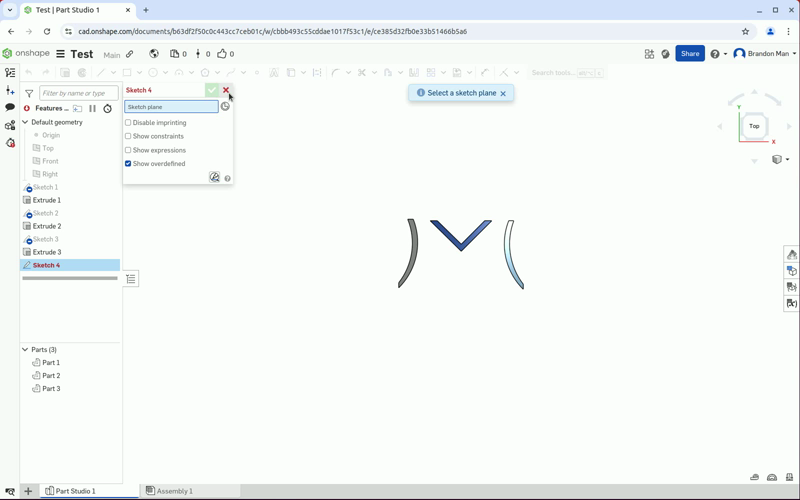
mouse_move(73, 150)
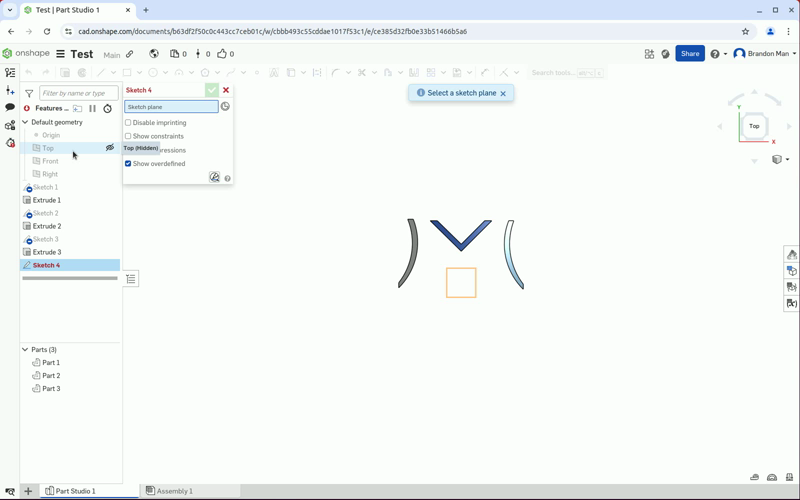
click(73, 150)
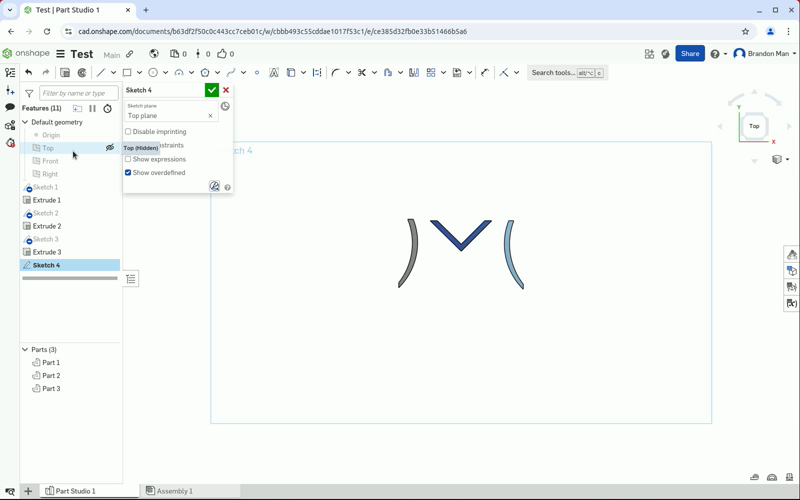
mouse_move(73, 352)
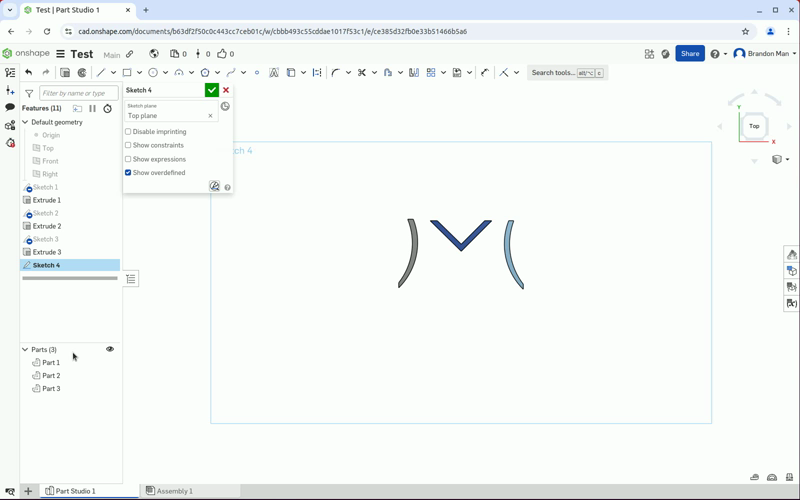
key(y)
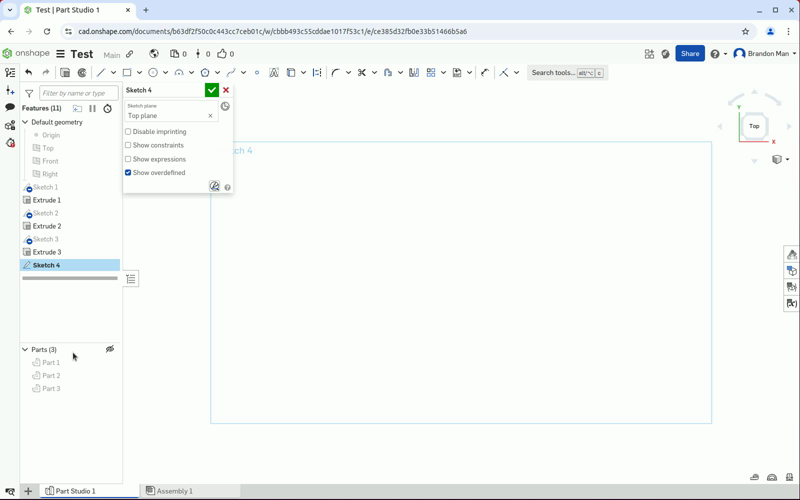
key(l)
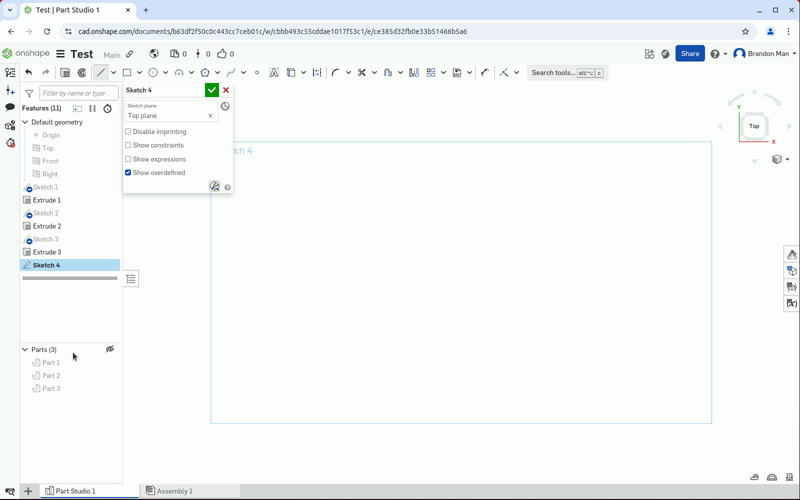
key_down(shift)
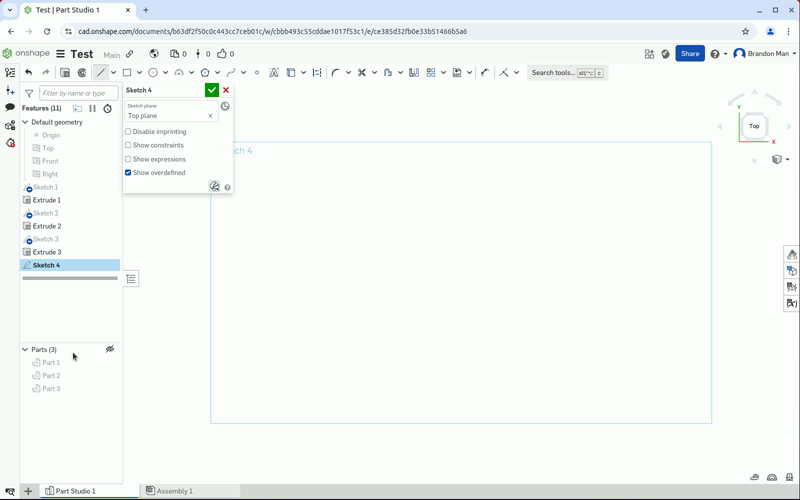
mouse_move(398, 395)
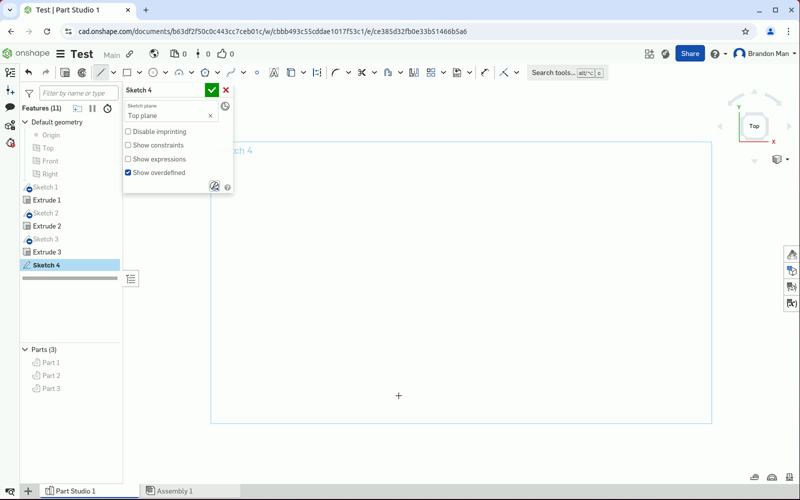
click(398, 395)
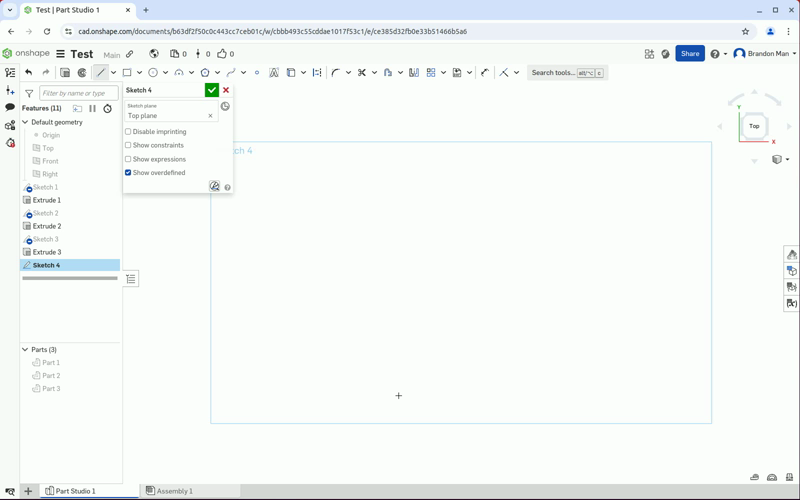
key_up(shift)
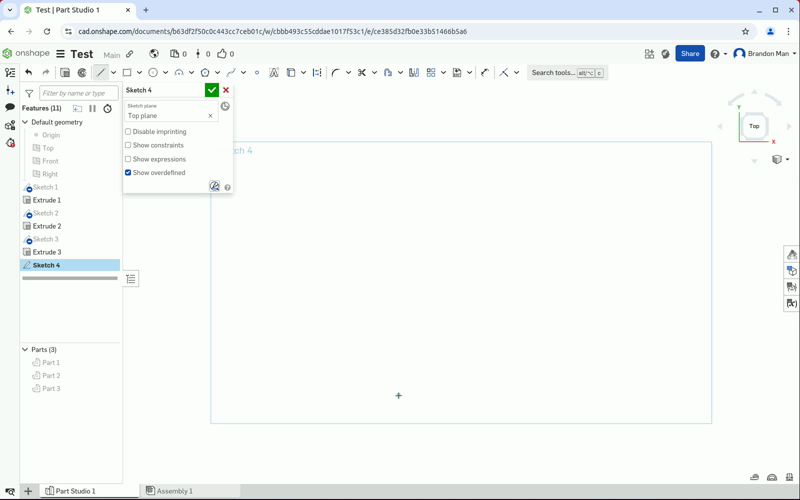
key_down(shift)
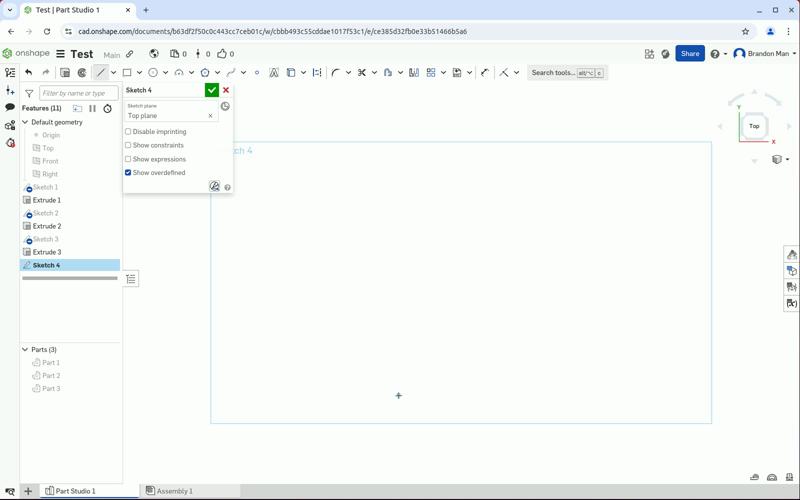
mouse_move(461, 395)
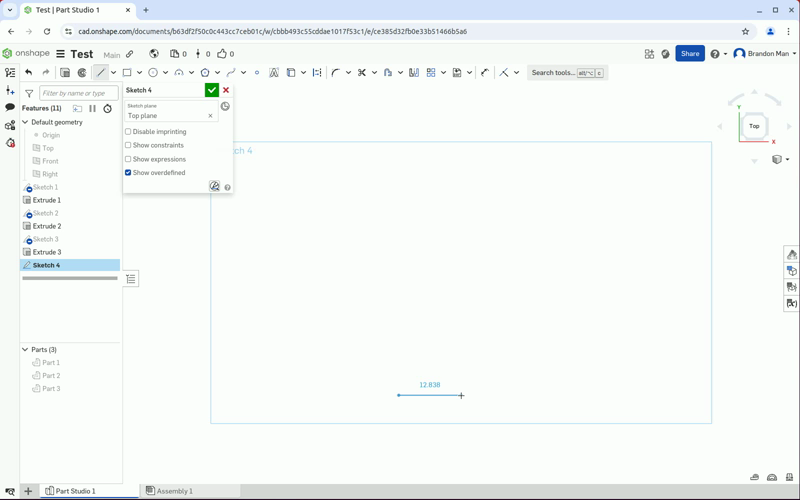
click(461, 395)
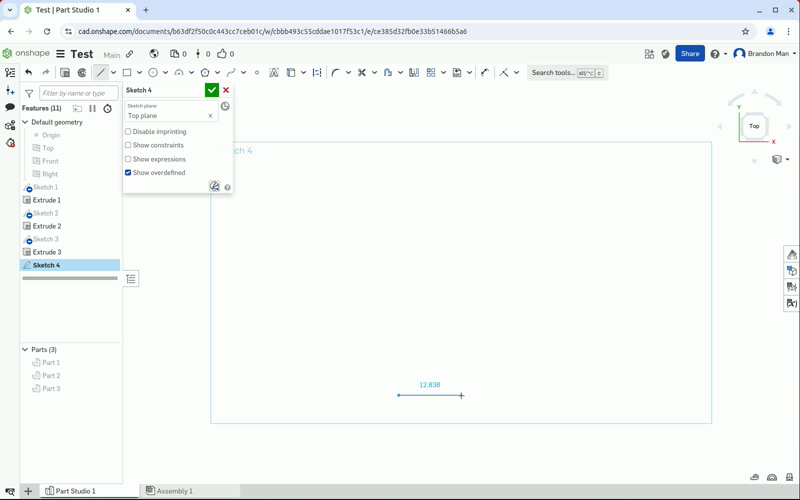
key_up(shift)
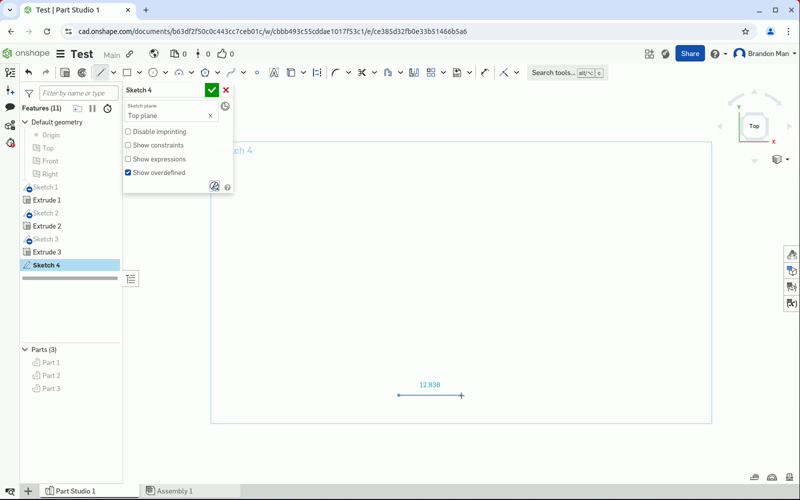
key_down(shift)
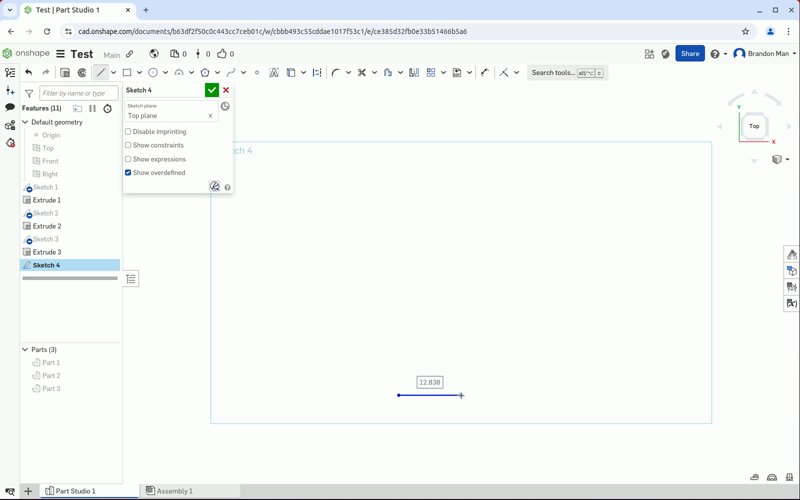
mouse_move(523, 395)
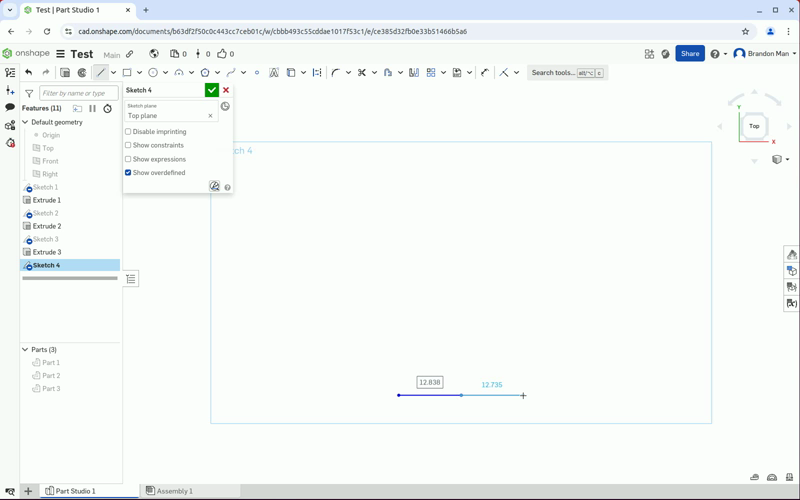
click(523, 395)
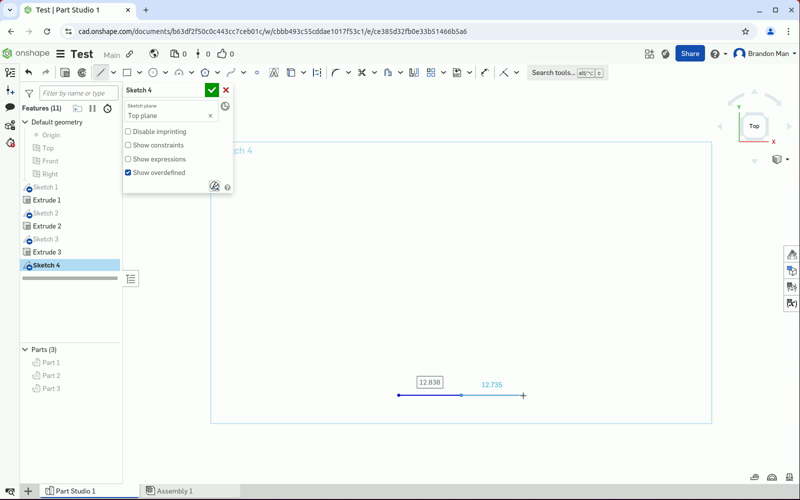
key_up(shift)
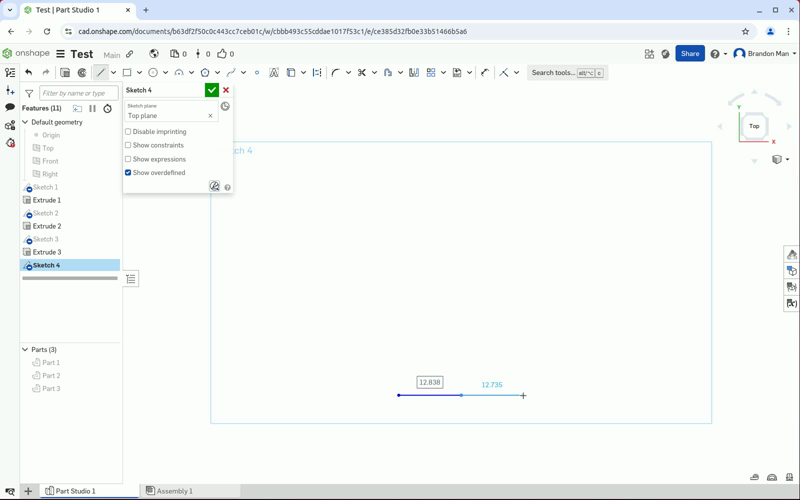
key_down(shift)
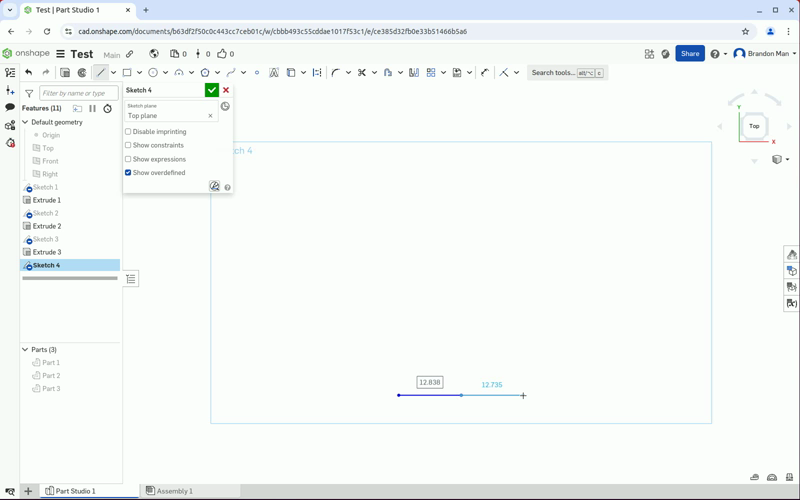
mouse_move(523, 289)
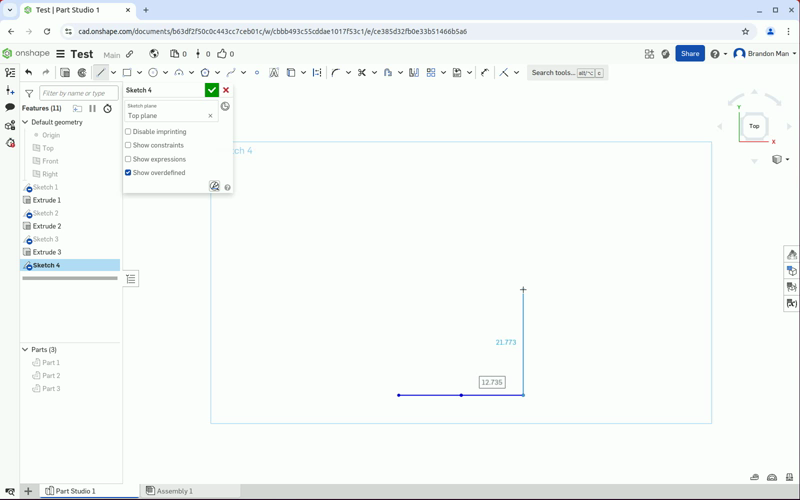
click(523, 289)
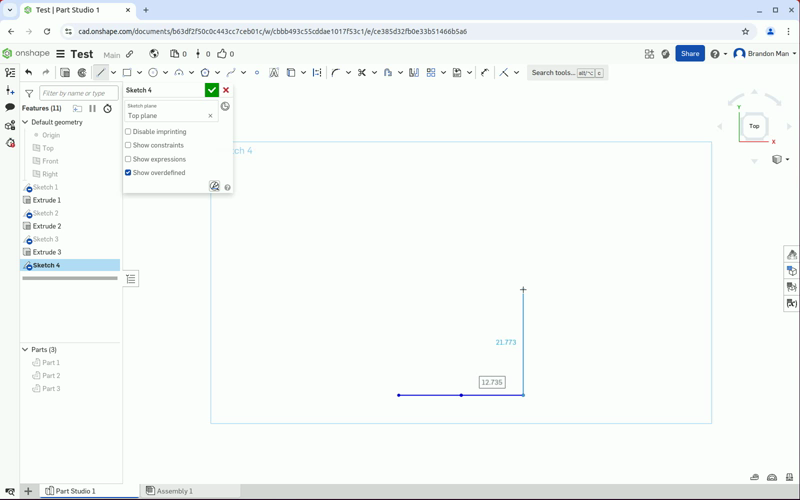
key_up(shift)
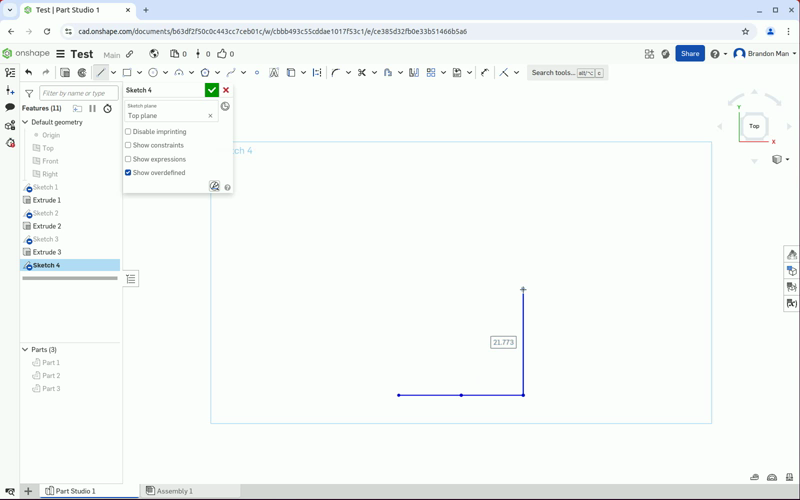
key(esc)
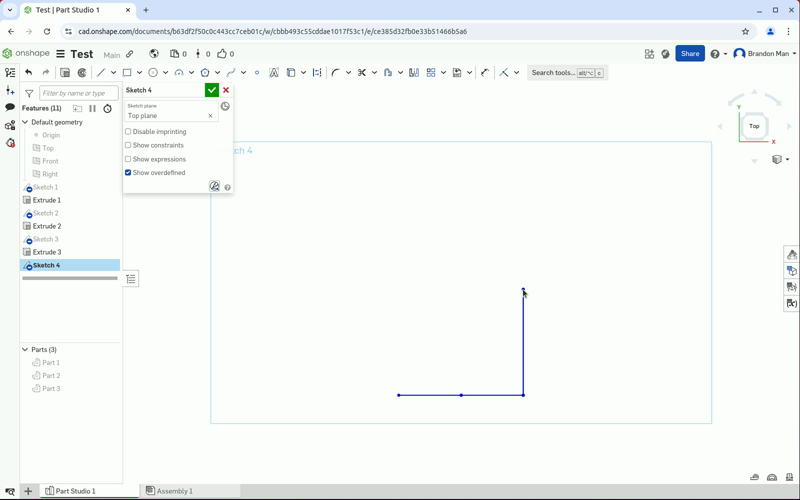
key(a)
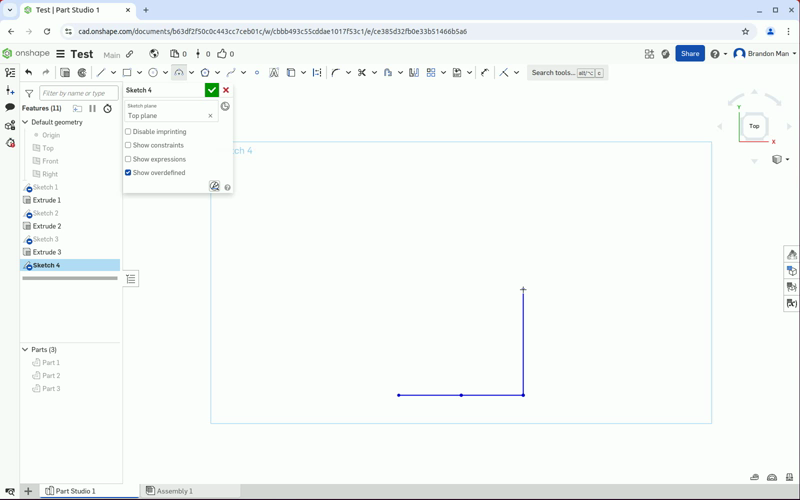
mouse_move(523, 289)
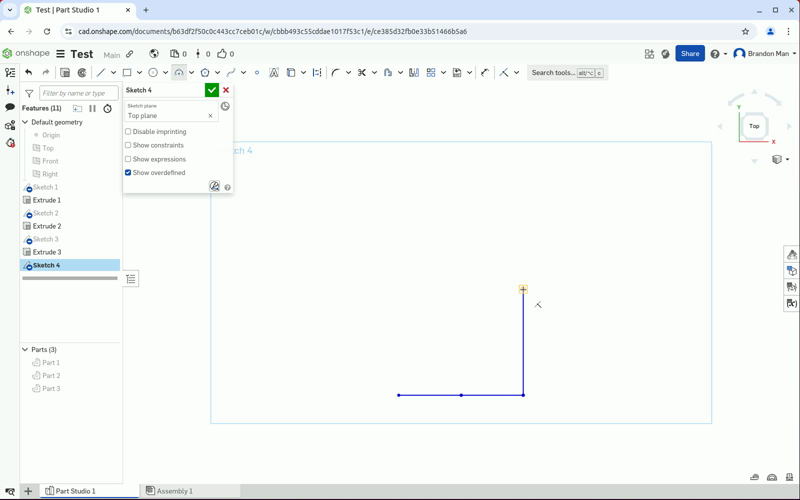
click(523, 289)
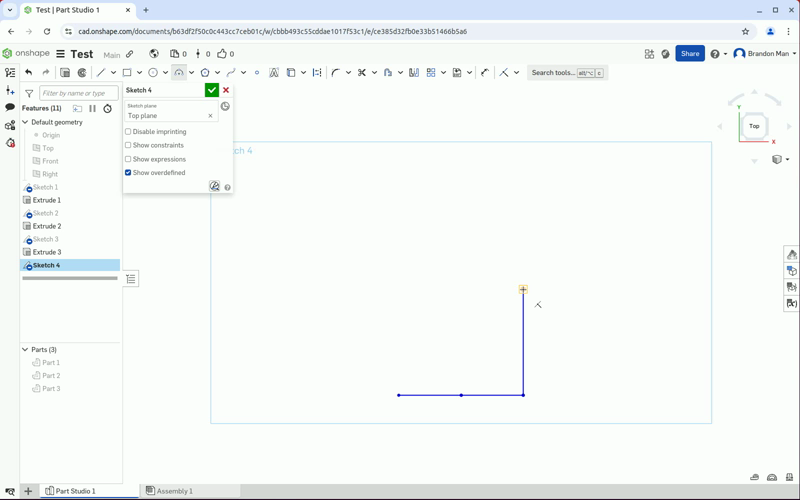
key_down(shift)
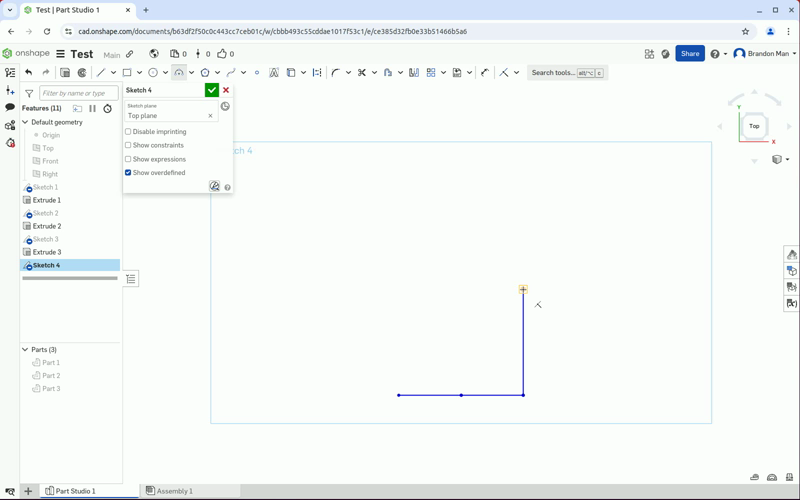
mouse_move(508, 221)
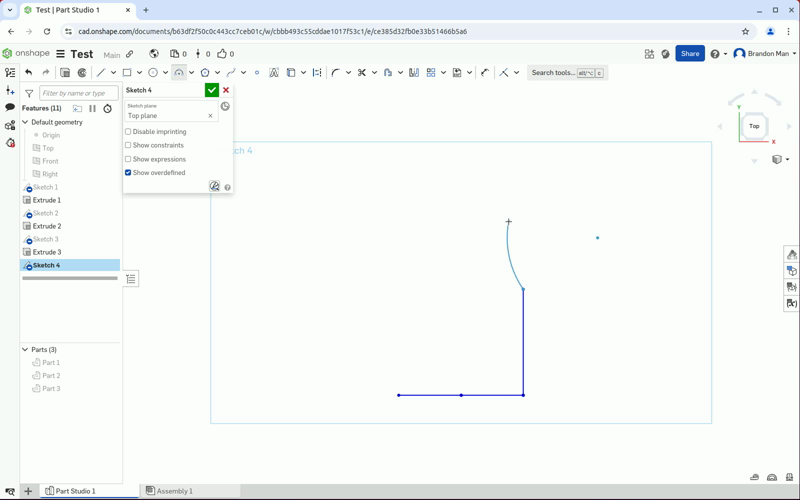
click(508, 221)
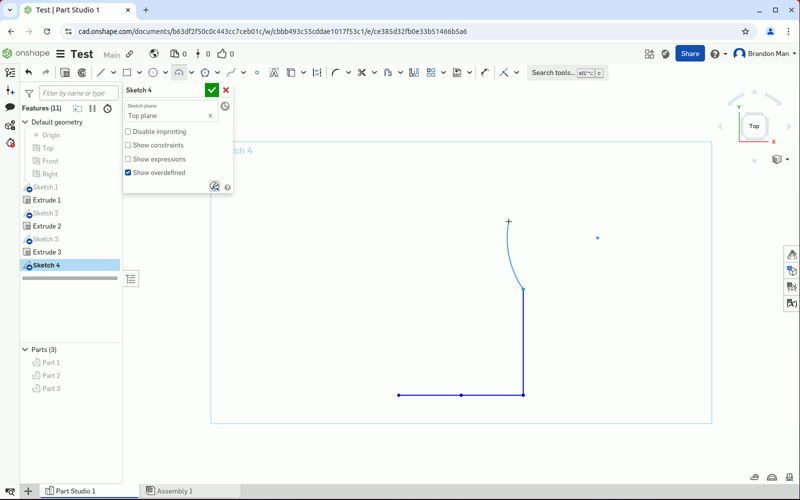
mouse_move(505, 257)
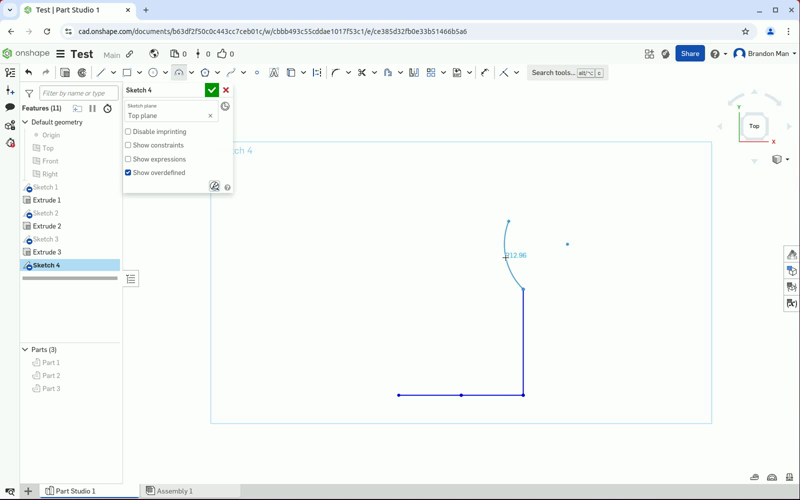
click(505, 257)
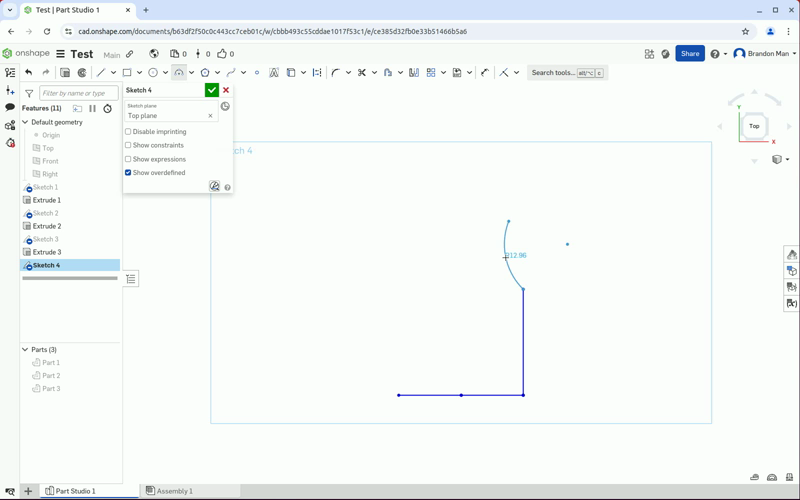
key_up(shift)
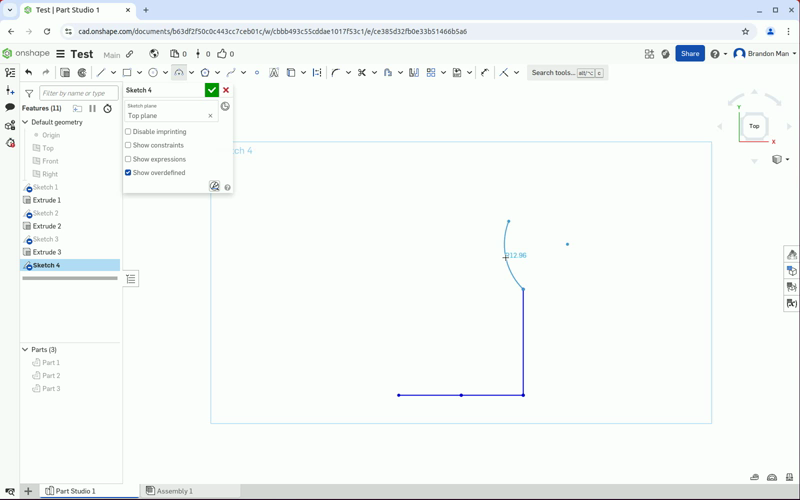
key(esc)
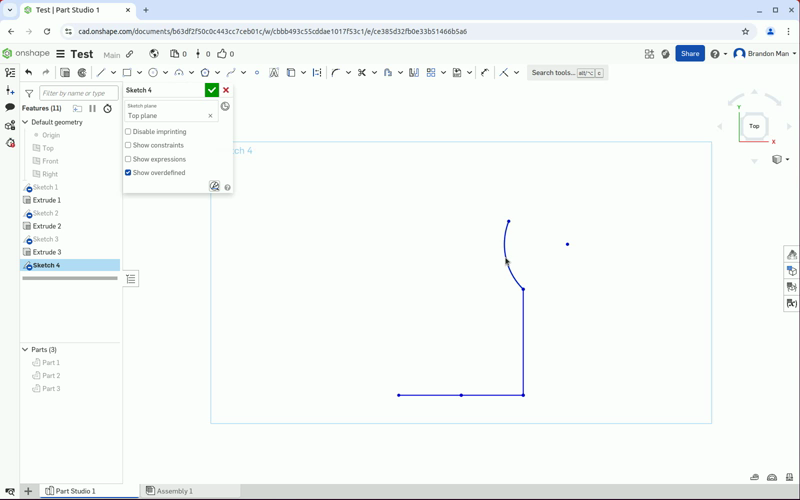
key(l)
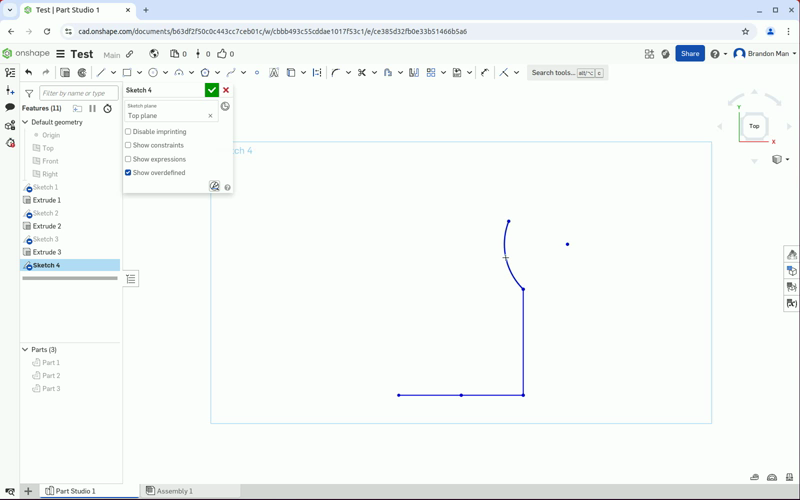
mouse_move(508, 221)
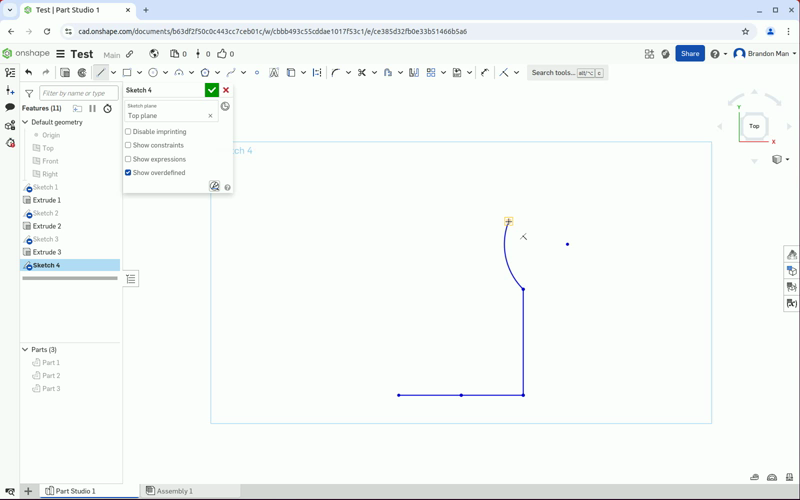
click(508, 221)
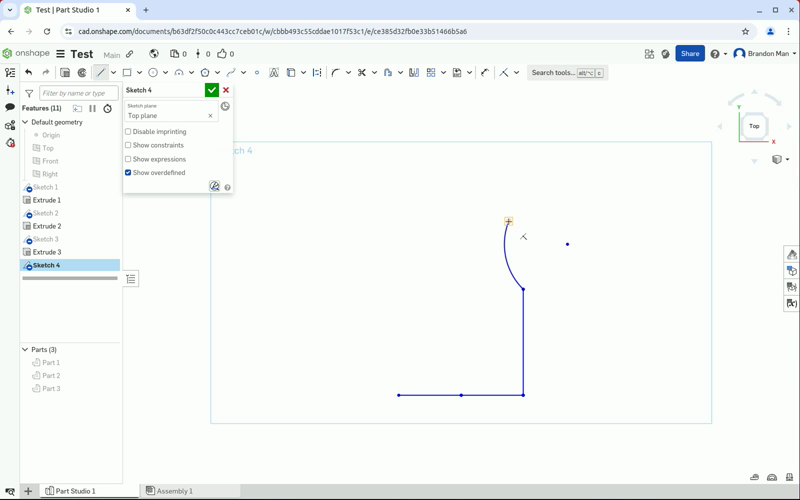
key_down(shift)
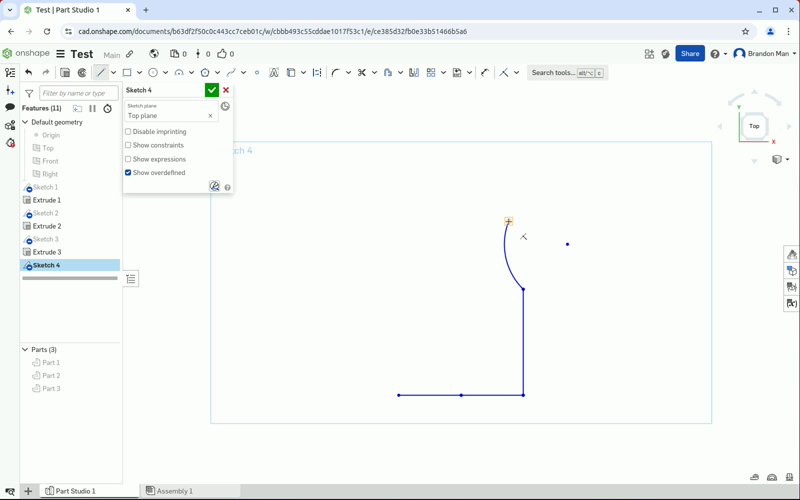
mouse_move(538, 221)
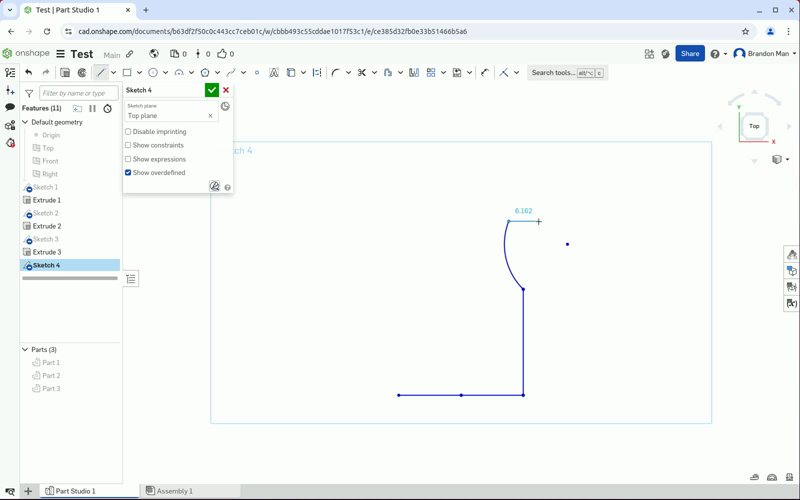
mouse_move(492, 221)
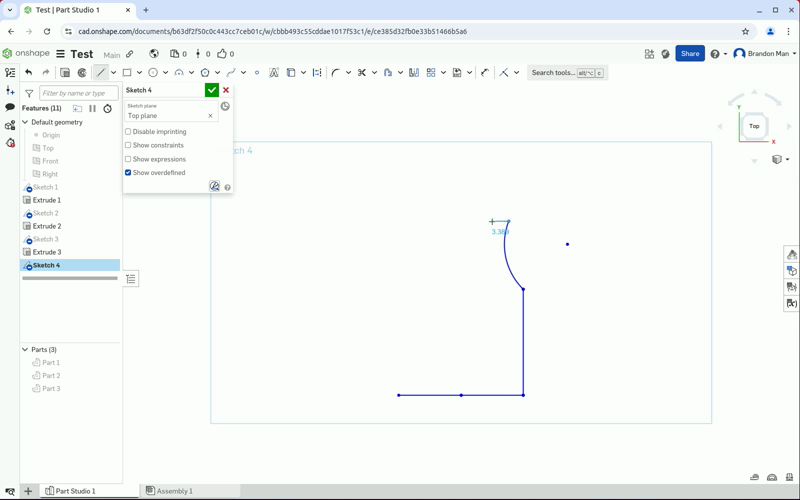
click(492, 221)
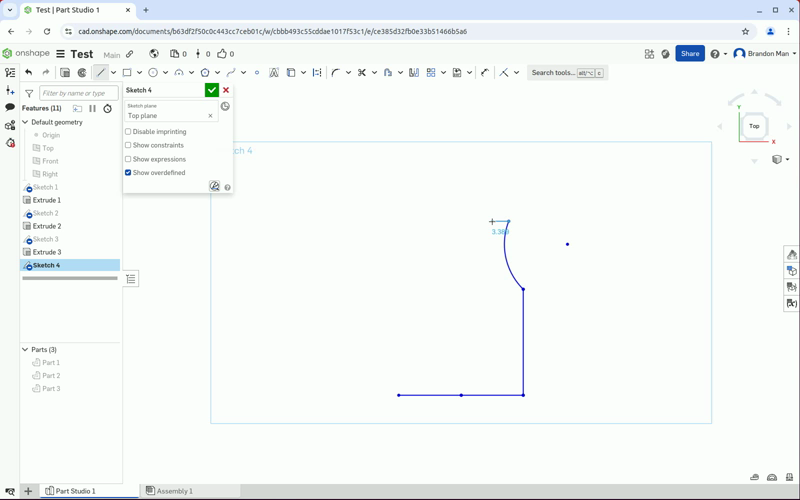
key_up(shift)
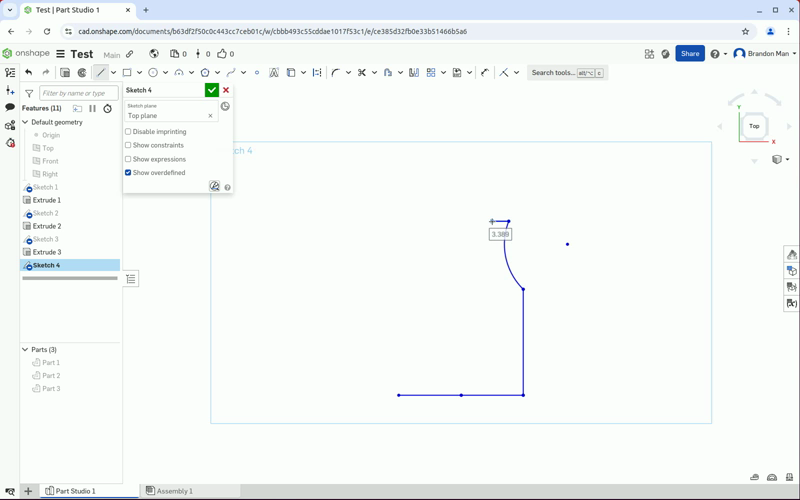
key_down(shift)
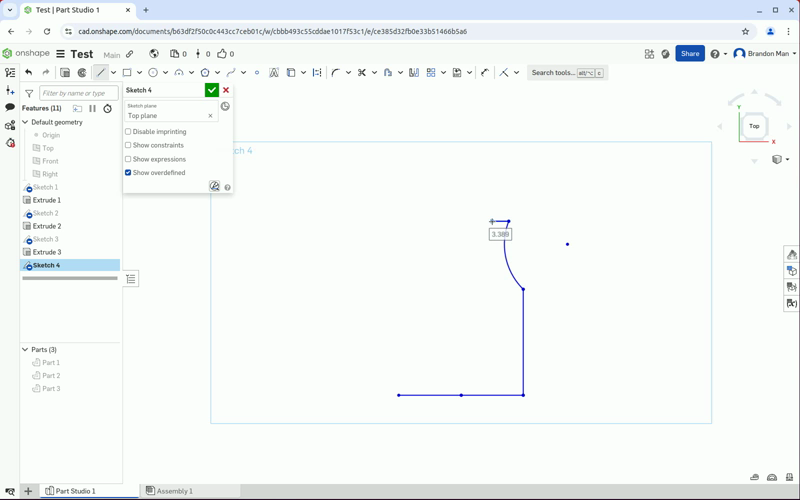
mouse_move(522, 221)
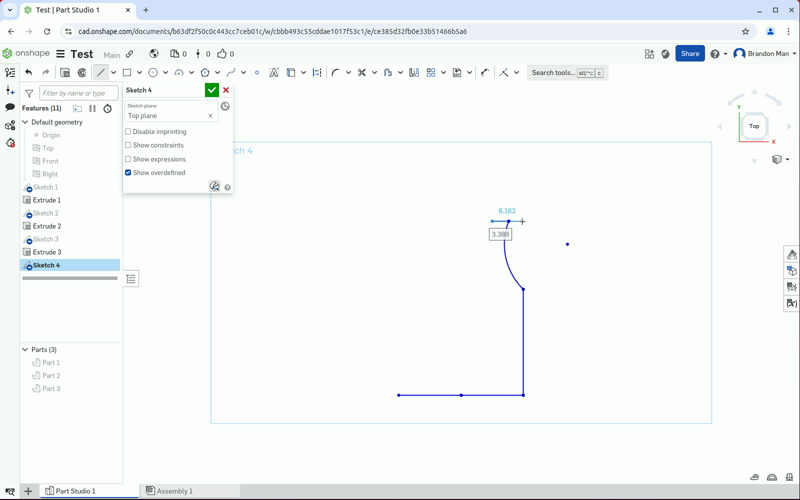
mouse_move(461, 252)
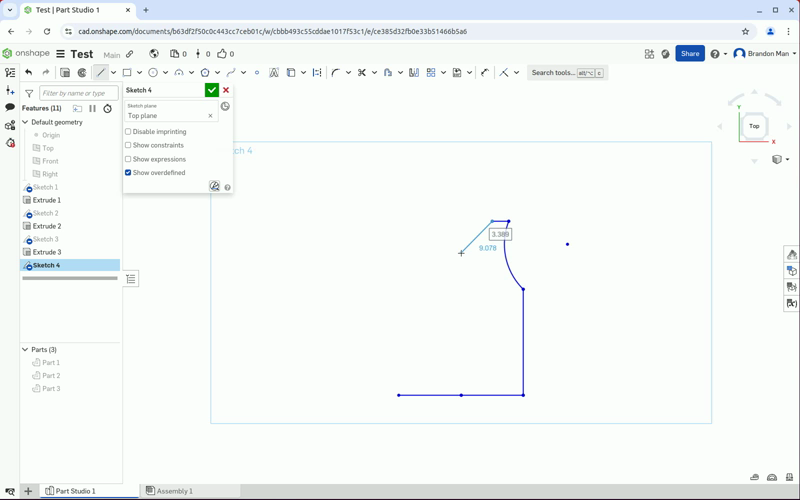
click(461, 252)
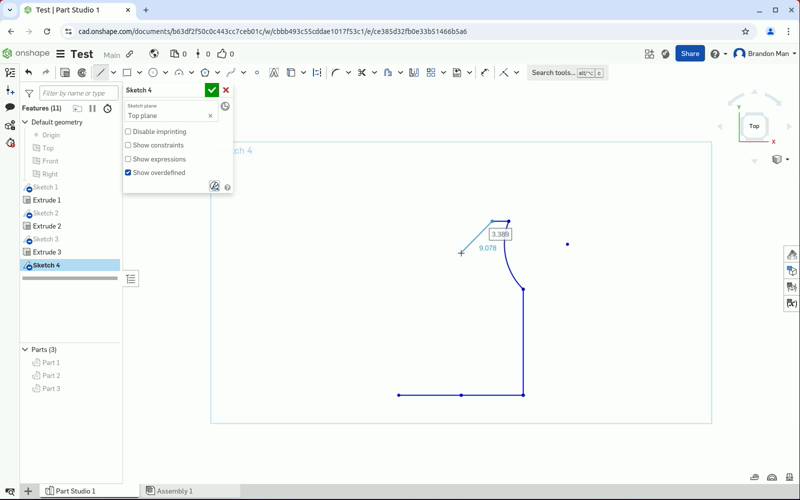
key_up(shift)
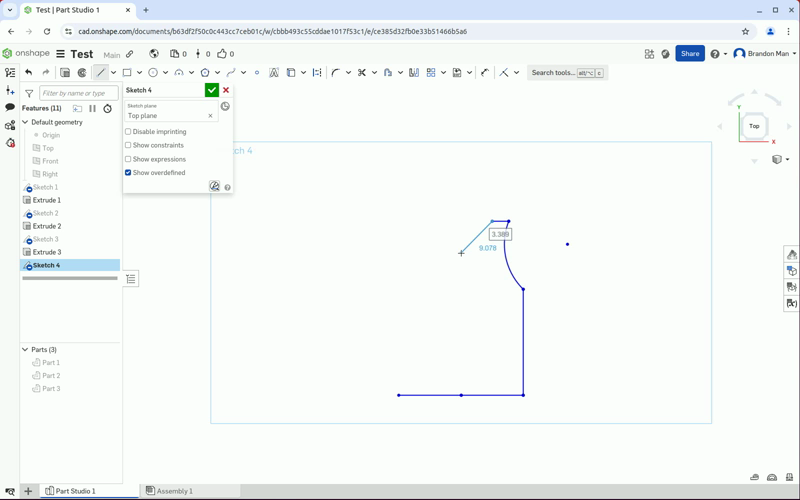
key_down(shift)
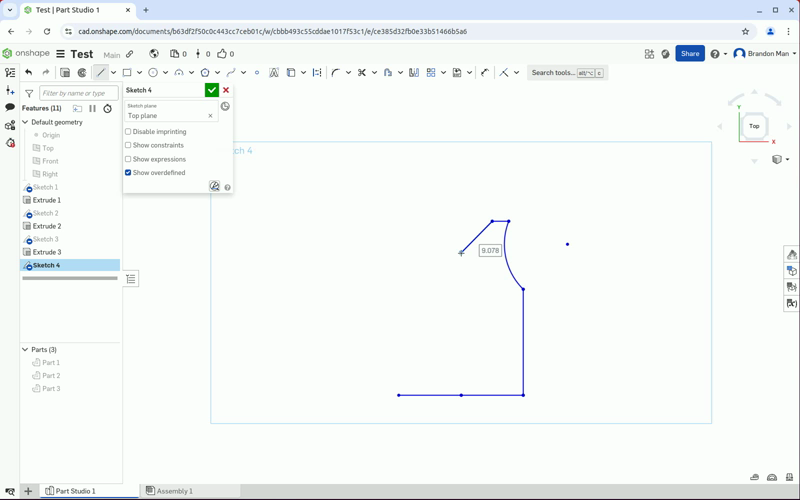
mouse_move(491, 252)
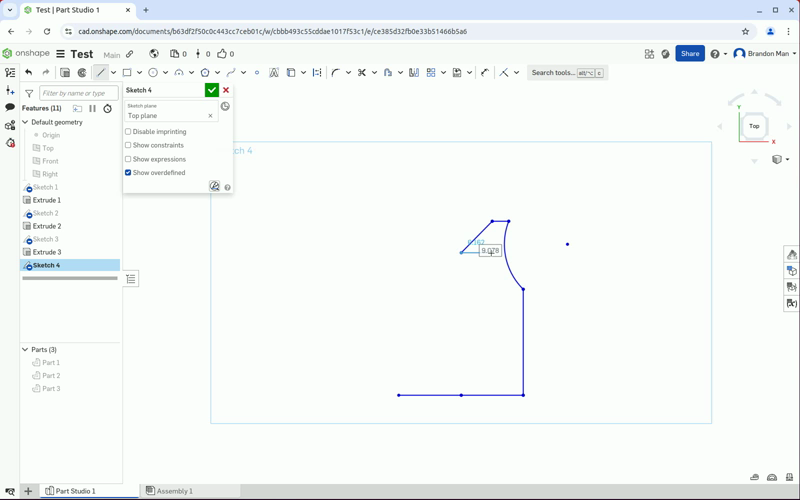
mouse_move(429, 221)
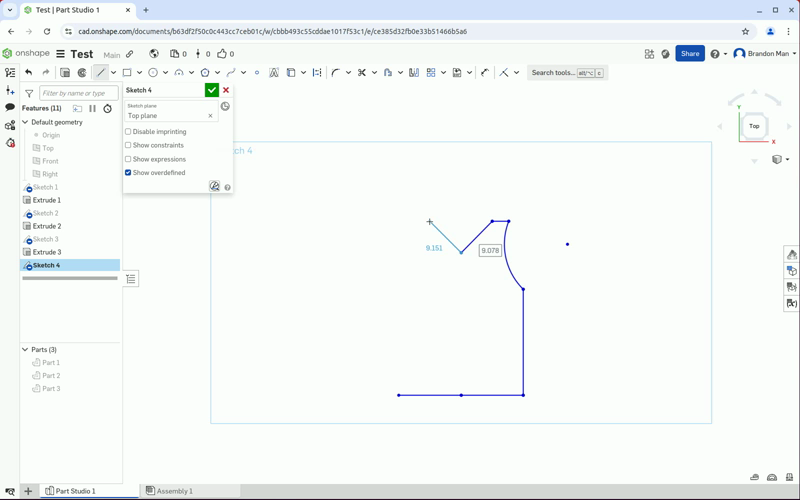
click(429, 221)
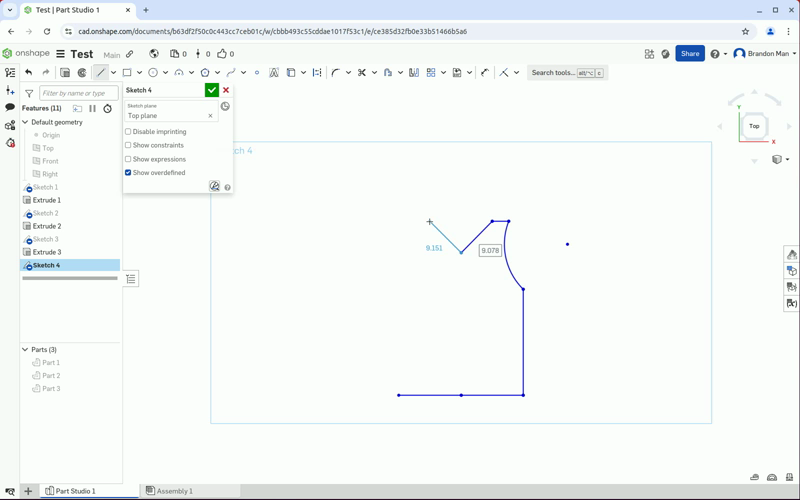
key_up(shift)
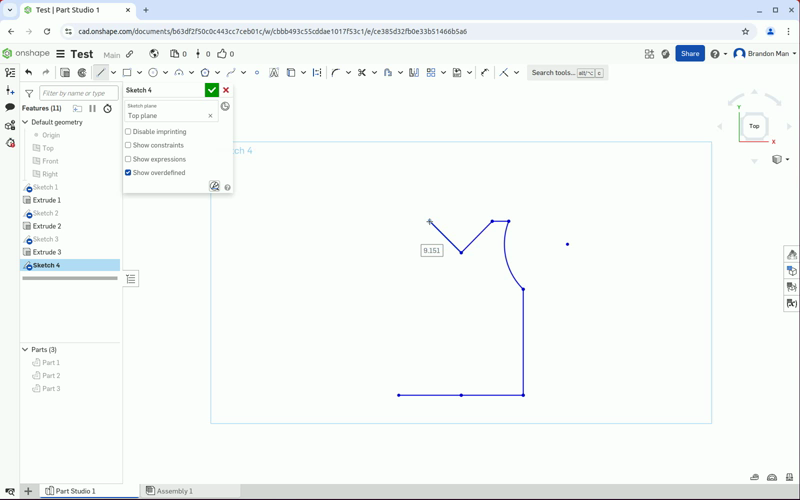
key_down(shift)
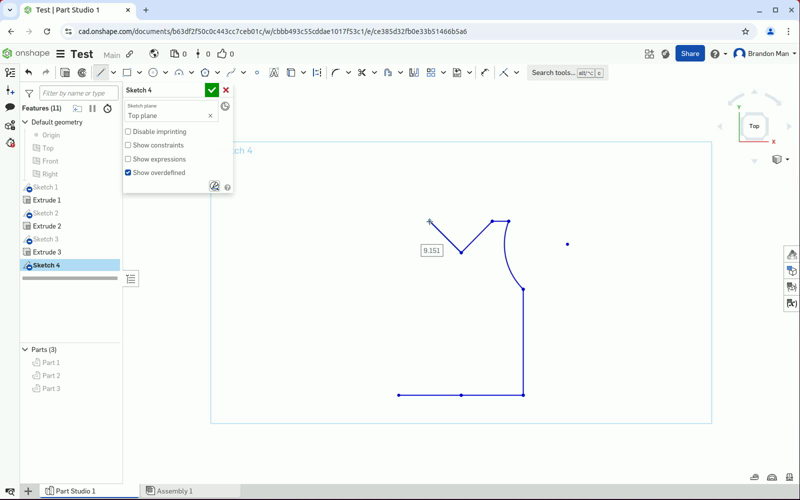
mouse_move(459, 221)
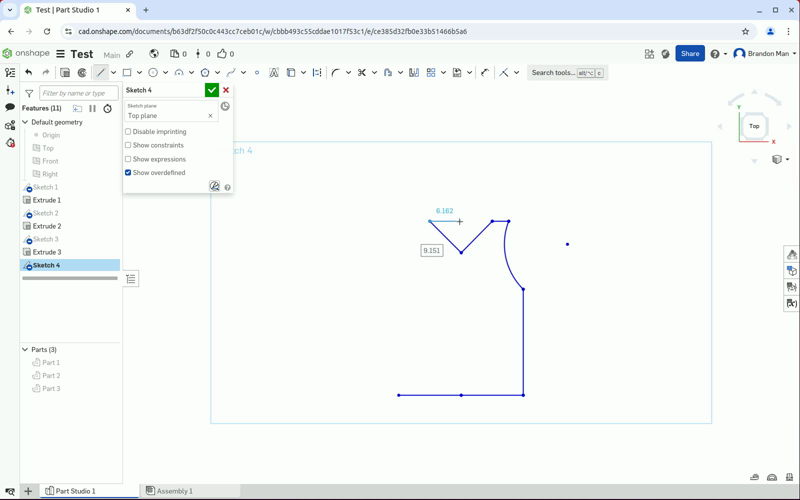
mouse_move(413, 221)
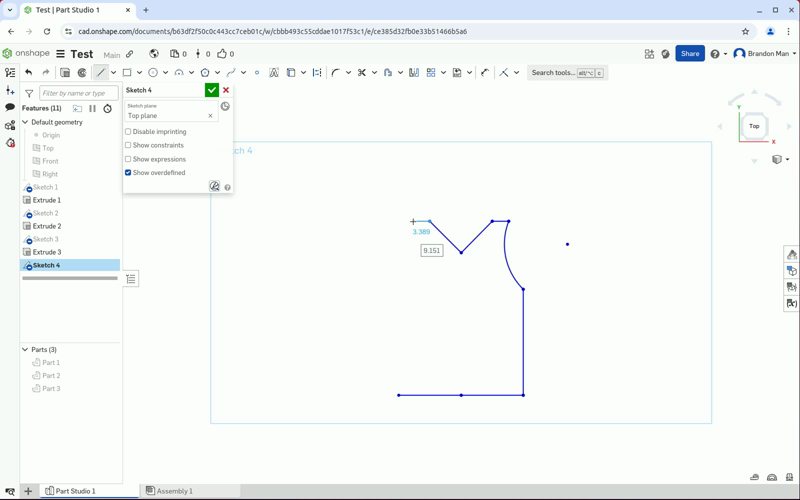
click(413, 221)
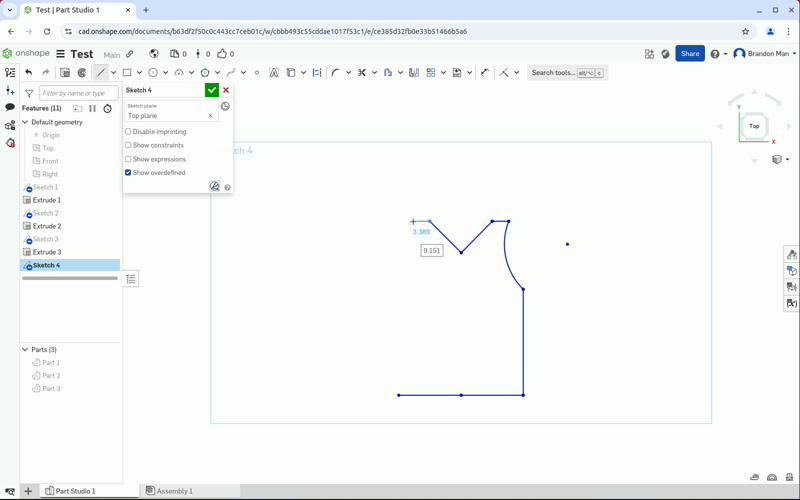
key_up(shift)
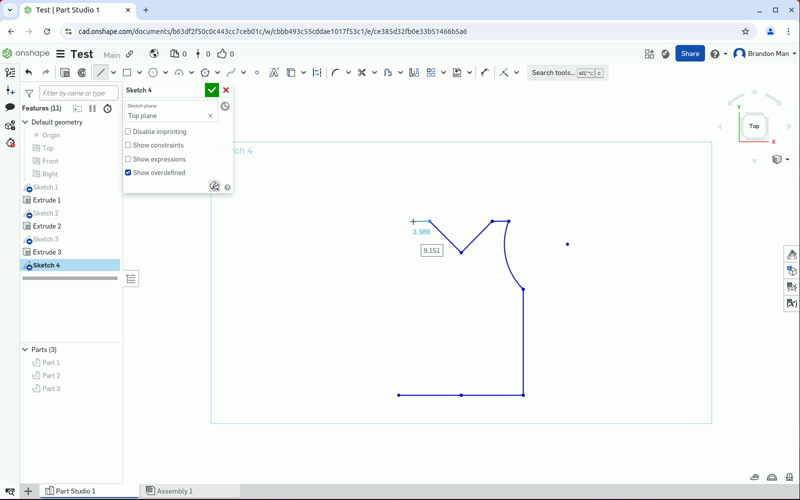
key(esc)
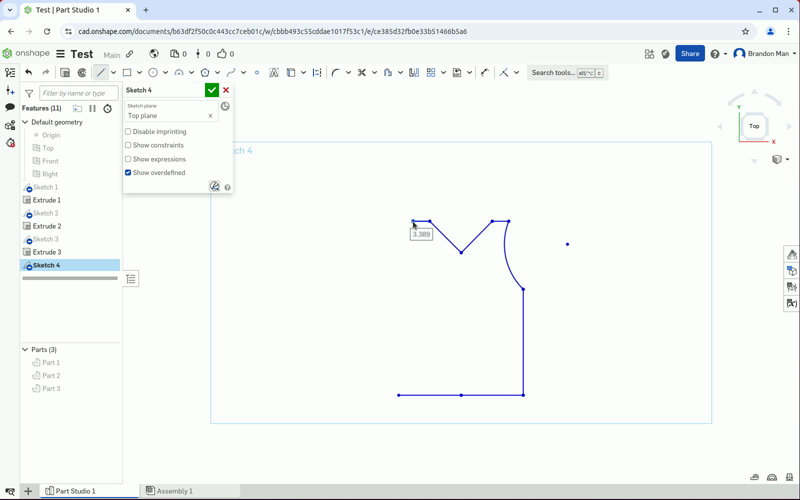
key(a)
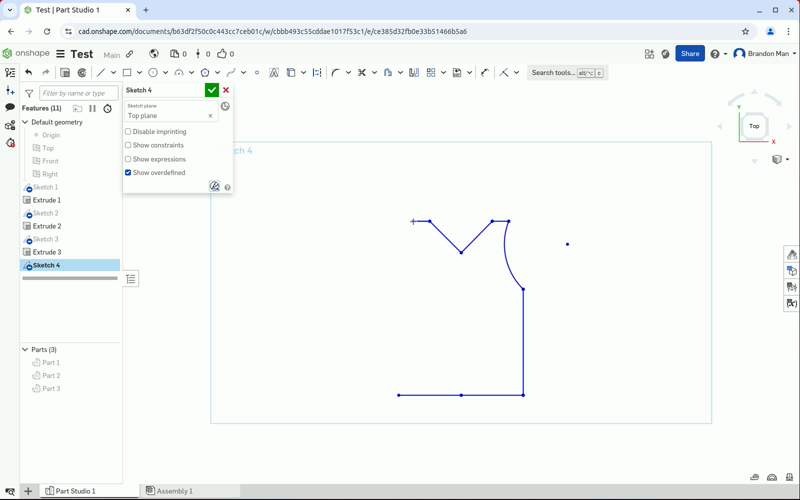
mouse_move(413, 221)
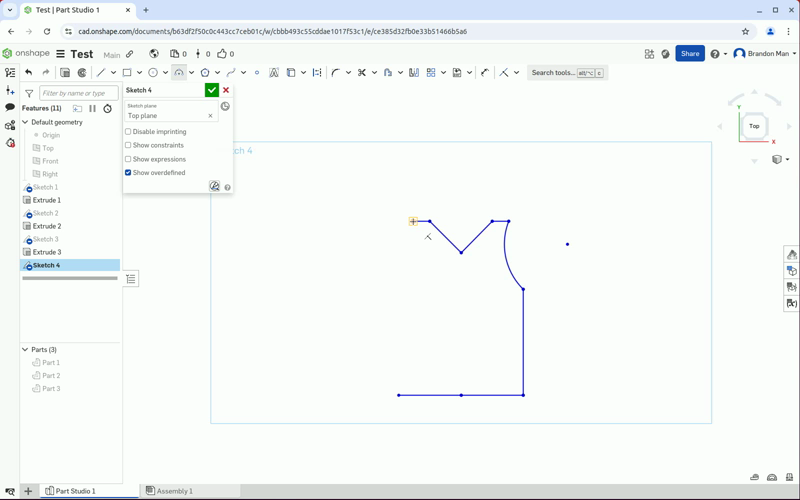
click(413, 221)
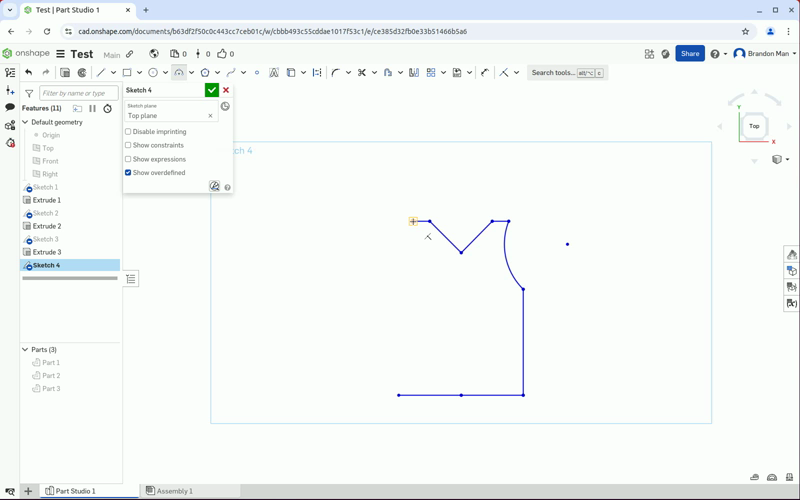
key_down(shift)
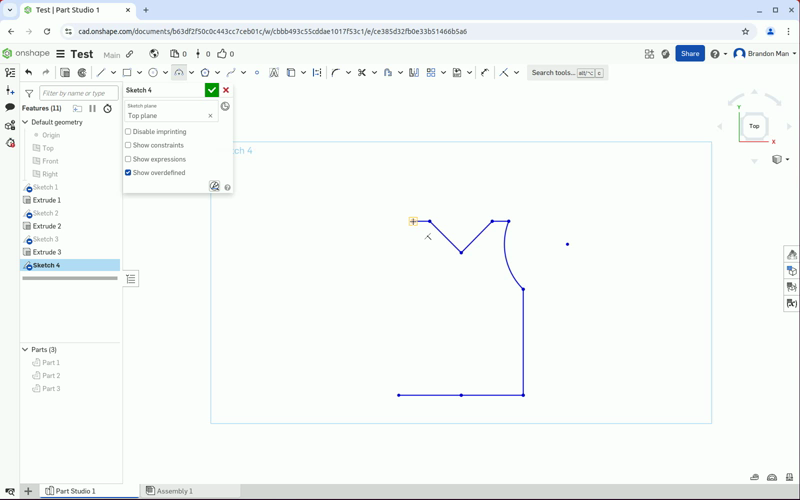
mouse_move(398, 289)
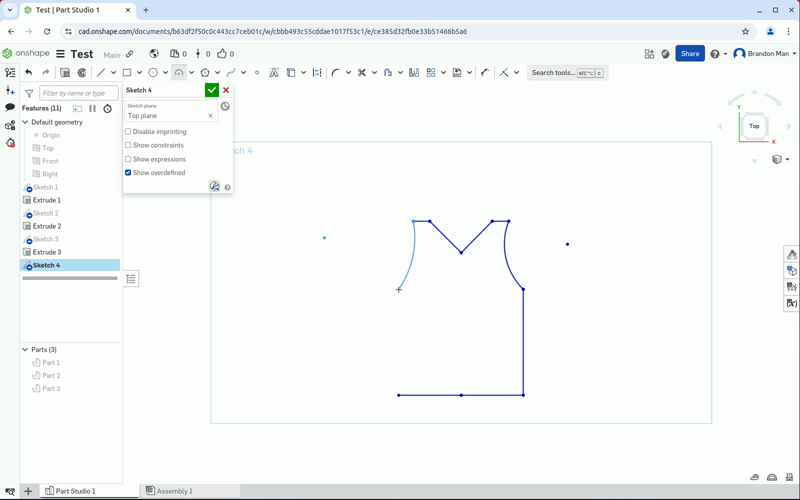
click(398, 289)
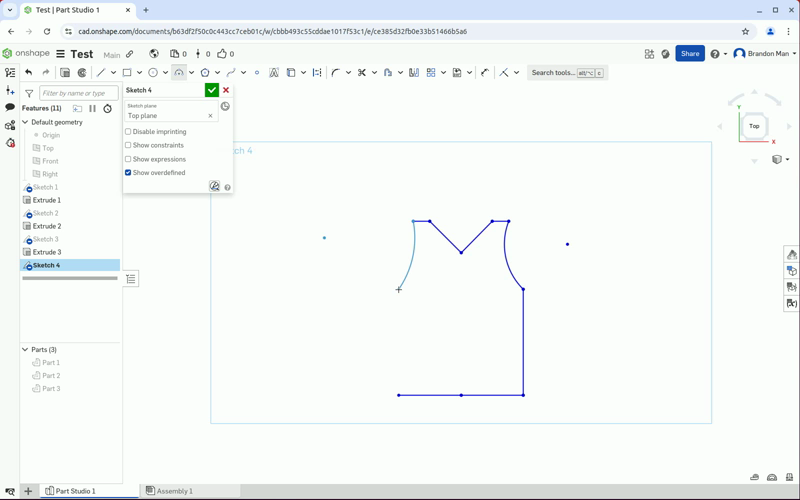
mouse_move(416, 257)
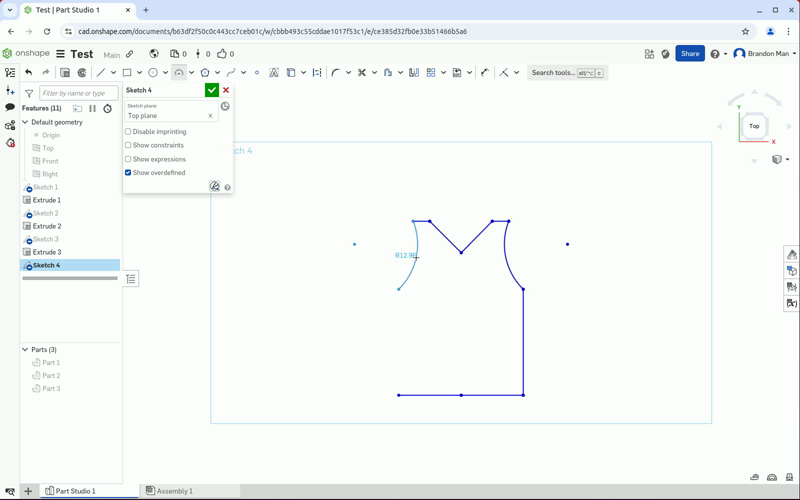
click(416, 257)
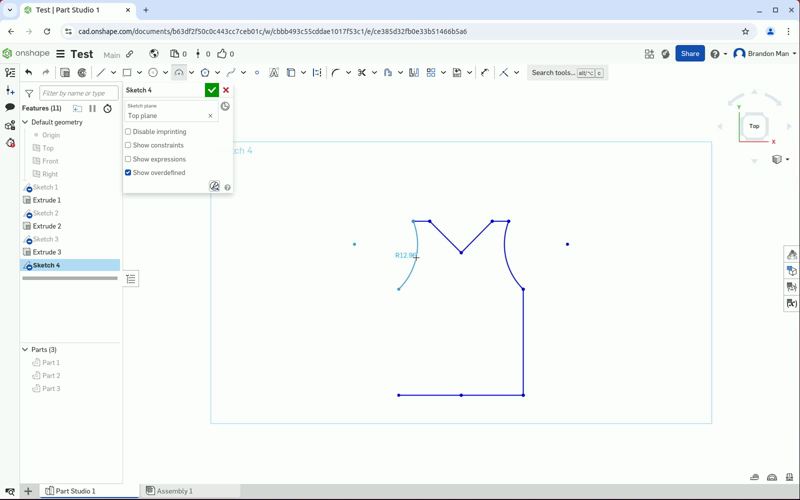
key_up(shift)
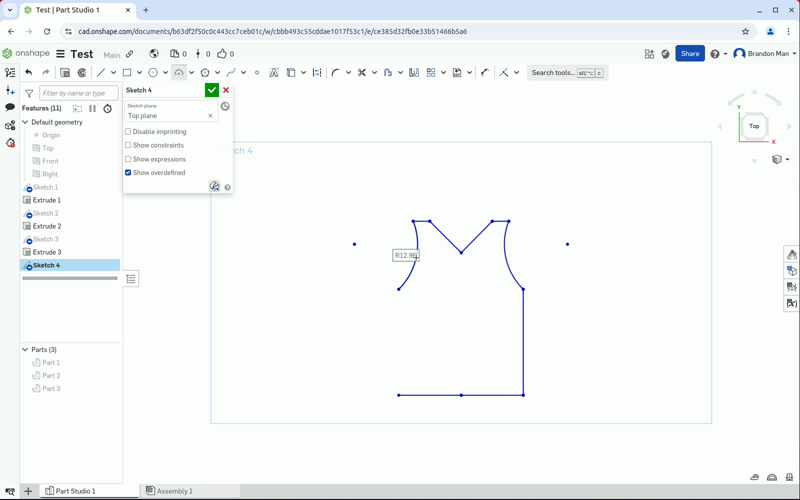
key(esc)
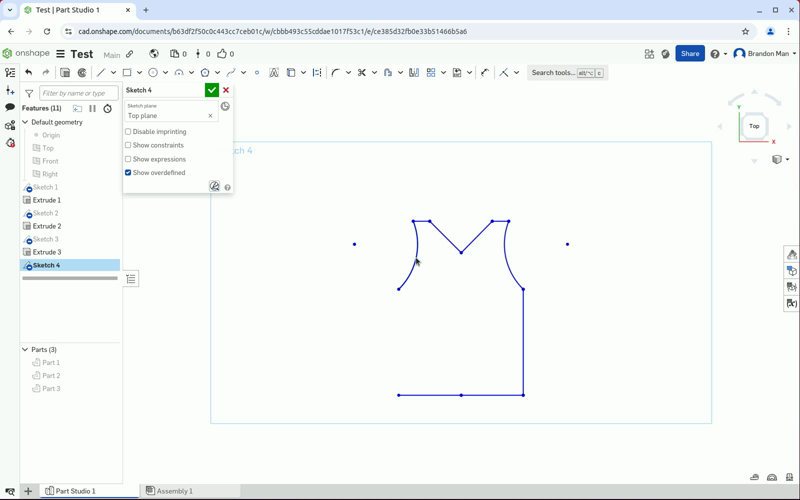
key(l)
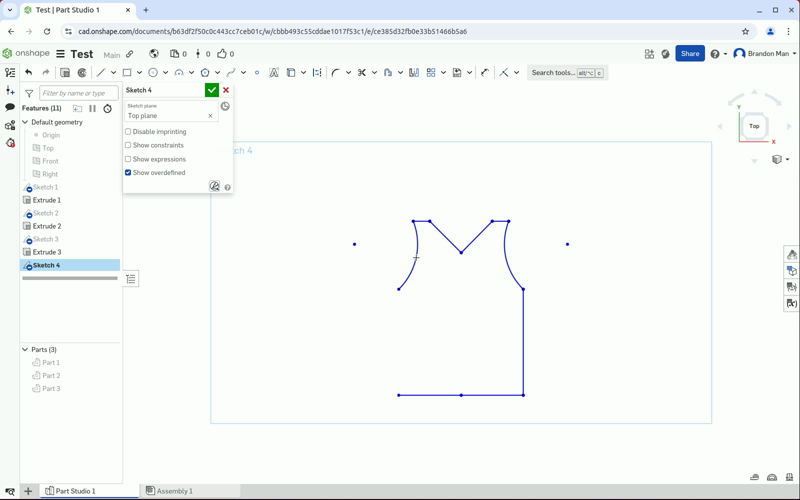
mouse_move(398, 289)
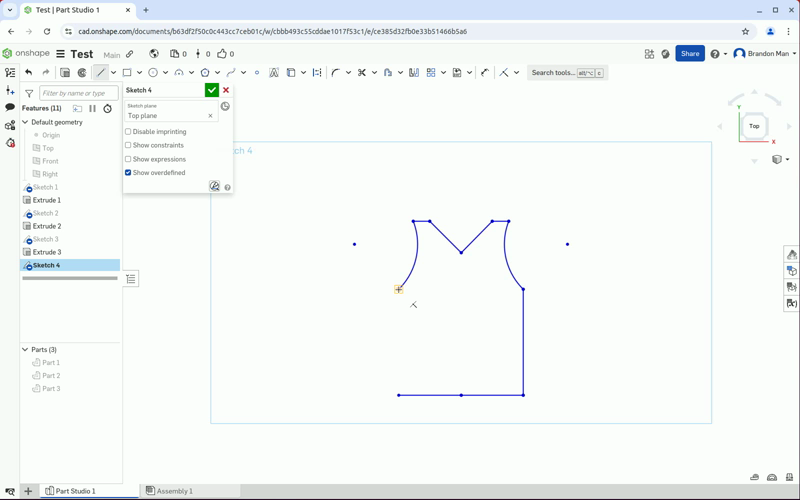
click(398, 289)
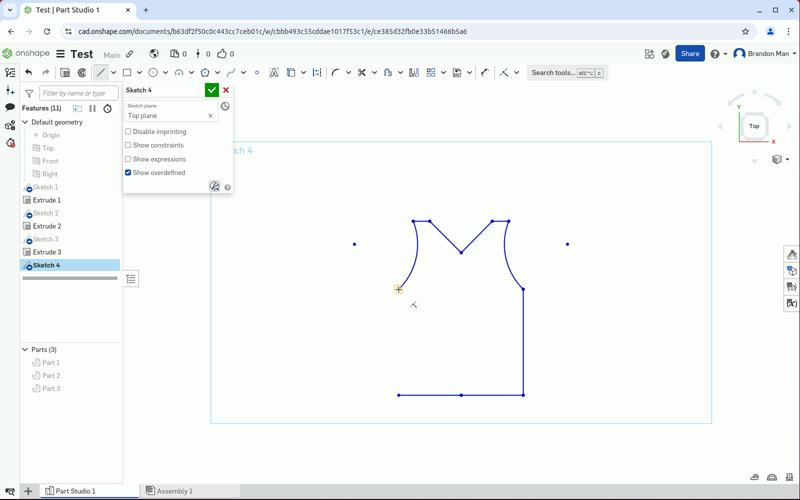
key_down(shift)
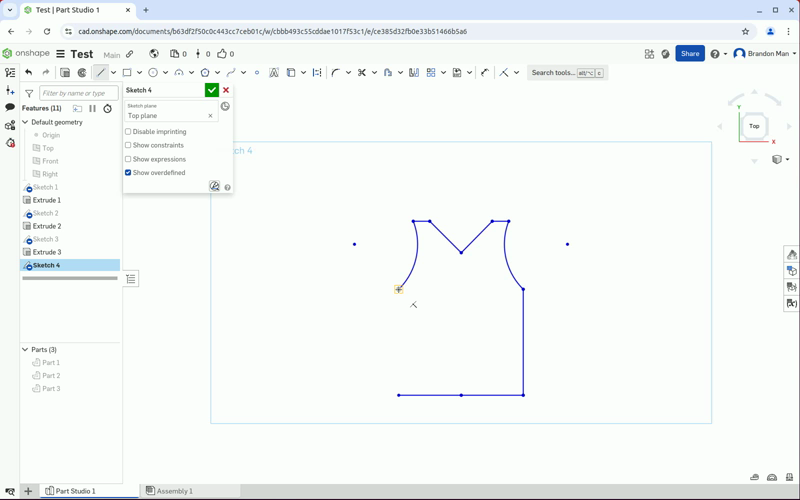
mouse_move(398, 395)
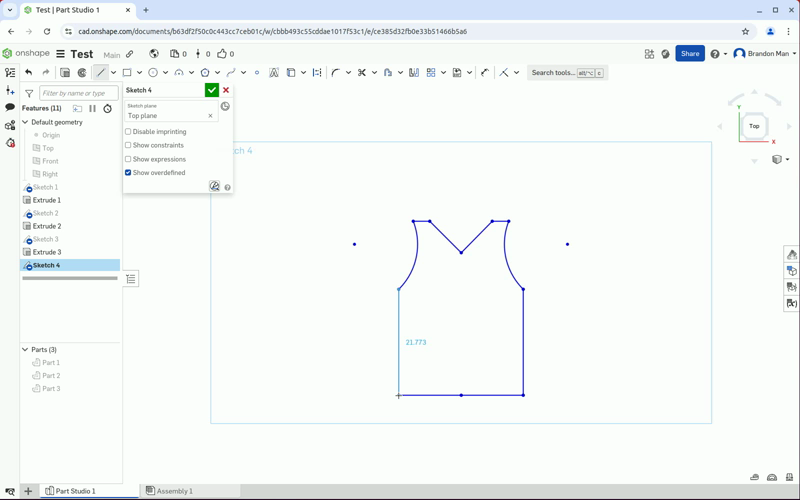
key_up(shift)
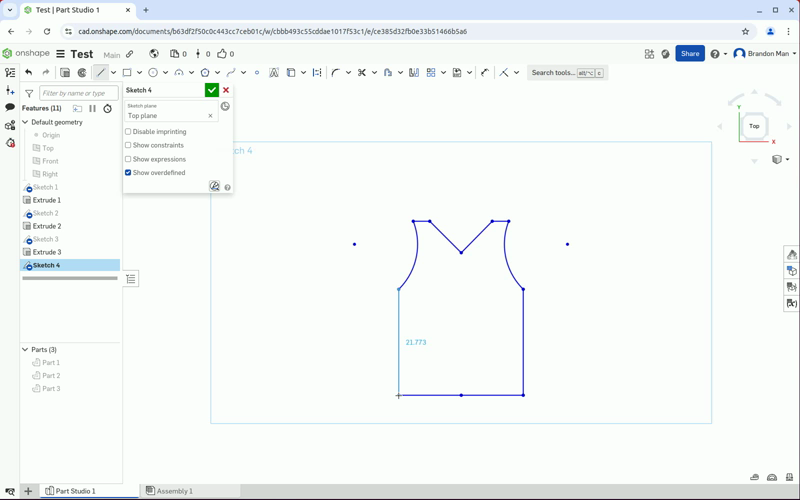
click(398, 395)
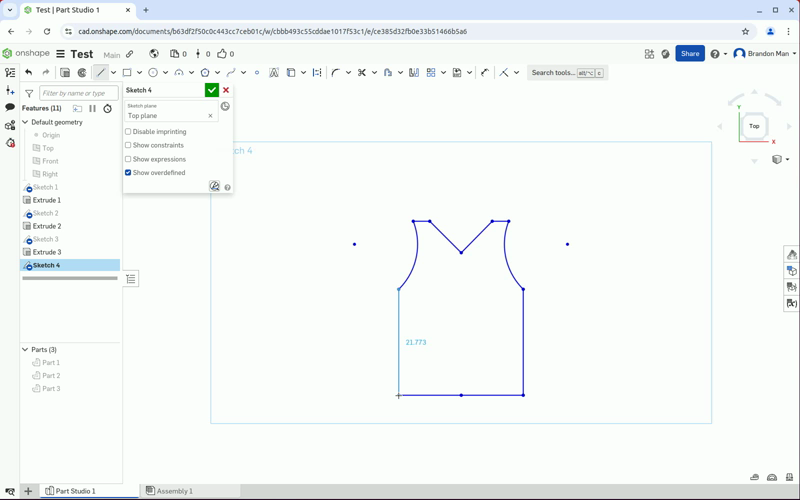
key(esc)
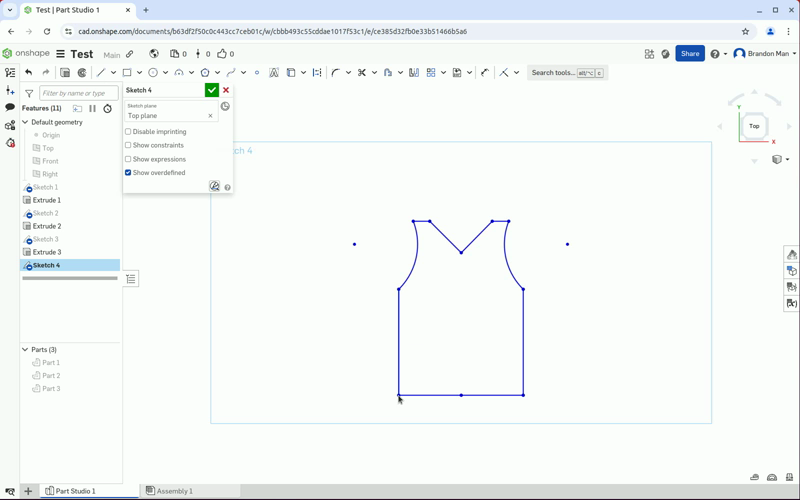
mouse_move(436, 349)
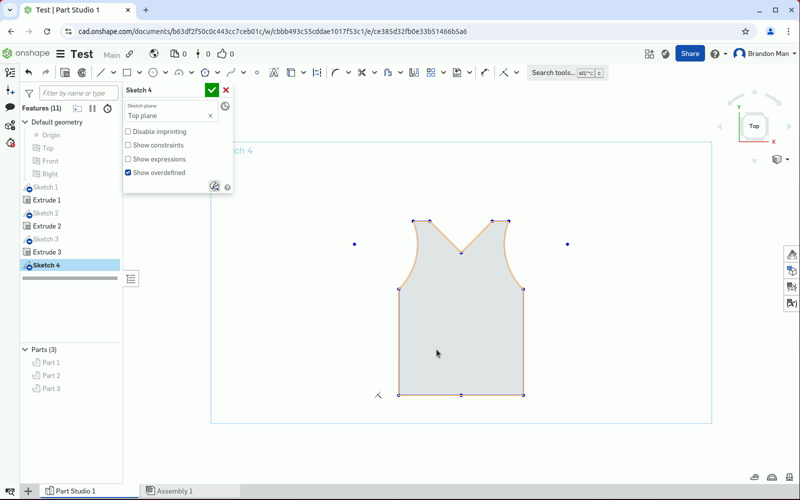
click(436, 349)
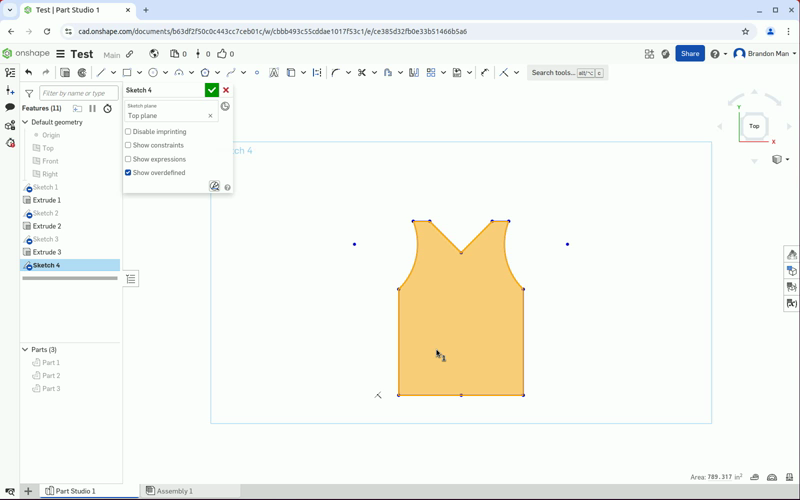
mouse_move(73, 352)
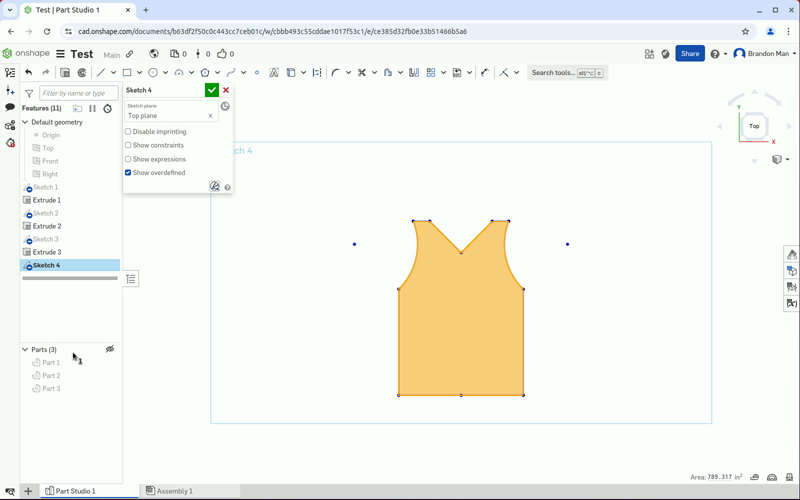
key(shift+y)
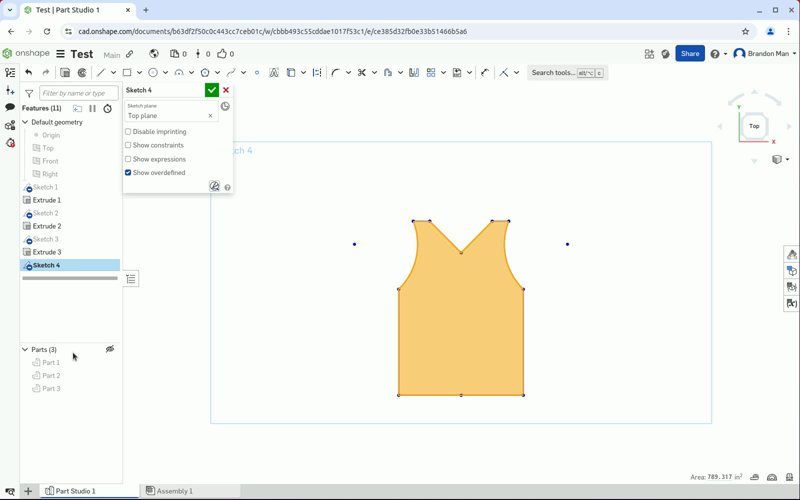
key(shift+e)
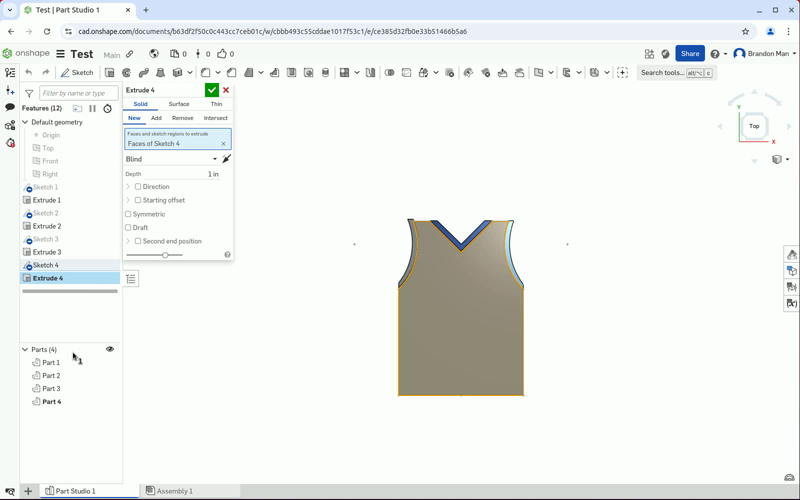
mouse_move(143, 106)
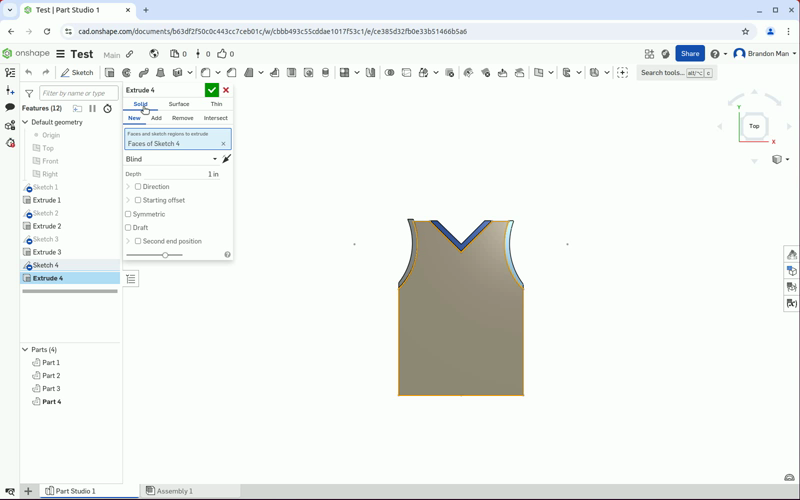
click(143, 106)
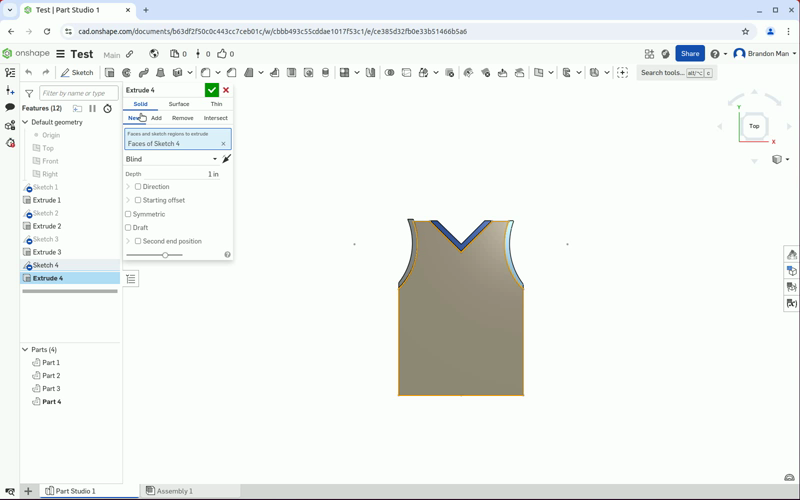
mouse_move(137, 120)
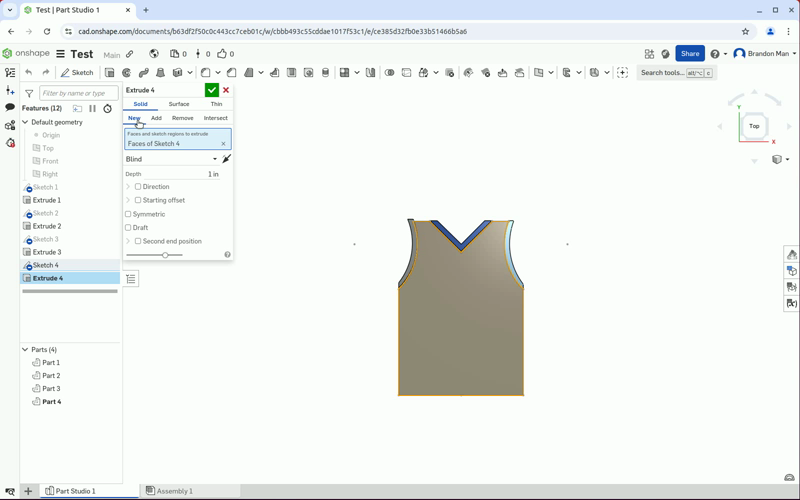
click(137, 120)
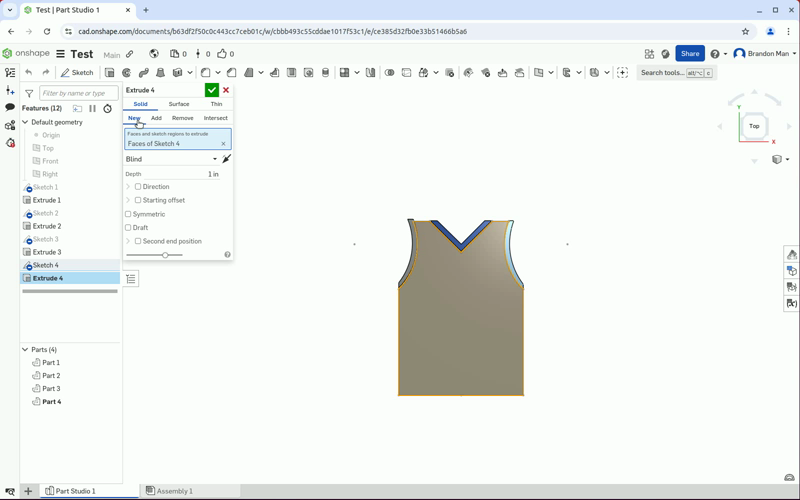
key(tab, 4)
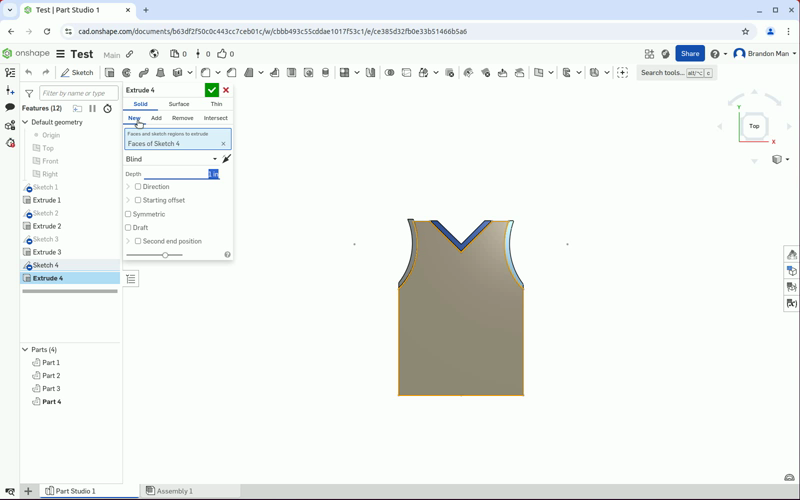
text(4.333)
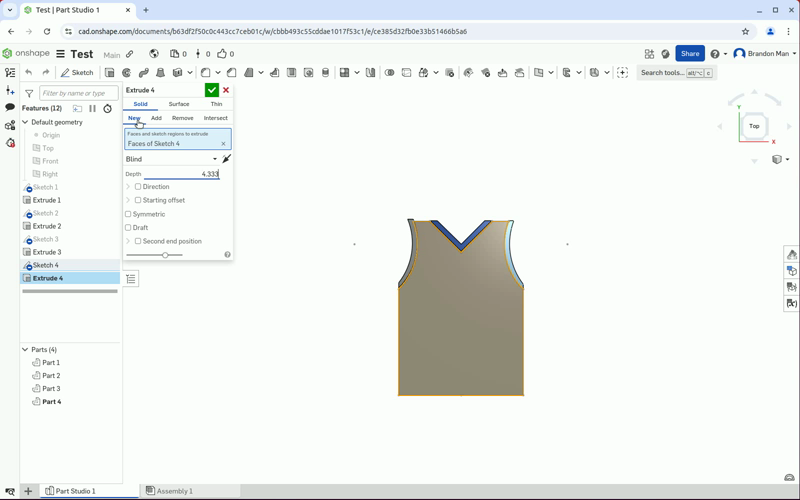
key(enter)
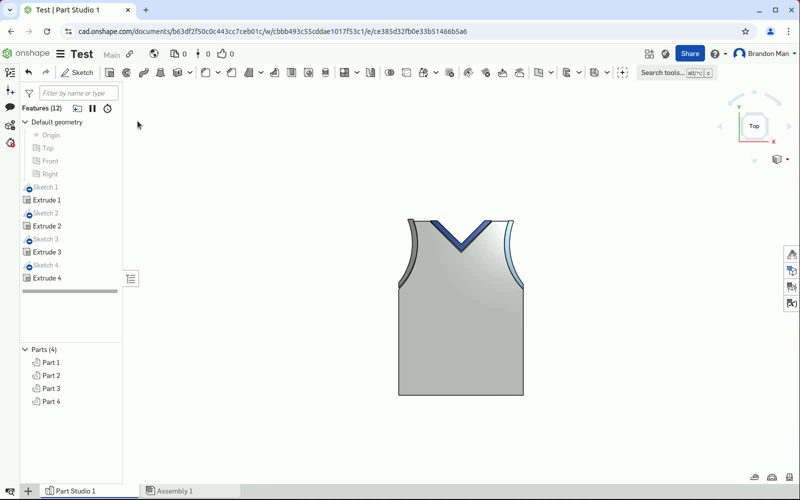
key(shift+h)
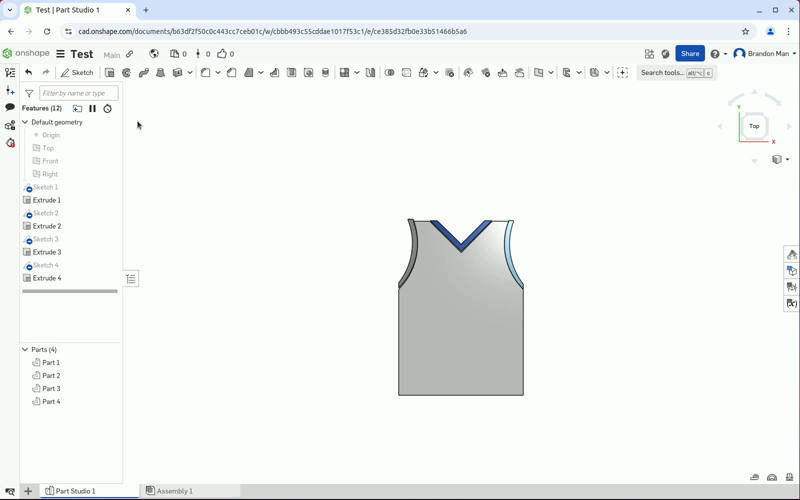
key(shift+h)
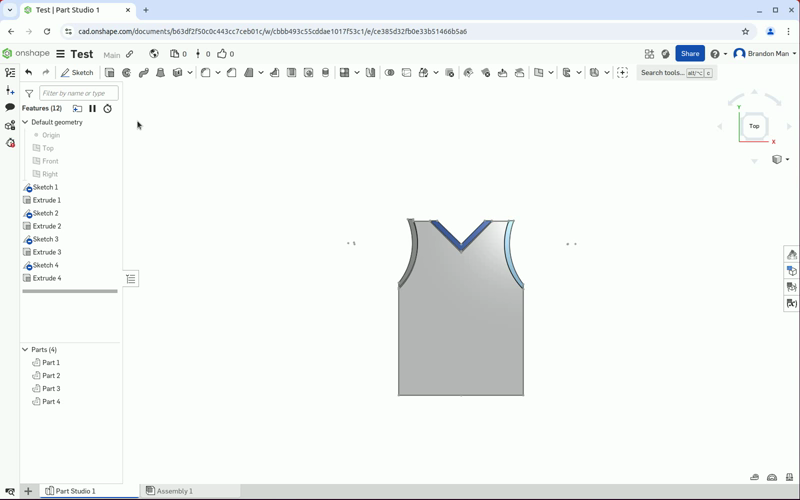
key(shift+7)
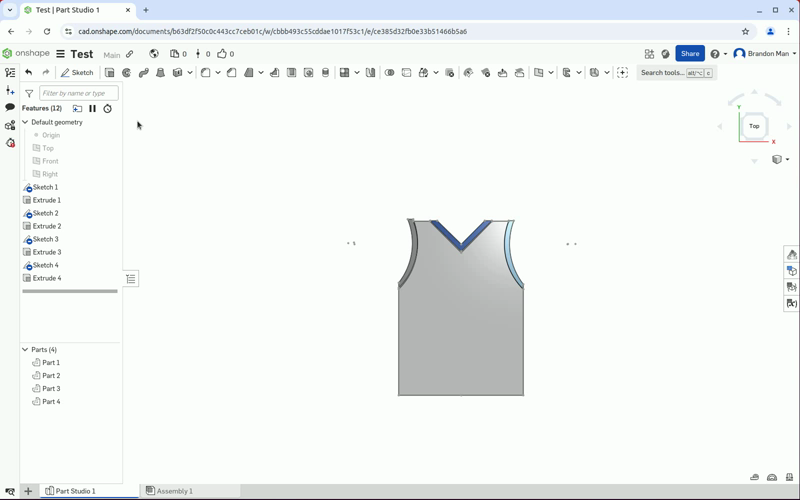
key(up, 3)
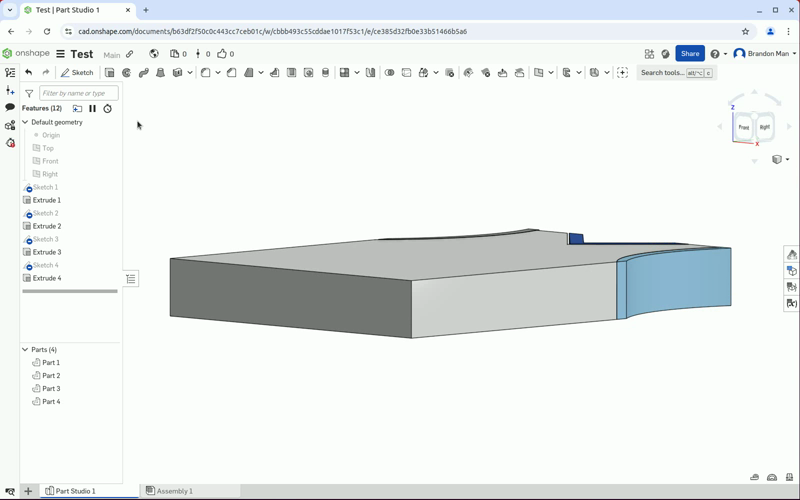
key(left, 3)
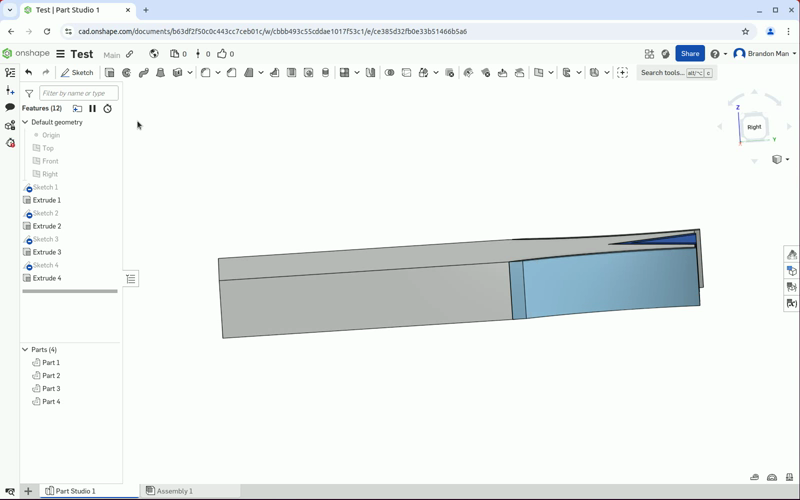
key(right, 3)
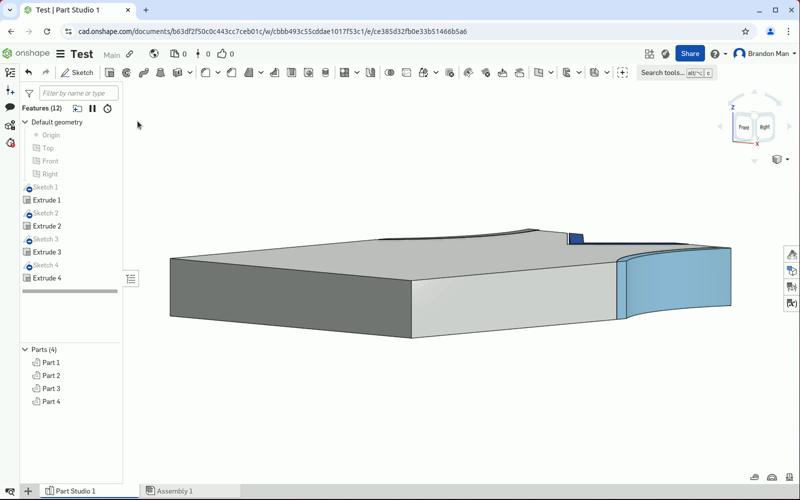
key(down, 3)
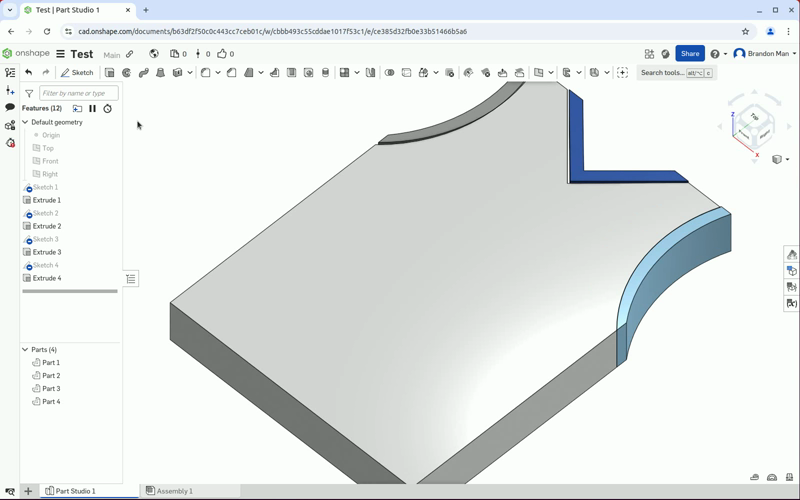
mouse_move(73, 189)
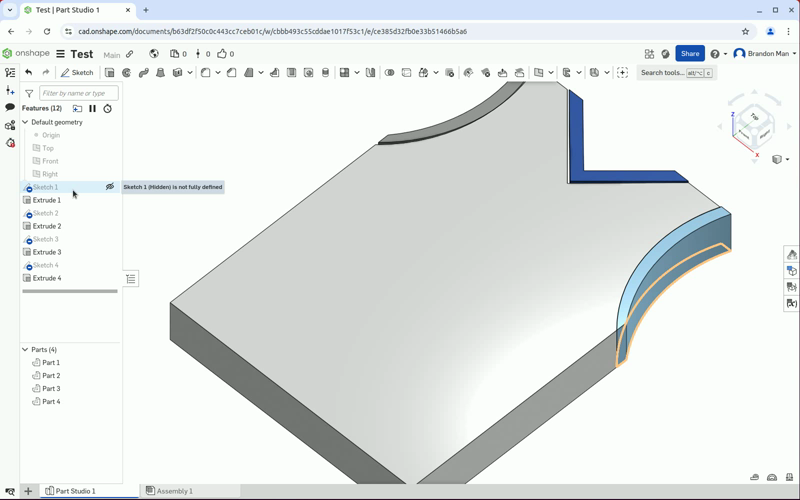
click(73, 189)